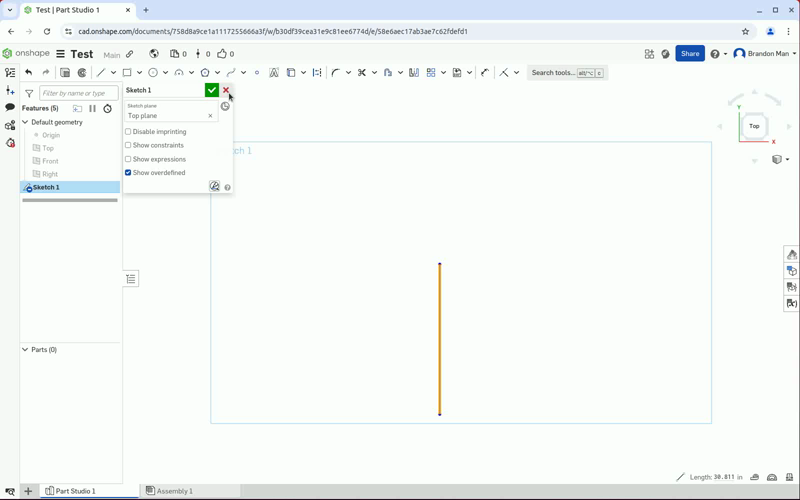
key(shift+h)
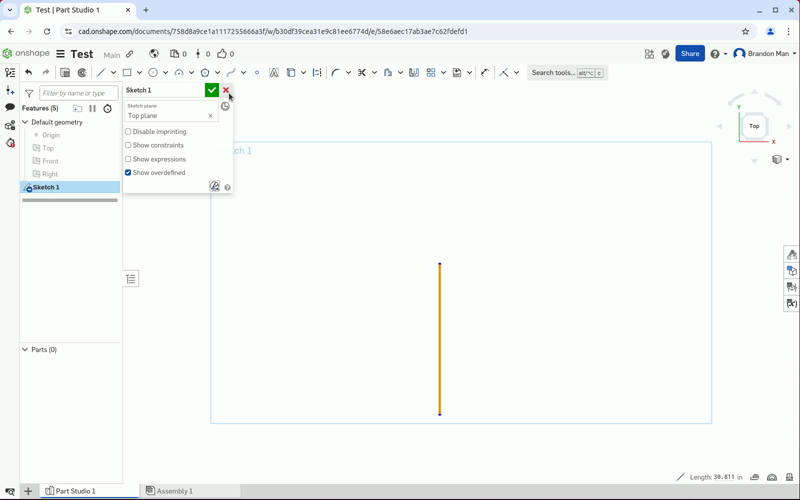
key(shift+s)
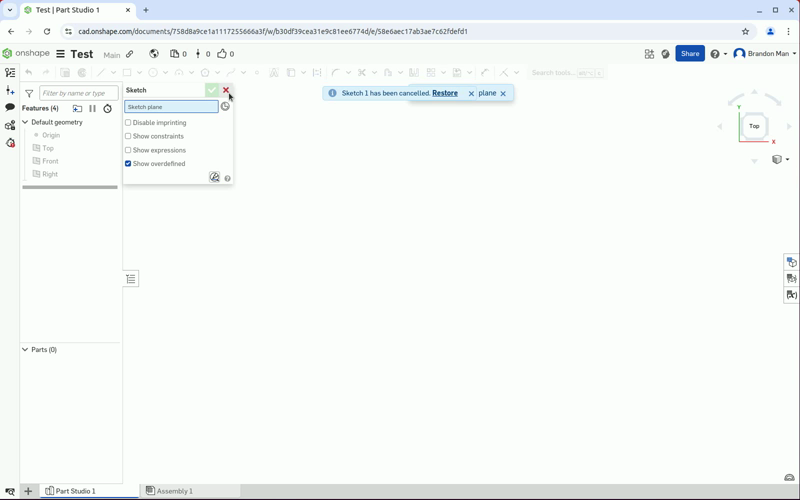
mouse_move(73, 150)
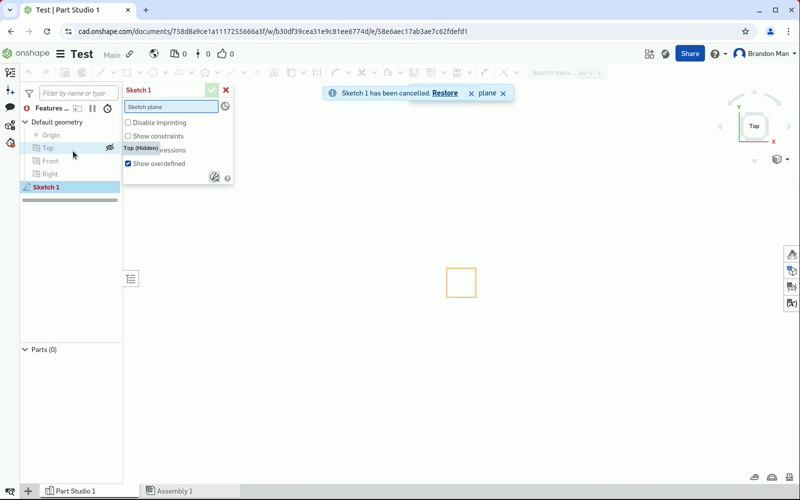
click(73, 150)
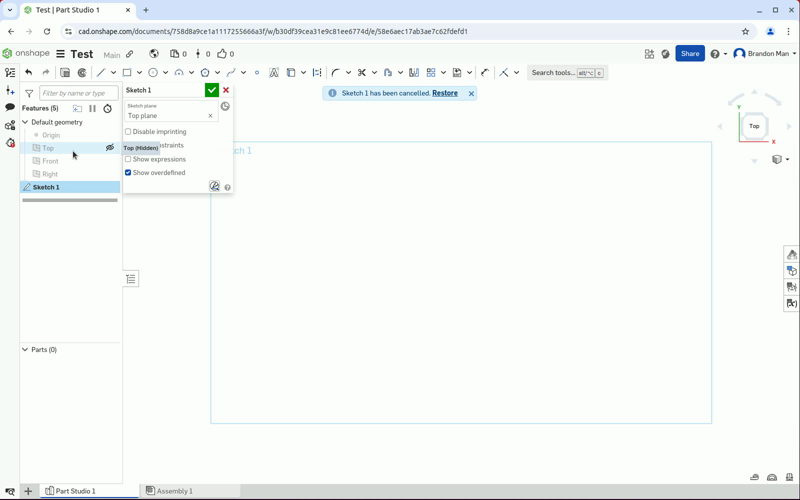
mouse_move(73, 352)
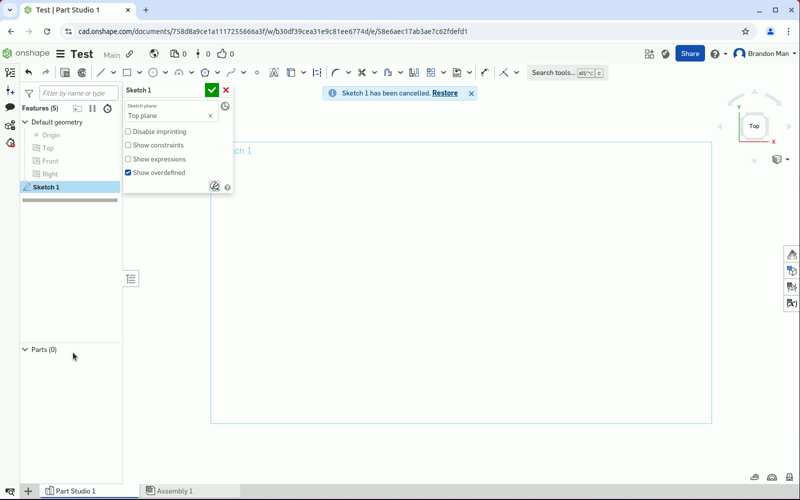
key(y)
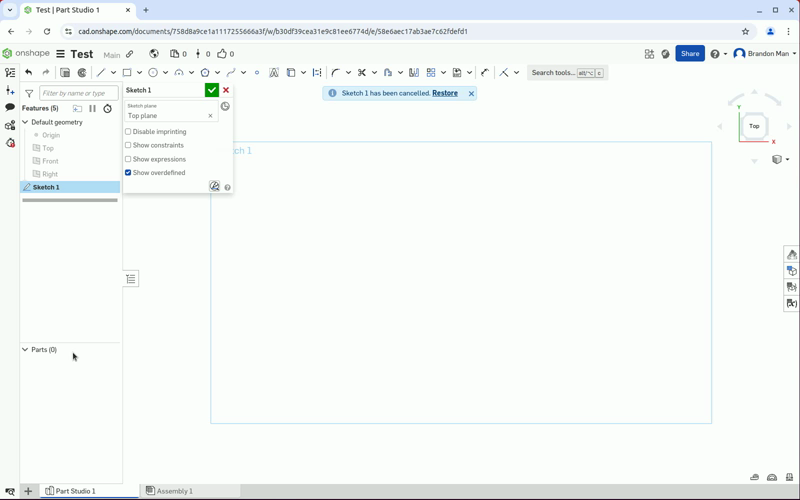
key(a)
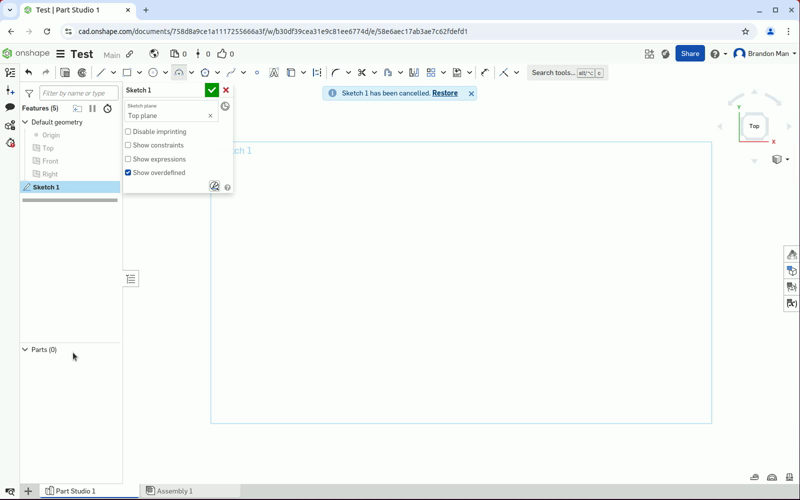
key_down(shift)
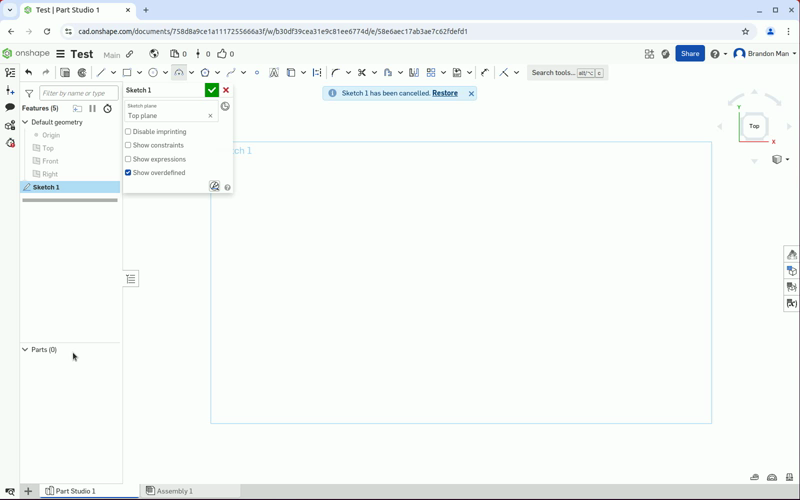
mouse_move(430, 359)
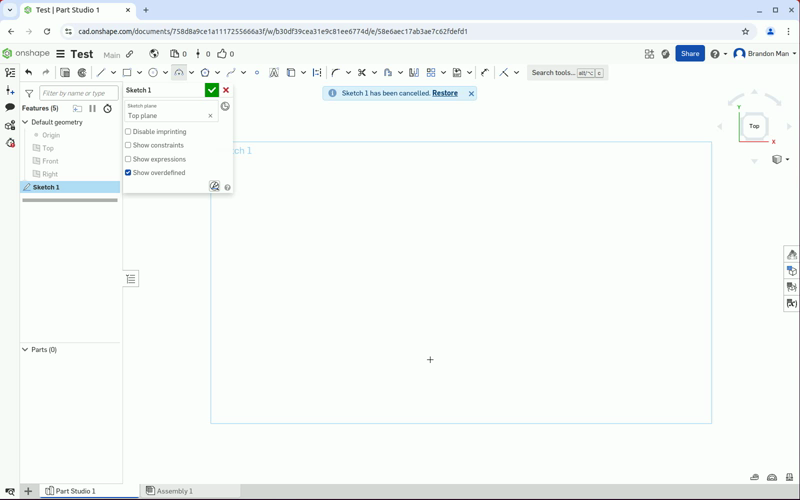
click(430, 359)
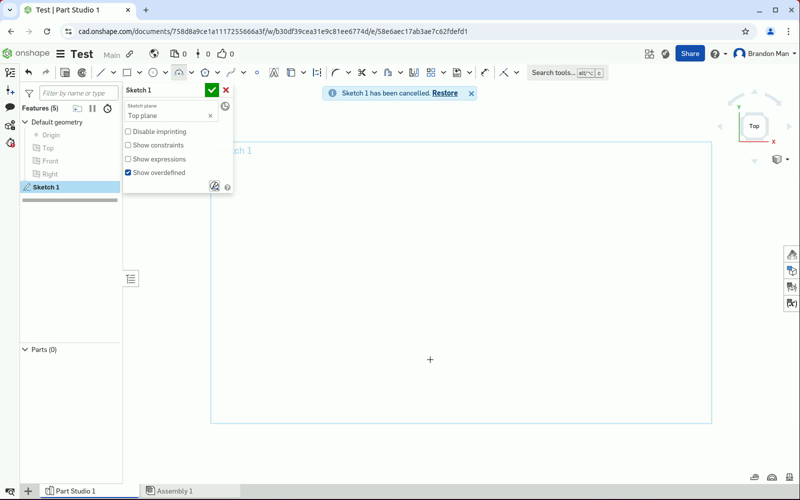
key_up(shift)
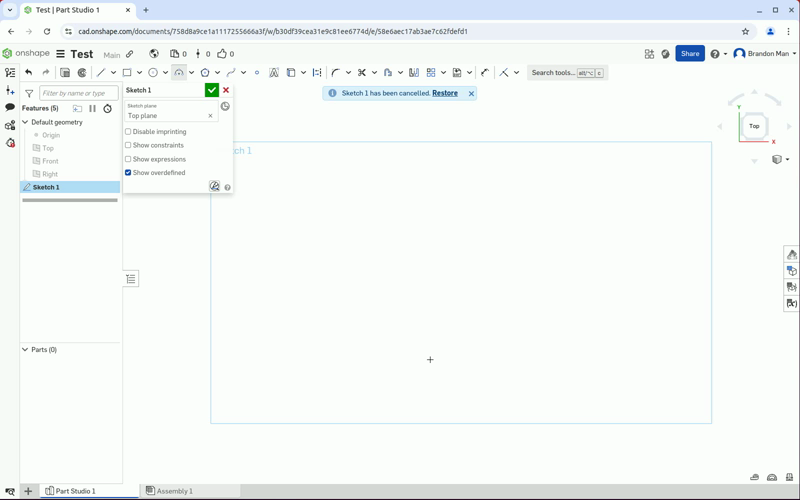
key_down(shift)
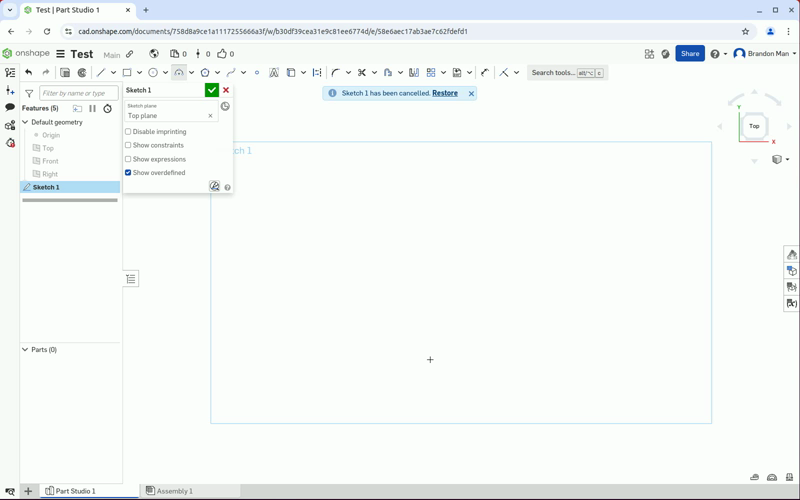
mouse_move(442, 371)
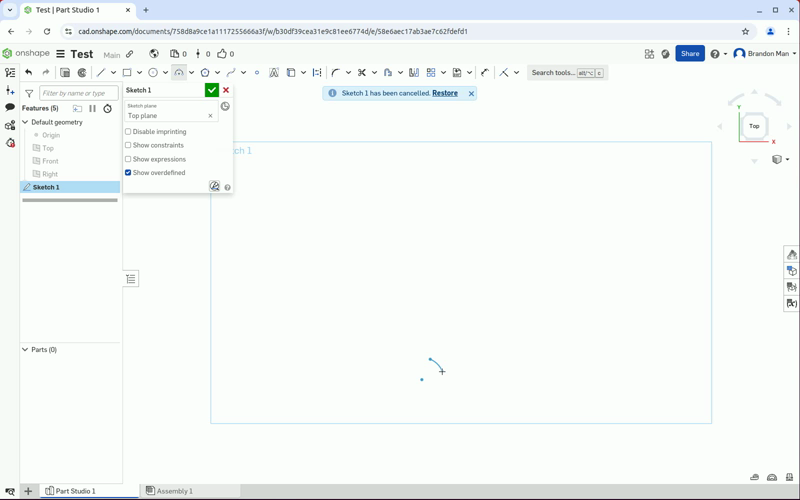
click(442, 371)
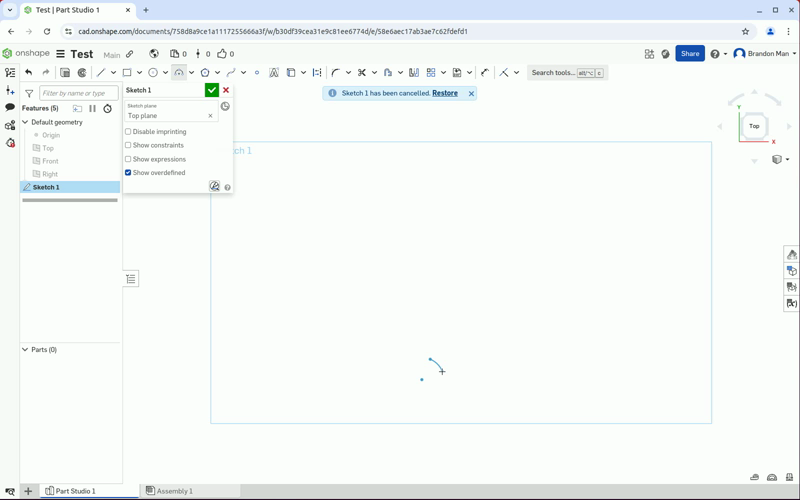
mouse_move(433, 367)
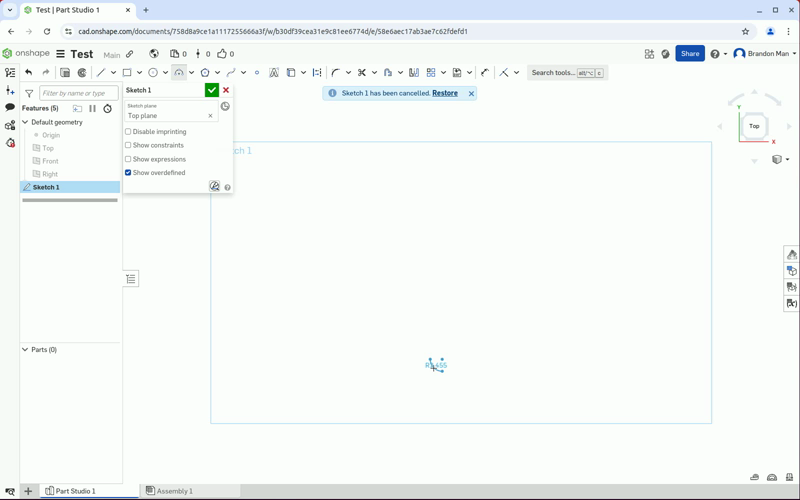
click(433, 367)
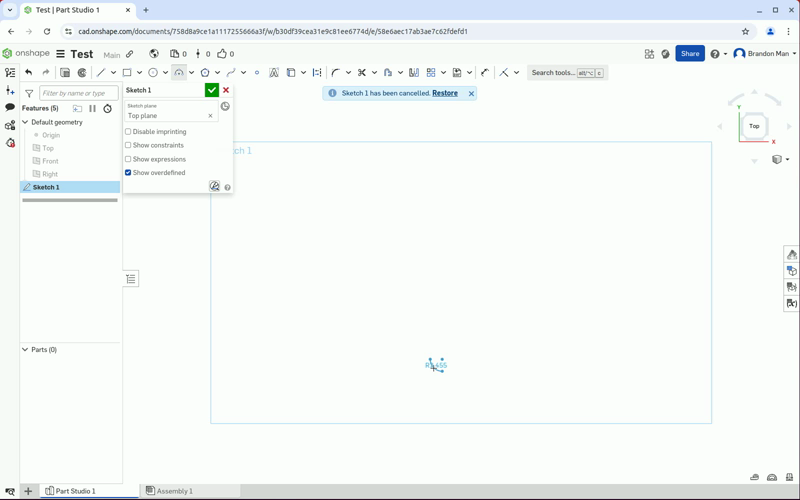
key_up(shift)
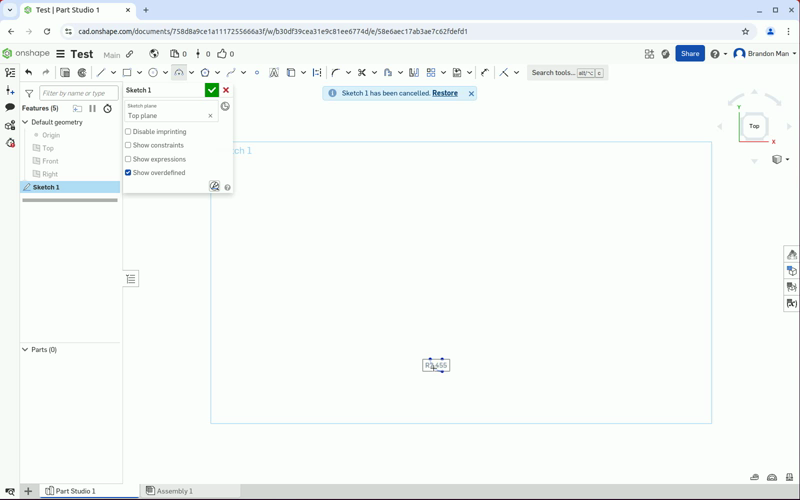
key(esc)
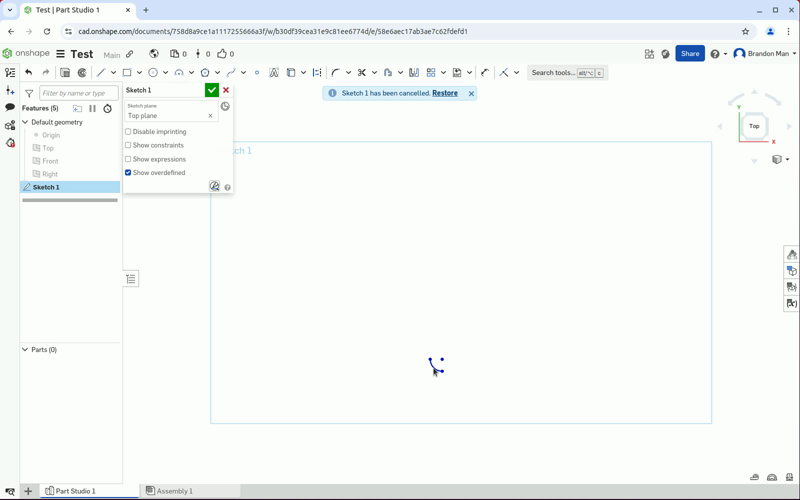
key(l)
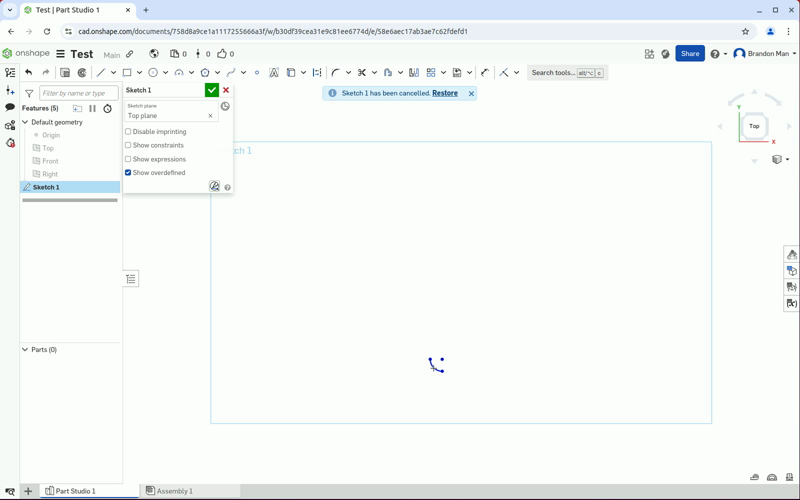
mouse_move(442, 371)
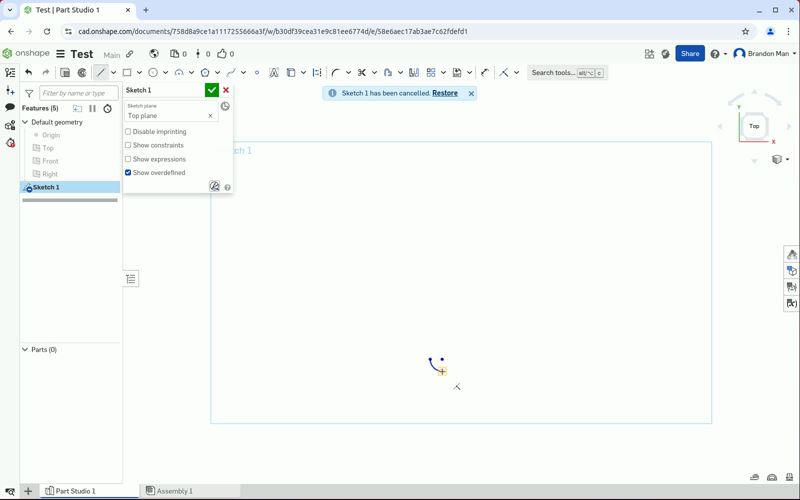
click(442, 371)
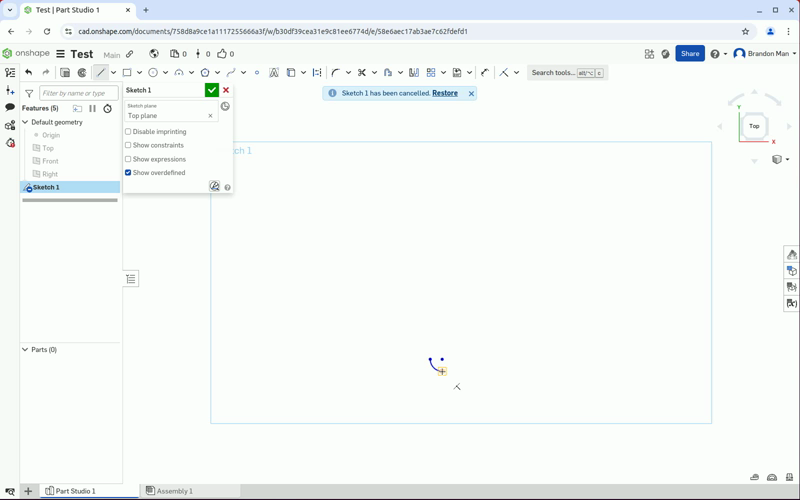
key_down(shift)
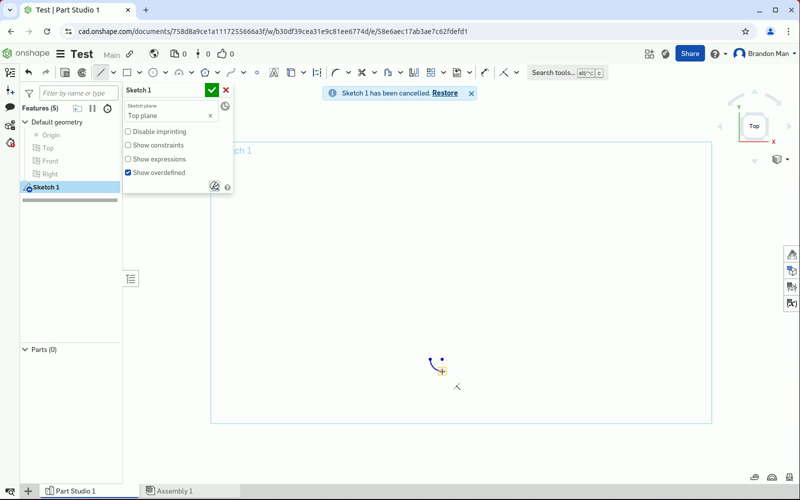
mouse_move(472, 371)
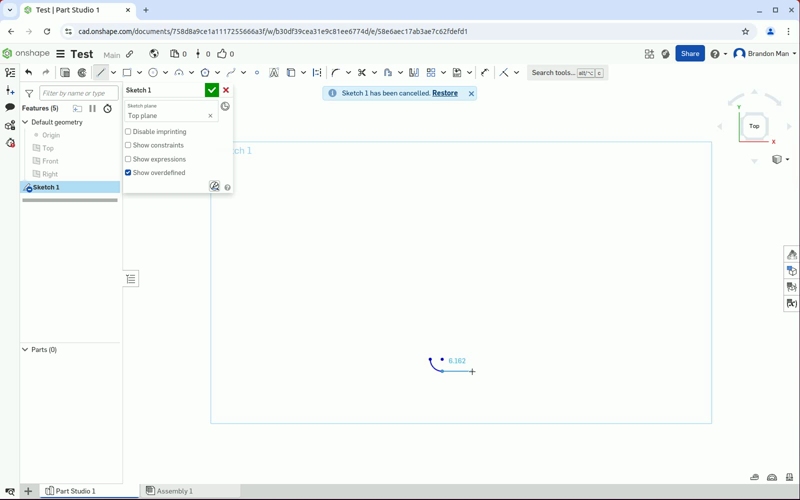
mouse_move(473, 371)
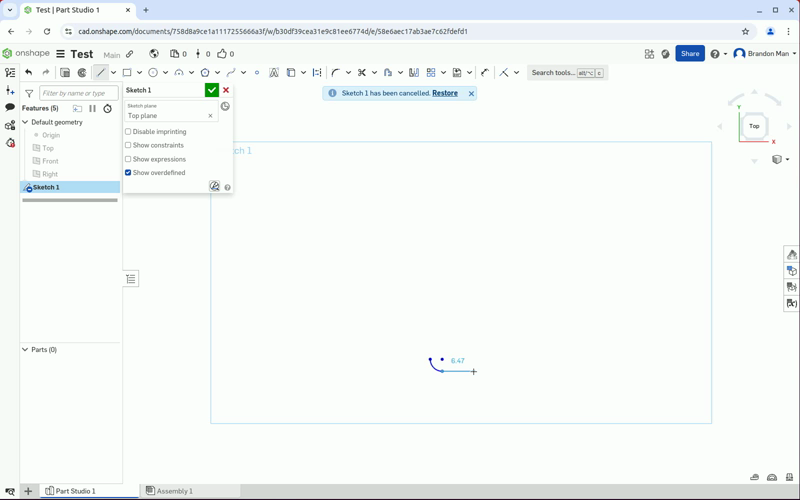
click(473, 371)
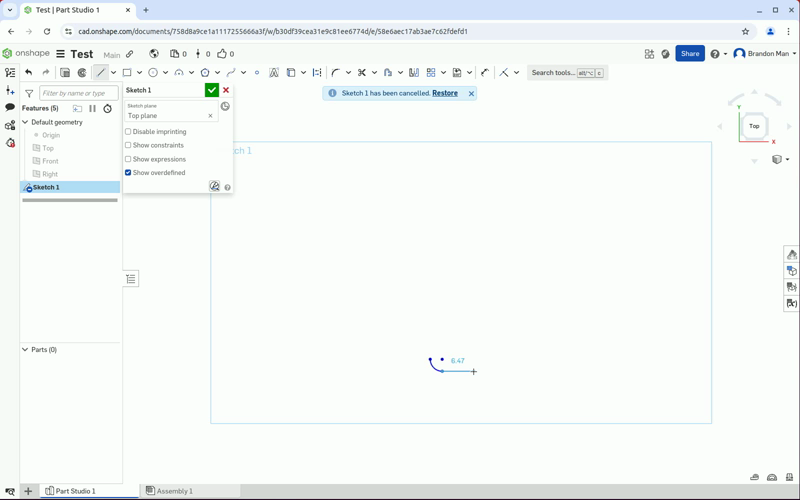
key_up(shift)
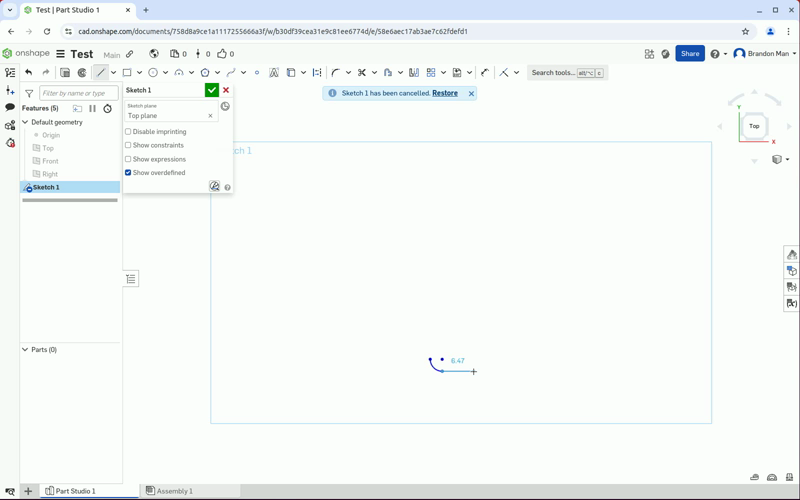
key(esc)
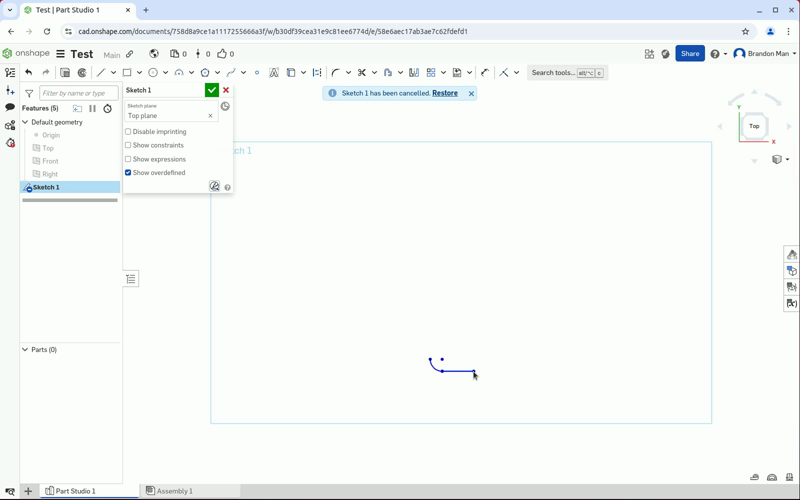
key(a)
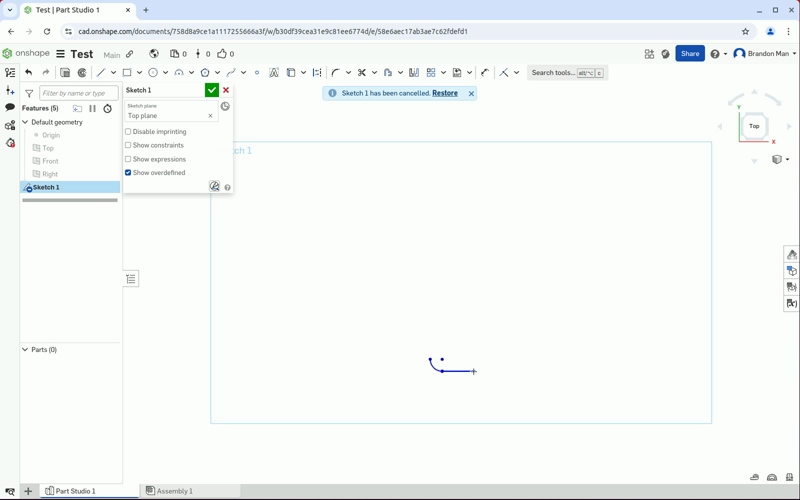
mouse_move(473, 371)
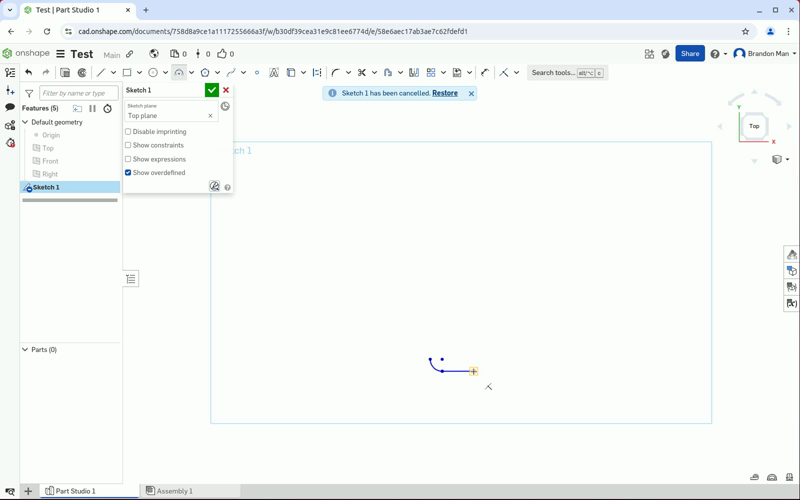
click(473, 371)
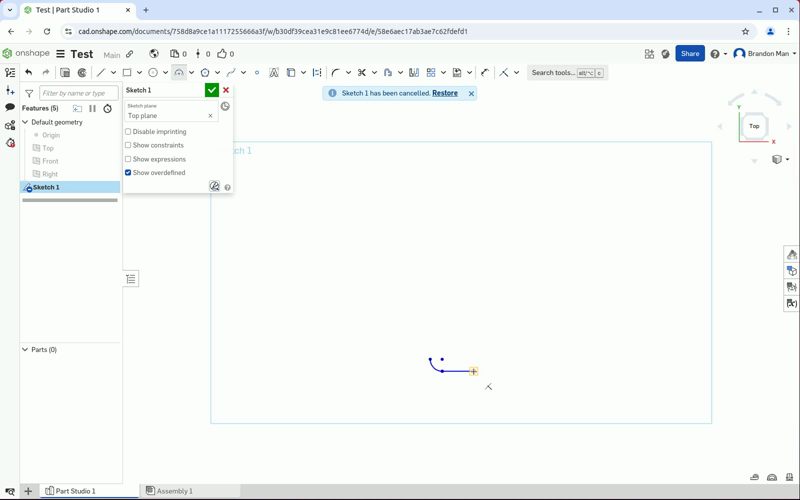
key_down(shift)
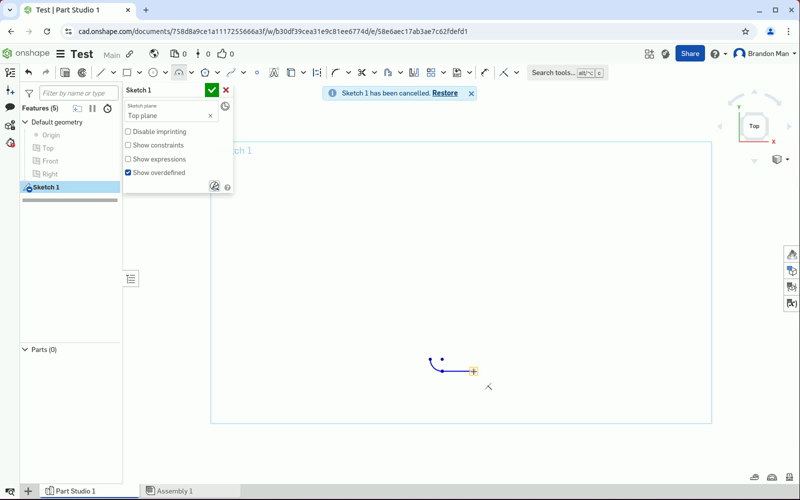
mouse_move(487, 359)
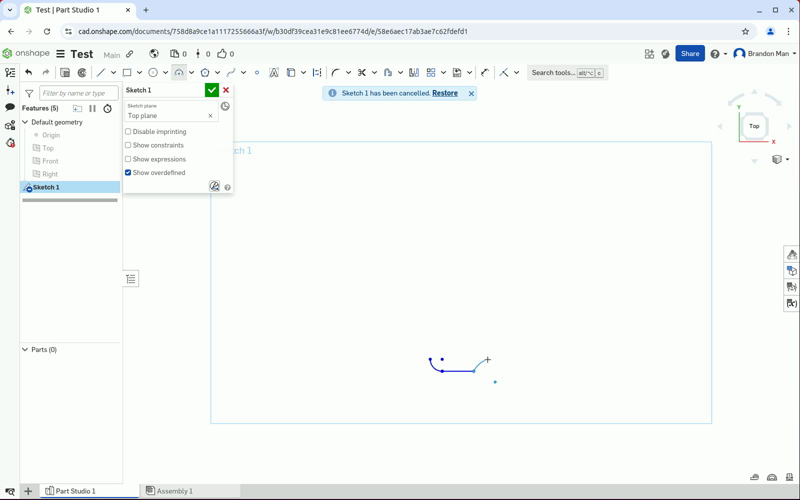
click(487, 359)
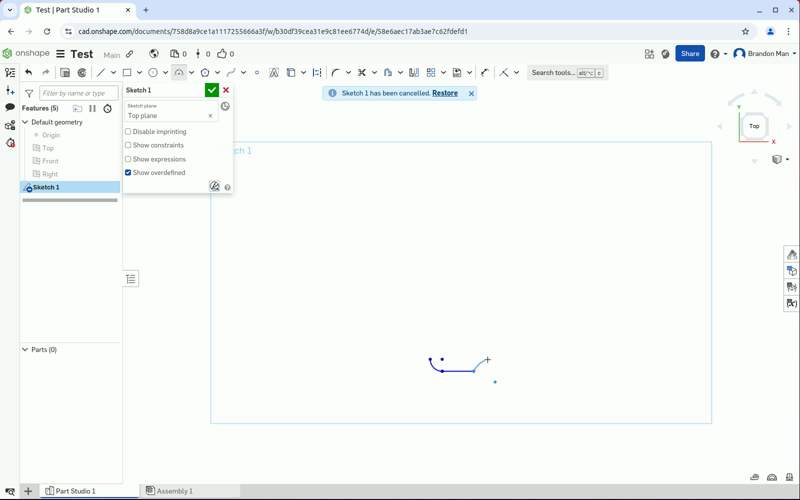
mouse_move(483, 368)
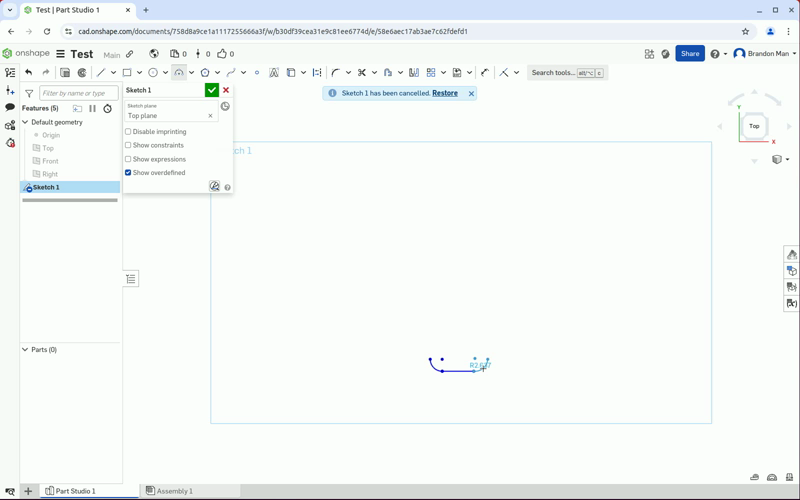
click(483, 368)
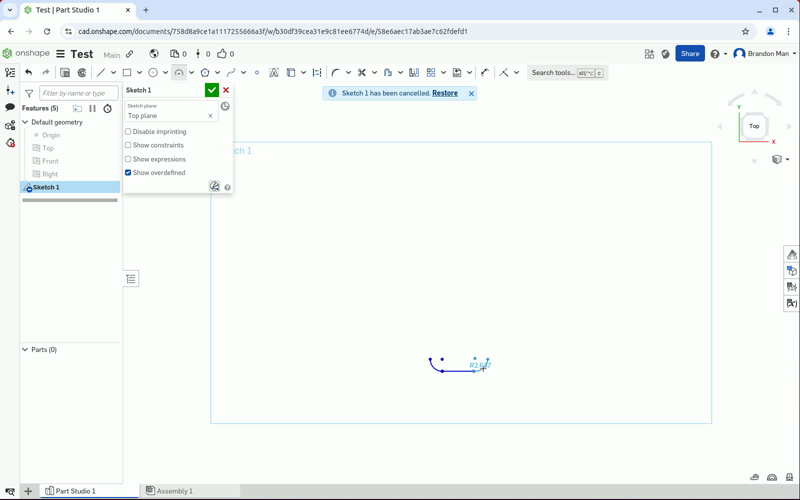
key_up(shift)
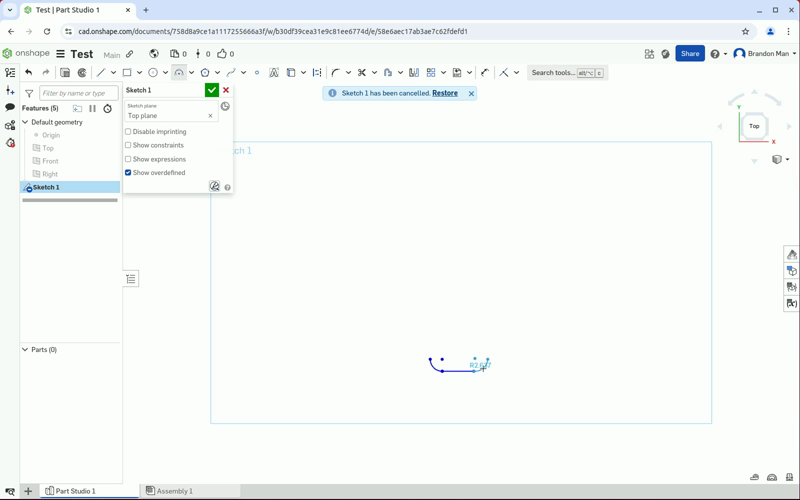
key(esc)
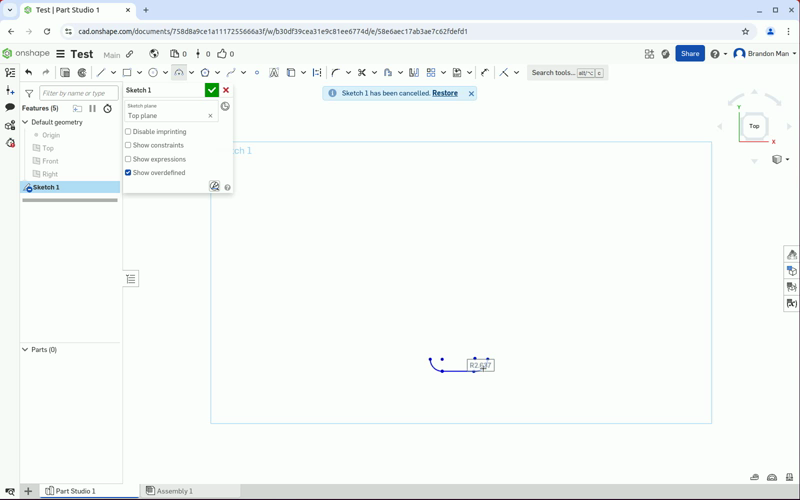
key(l)
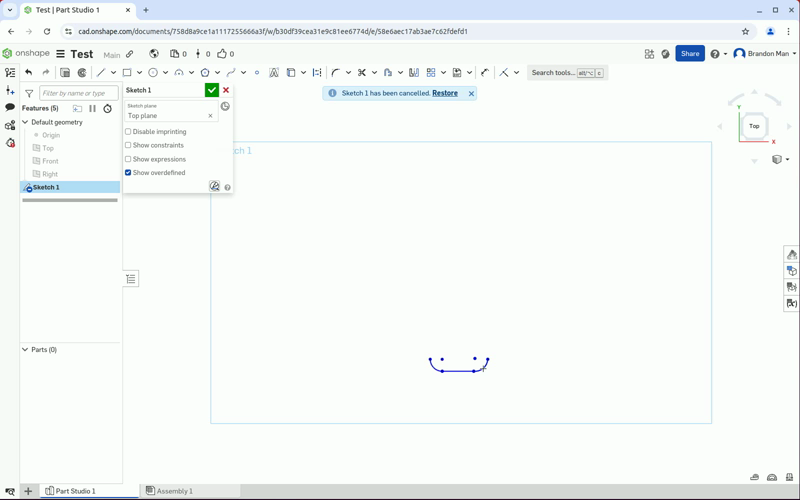
mouse_move(487, 359)
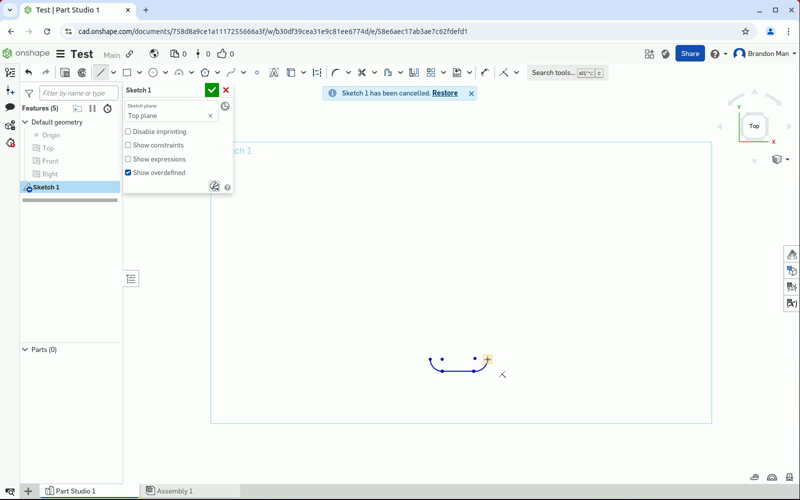
click(487, 359)
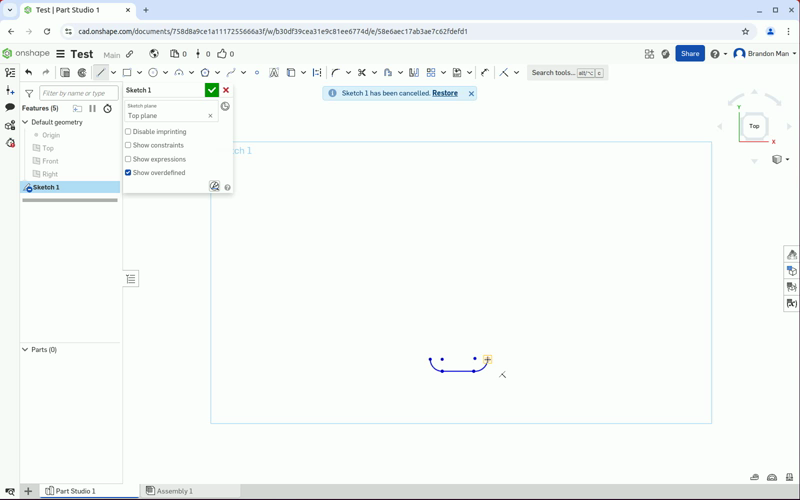
key_down(shift)
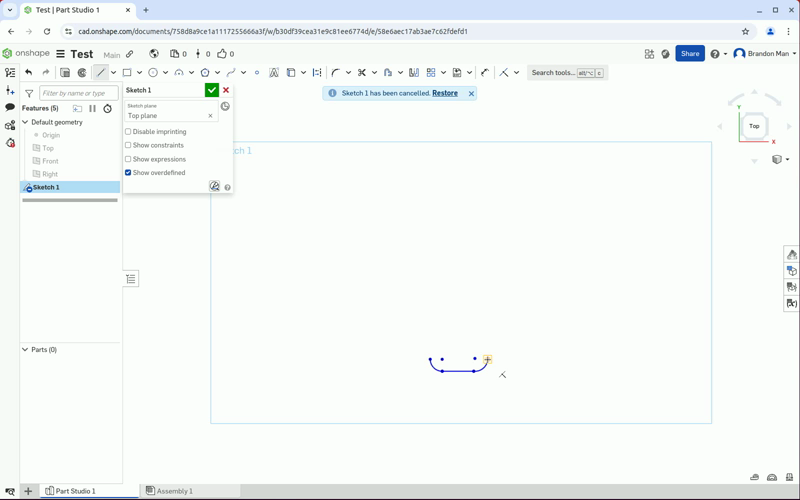
mouse_move(487, 206)
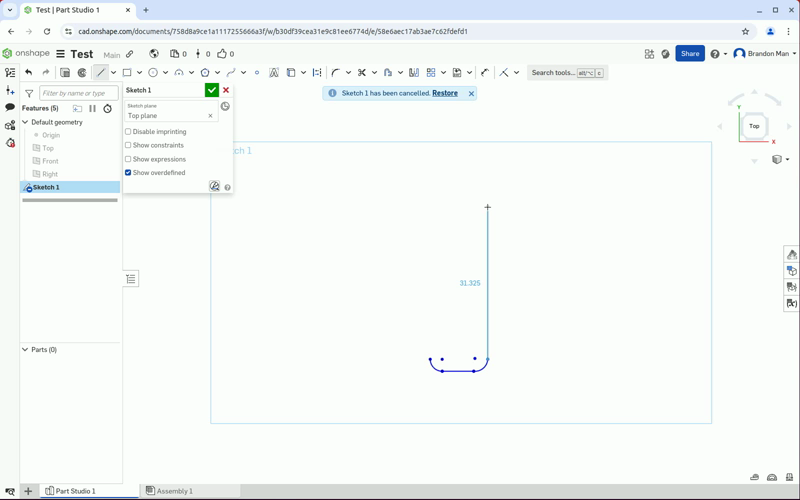
click(487, 206)
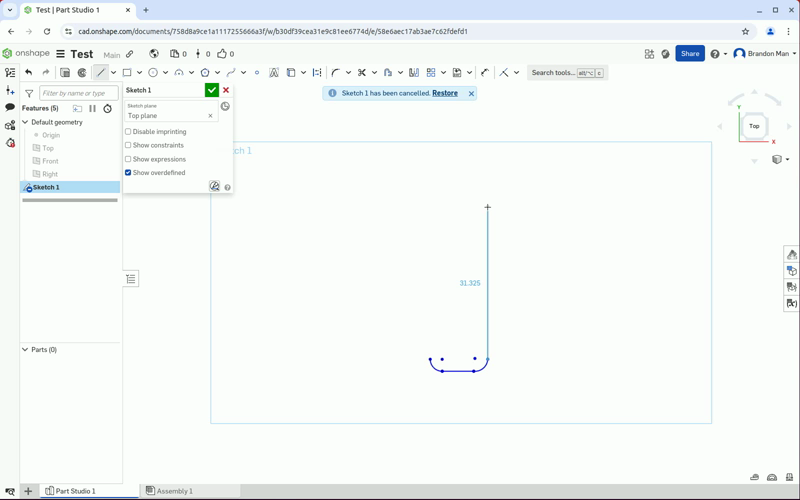
key_up(shift)
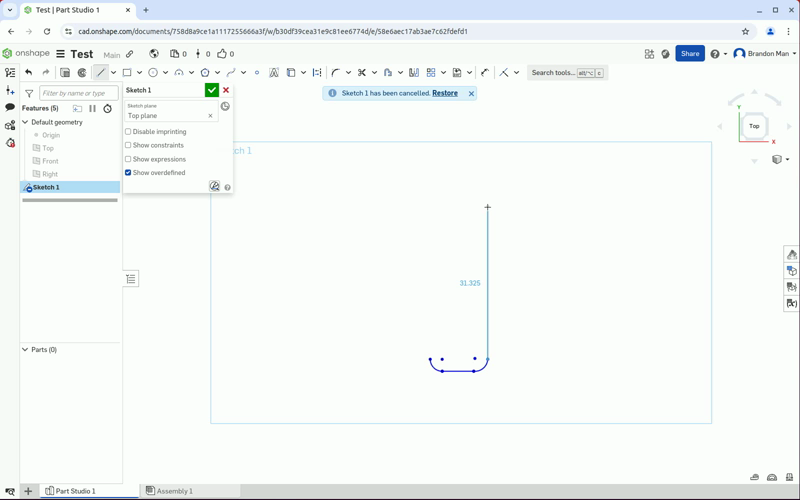
key(esc)
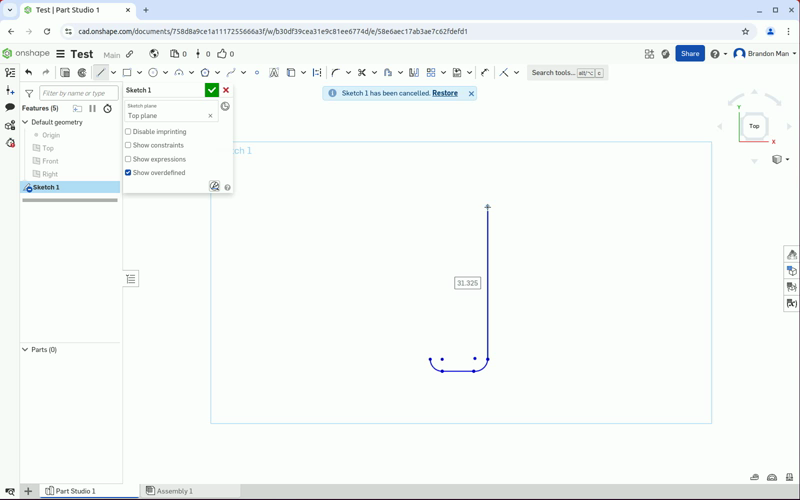
key(a)
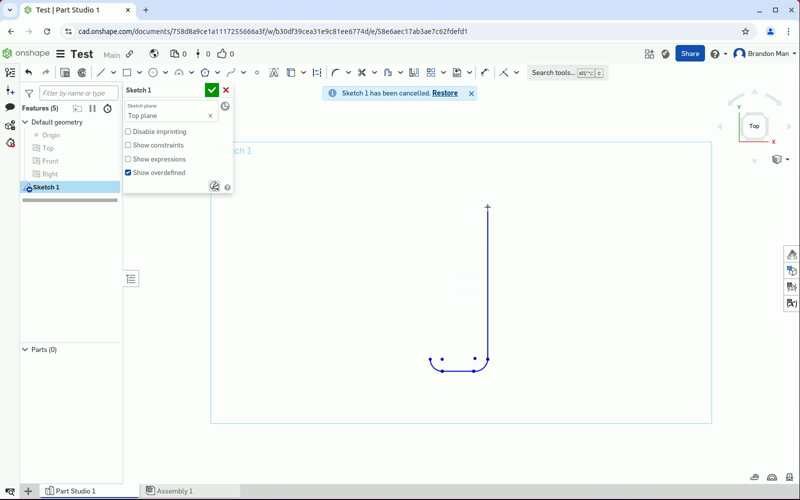
mouse_move(487, 206)
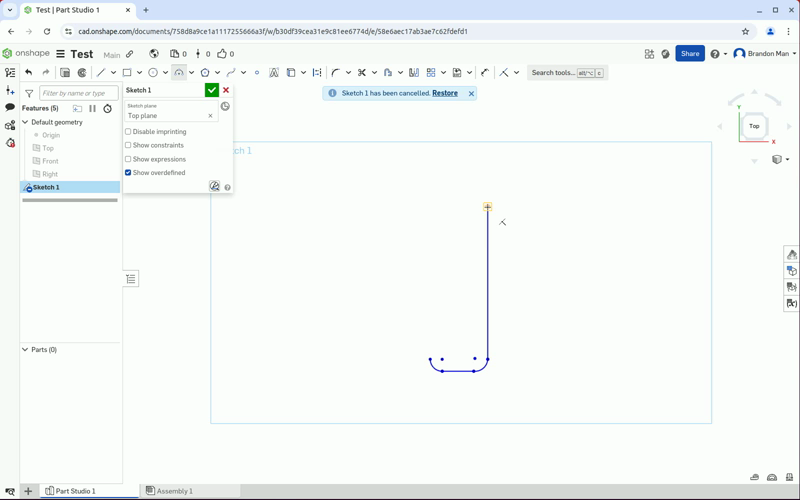
click(487, 206)
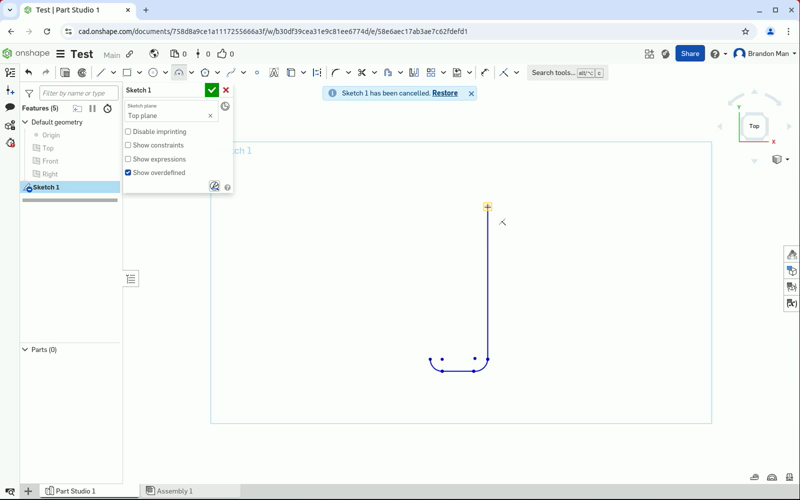
key_down(shift)
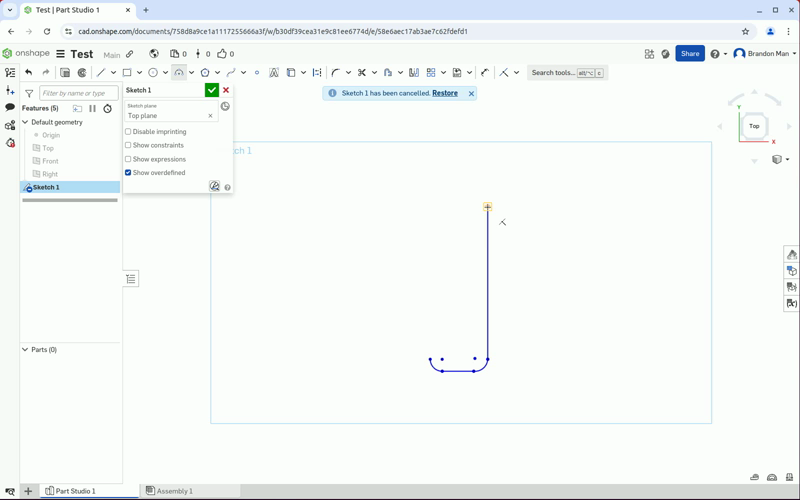
mouse_move(473, 194)
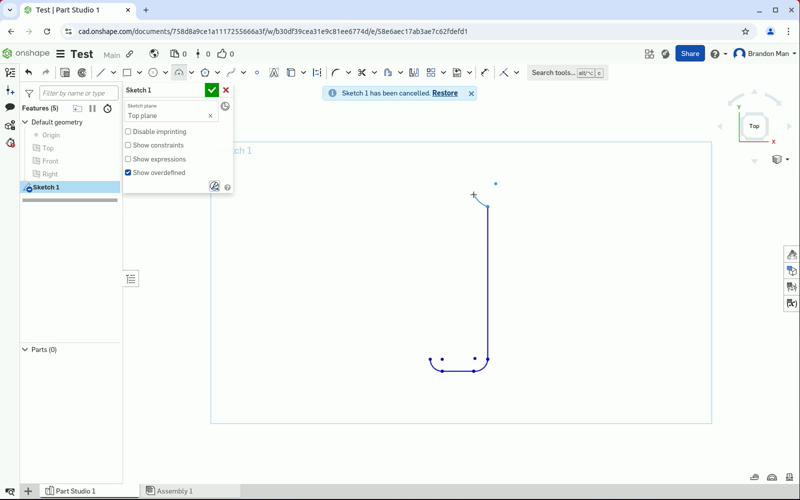
click(473, 194)
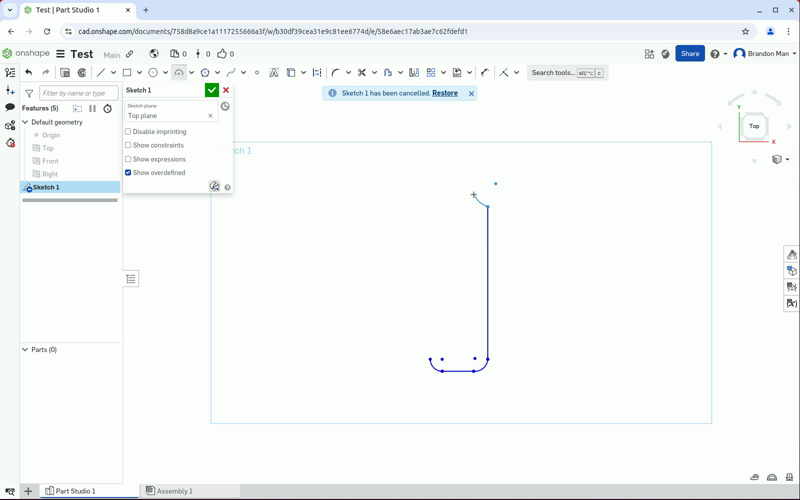
mouse_move(483, 197)
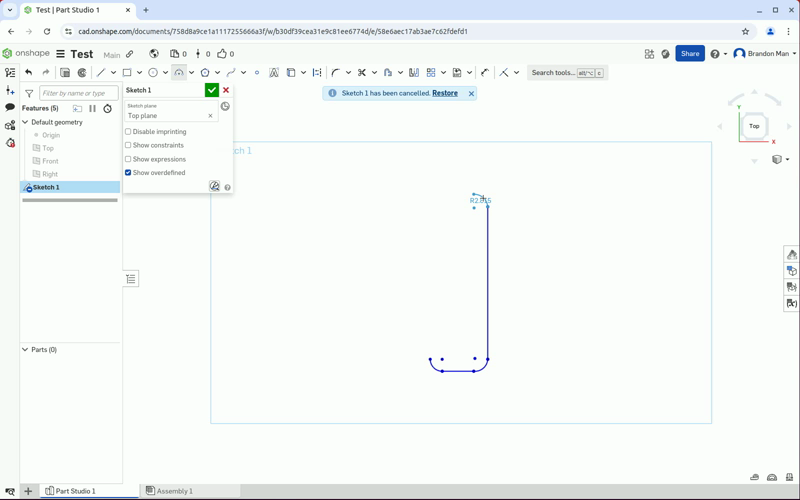
click(483, 197)
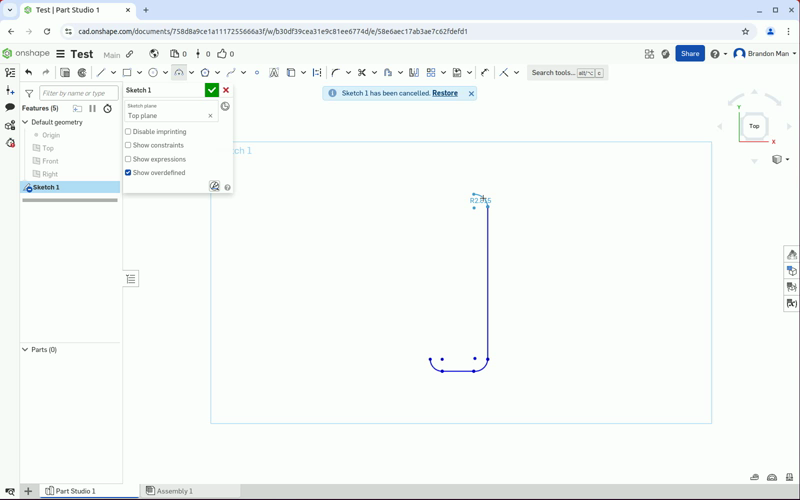
key_up(shift)
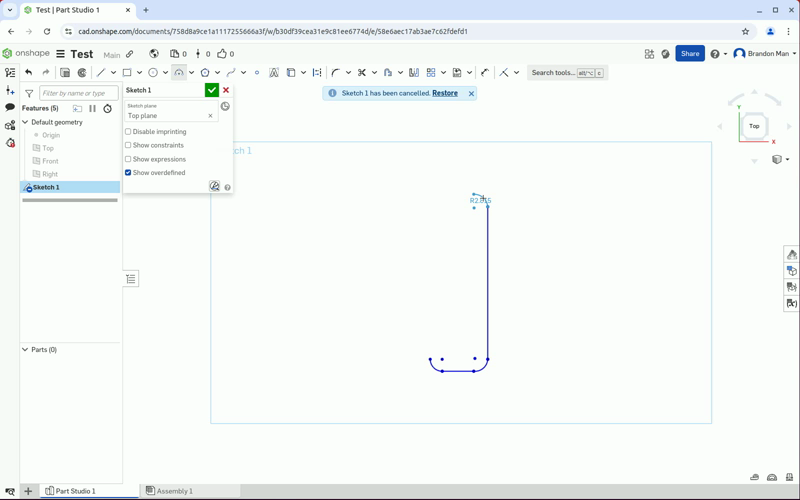
key(esc)
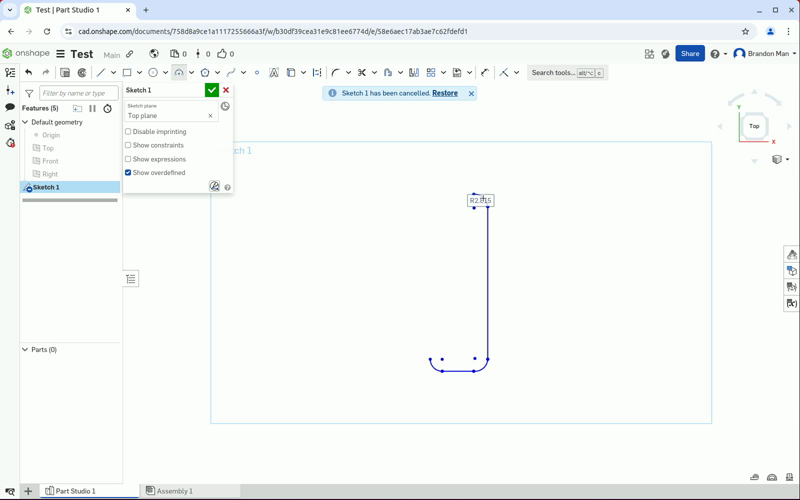
key(l)
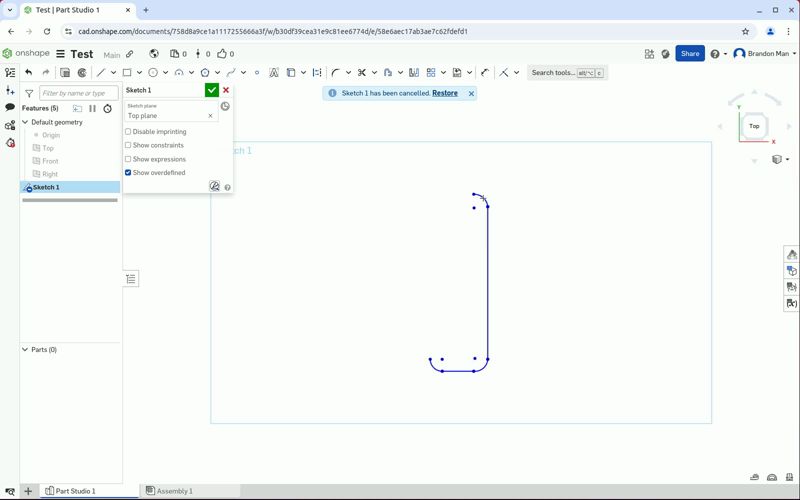
mouse_move(473, 194)
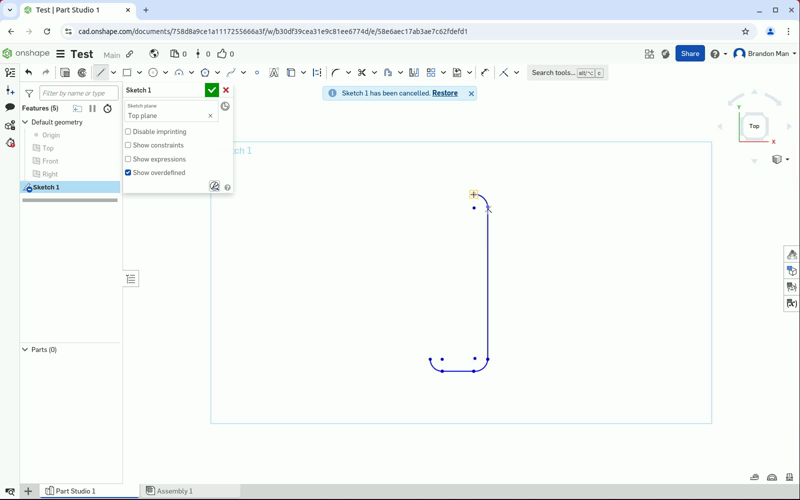
click(473, 194)
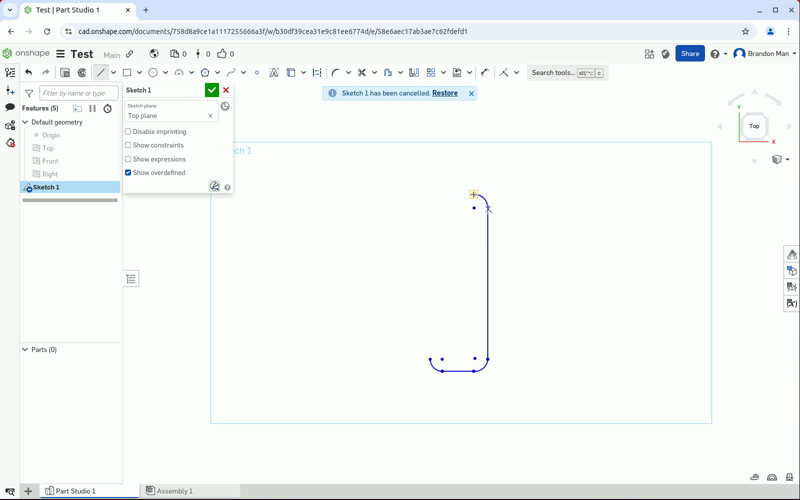
key_down(shift)
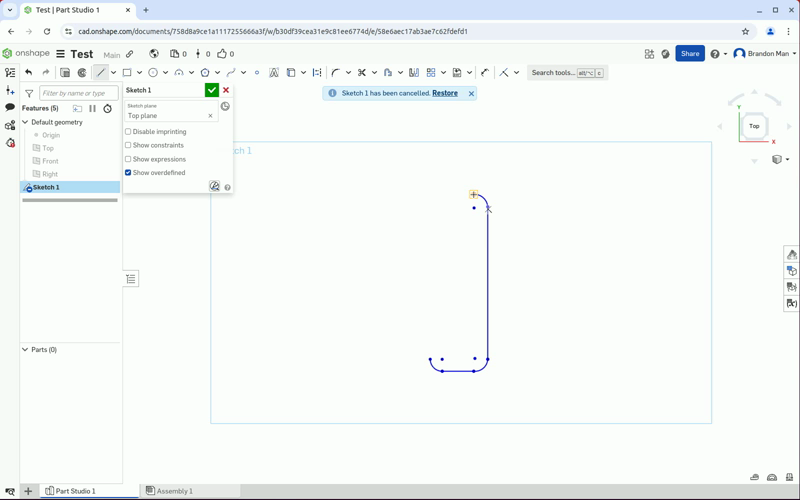
mouse_move(503, 194)
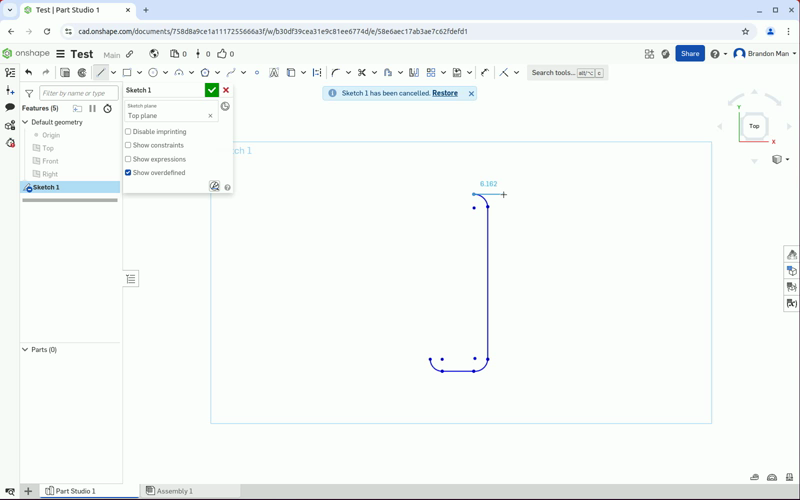
mouse_move(470, 194)
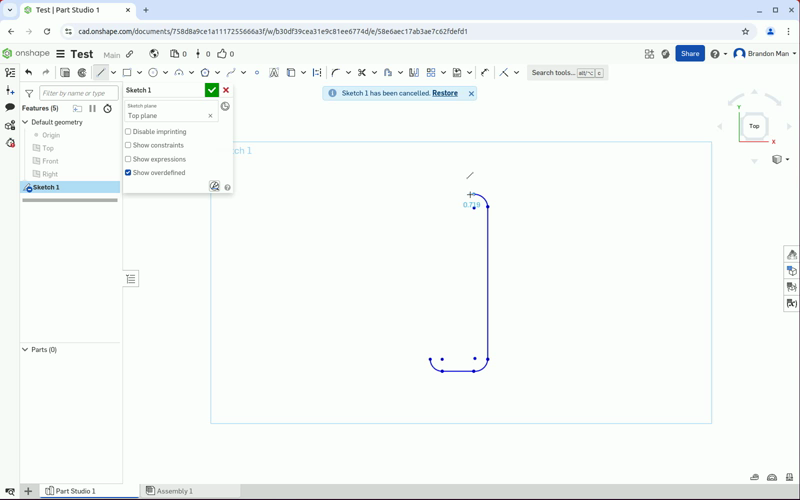
scroll(6)
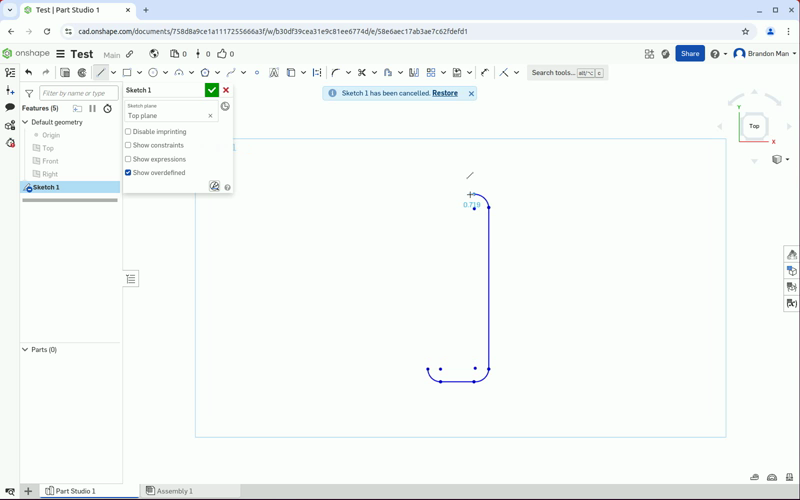
scroll(6)
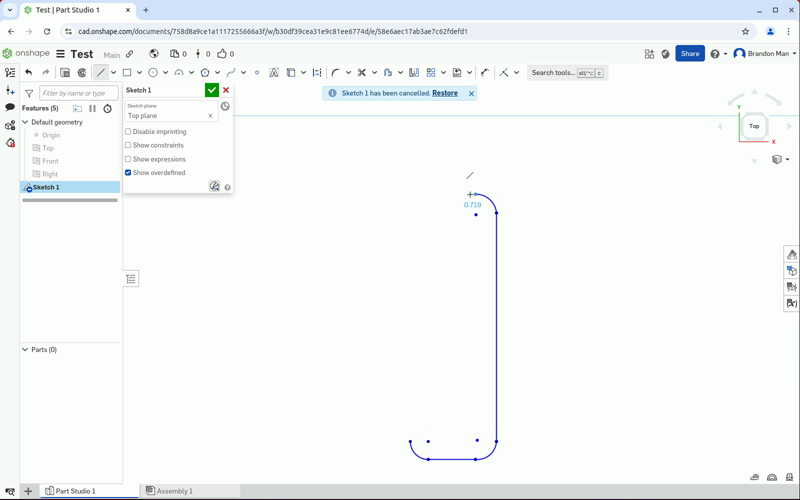
scroll(6)
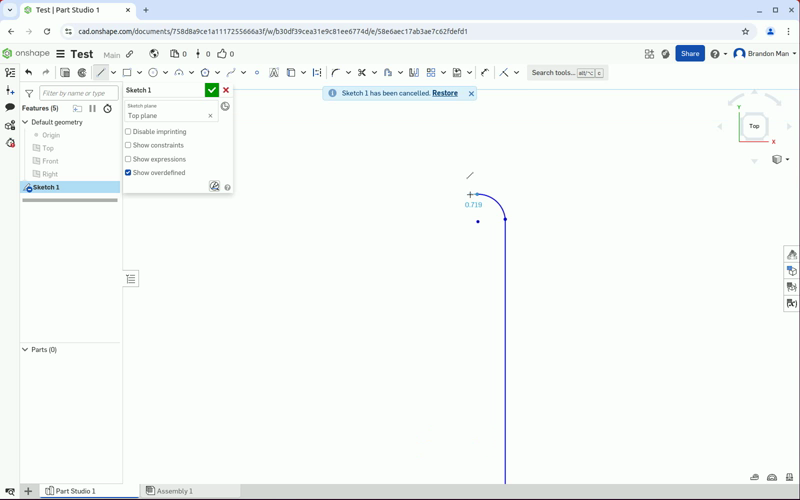
scroll(6)
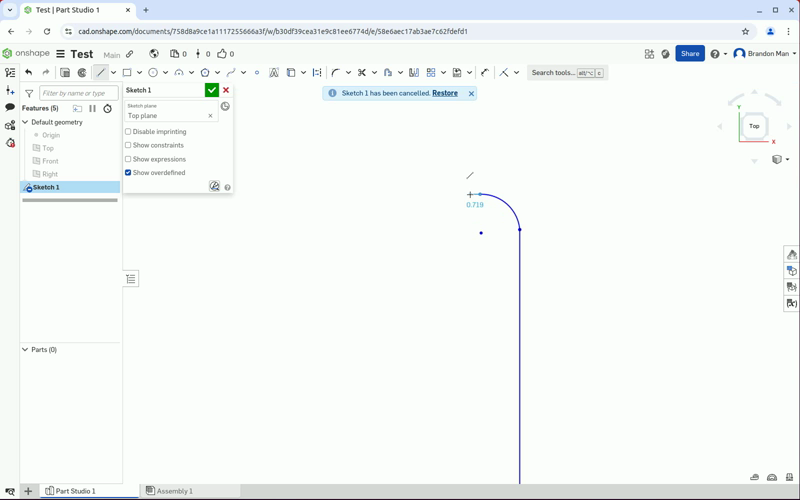
scroll(6)
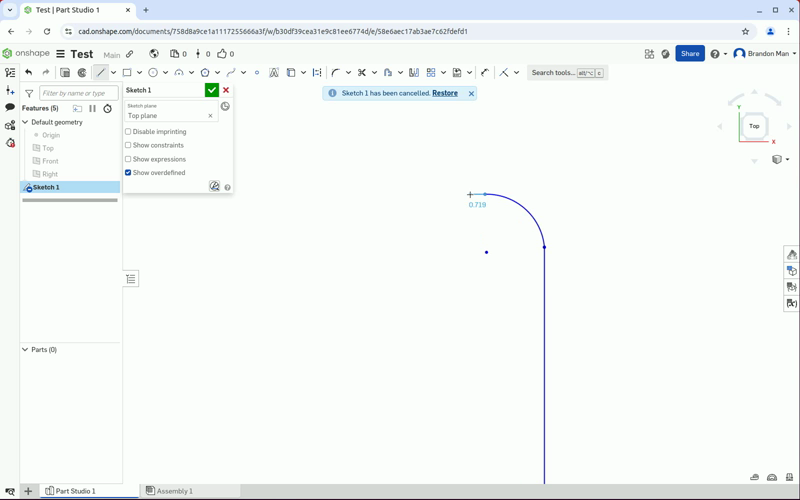
scroll(6)
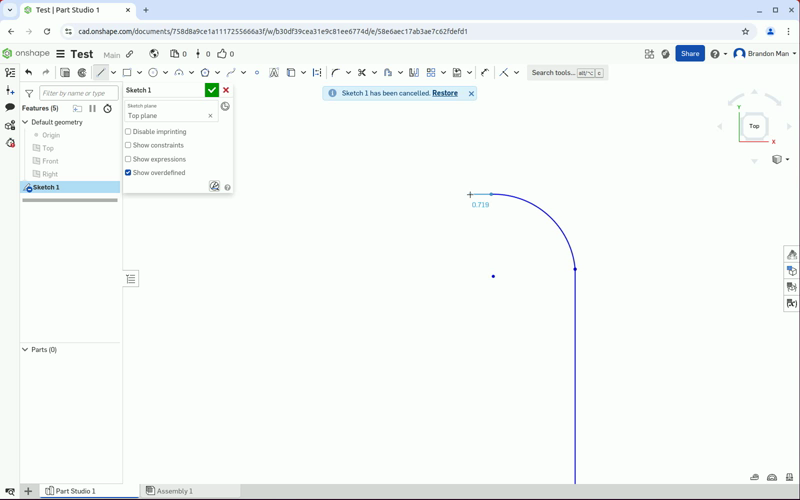
scroll(6)
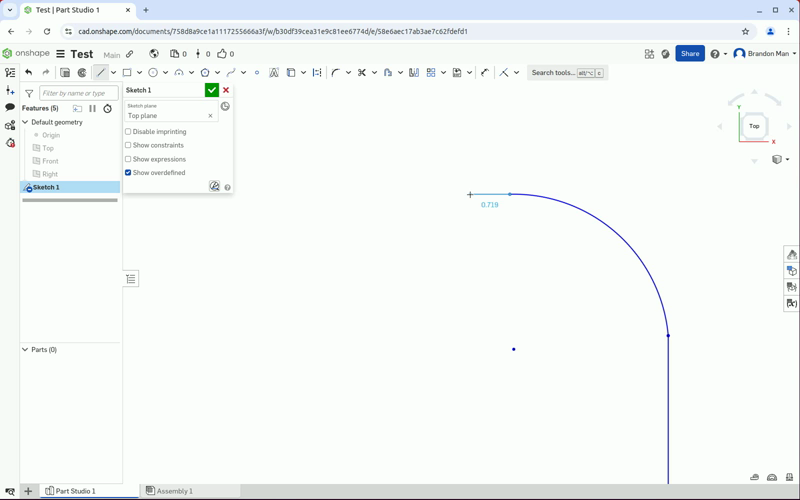
click(470, 194)
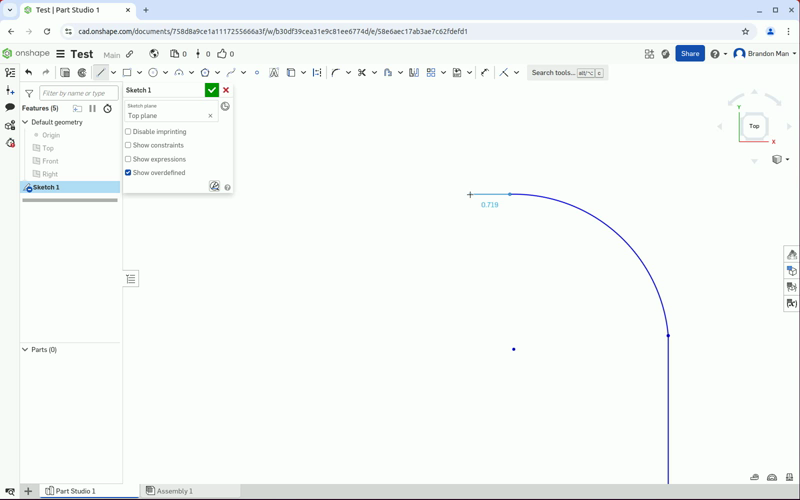
scroll(-6)
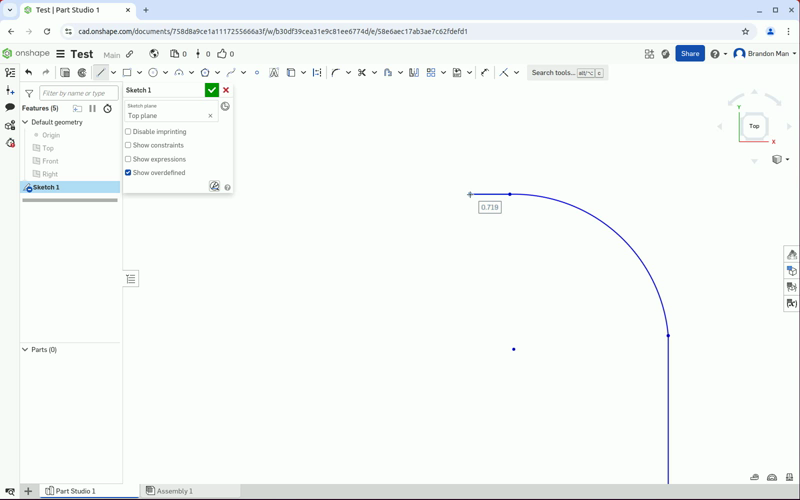
scroll(-6)
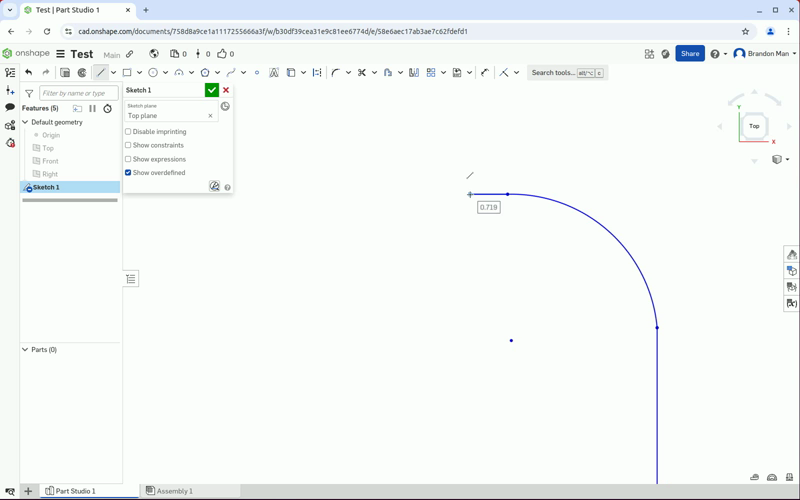
scroll(-6)
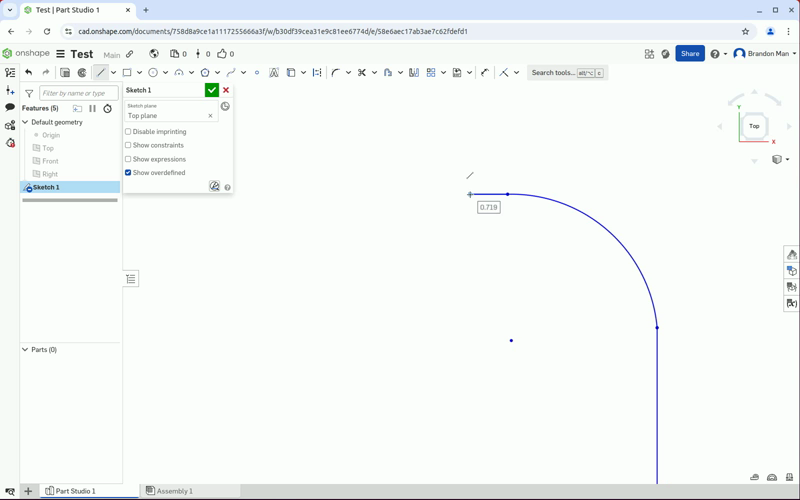
scroll(-6)
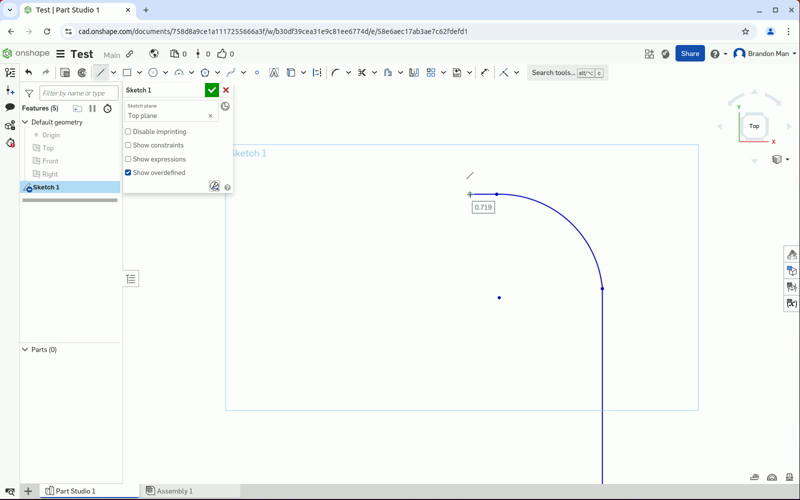
scroll(-6)
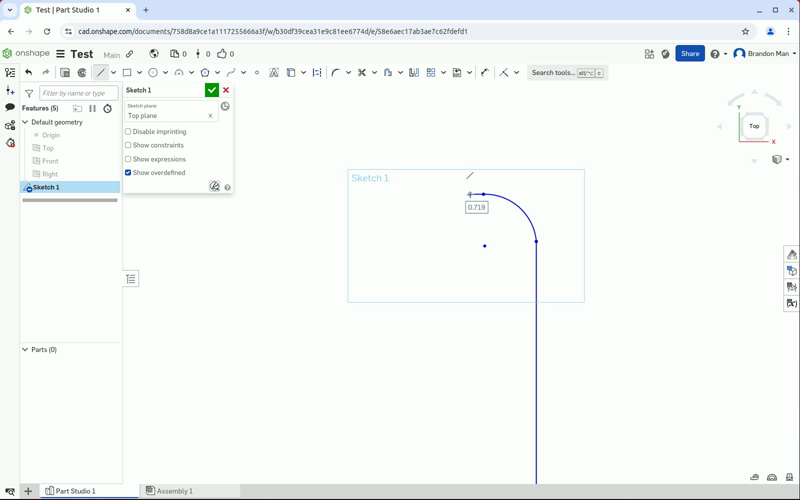
scroll(-6)
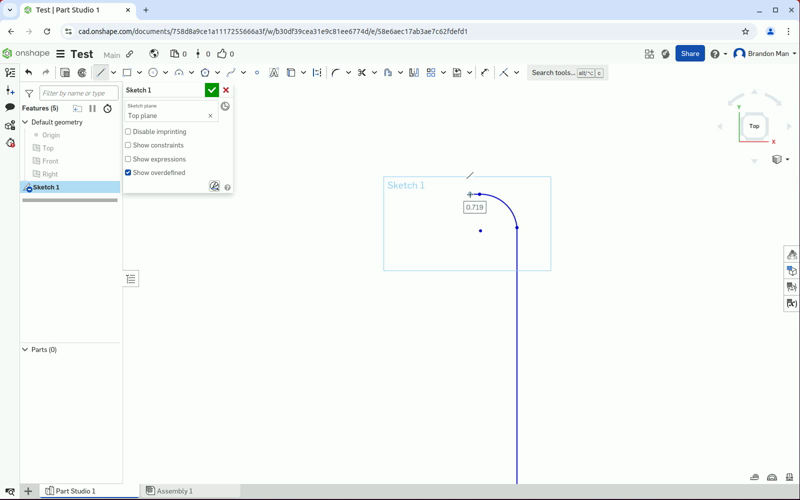
scroll(-6)
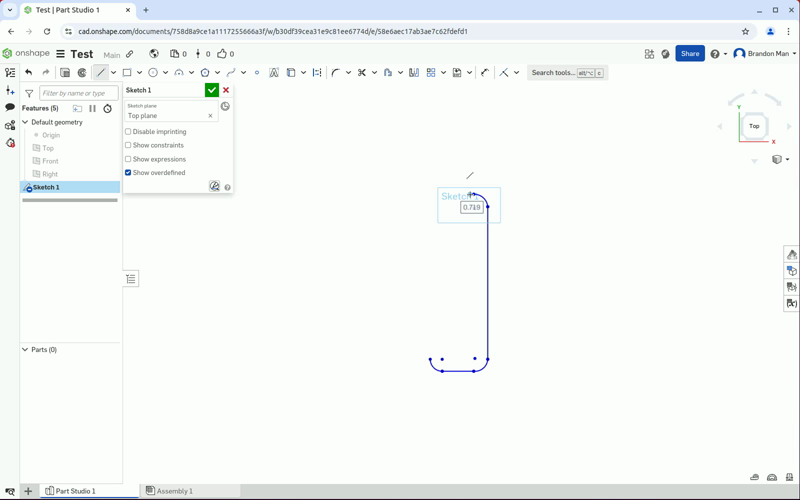
key_up(shift)
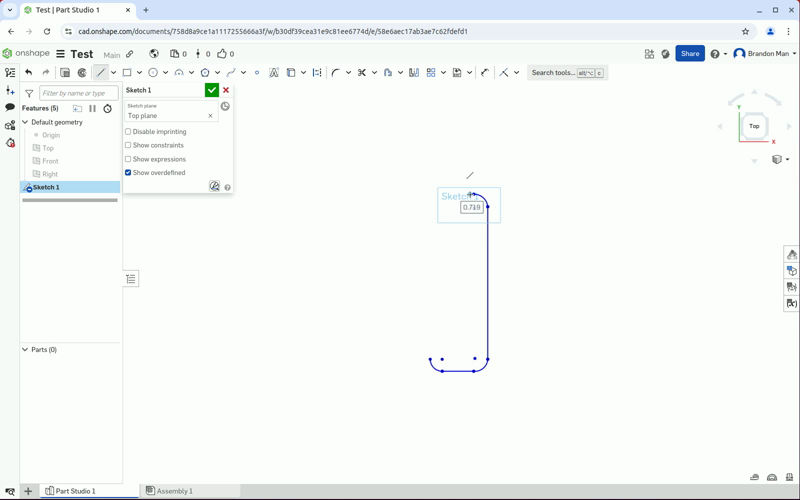
key_down(shift)
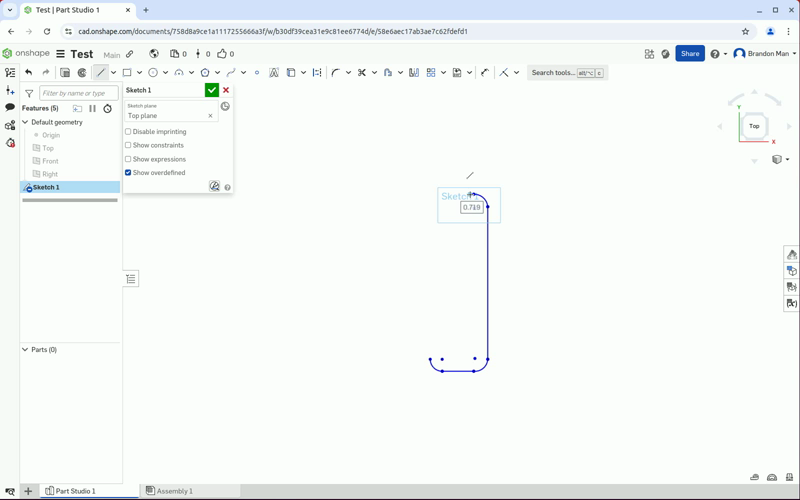
mouse_move(500, 194)
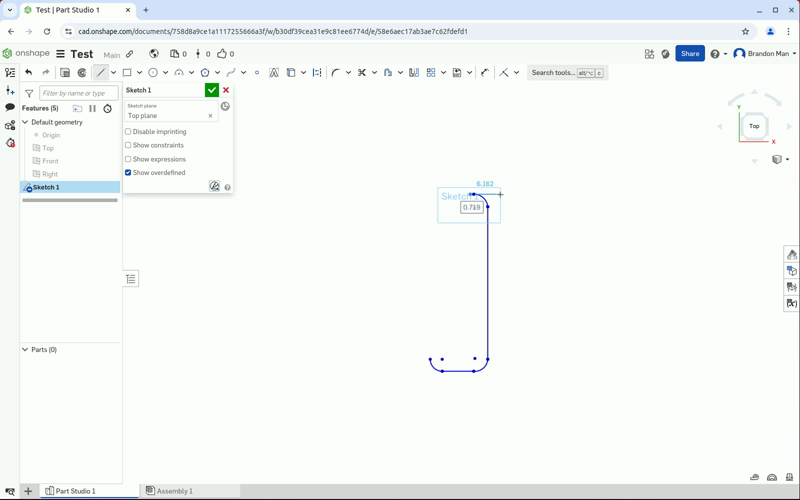
mouse_move(447, 194)
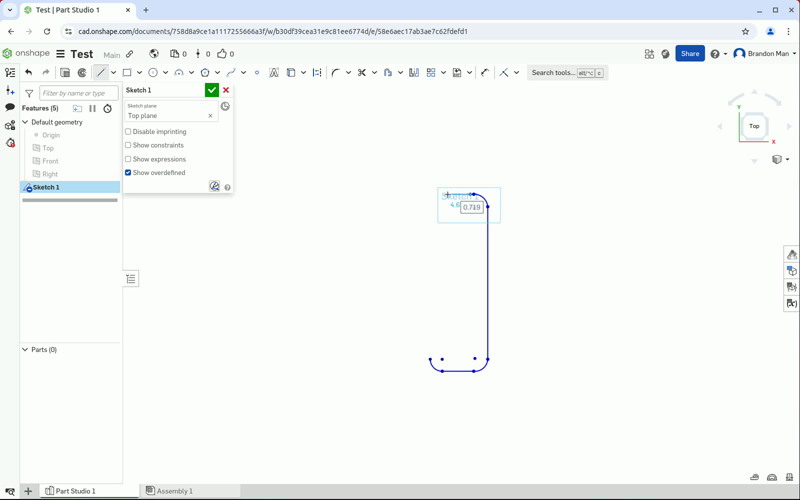
click(447, 194)
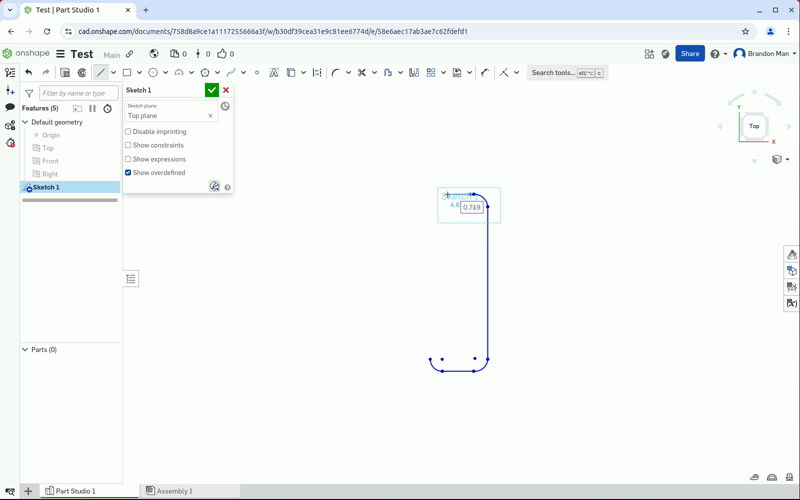
key_up(shift)
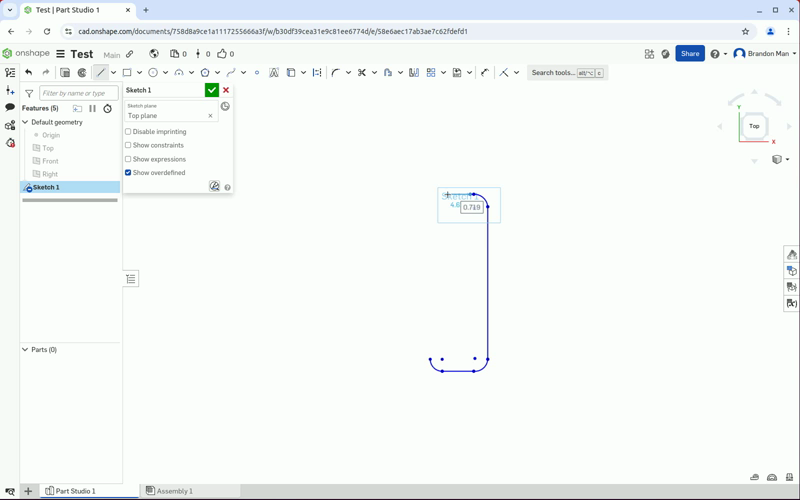
key_down(shift)
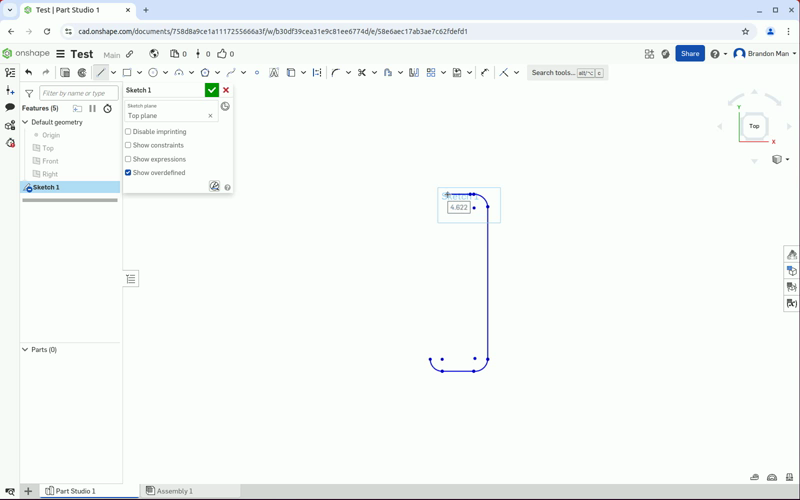
mouse_move(477, 194)
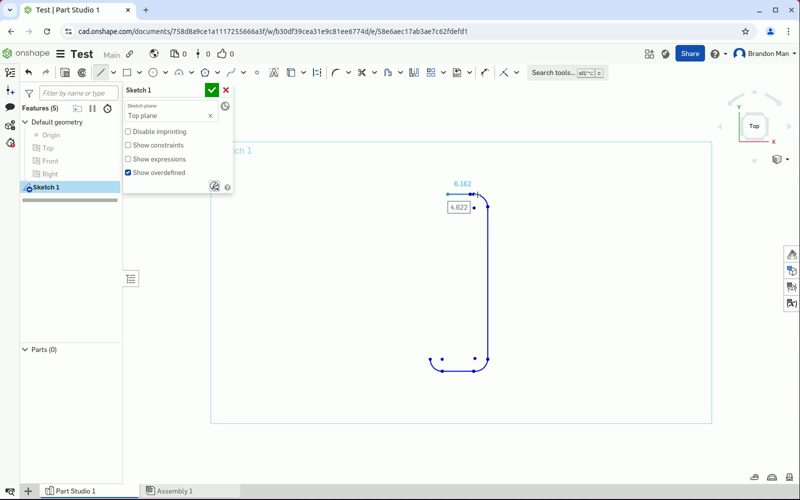
mouse_move(442, 194)
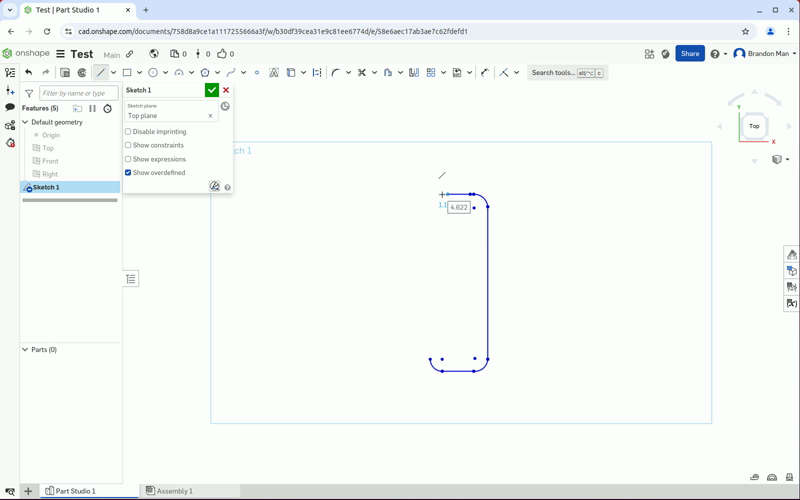
scroll(6)
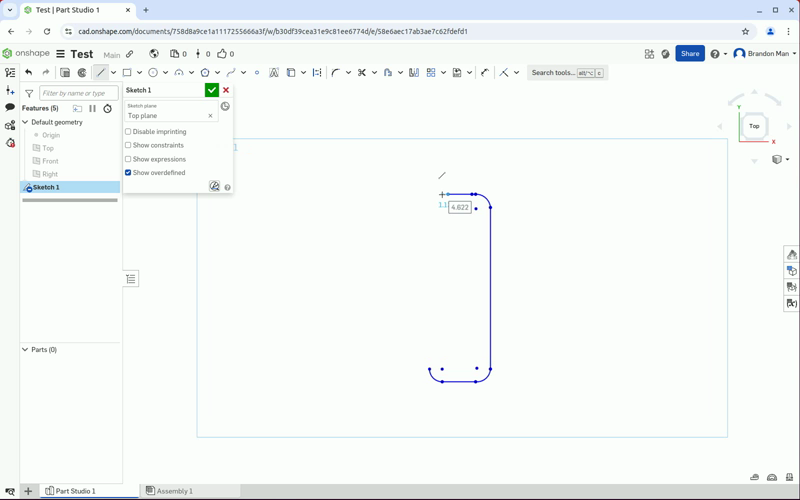
scroll(6)
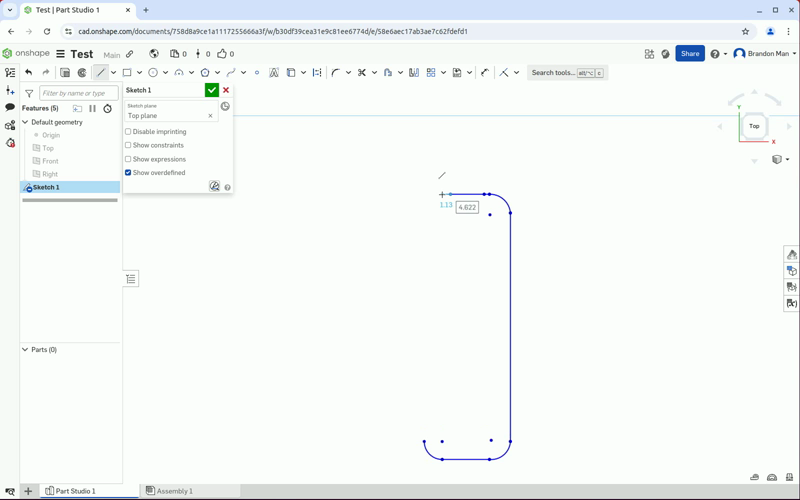
scroll(6)
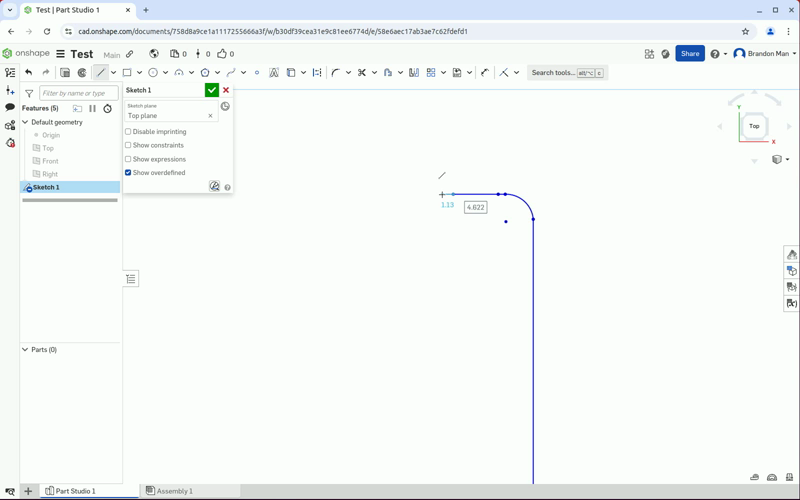
scroll(6)
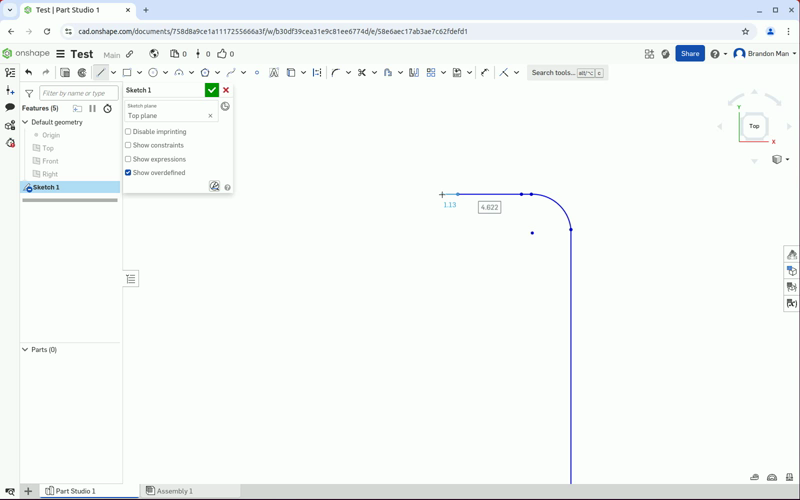
scroll(6)
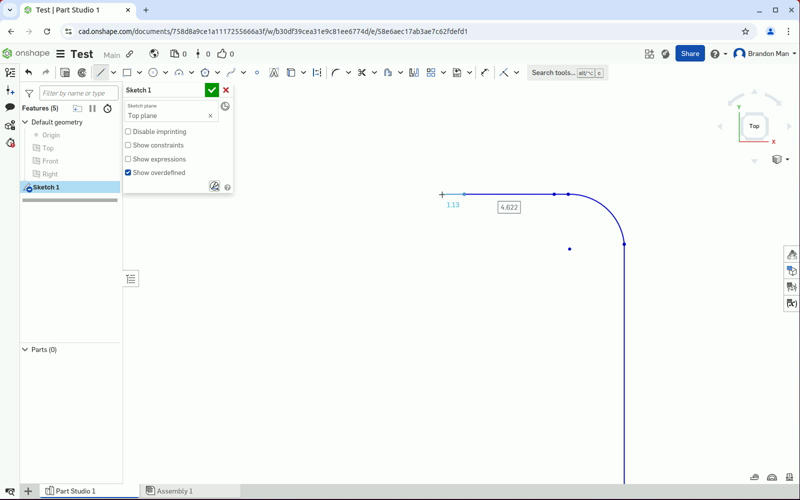
scroll(6)
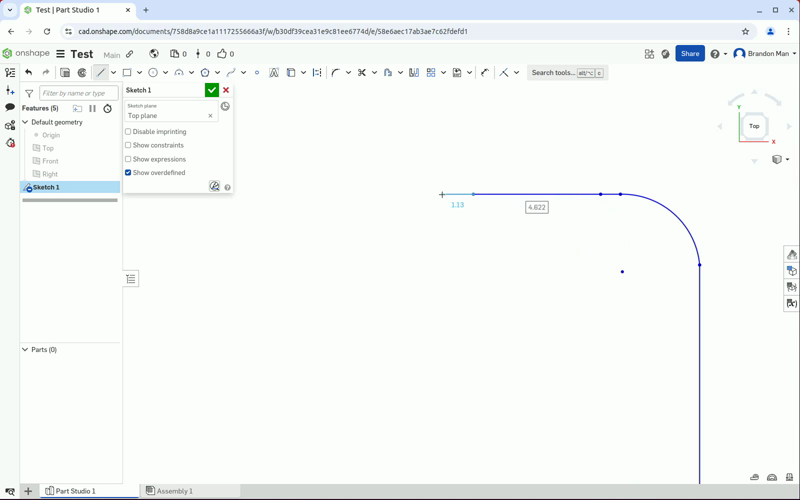
scroll(6)
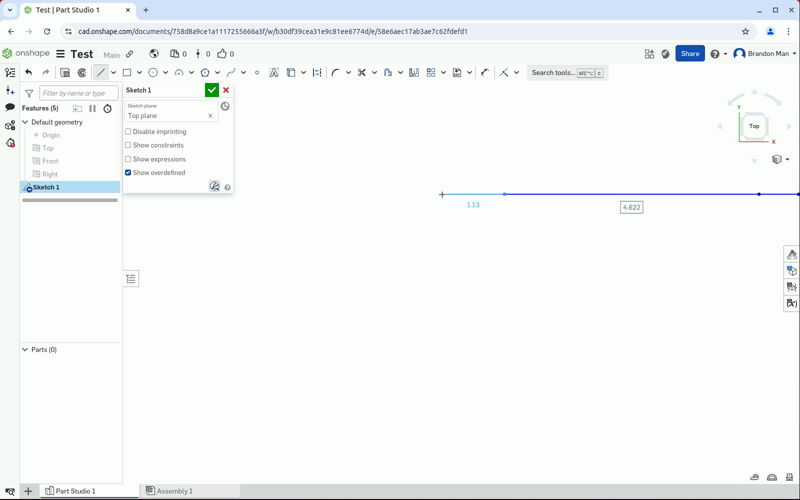
click(442, 194)
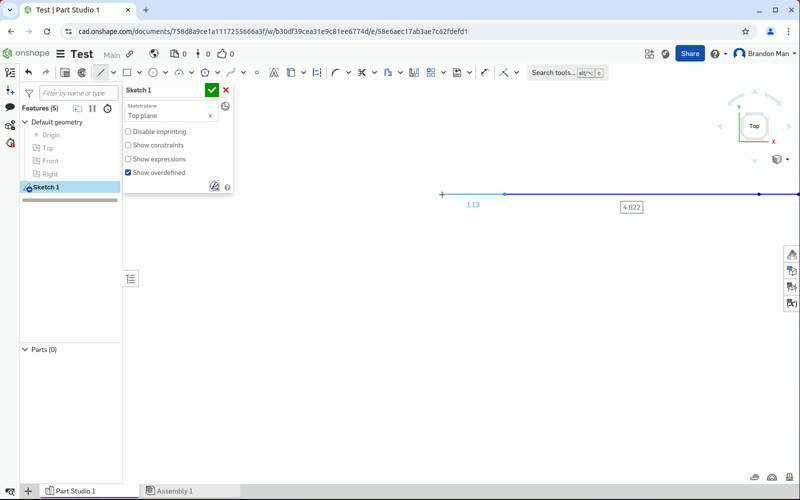
scroll(-6)
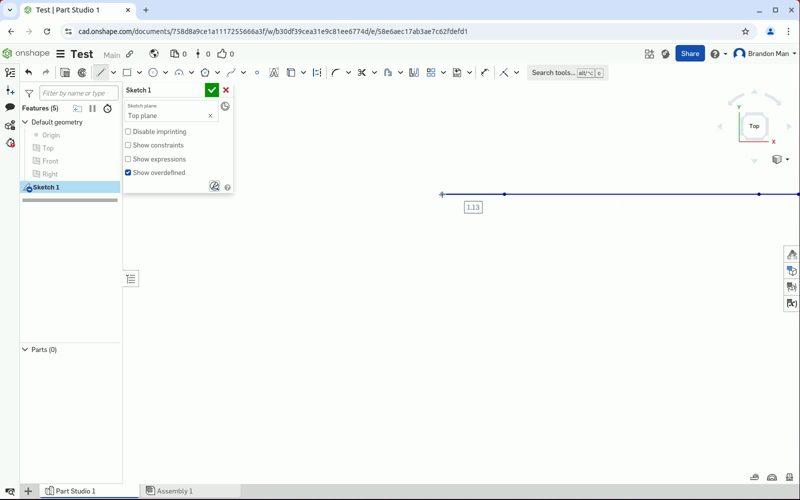
scroll(-6)
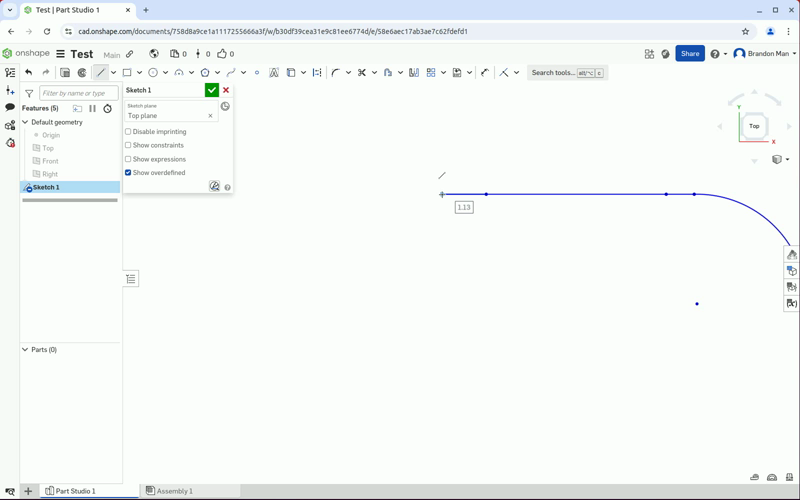
scroll(-6)
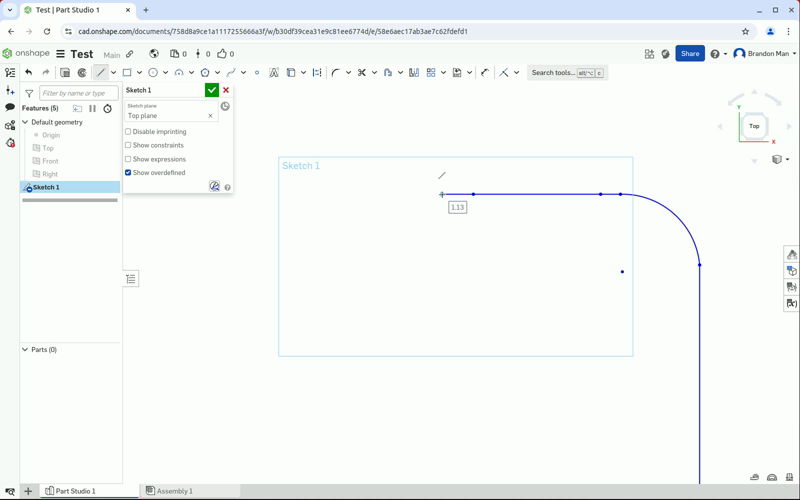
scroll(-6)
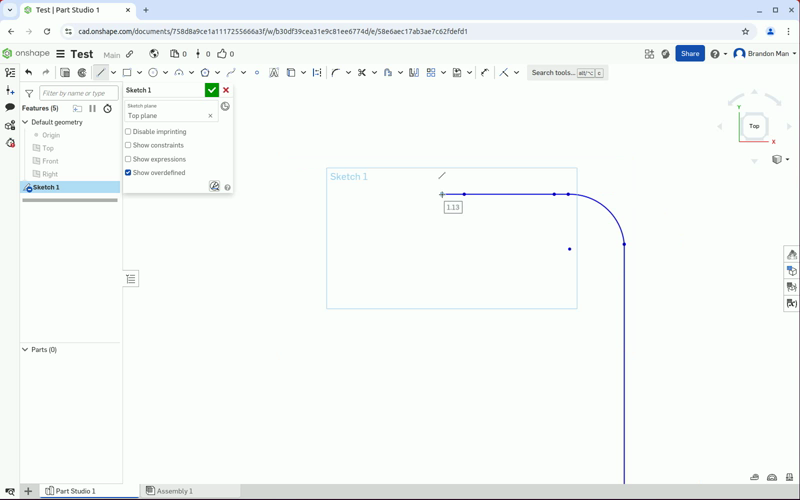
scroll(-6)
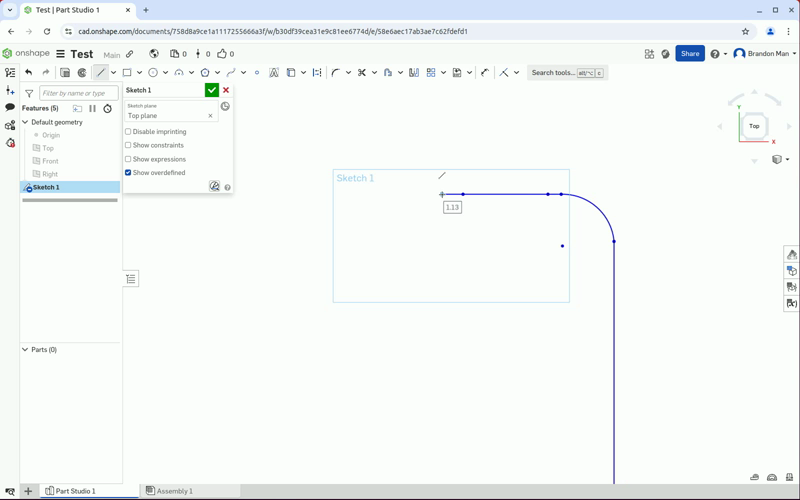
scroll(-6)
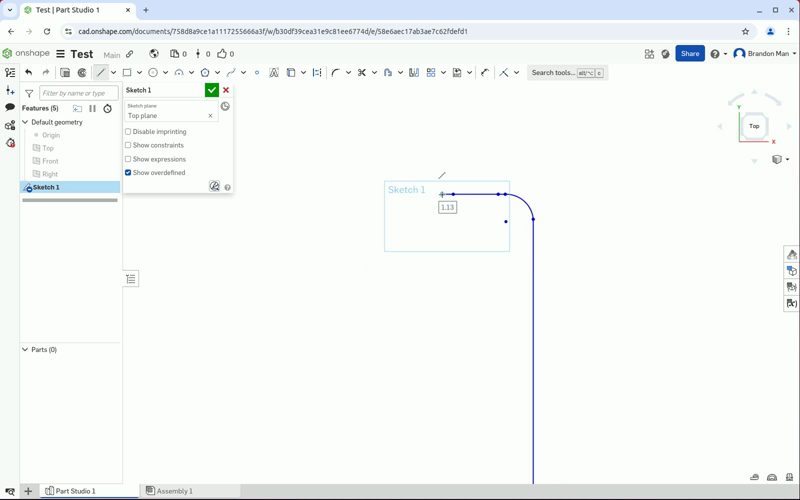
scroll(-6)
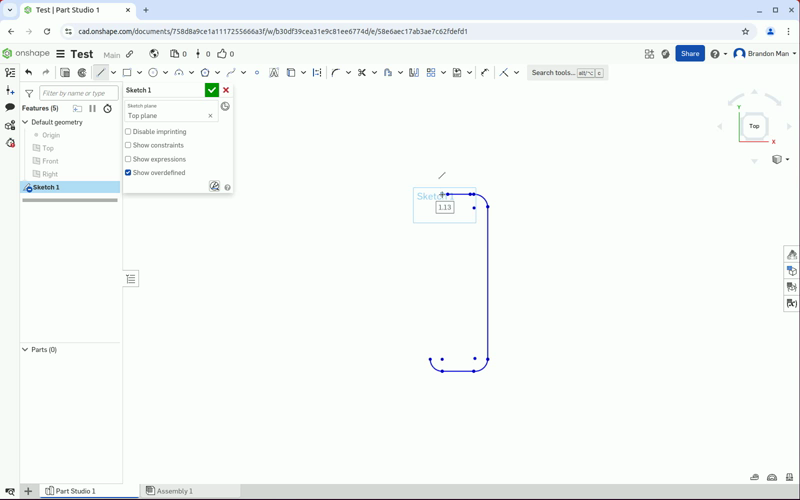
key_up(shift)
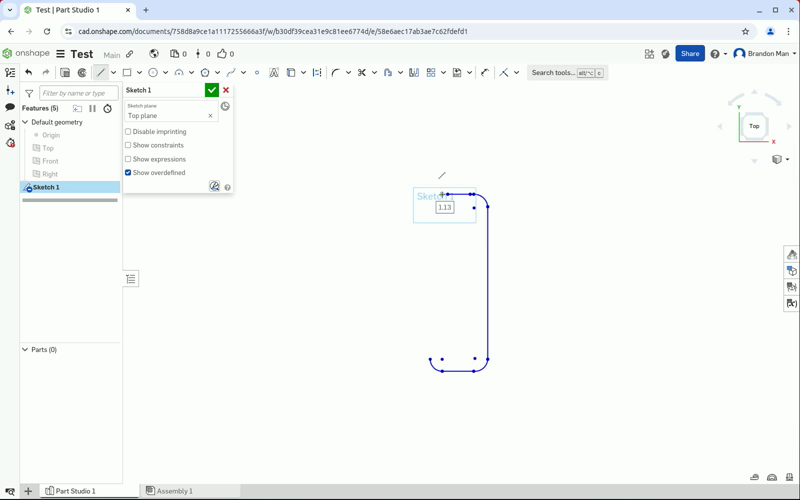
key(esc)
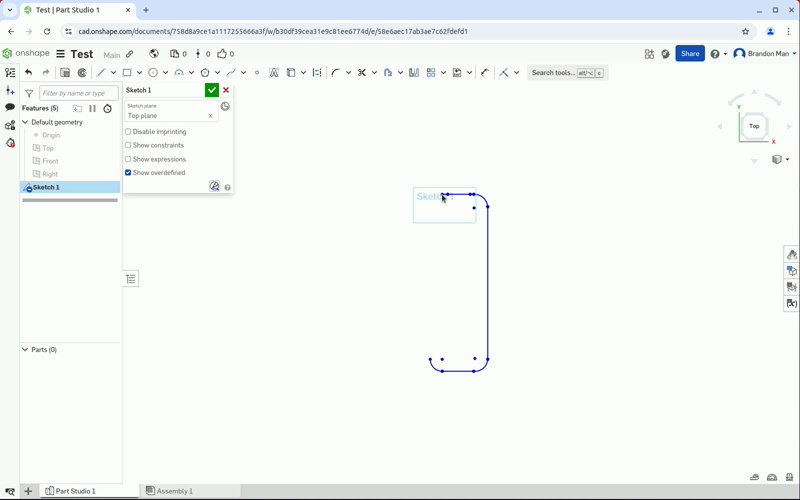
key(a)
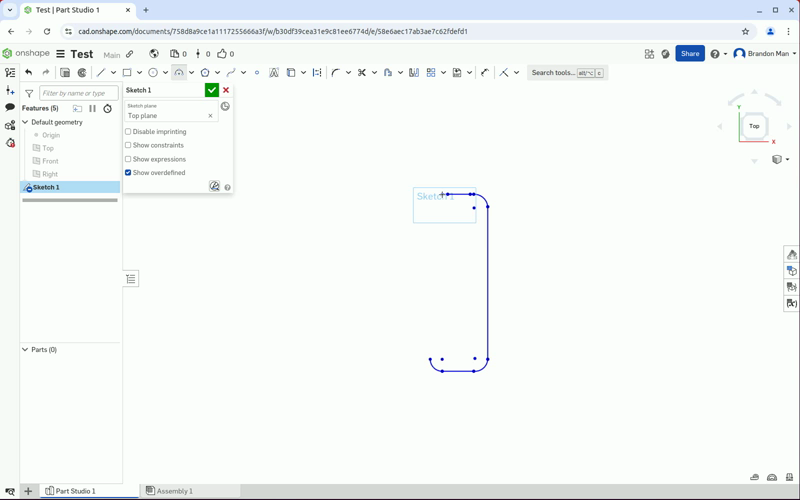
mouse_move(442, 194)
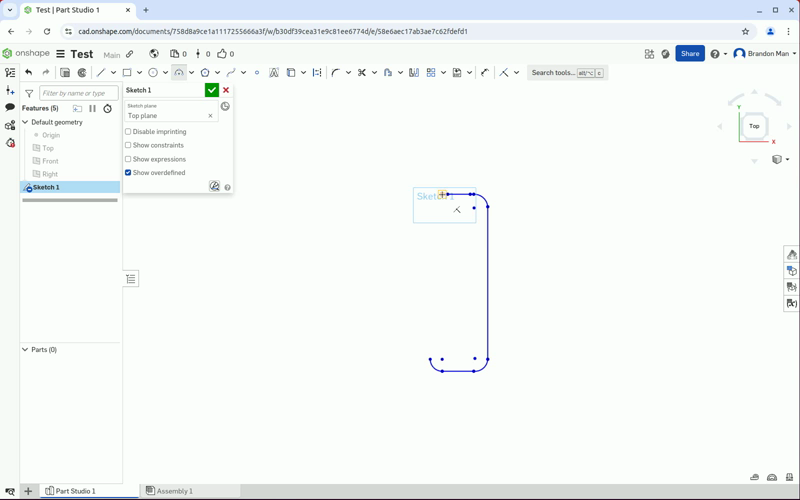
click(442, 194)
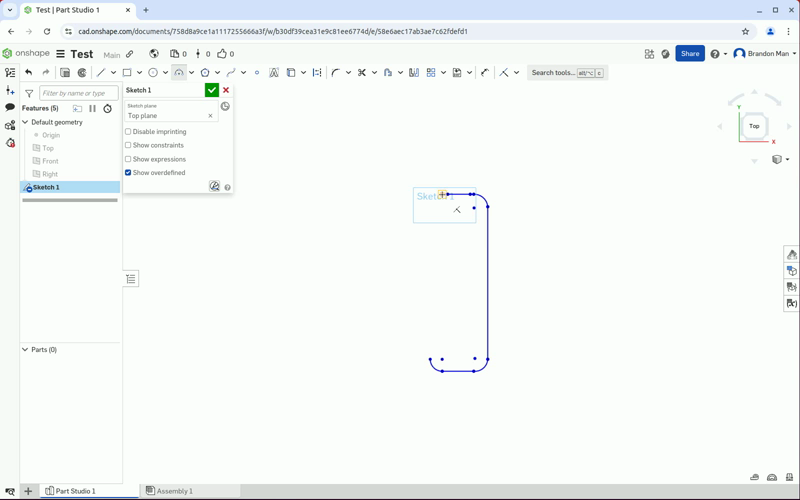
key_down(shift)
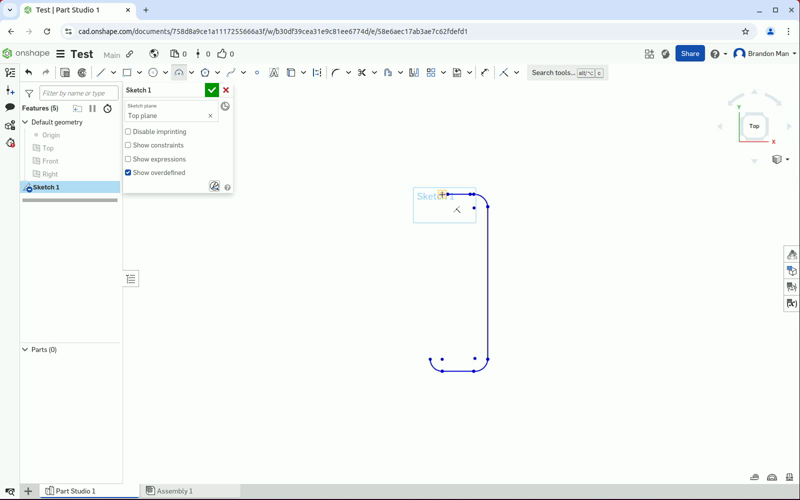
mouse_move(430, 206)
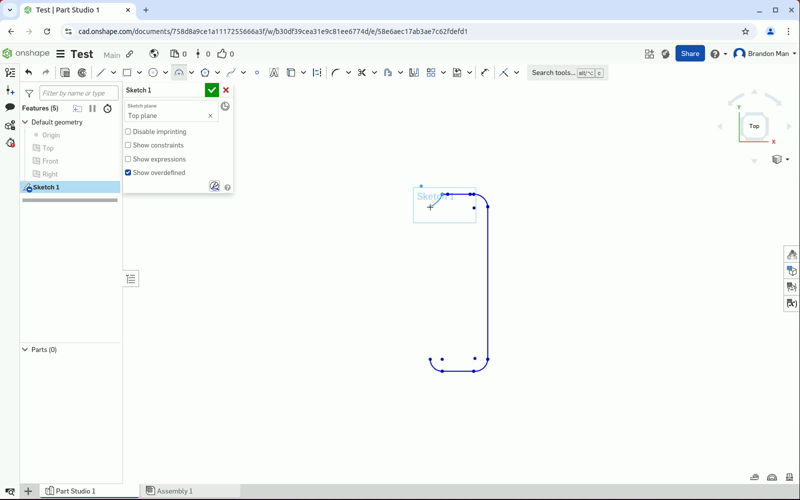
click(430, 206)
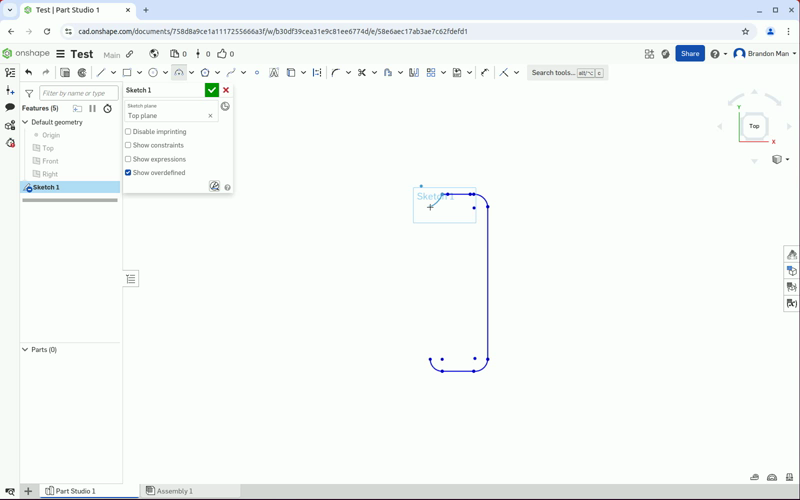
mouse_move(433, 198)
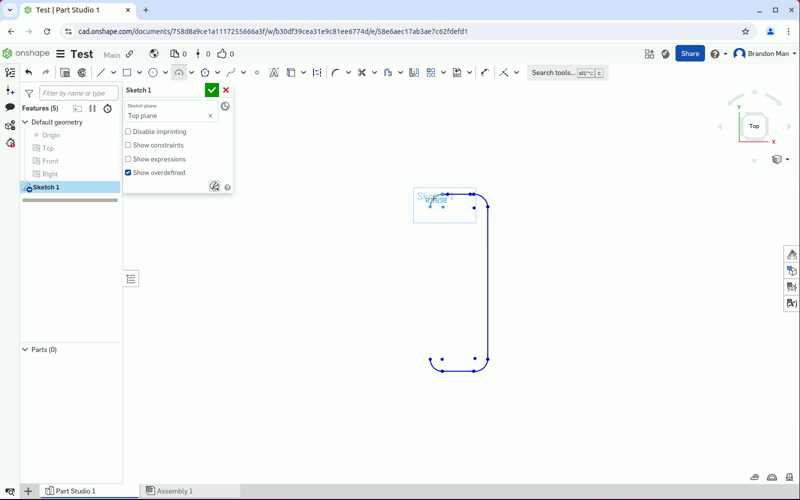
click(433, 198)
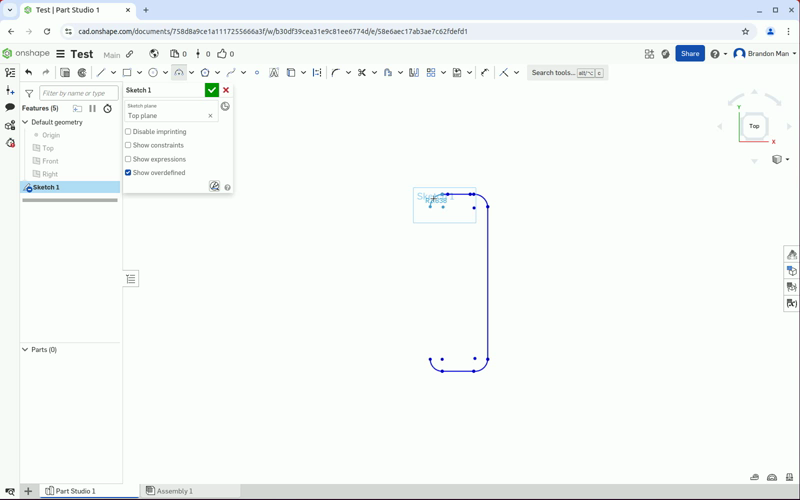
key_up(shift)
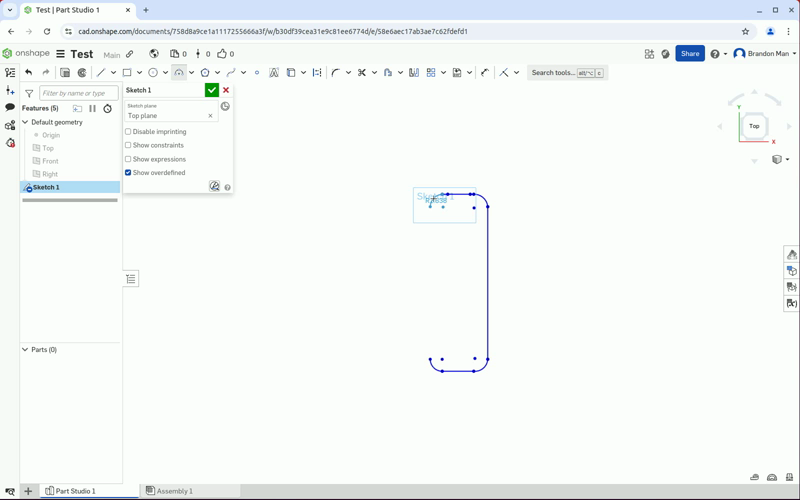
key(esc)
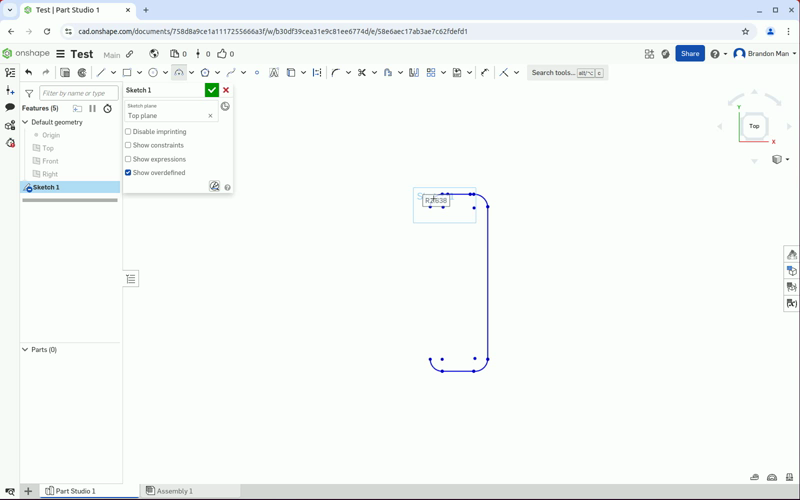
key(l)
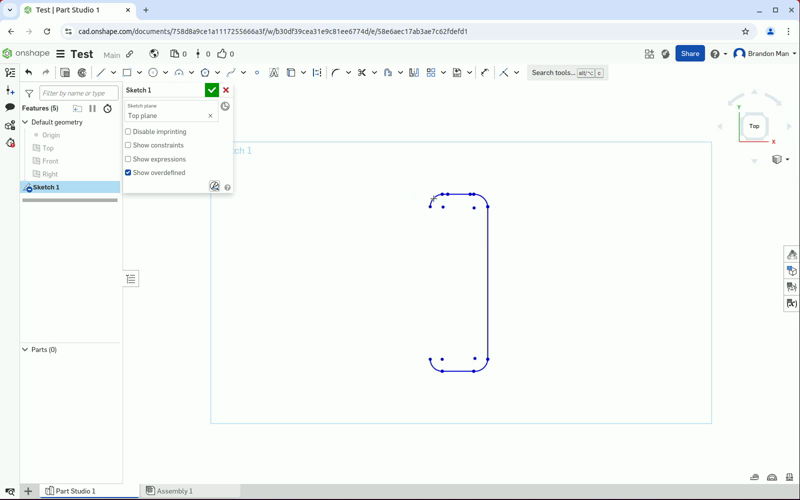
mouse_move(430, 206)
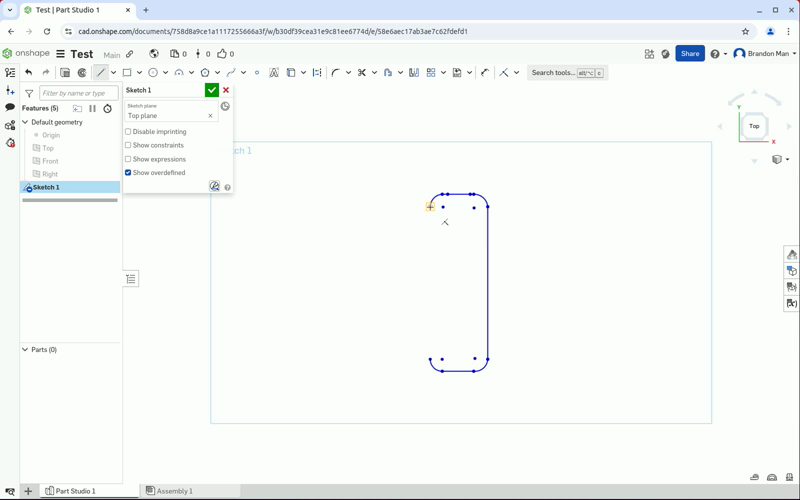
click(430, 206)
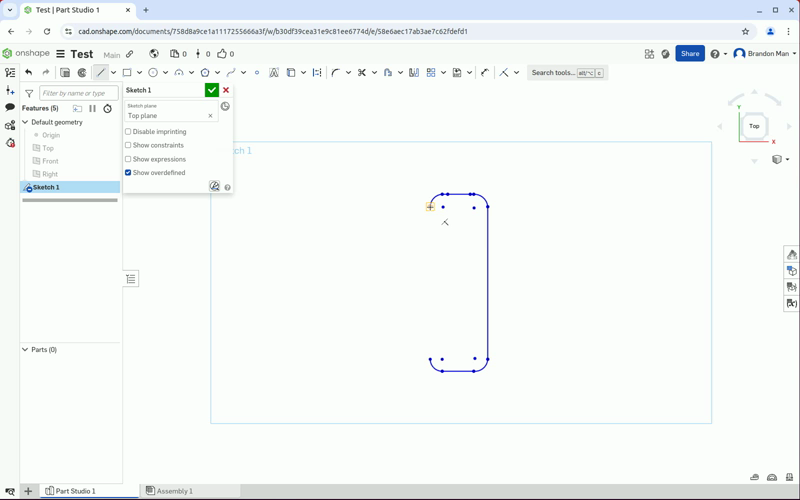
key_down(shift)
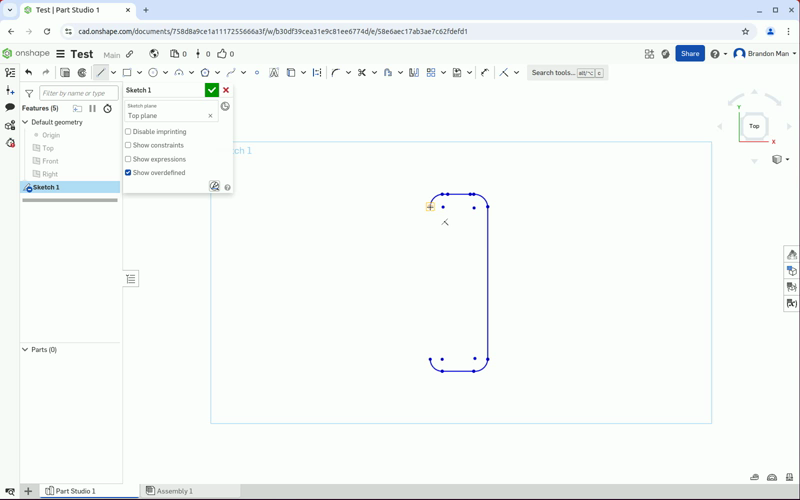
mouse_move(430, 359)
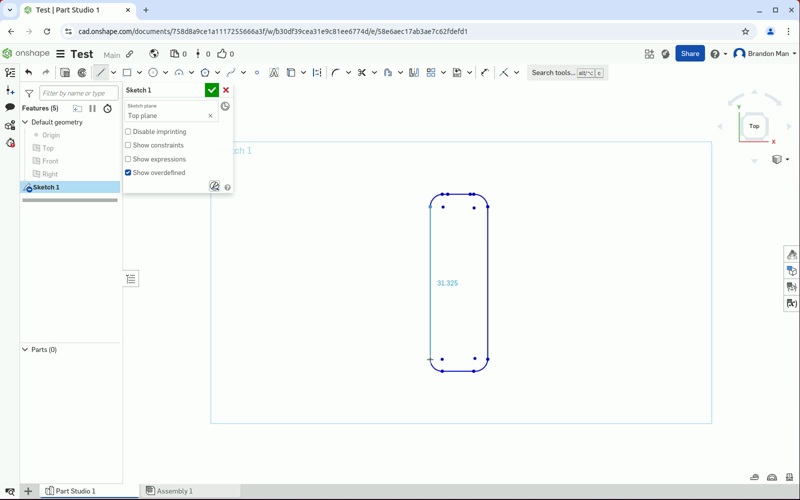
key_up(shift)
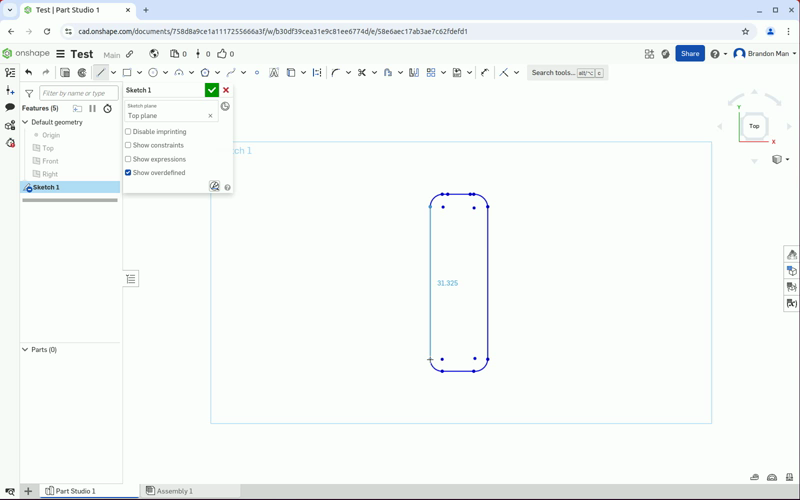
click(430, 359)
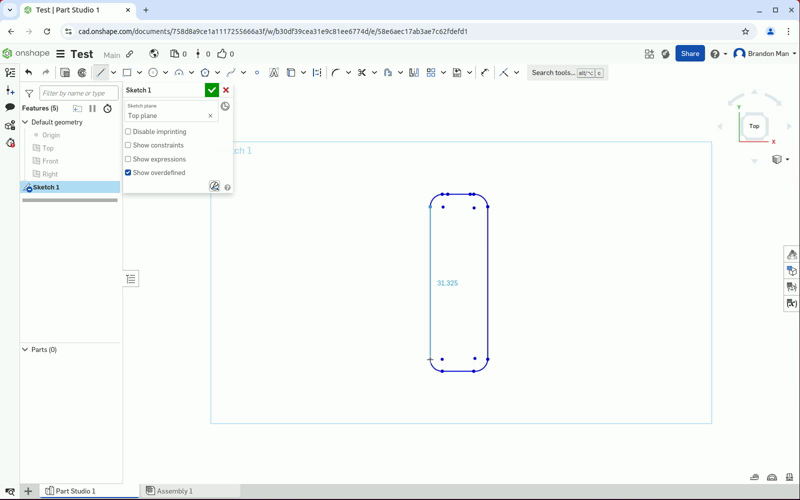
key(esc)
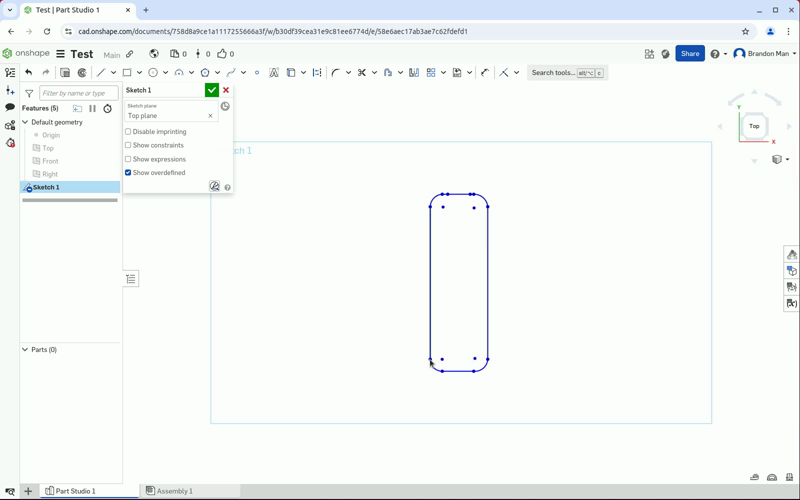
key(a)
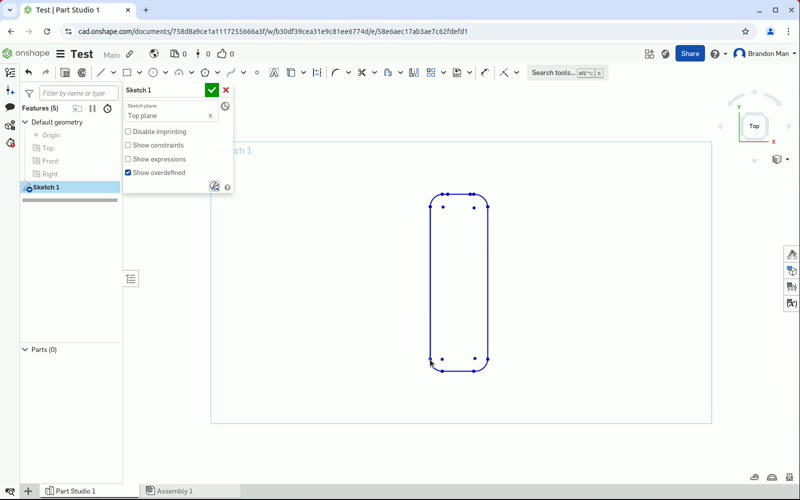
key_down(shift)
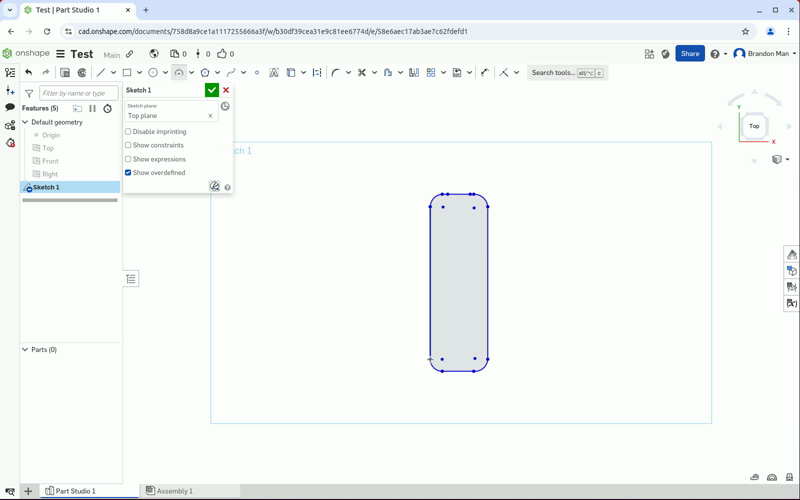
mouse_move(444, 343)
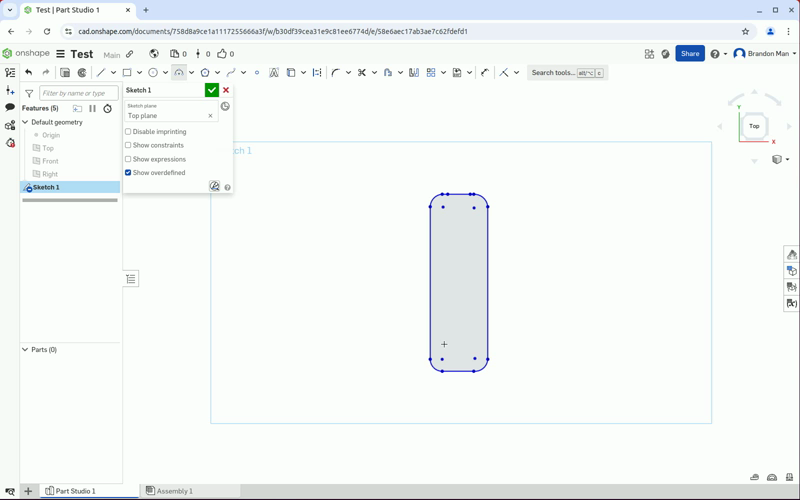
click(444, 343)
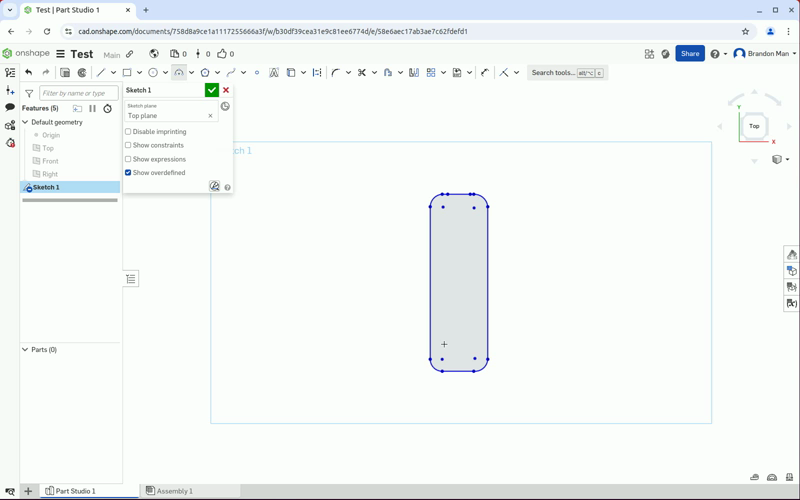
key_up(shift)
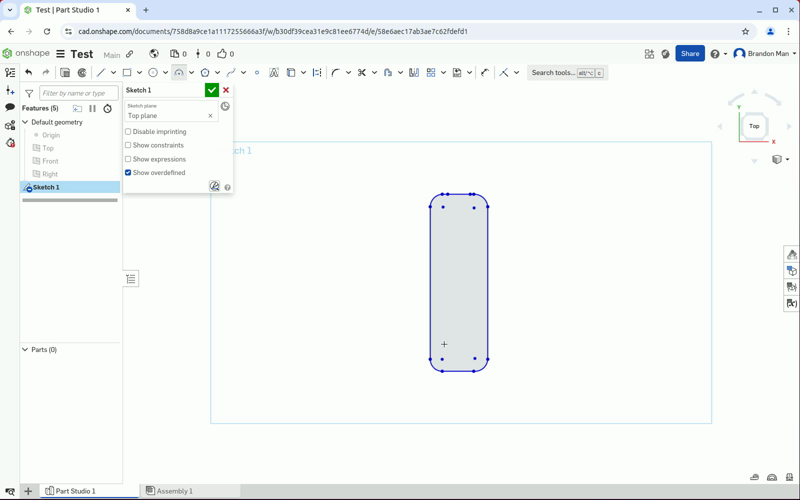
key_down(shift)
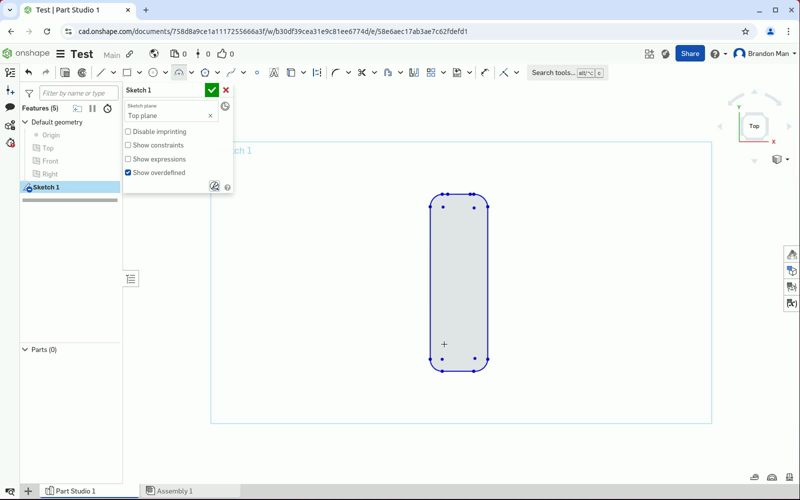
mouse_move(458, 355)
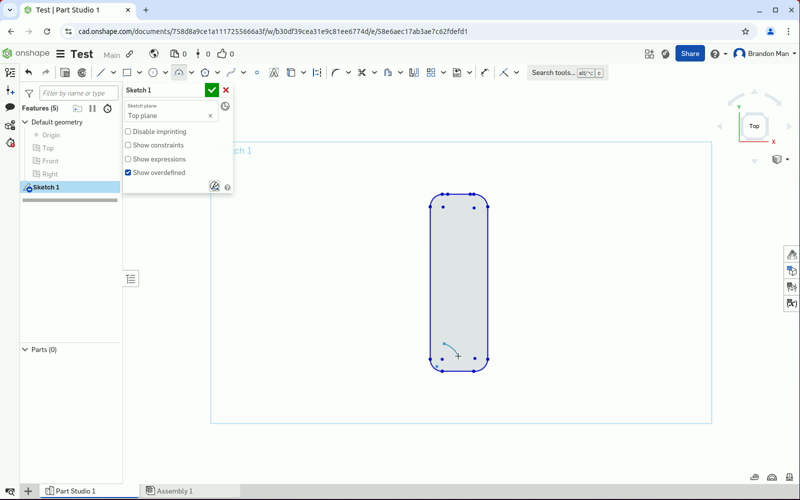
click(458, 355)
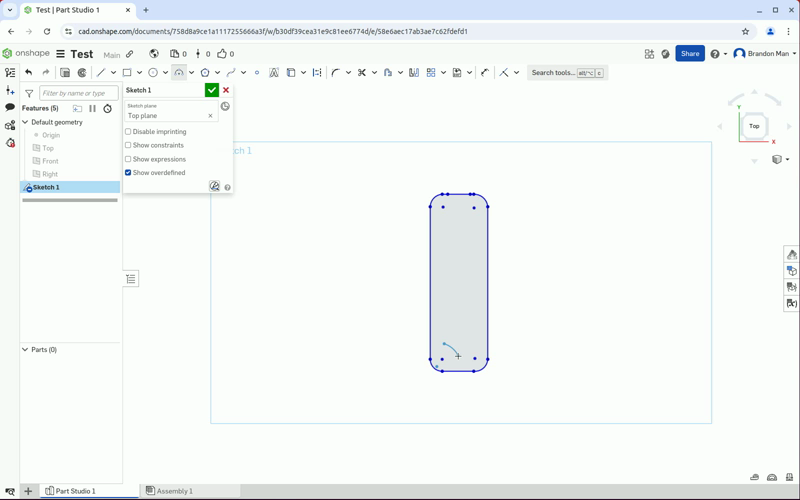
mouse_move(448, 352)
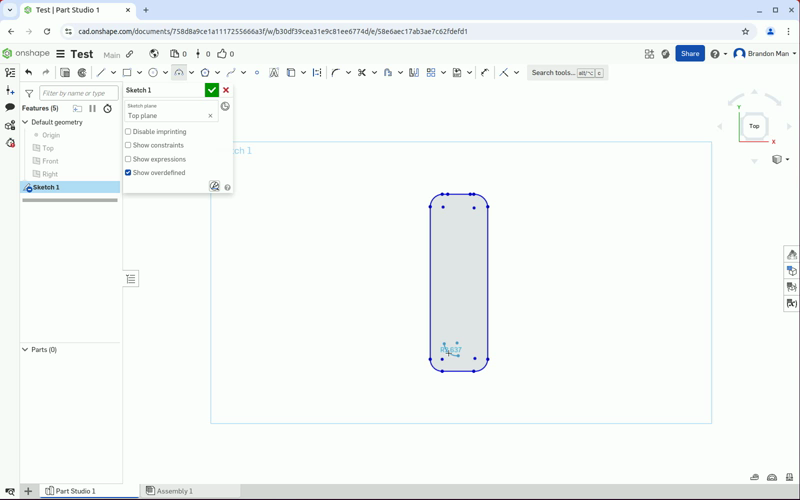
click(448, 352)
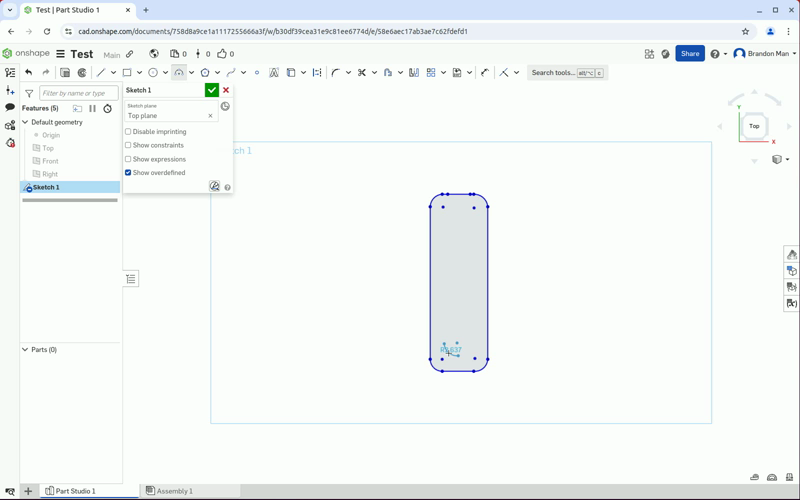
key_up(shift)
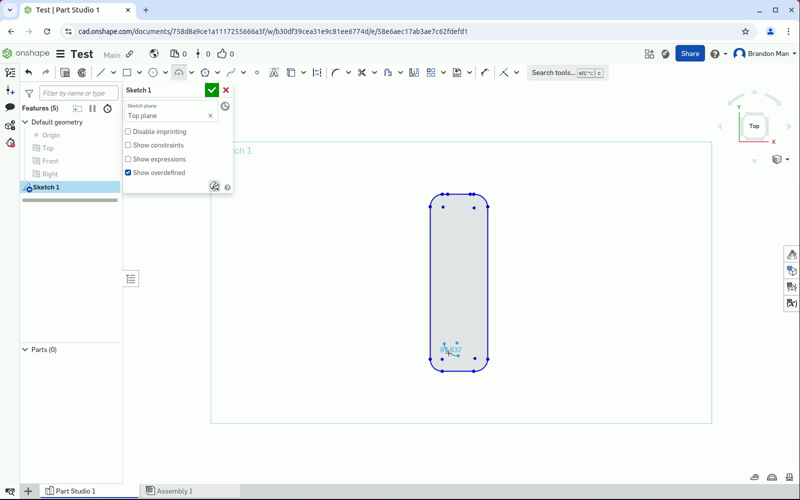
key(esc)
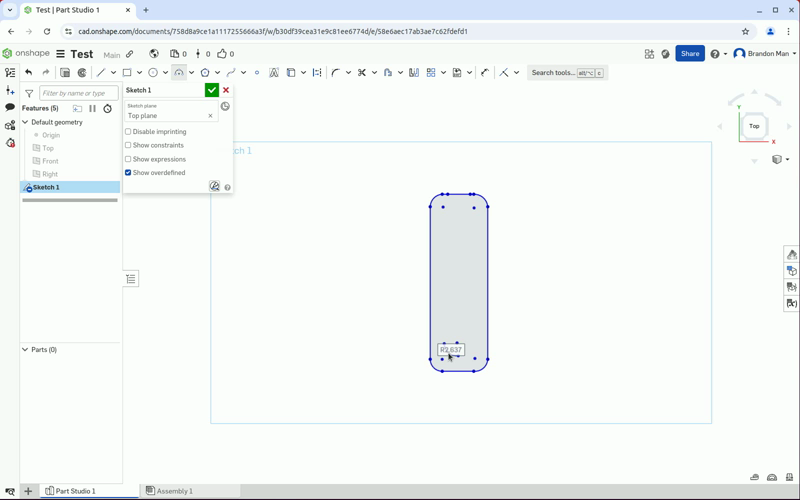
key(l)
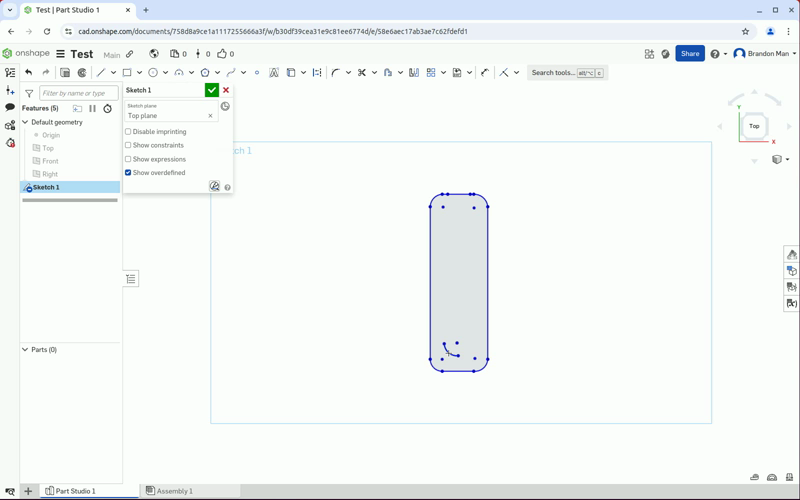
mouse_move(458, 355)
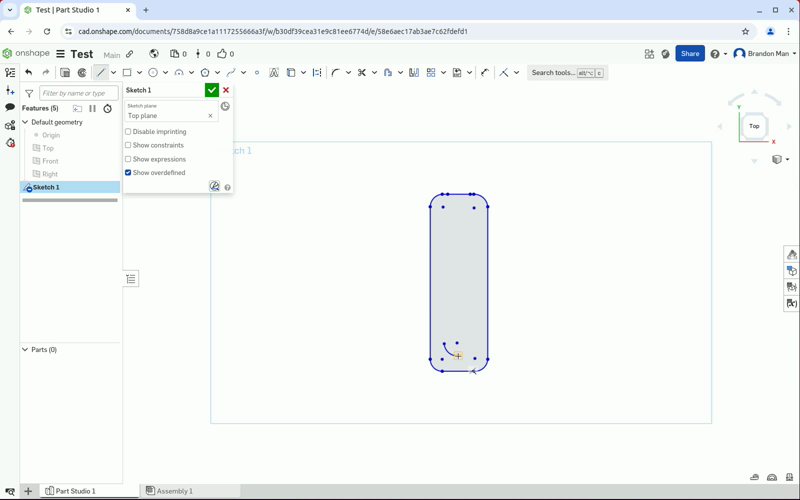
click(458, 355)
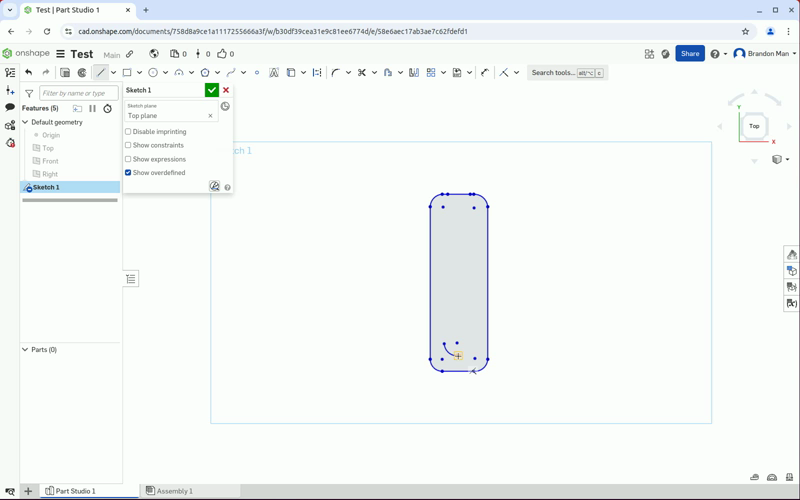
key_down(shift)
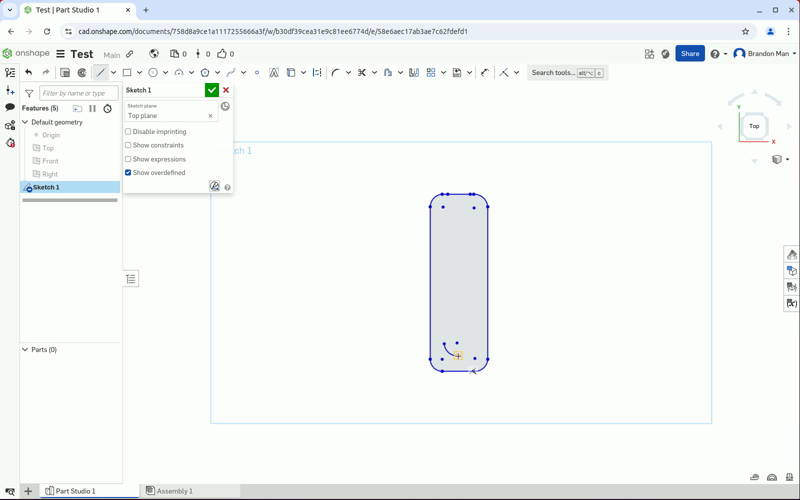
mouse_move(488, 355)
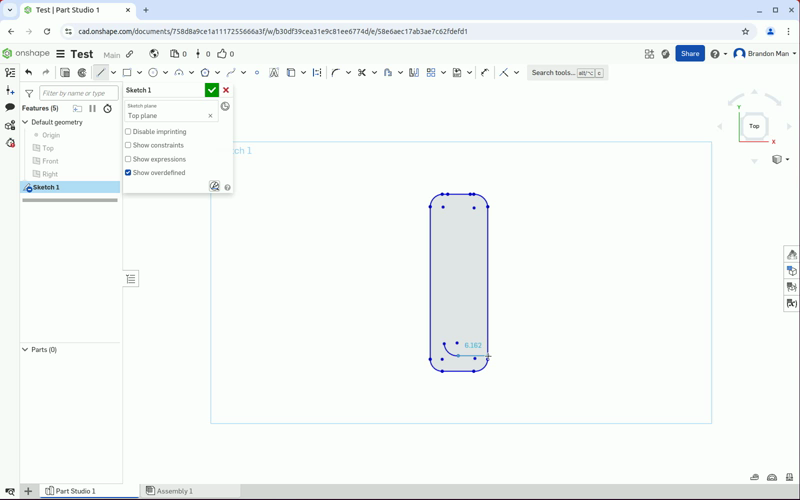
mouse_move(461, 355)
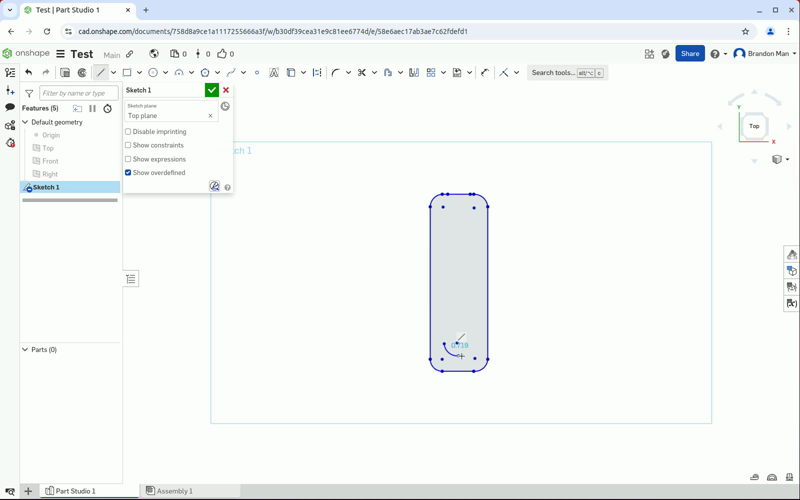
scroll(6)
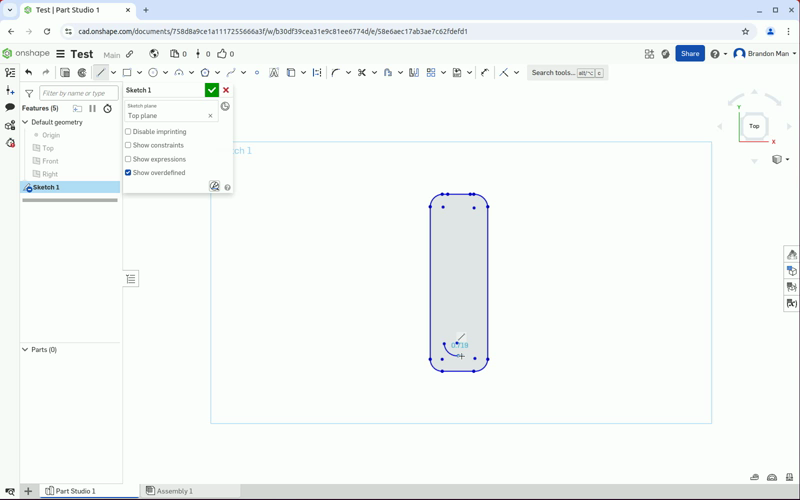
scroll(6)
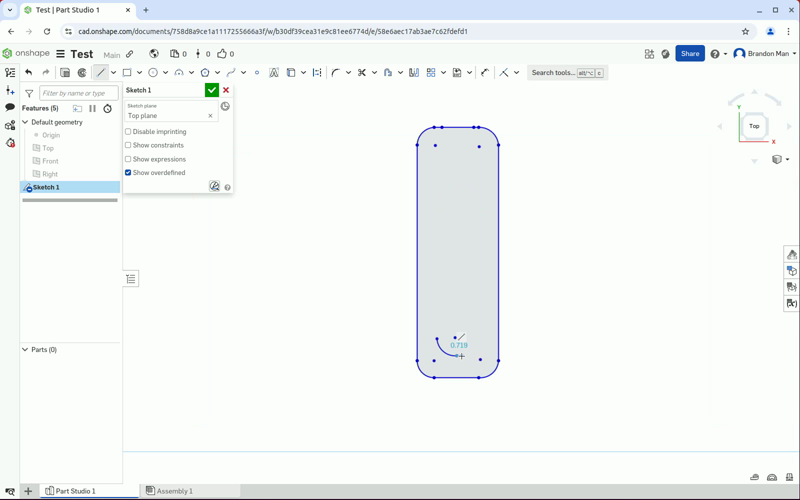
scroll(6)
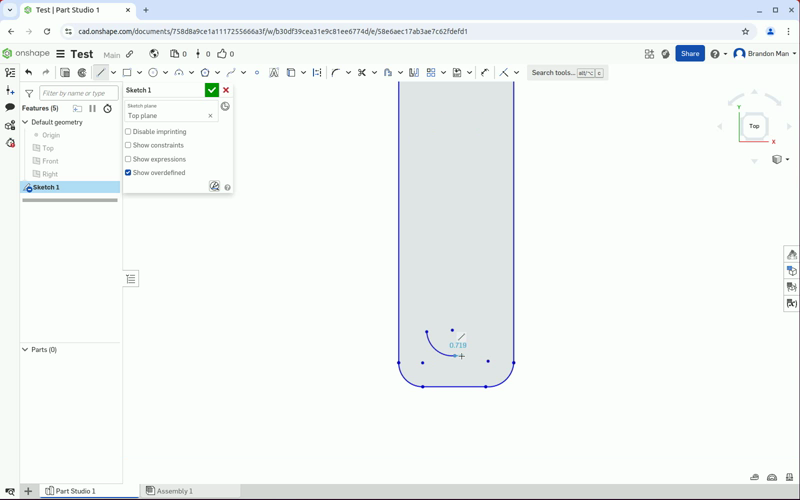
scroll(6)
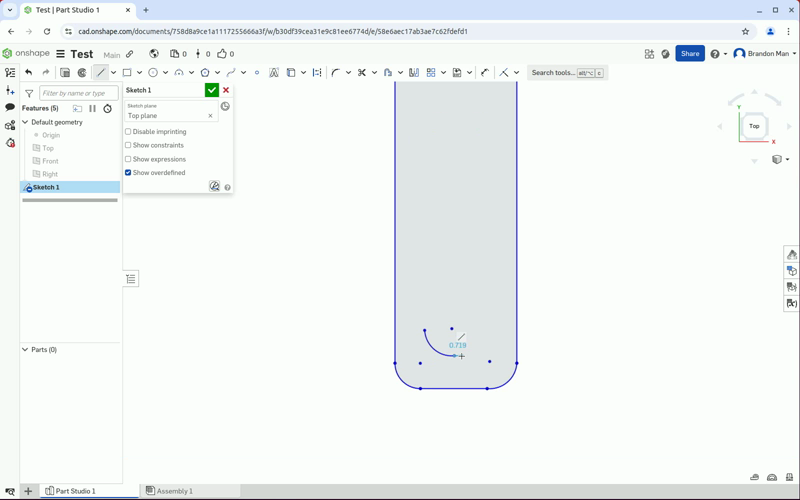
scroll(6)
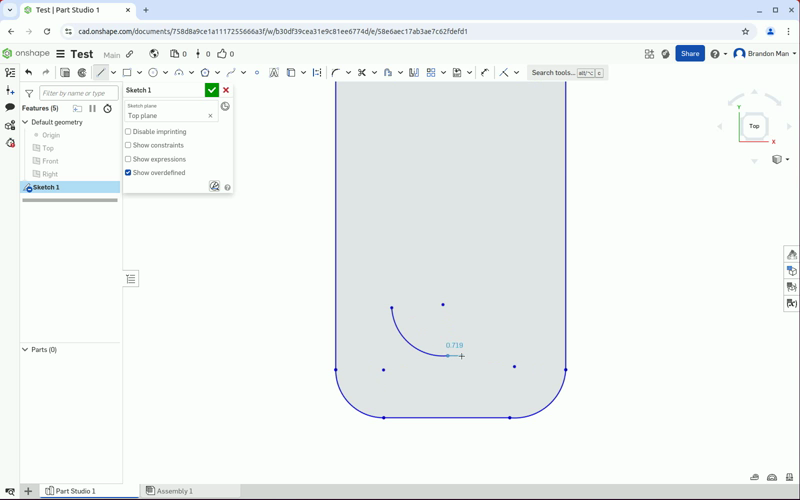
scroll(6)
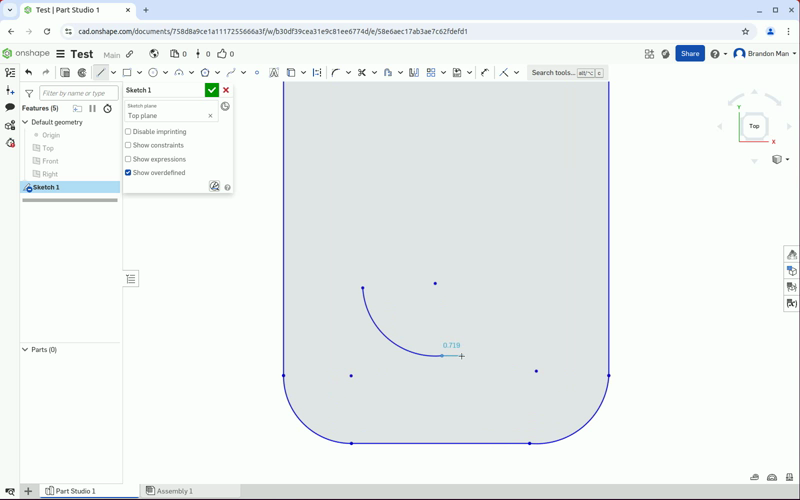
scroll(6)
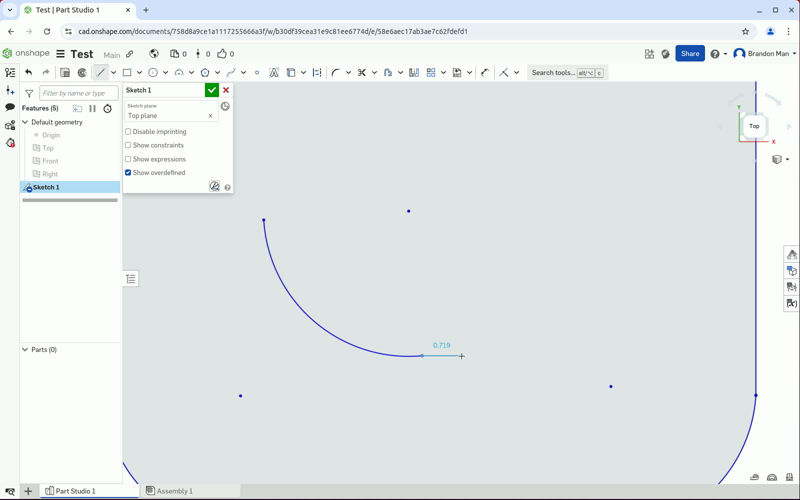
click(461, 355)
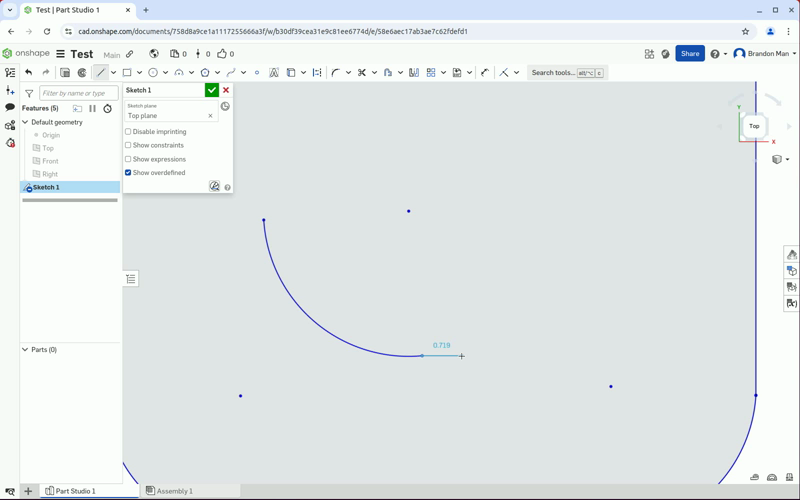
scroll(-6)
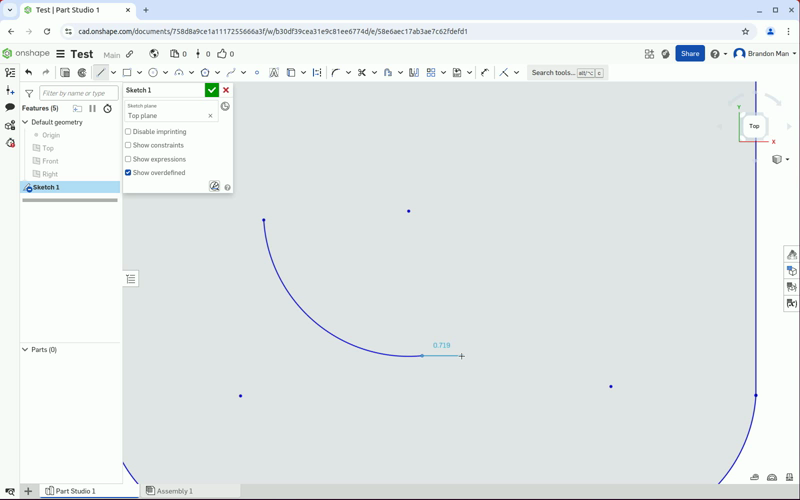
scroll(-6)
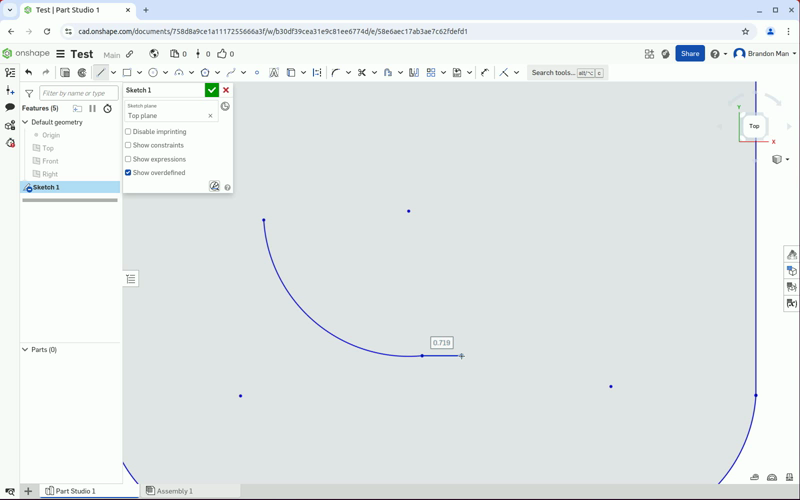
scroll(-6)
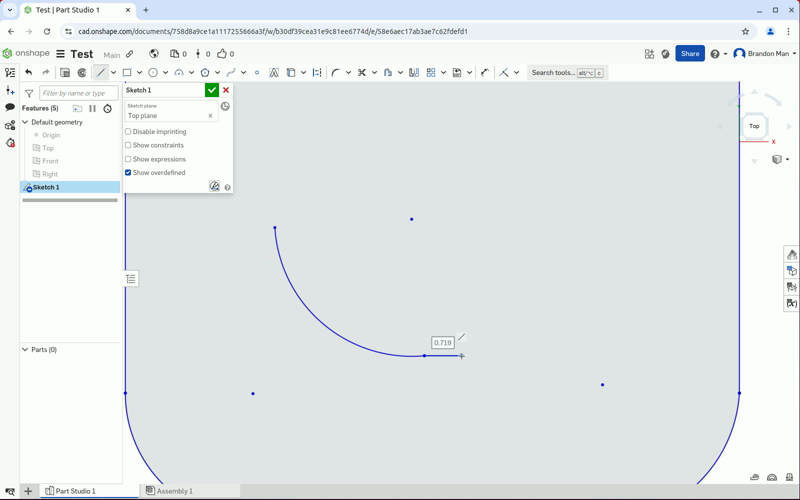
scroll(-6)
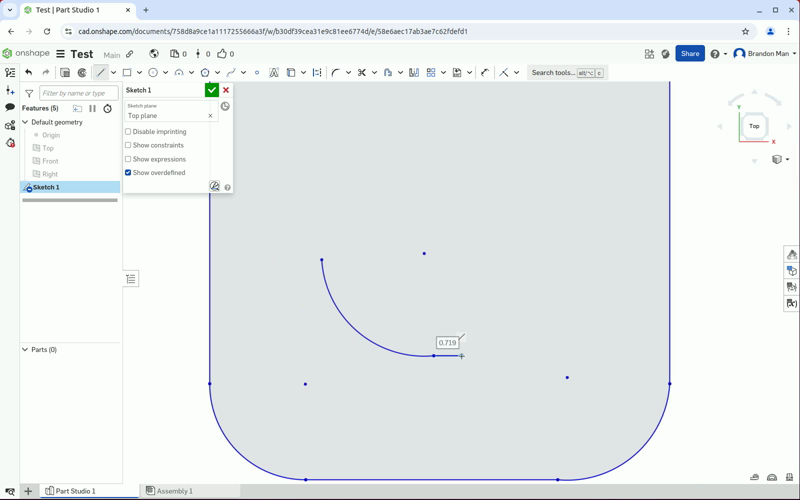
scroll(-6)
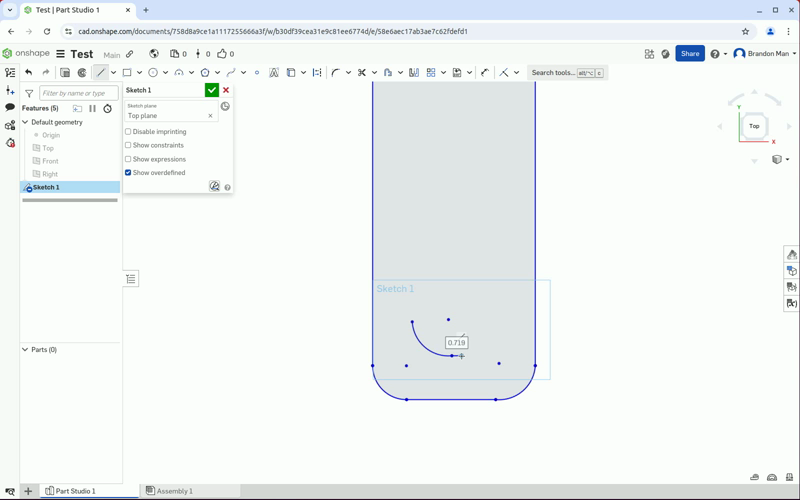
scroll(-6)
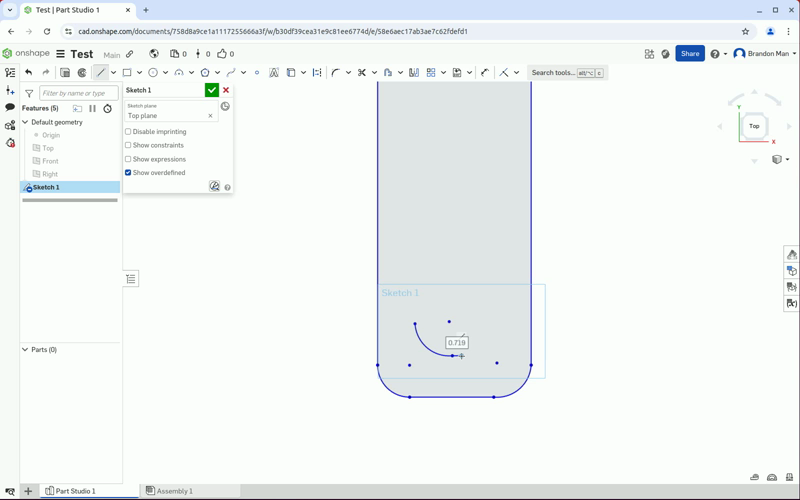
scroll(-6)
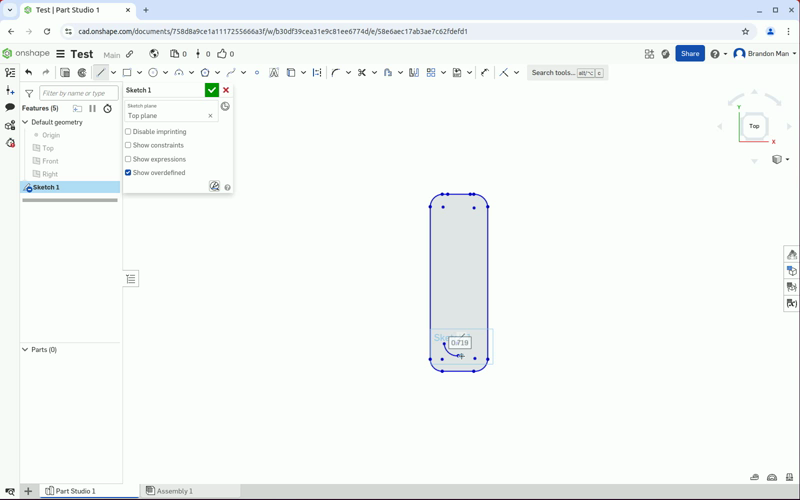
key_up(shift)
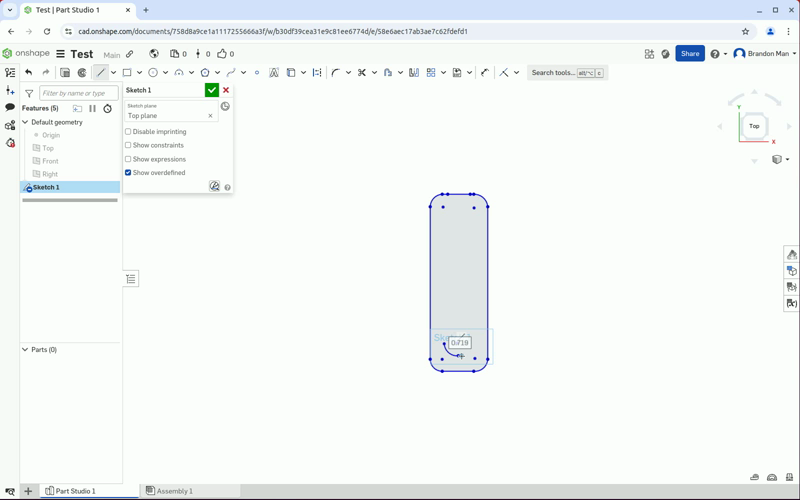
key(esc)
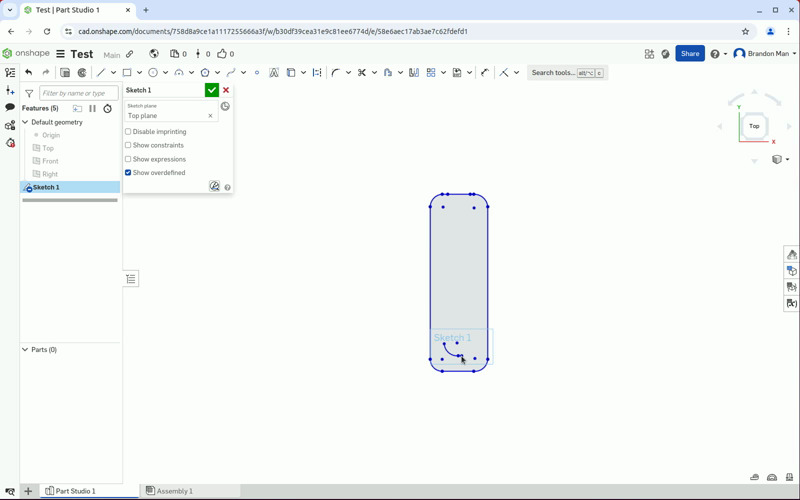
key(a)
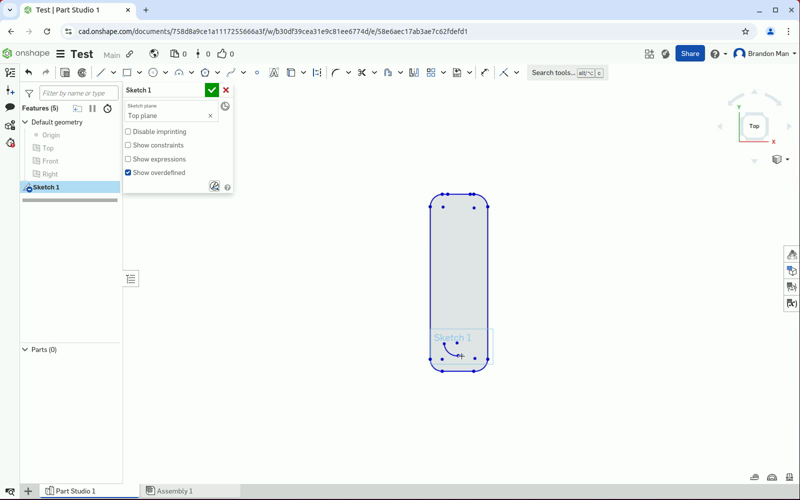
mouse_move(461, 355)
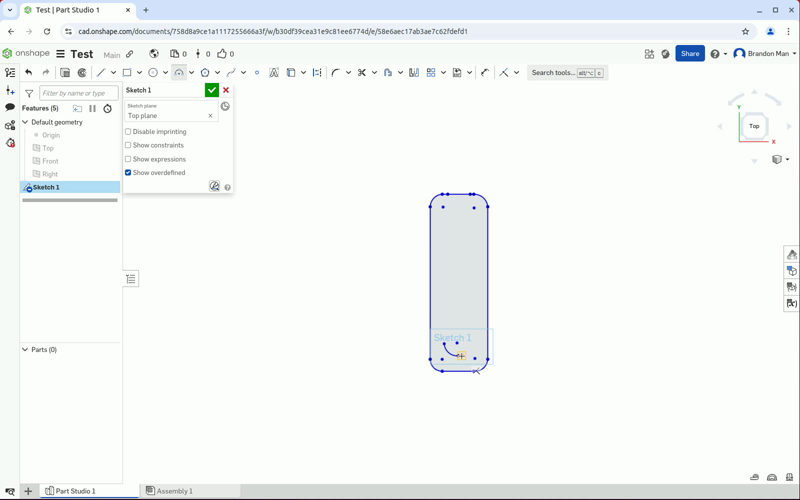
scroll(6)
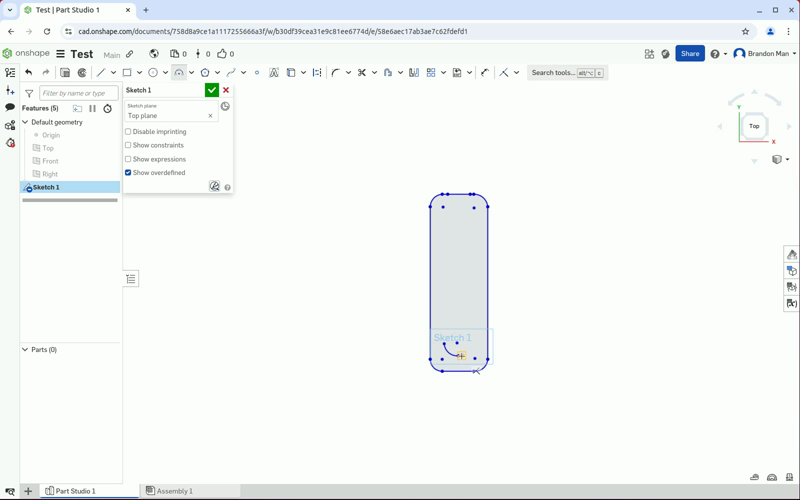
scroll(6)
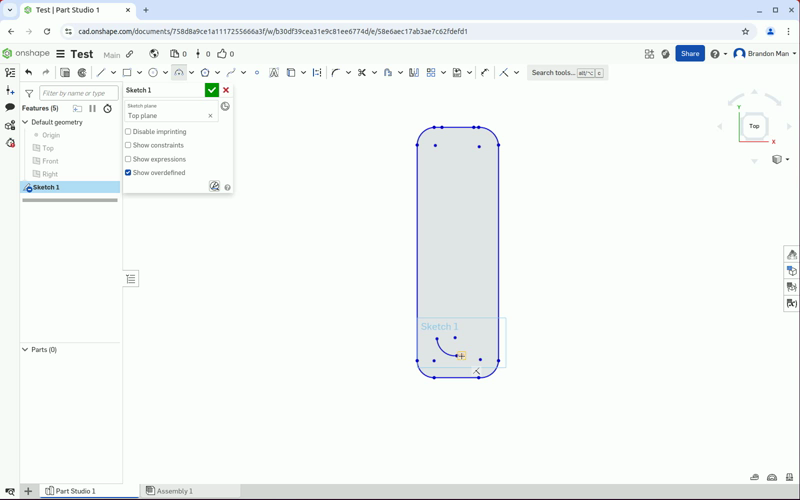
scroll(6)
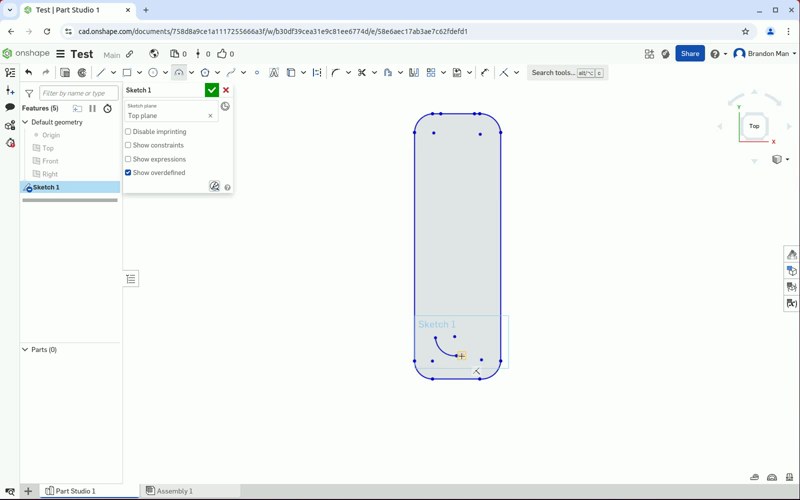
scroll(6)
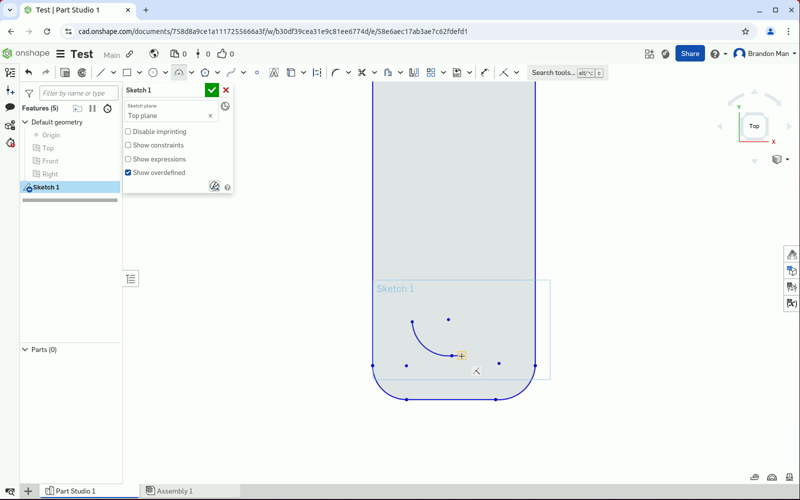
scroll(6)
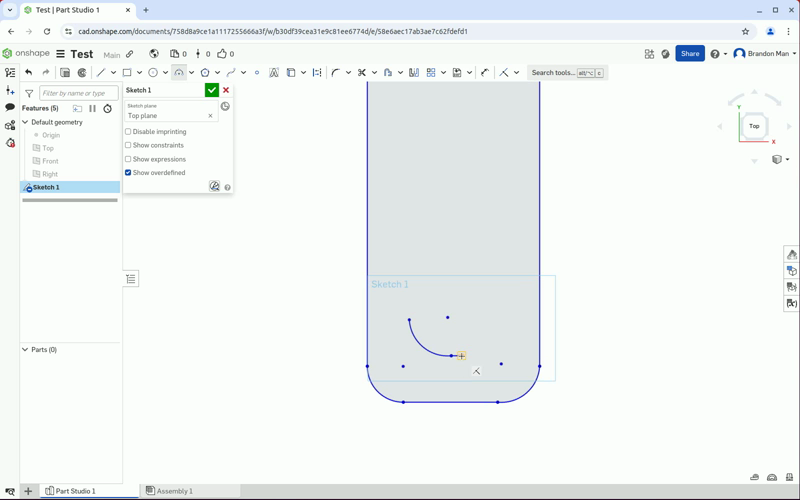
scroll(6)
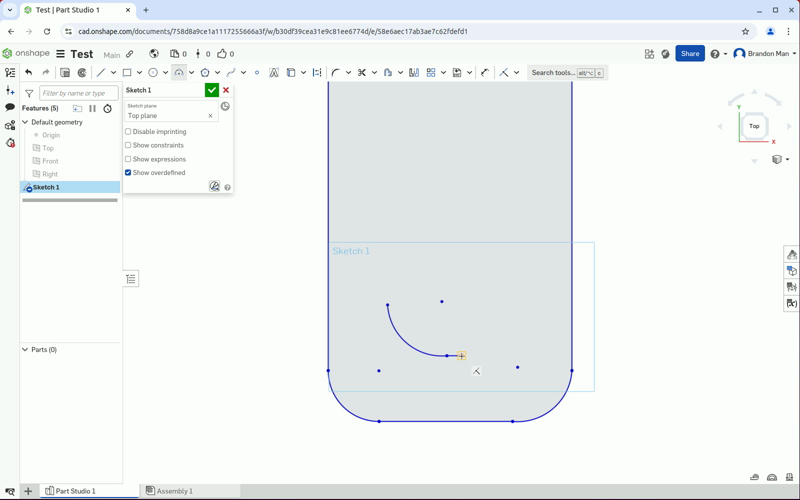
scroll(6)
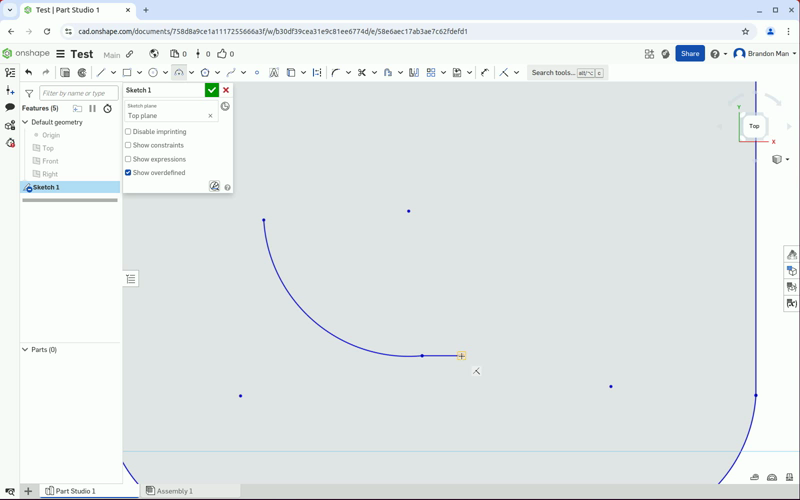
click(461, 355)
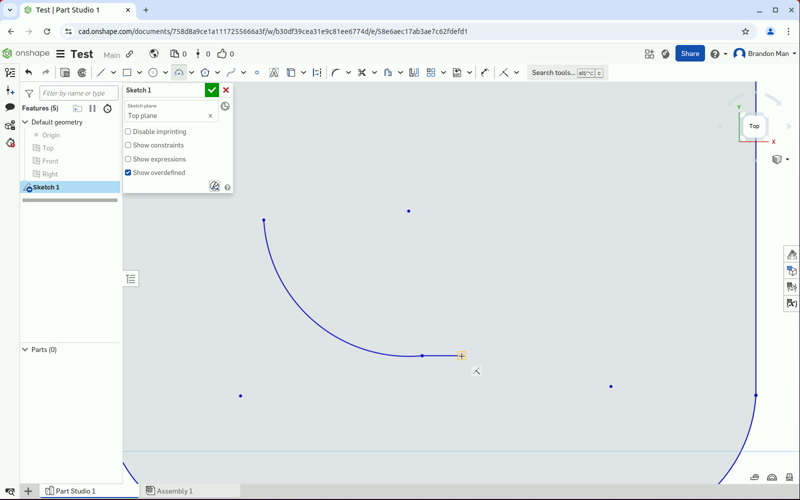
scroll(-6)
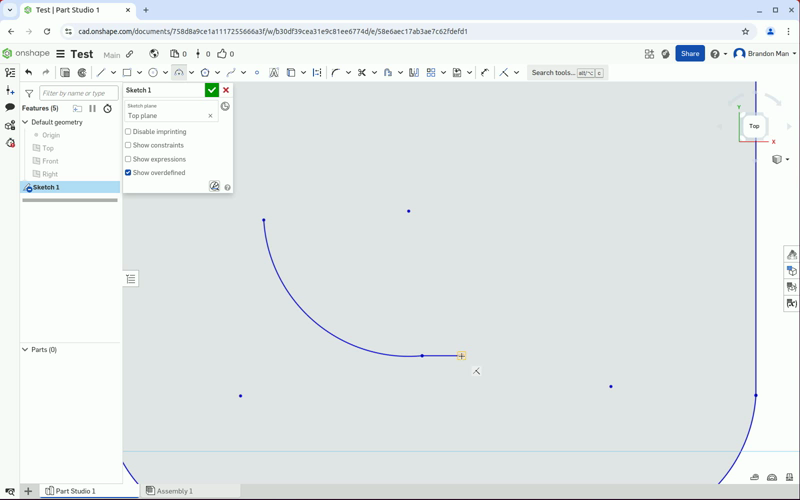
scroll(-6)
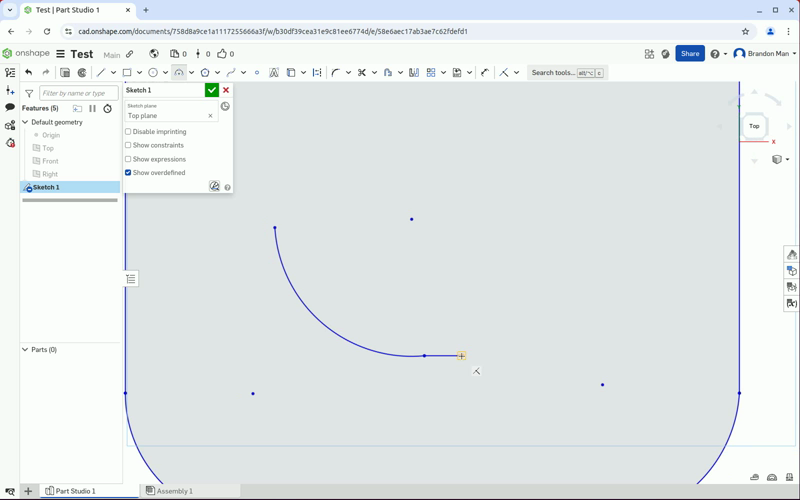
scroll(-6)
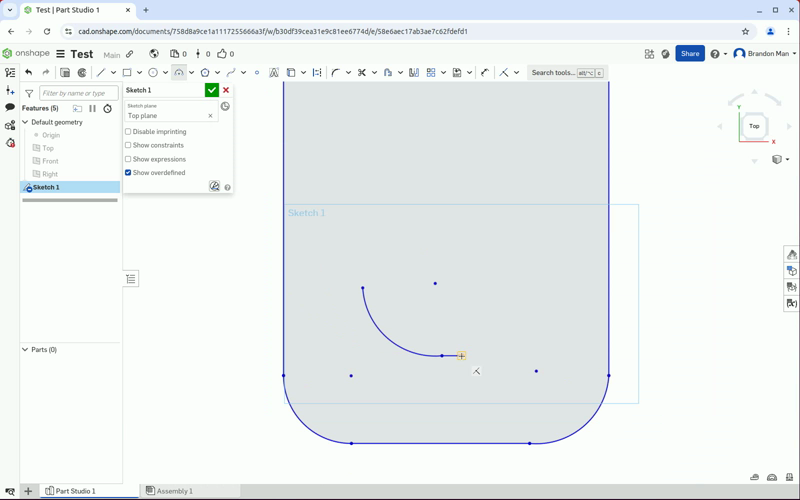
scroll(-6)
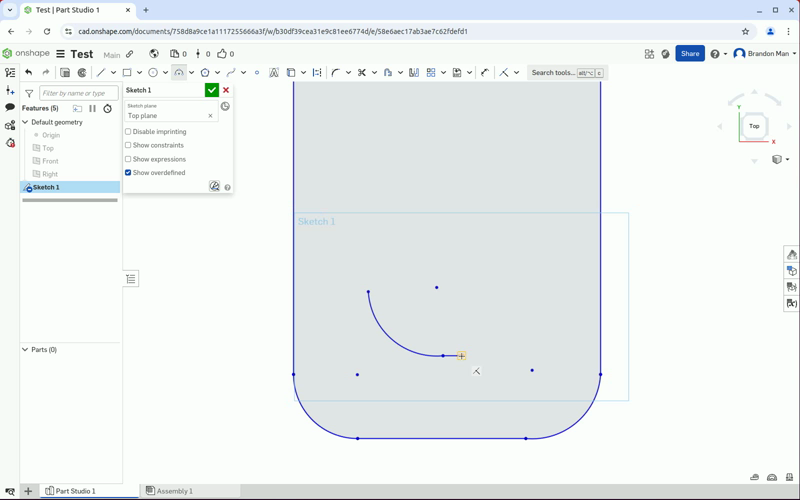
scroll(-6)
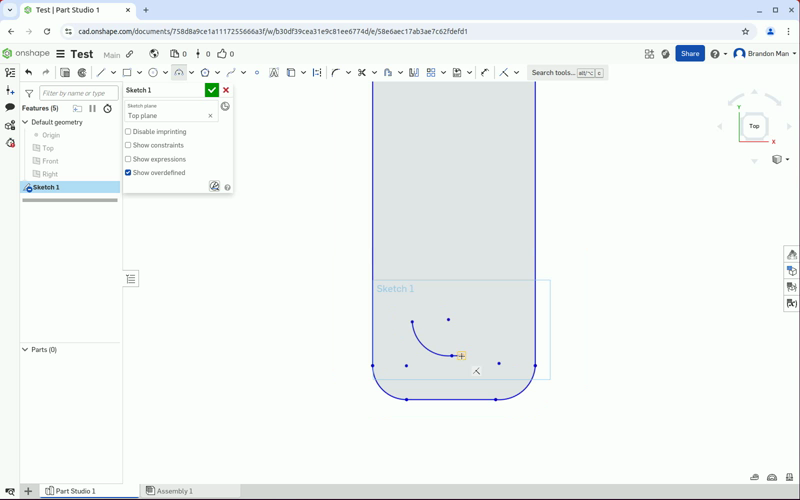
scroll(-6)
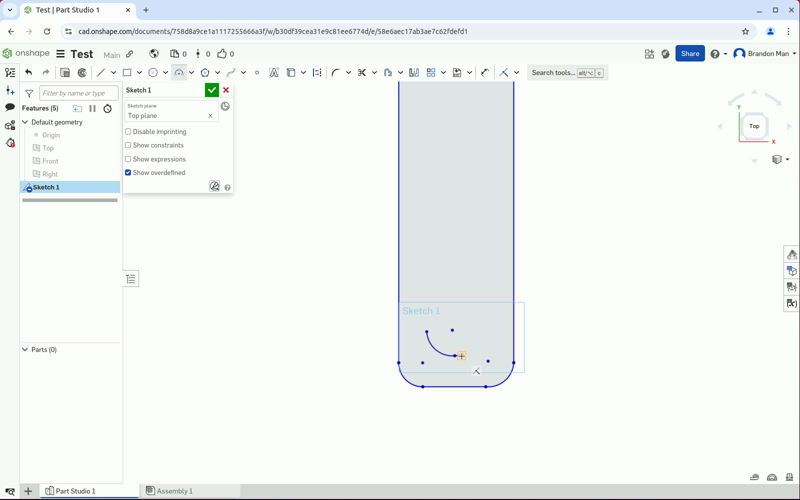
scroll(-6)
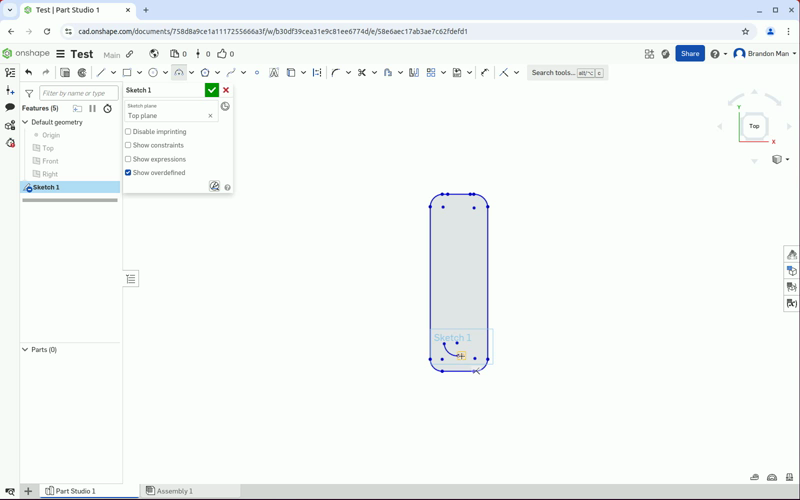
key_down(shift)
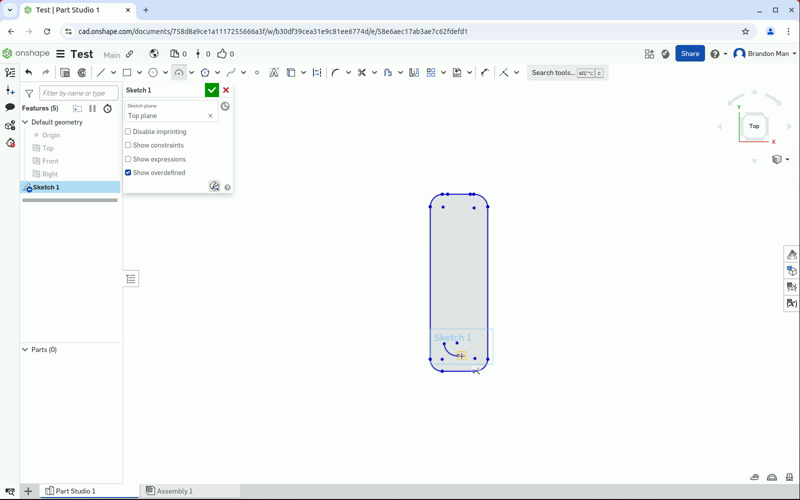
mouse_move(473, 343)
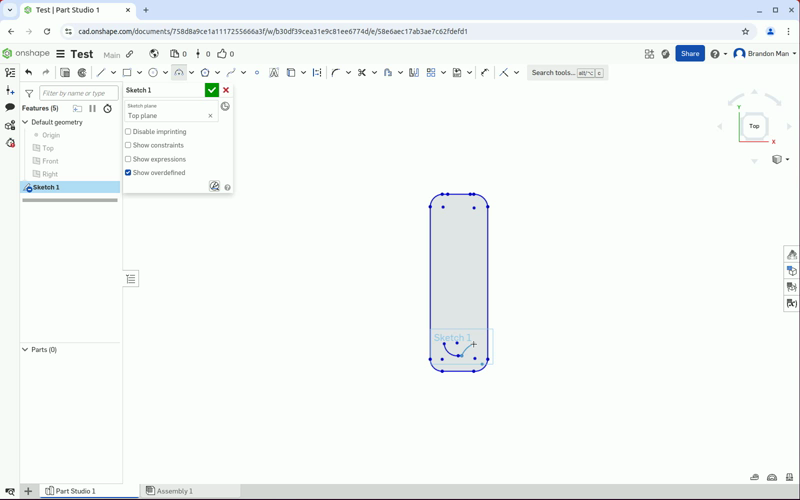
click(473, 343)
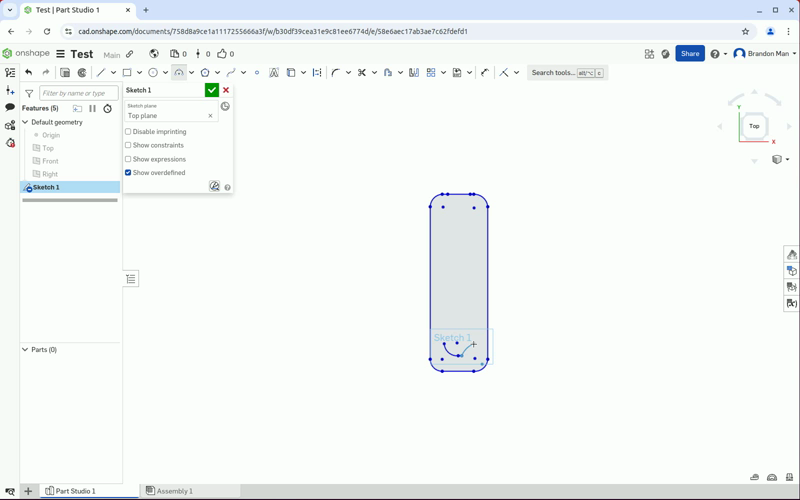
mouse_move(470, 352)
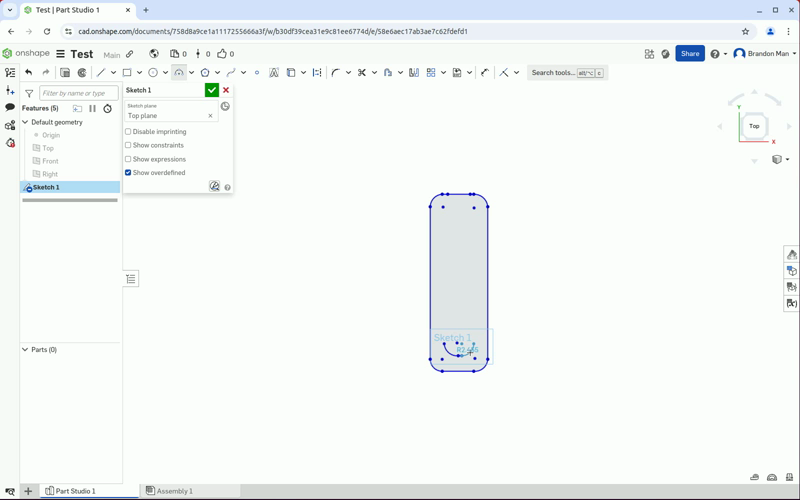
click(470, 352)
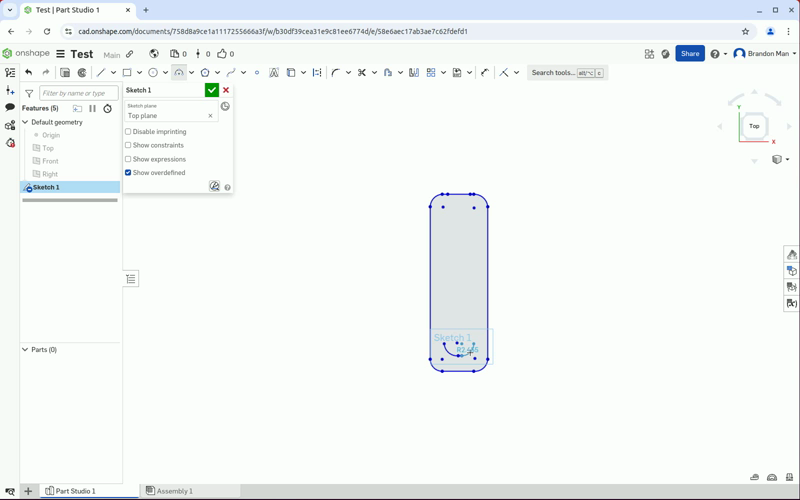
key_up(shift)
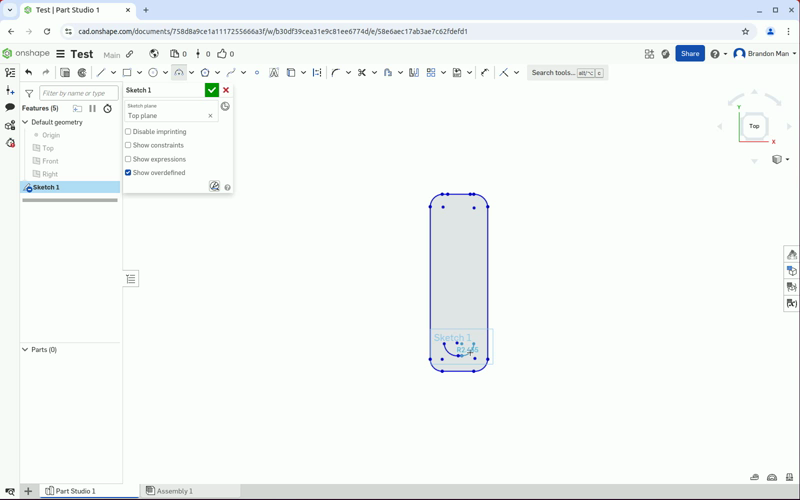
key(esc)
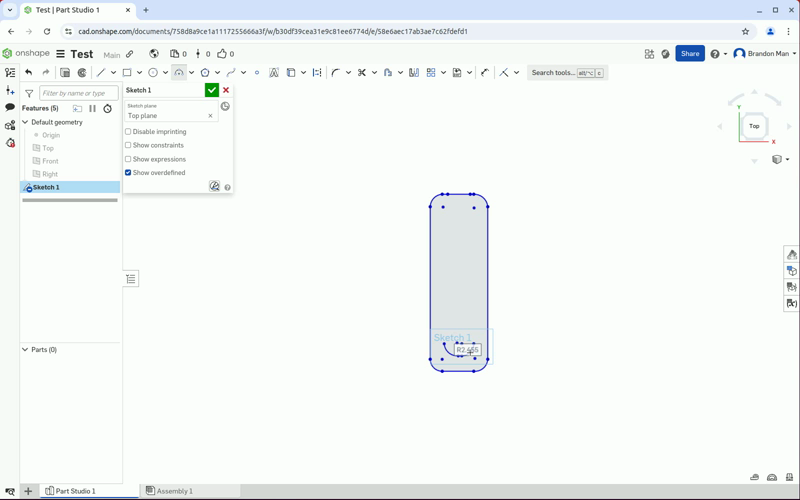
key(l)
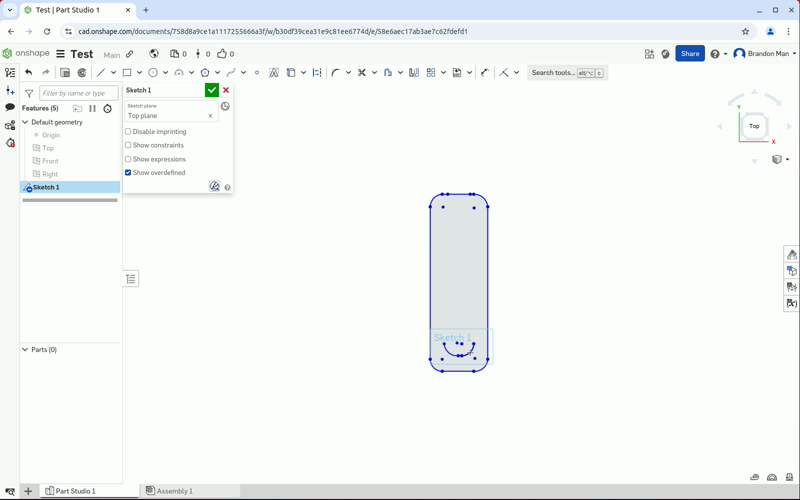
mouse_move(473, 343)
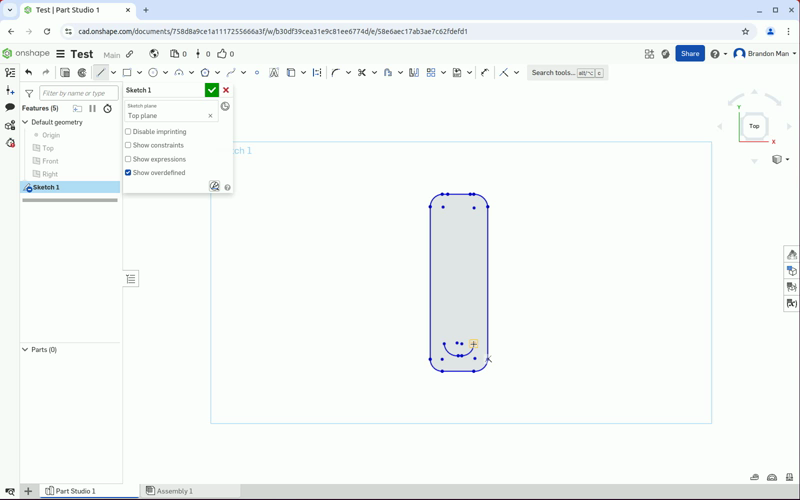
click(473, 343)
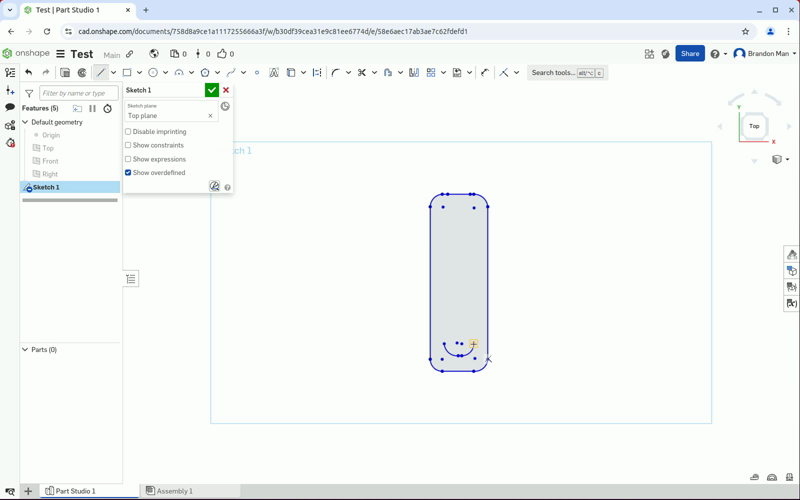
key_down(shift)
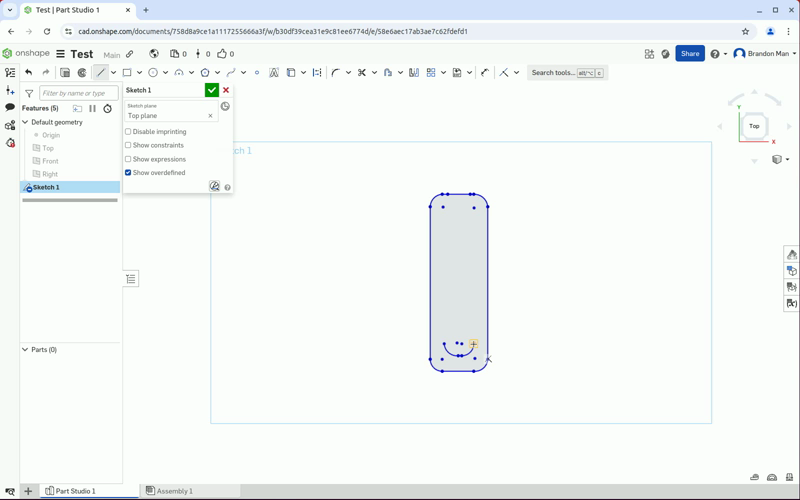
mouse_move(473, 223)
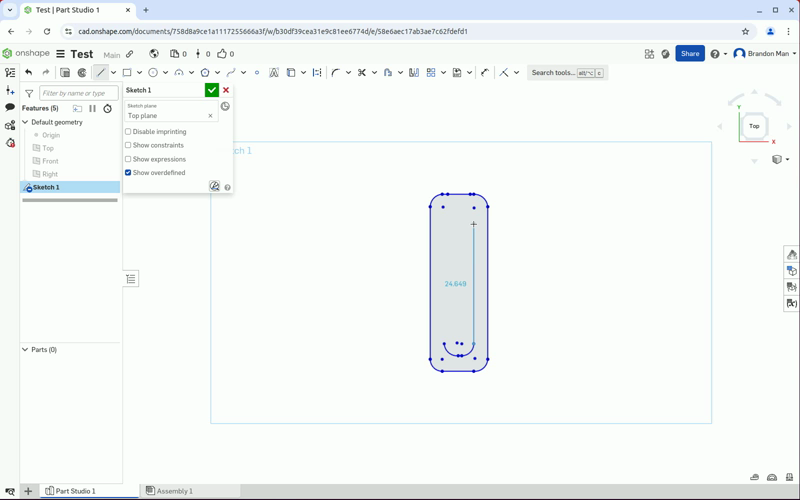
click(473, 223)
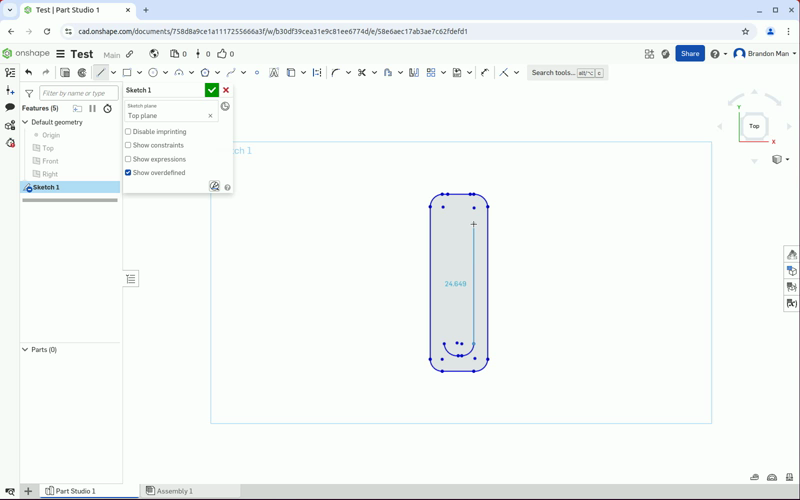
key_up(shift)
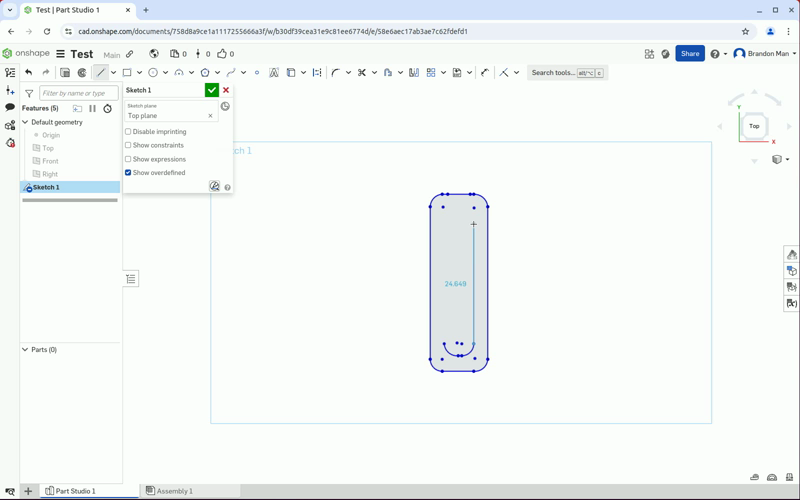
key(esc)
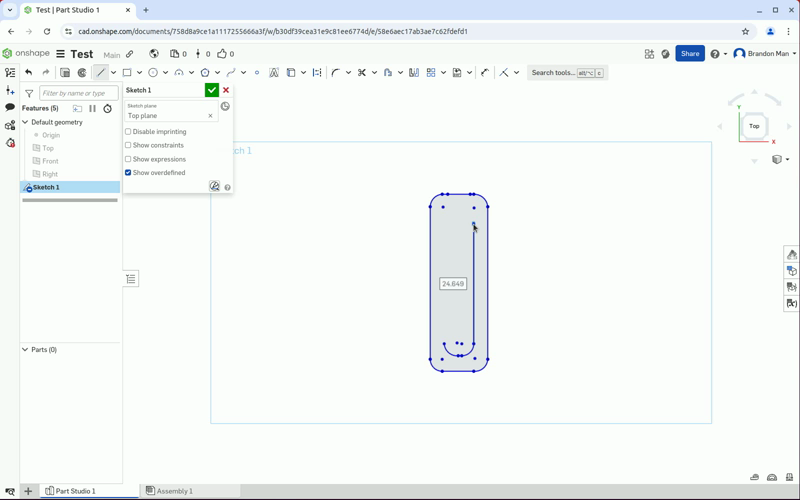
key(a)
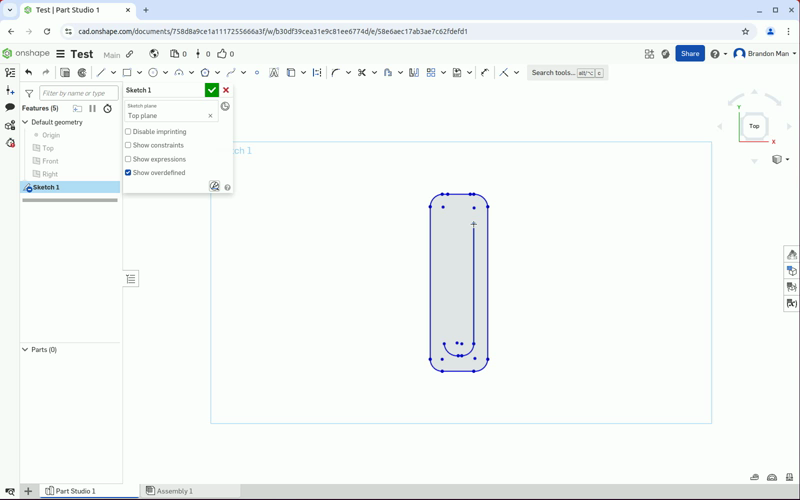
mouse_move(473, 223)
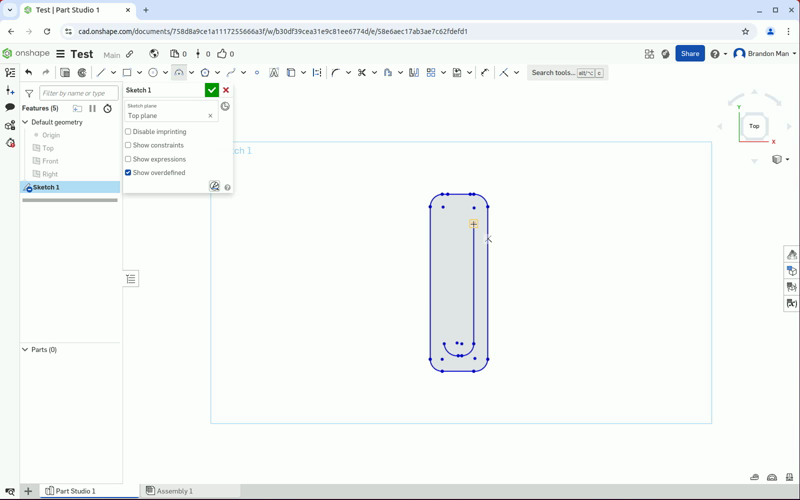
click(473, 223)
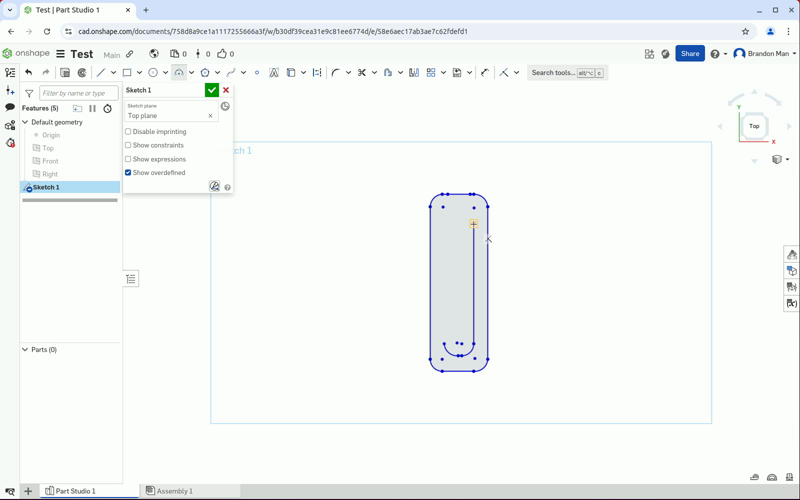
key_down(shift)
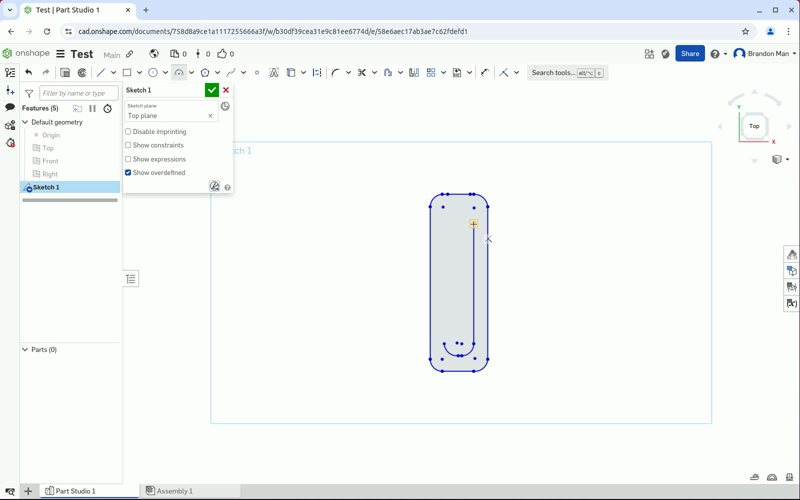
mouse_move(470, 215)
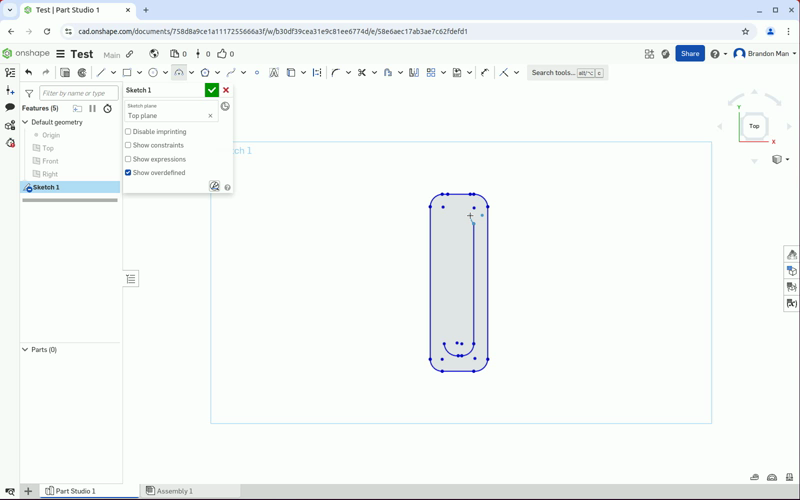
click(470, 215)
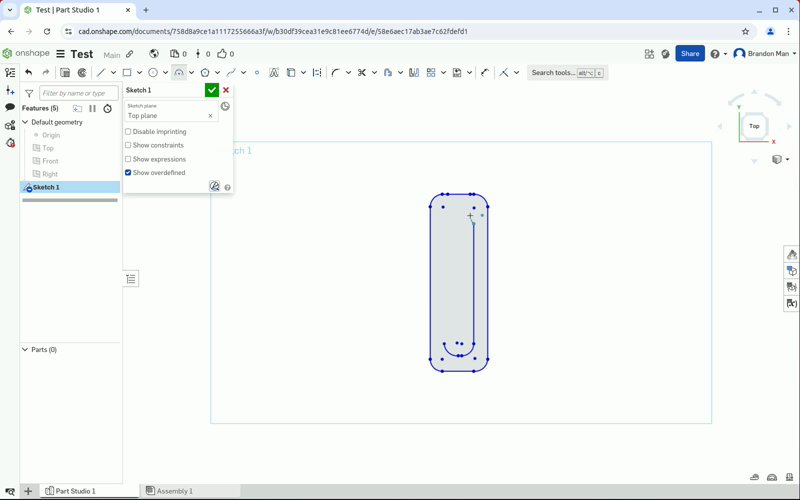
mouse_move(472, 219)
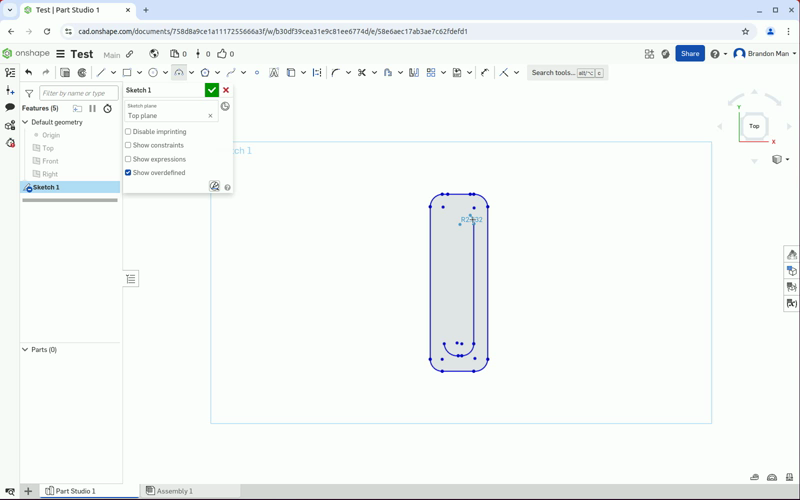
click(472, 219)
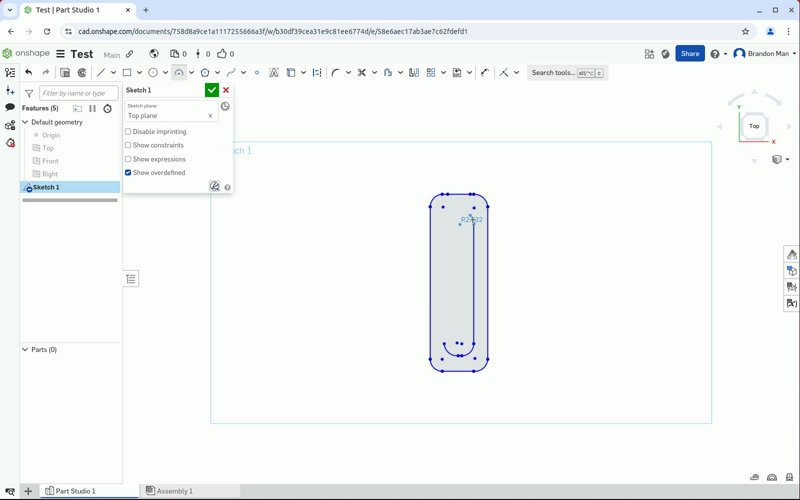
key_up(shift)
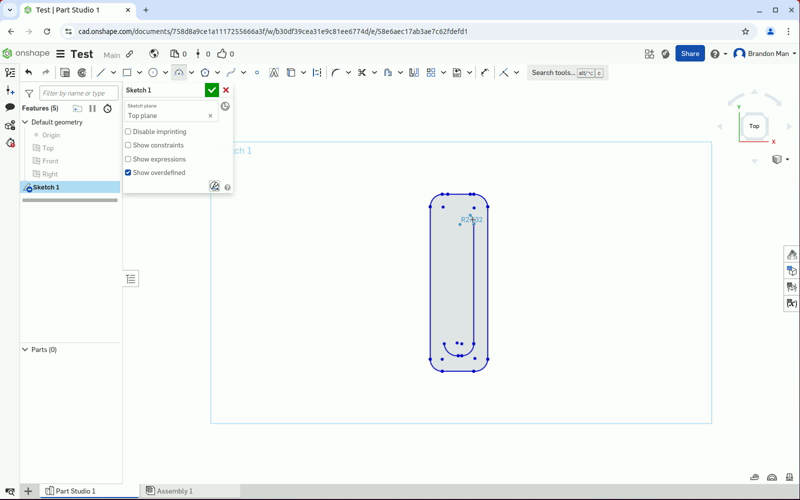
key(esc)
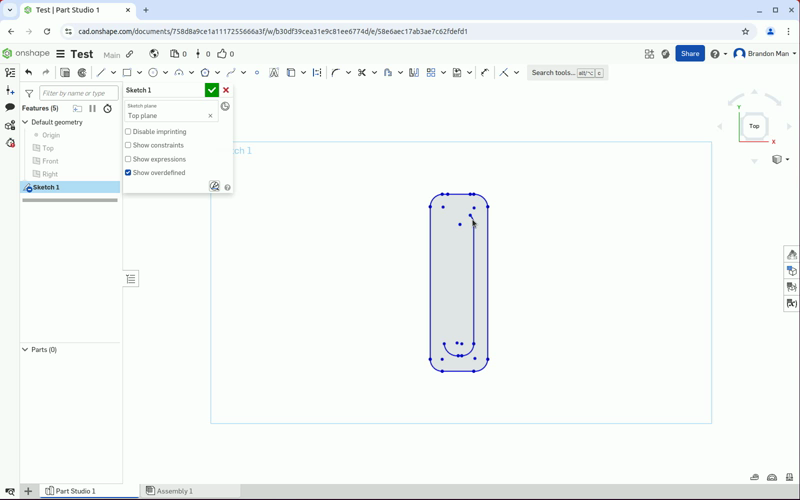
key(l)
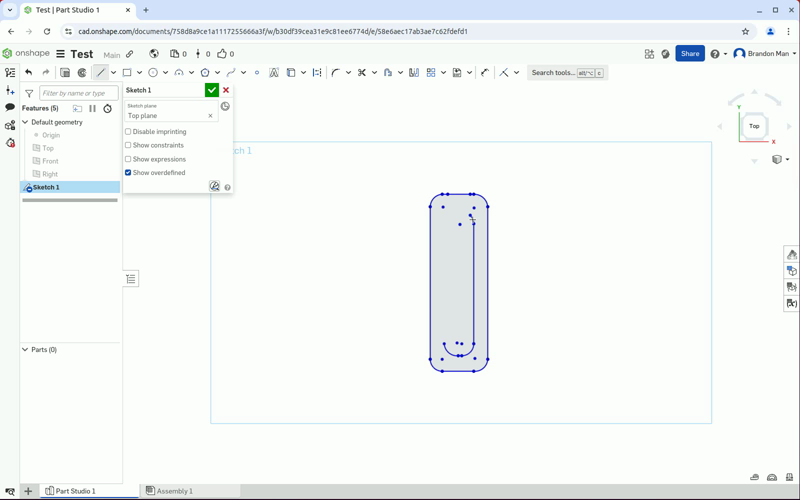
mouse_move(470, 215)
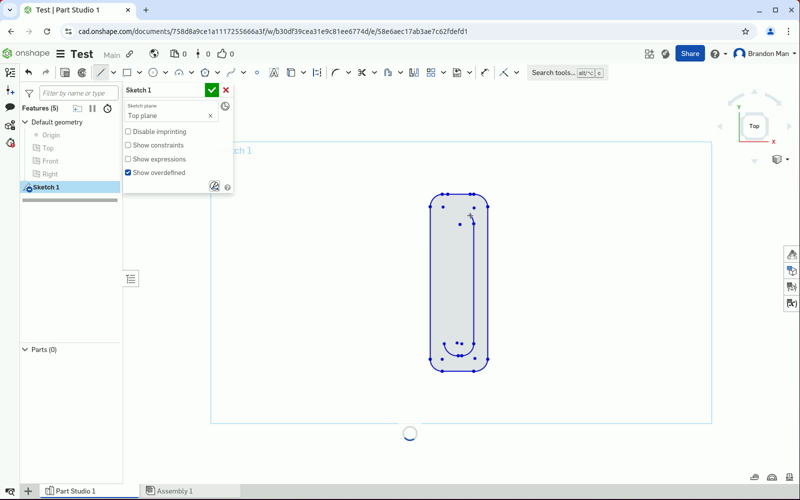
click(470, 215)
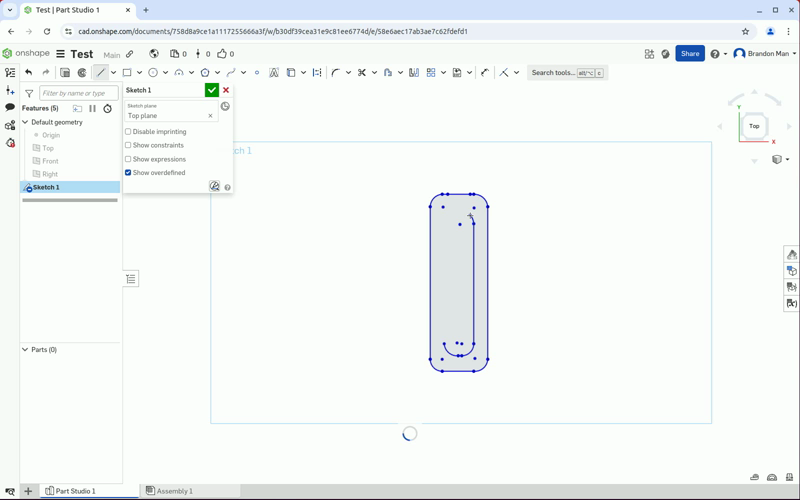
key_down(shift)
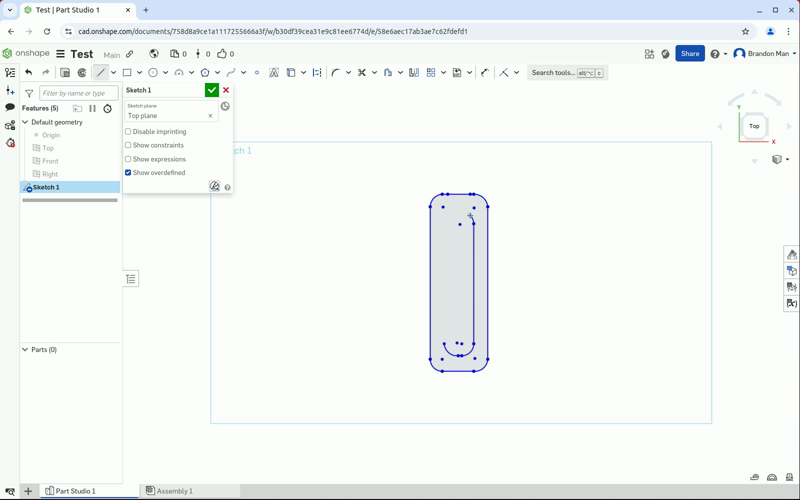
mouse_move(500, 215)
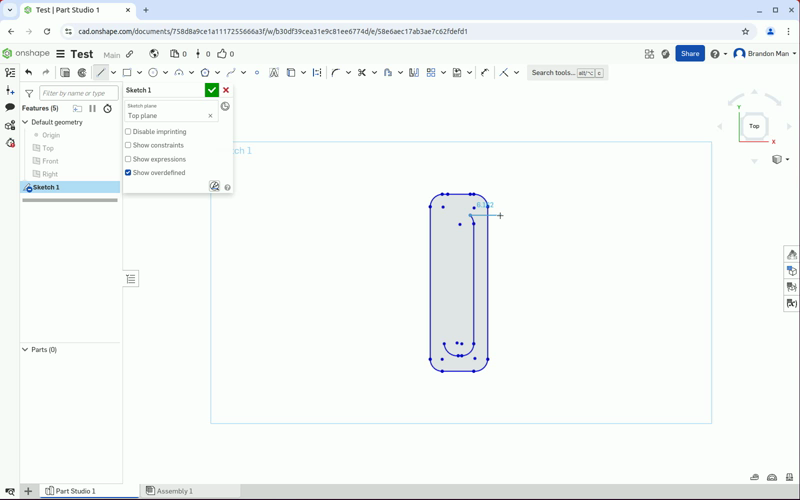
mouse_move(470, 230)
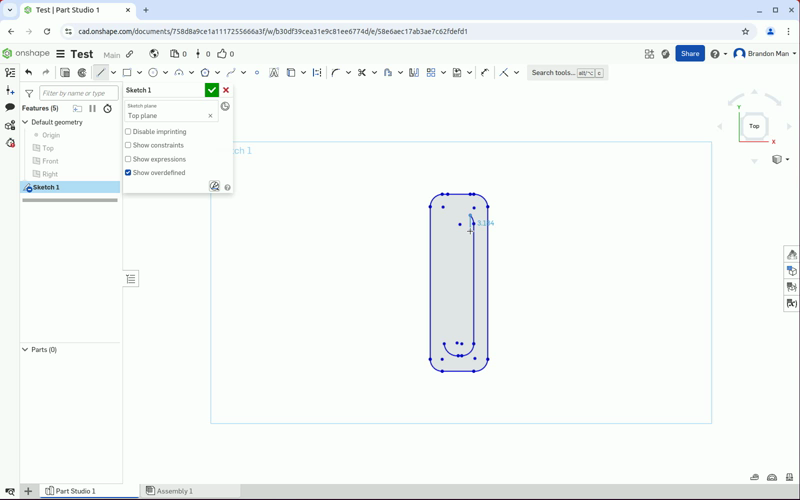
click(470, 230)
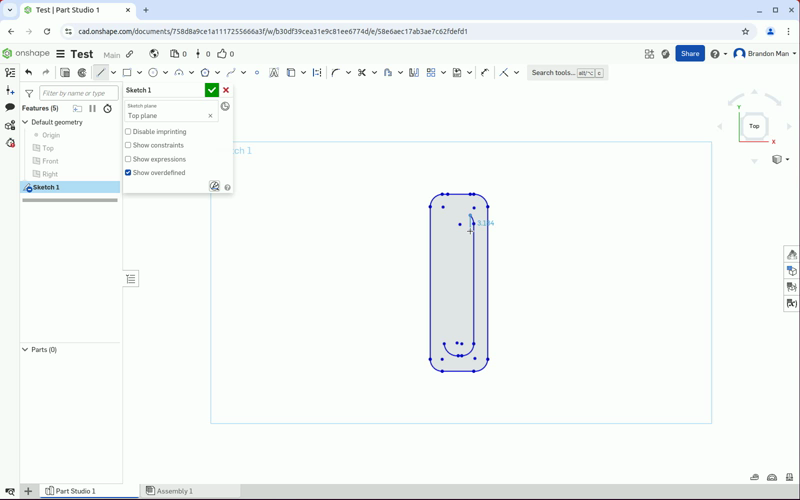
key_up(shift)
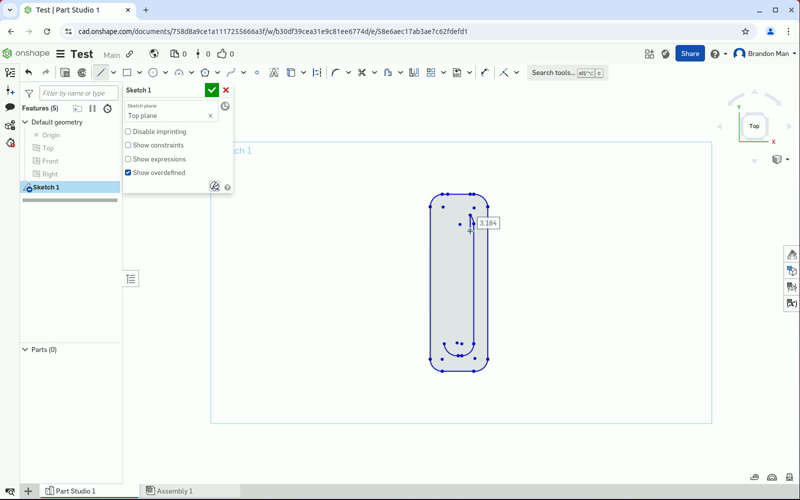
key_down(shift)
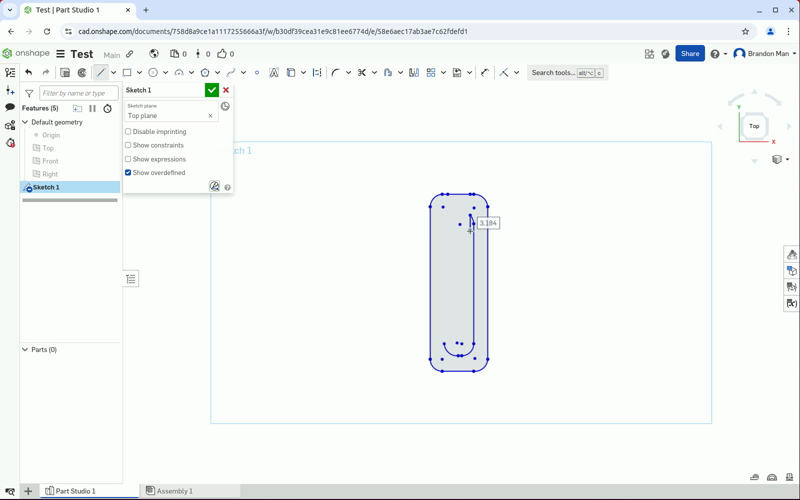
mouse_move(470, 338)
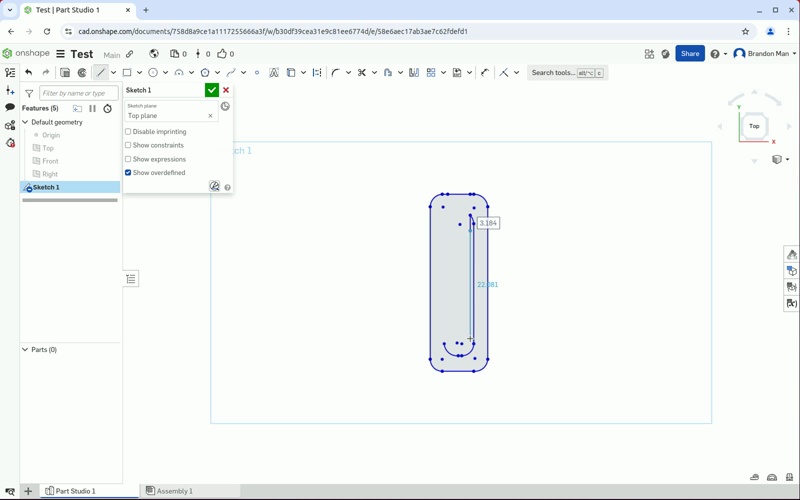
click(470, 338)
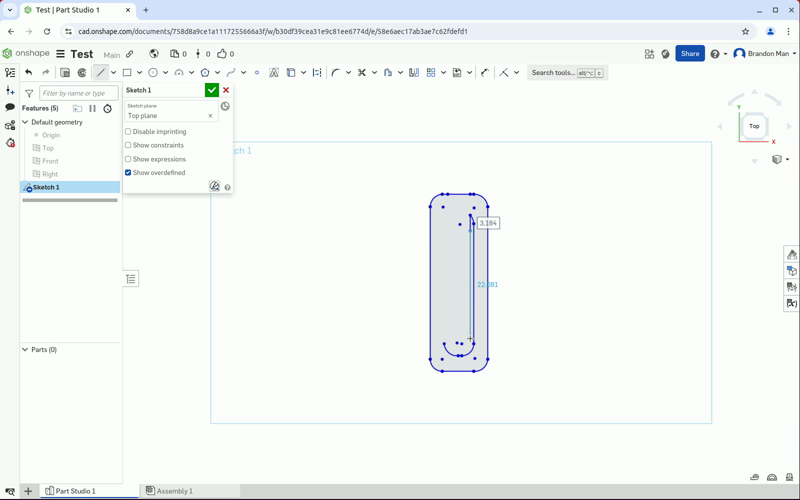
key_up(shift)
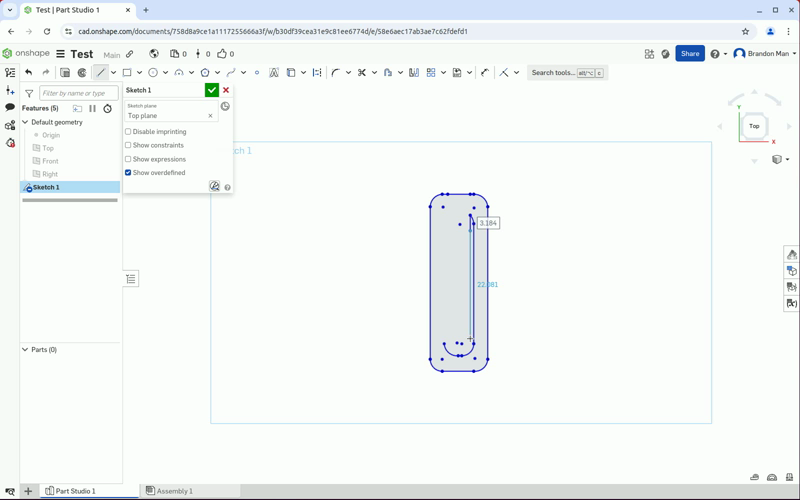
key_down(shift)
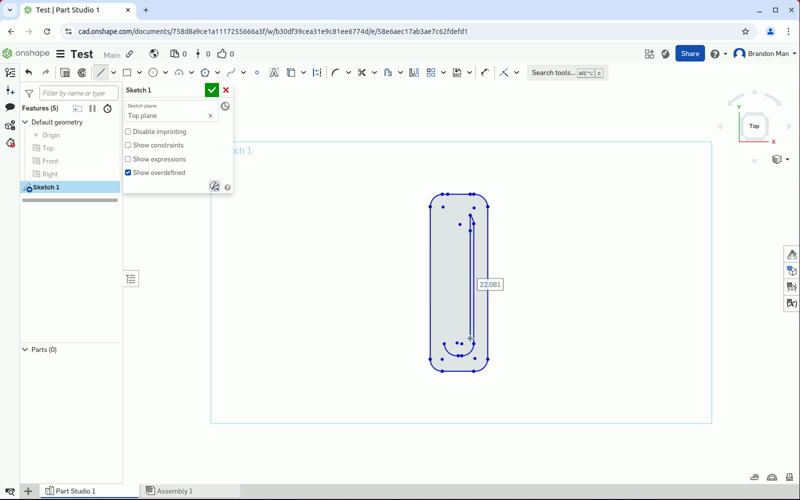
mouse_move(500, 338)
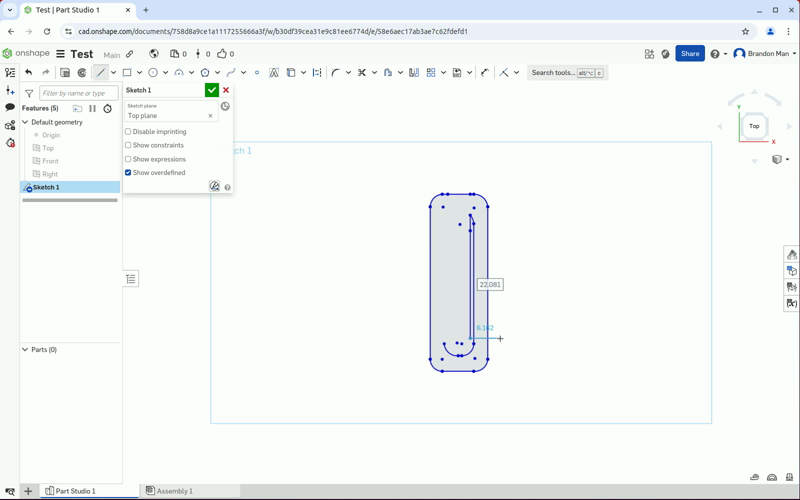
mouse_move(447, 338)
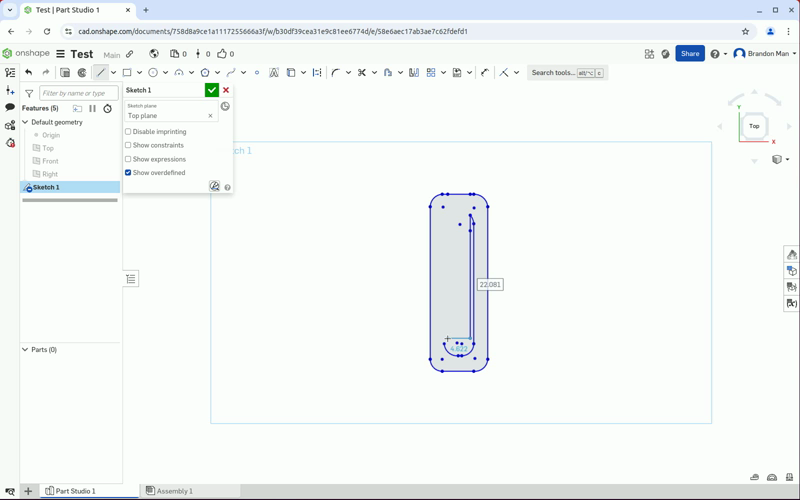
click(447, 338)
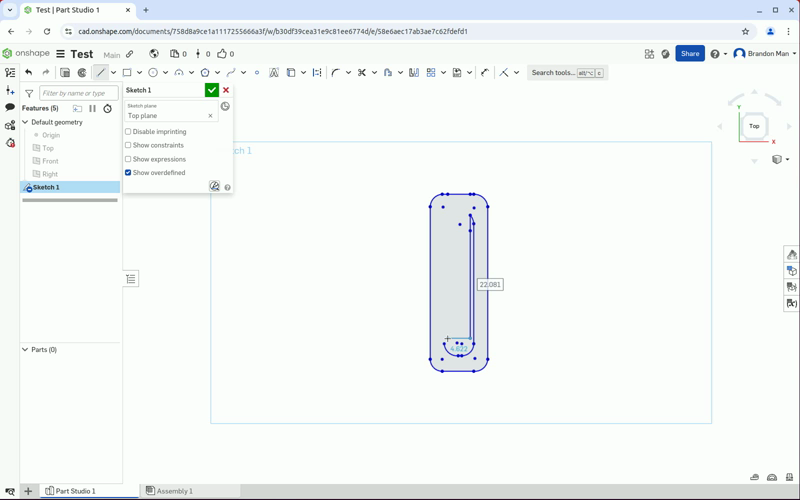
key_up(shift)
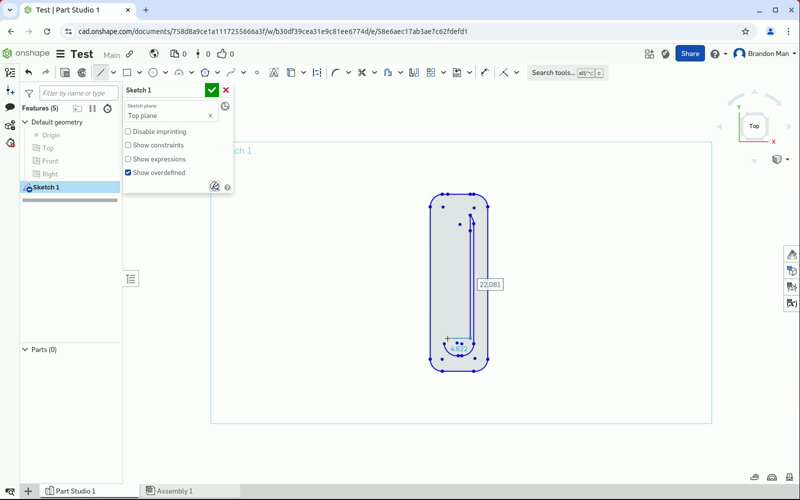
key_down(shift)
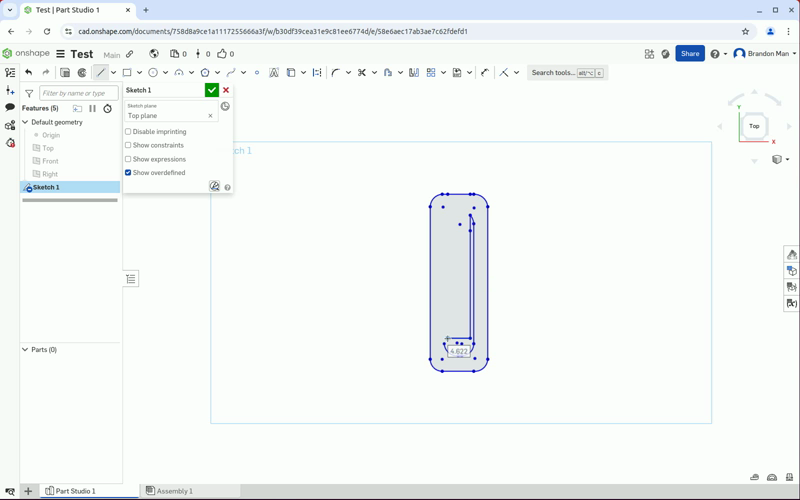
mouse_move(447, 230)
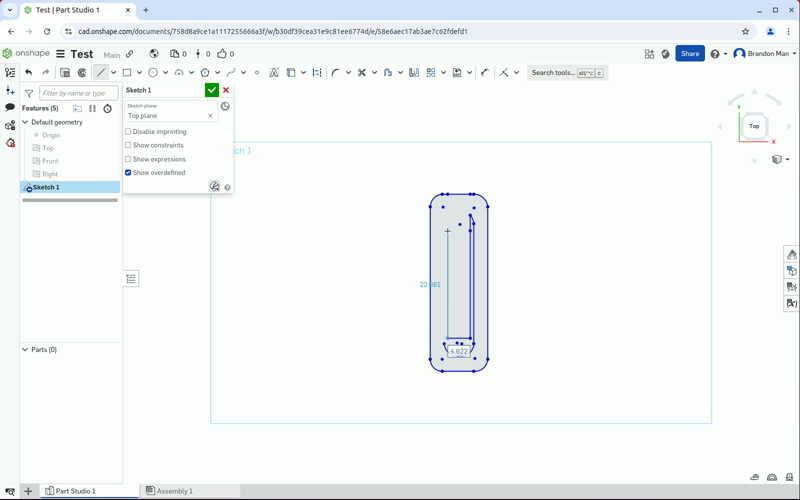
click(447, 230)
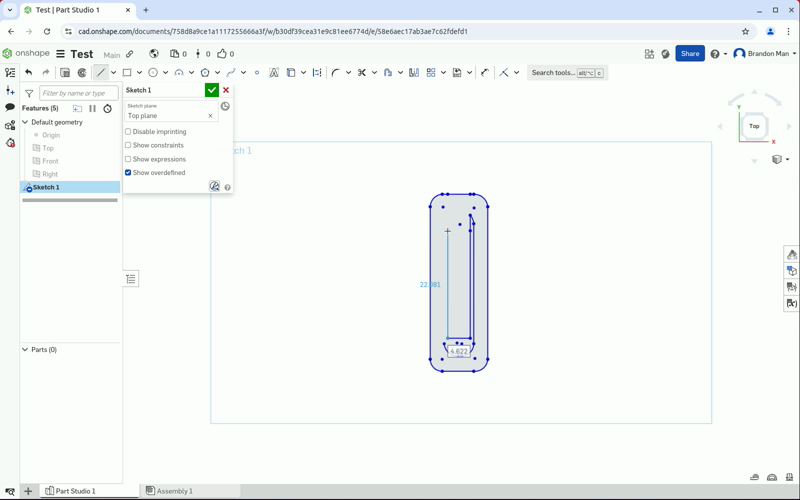
key_up(shift)
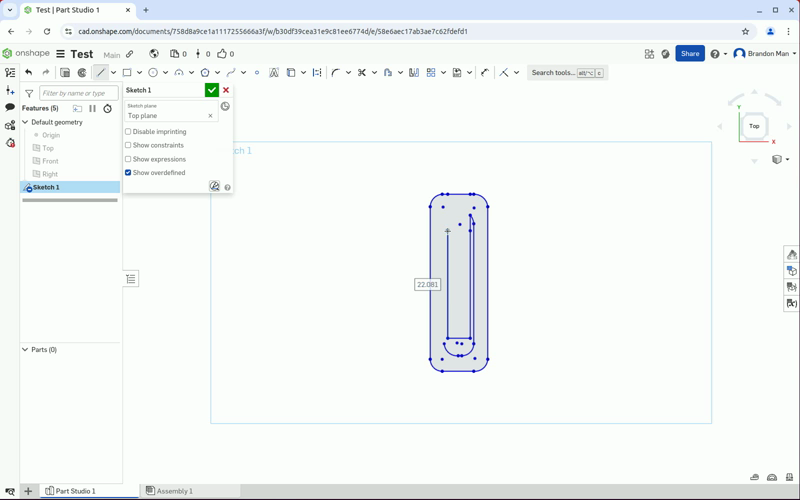
key_down(shift)
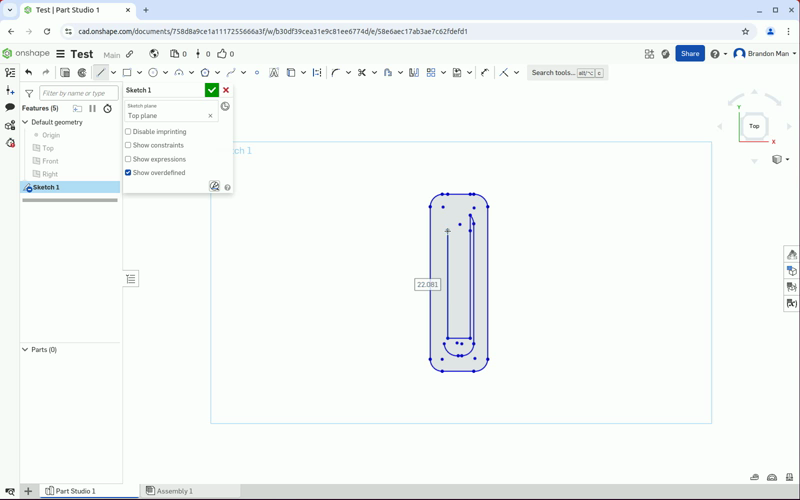
mouse_move(477, 230)
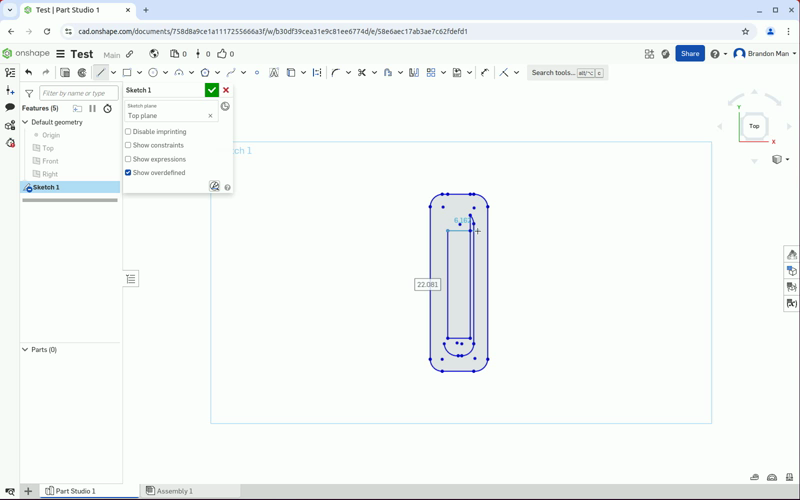
mouse_move(447, 215)
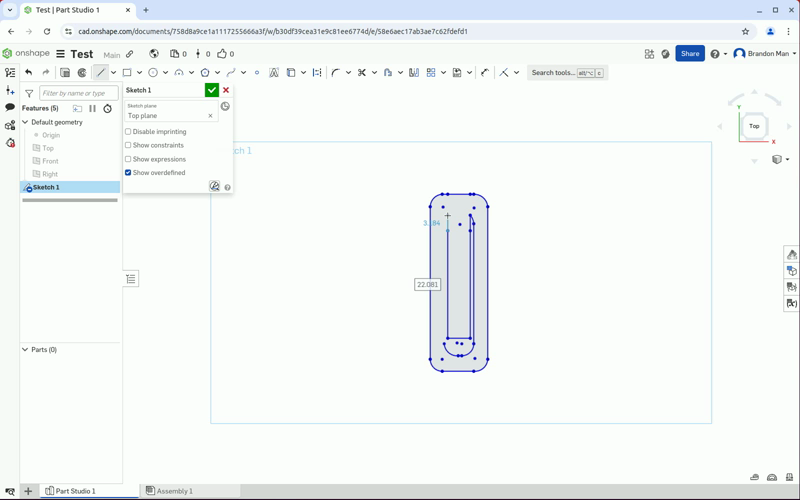
click(447, 215)
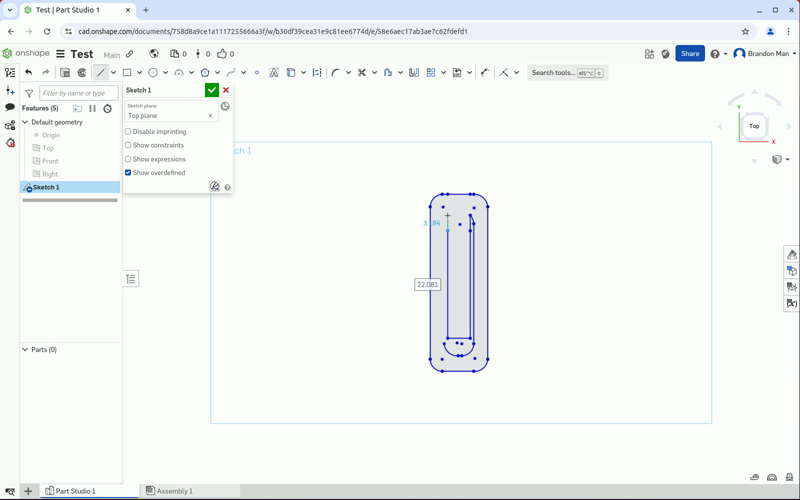
key_up(shift)
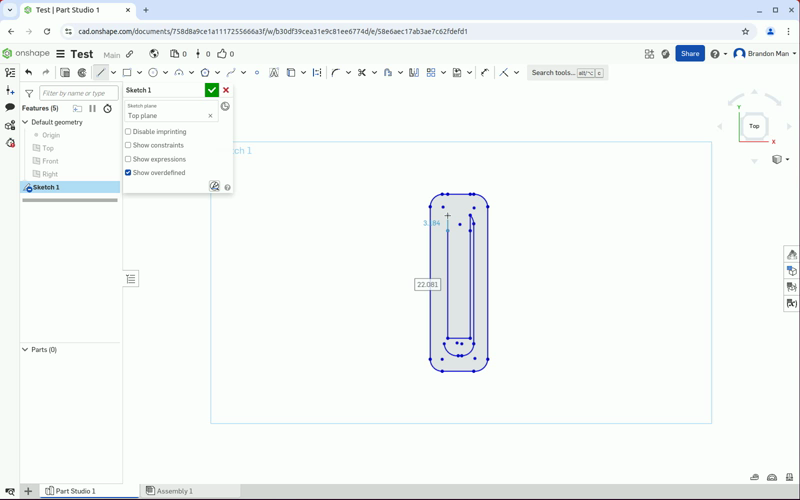
key(esc)
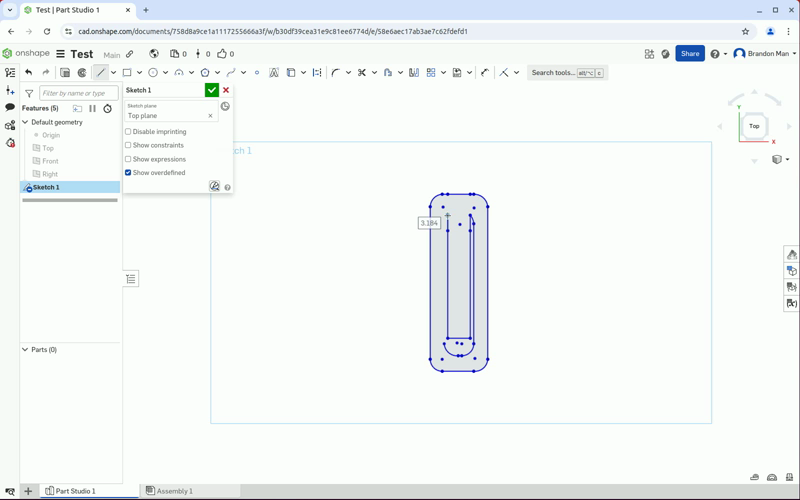
key(a)
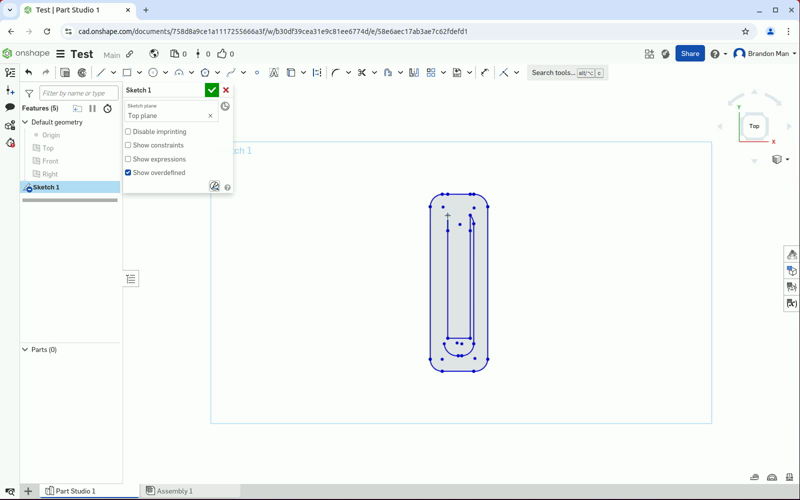
mouse_move(447, 215)
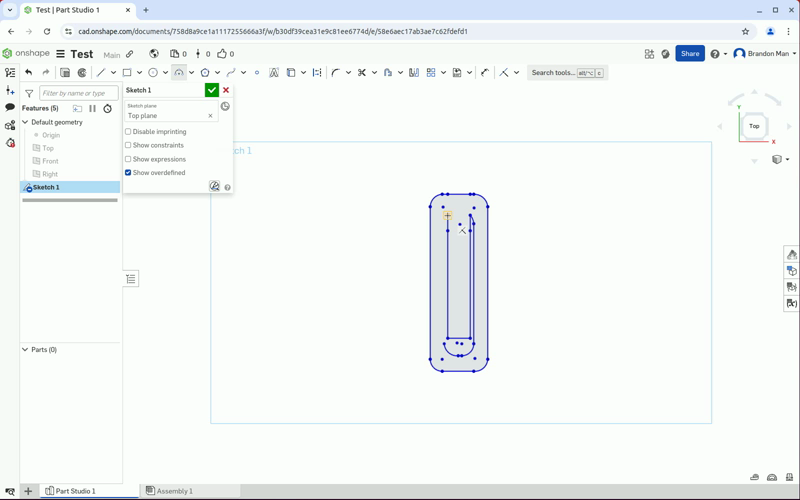
click(447, 215)
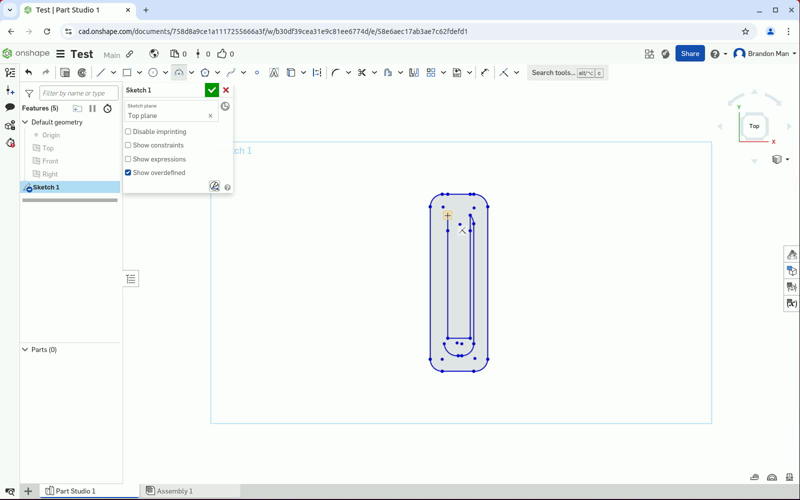
key_down(shift)
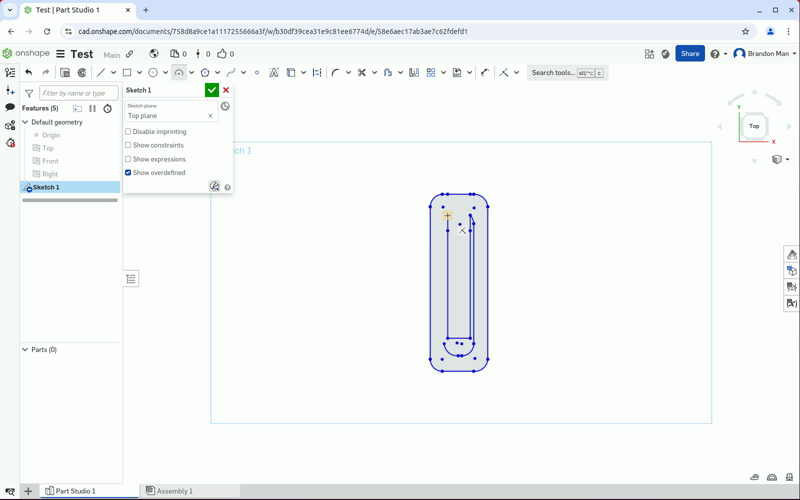
mouse_move(444, 223)
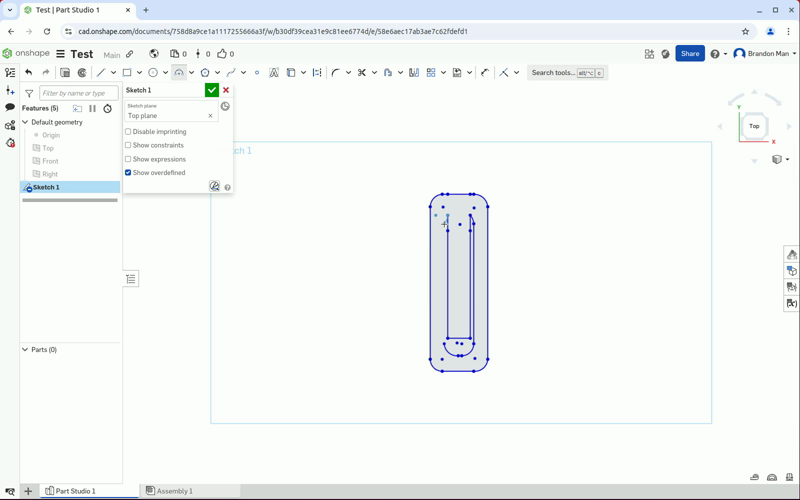
click(444, 223)
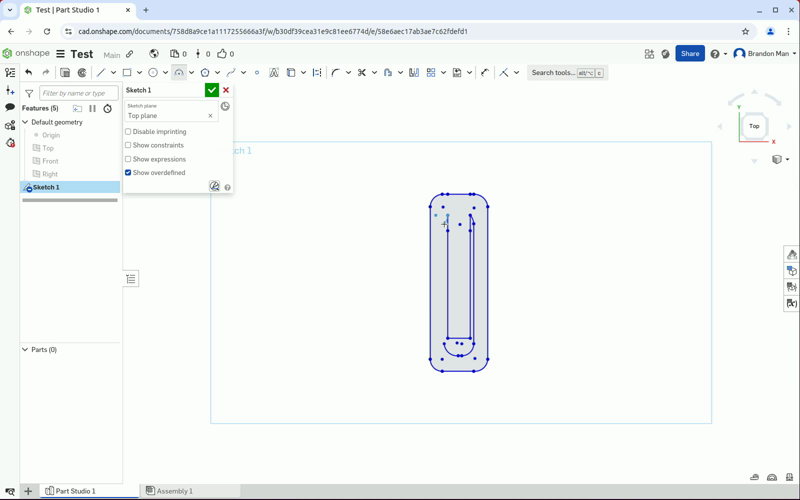
mouse_move(445, 219)
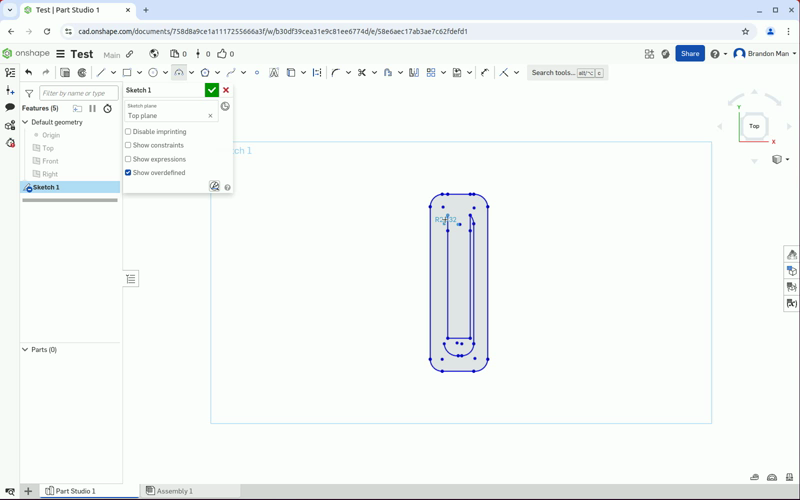
click(445, 219)
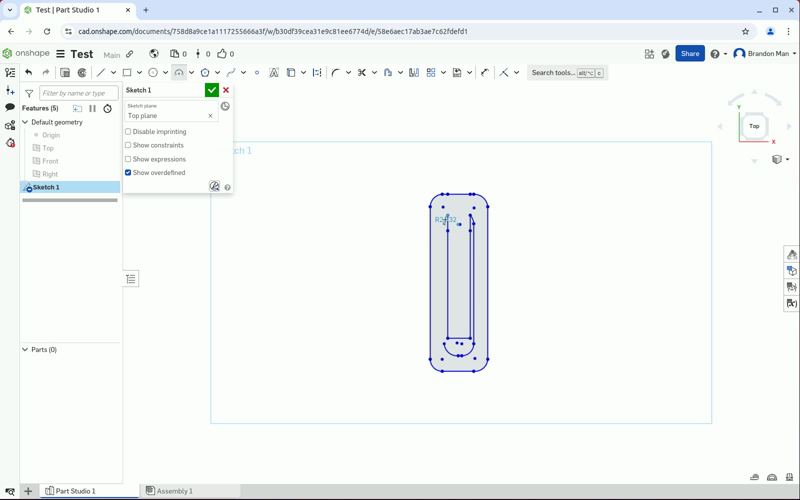
key_up(shift)
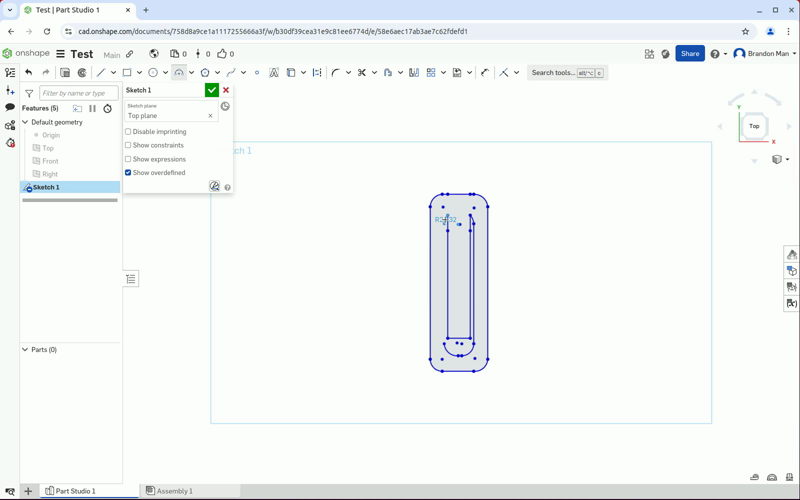
key(esc)
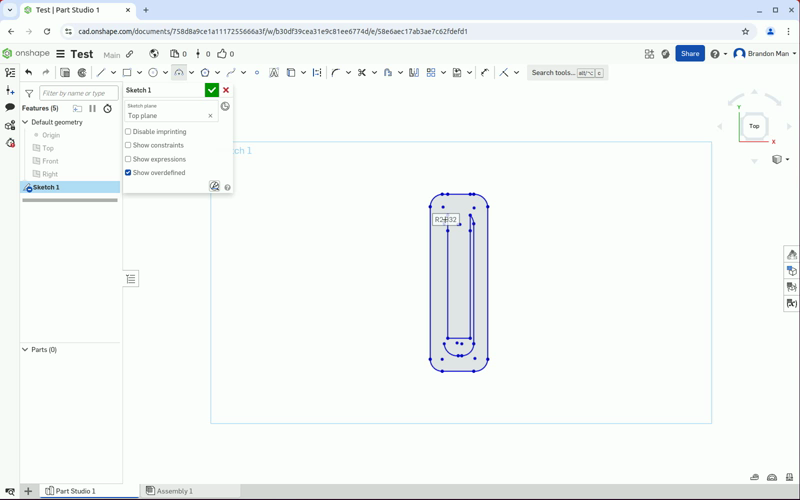
key(l)
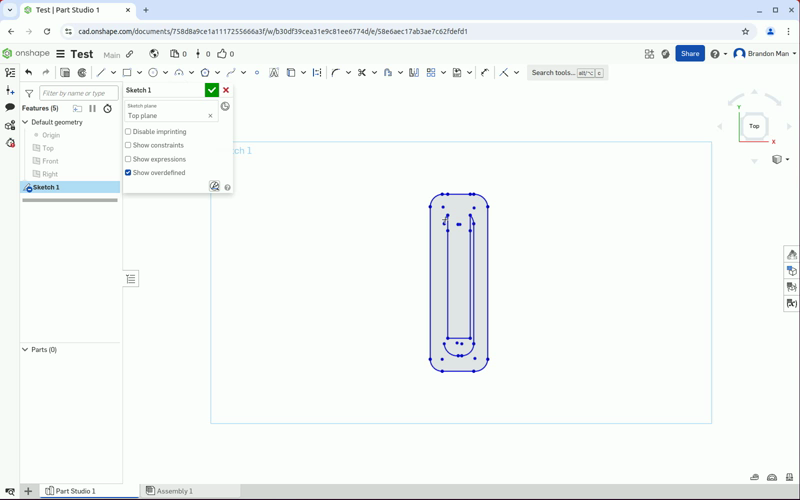
mouse_move(444, 223)
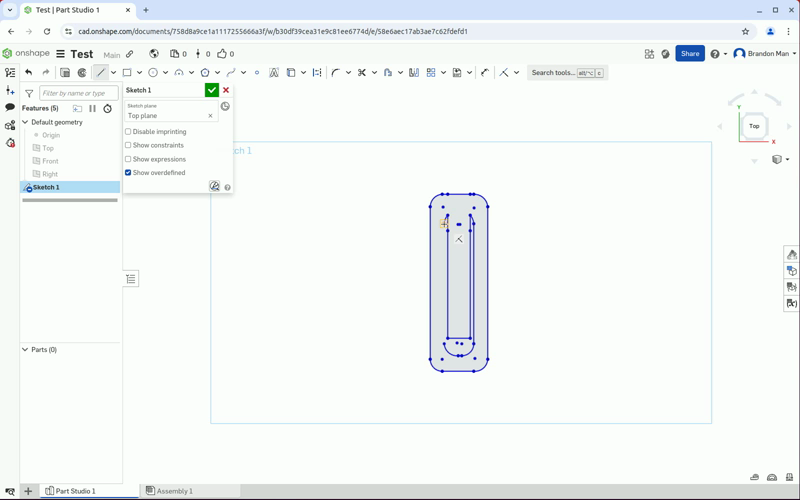
click(444, 223)
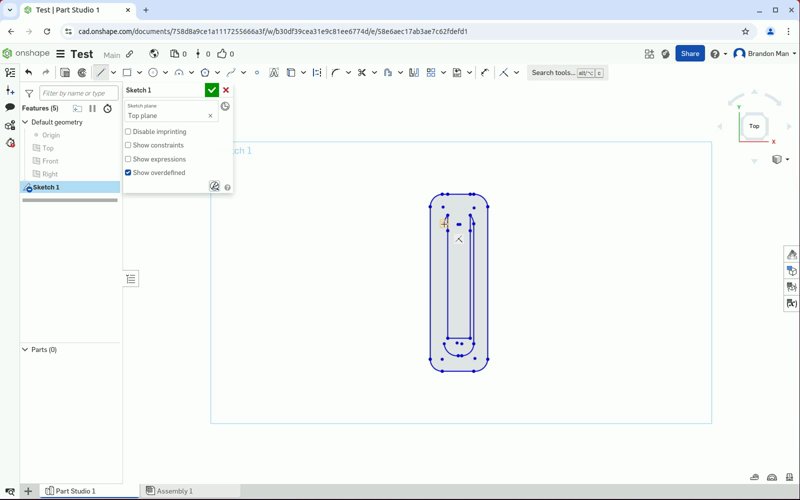
key_down(shift)
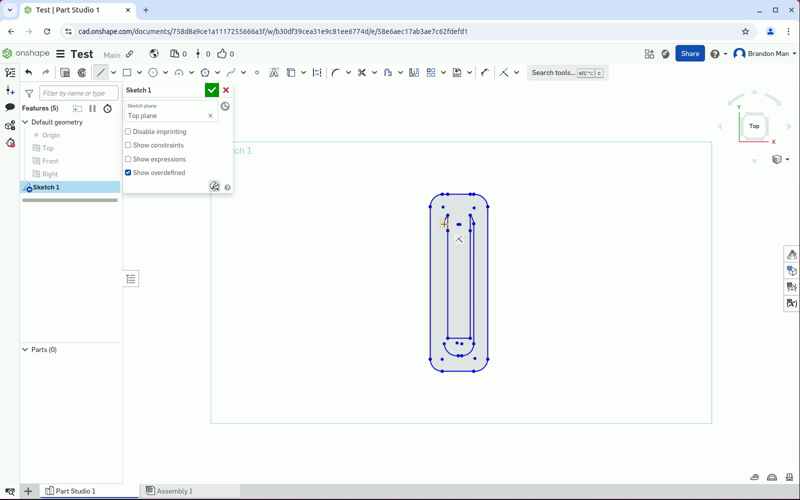
mouse_move(444, 343)
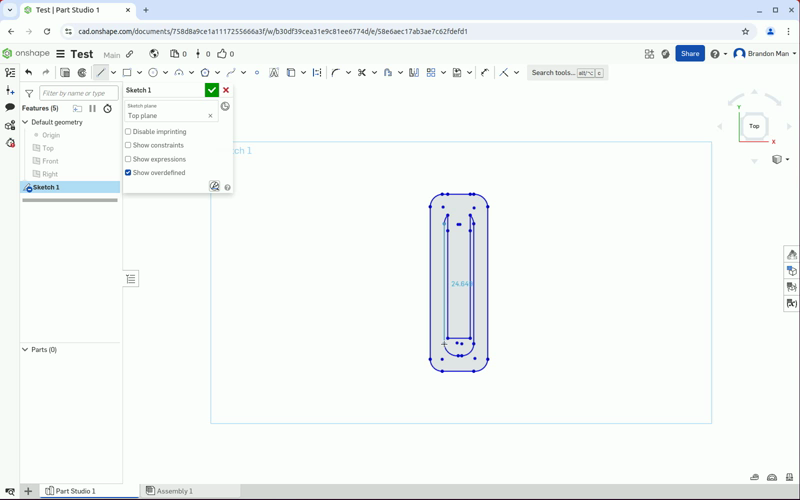
key_up(shift)
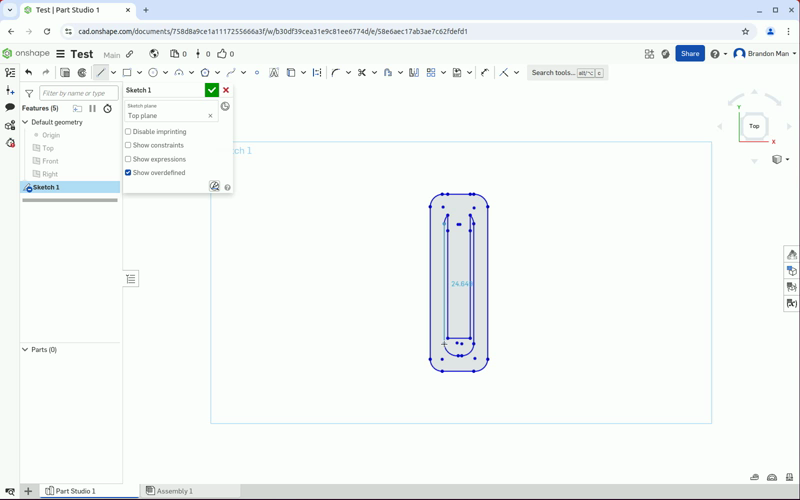
click(444, 343)
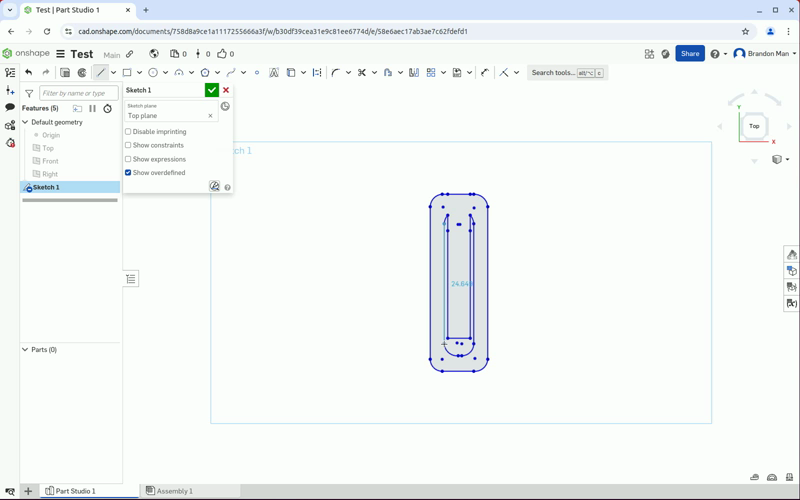
key(esc)
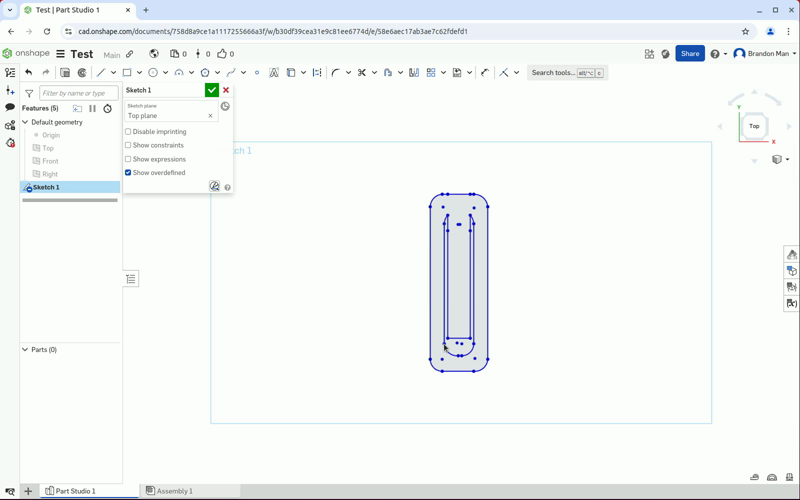
mouse_move(455, 306)
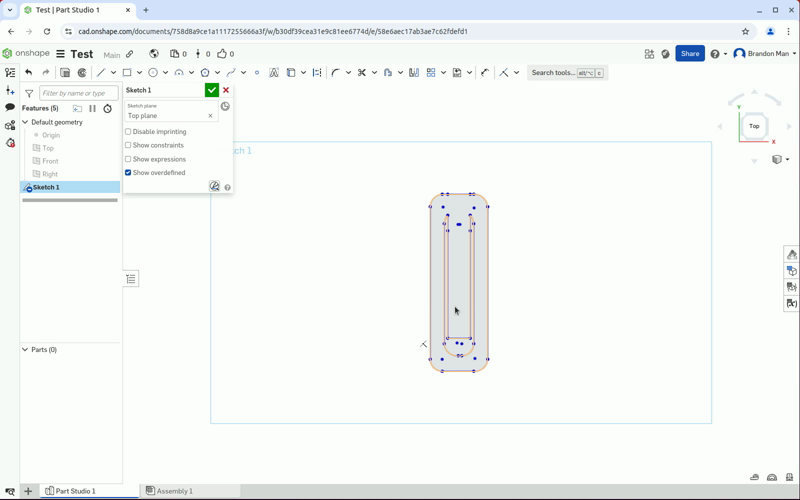
click(455, 306)
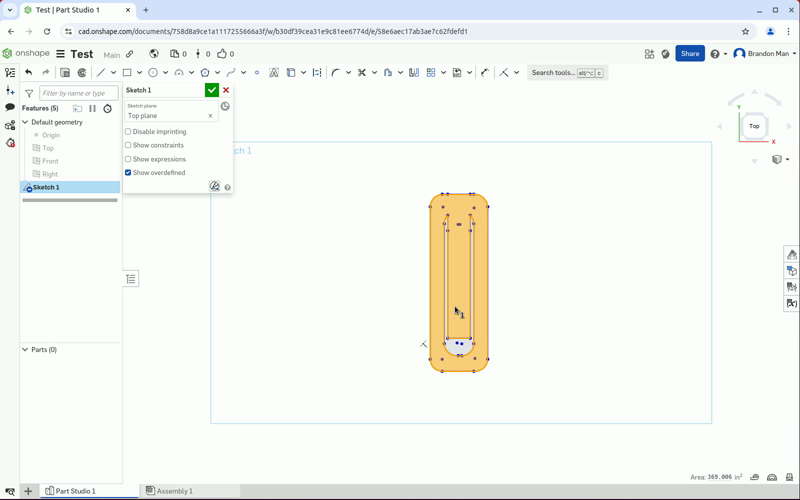
mouse_move(73, 352)
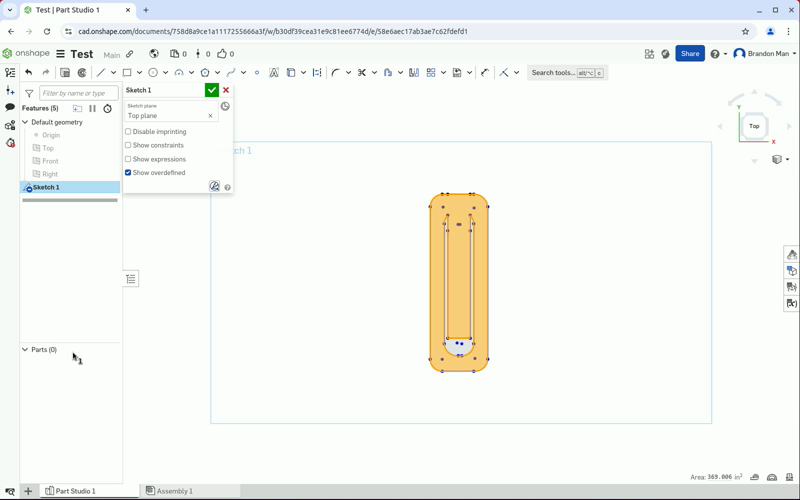
key(shift+y)
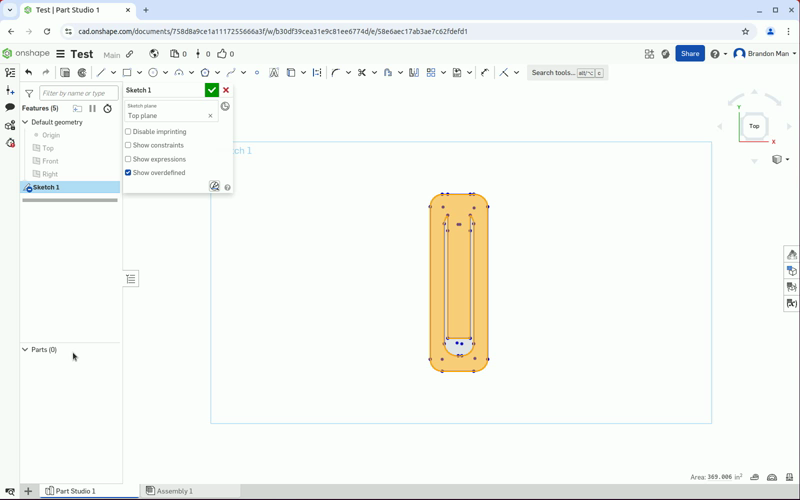
key(shift+e)
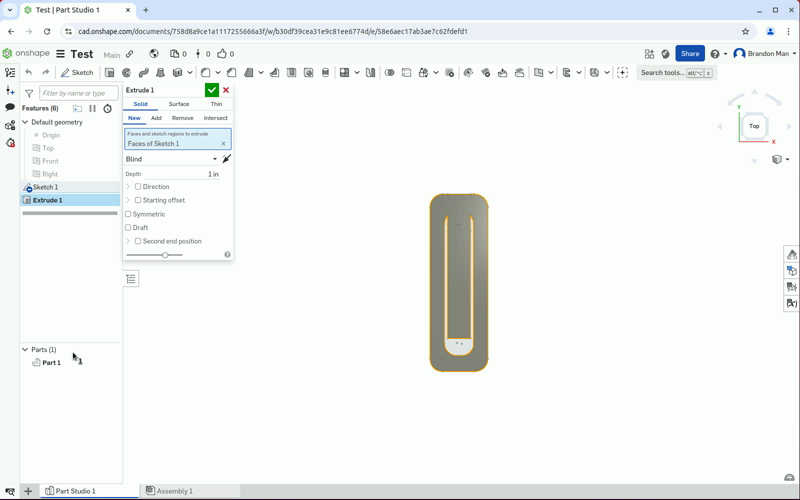
mouse_move(143, 106)
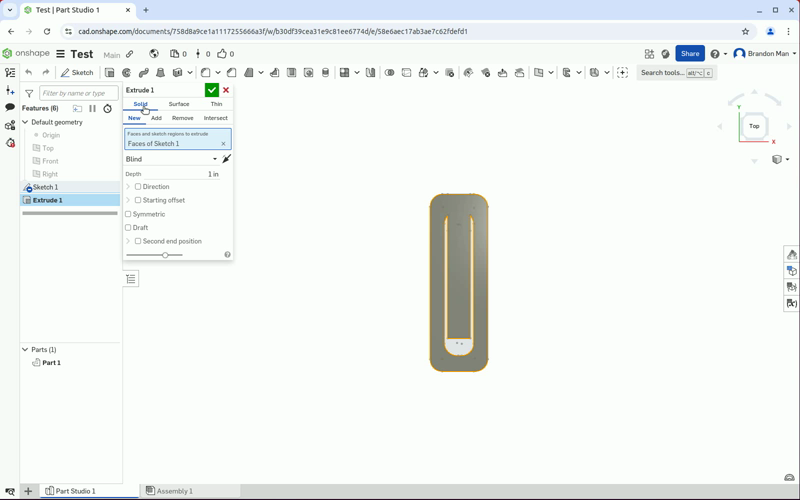
click(143, 106)
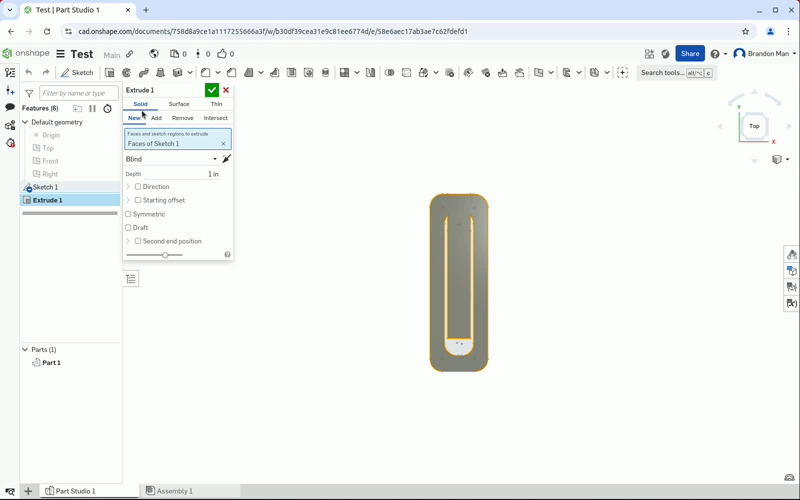
mouse_move(137, 120)
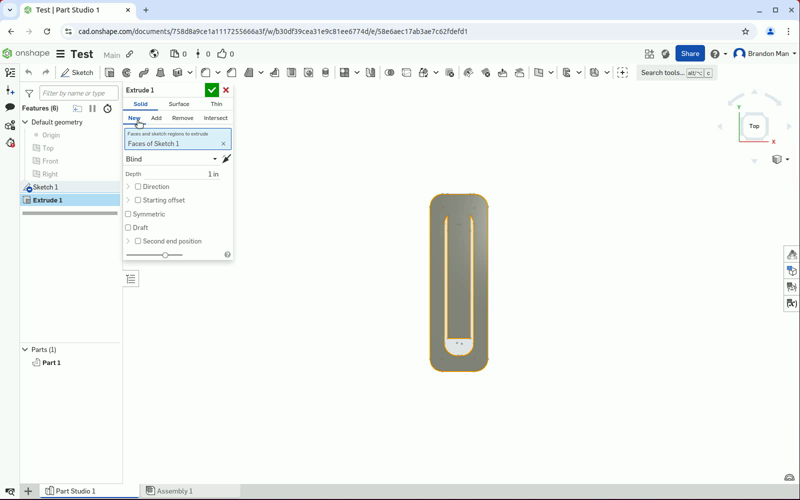
click(137, 120)
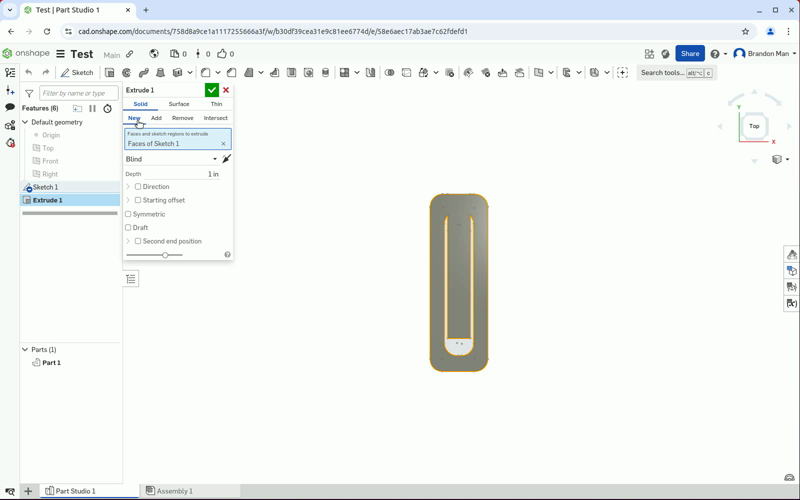
key(tab, 4)
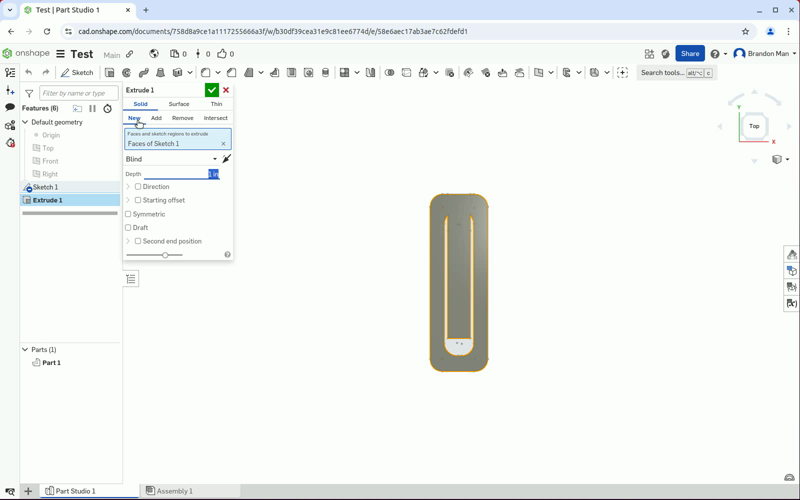
text(0.241)
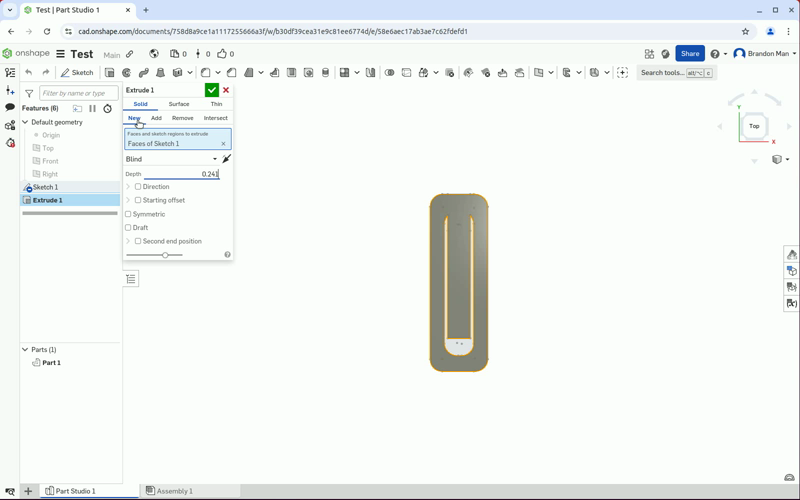
key(enter)
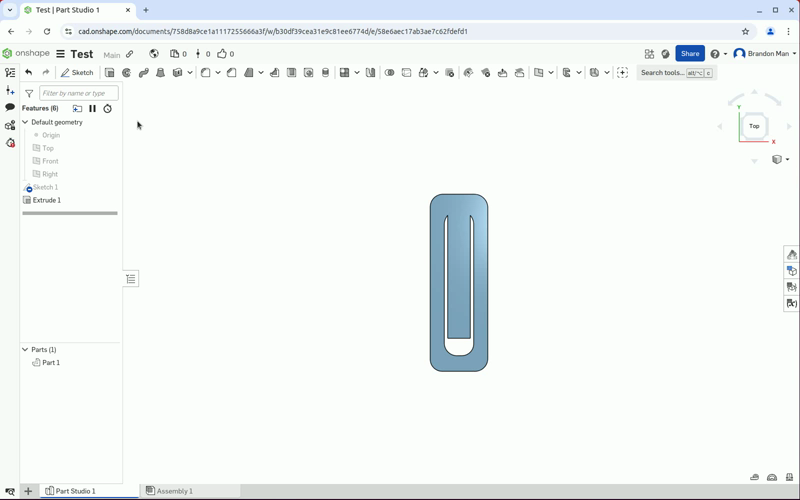
key(shift+h)
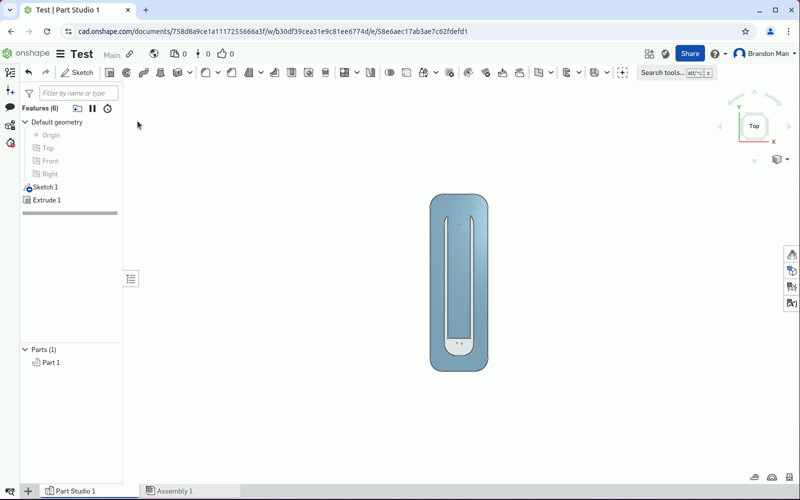
key(shift+h)
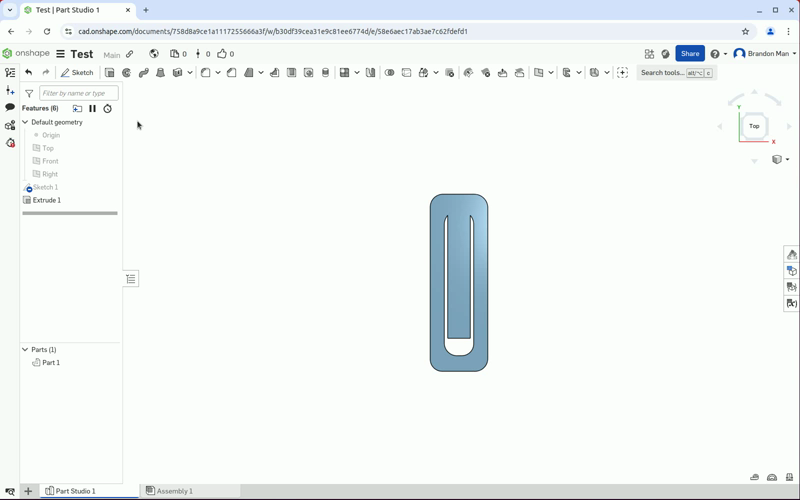
mouse_move(73, 189)
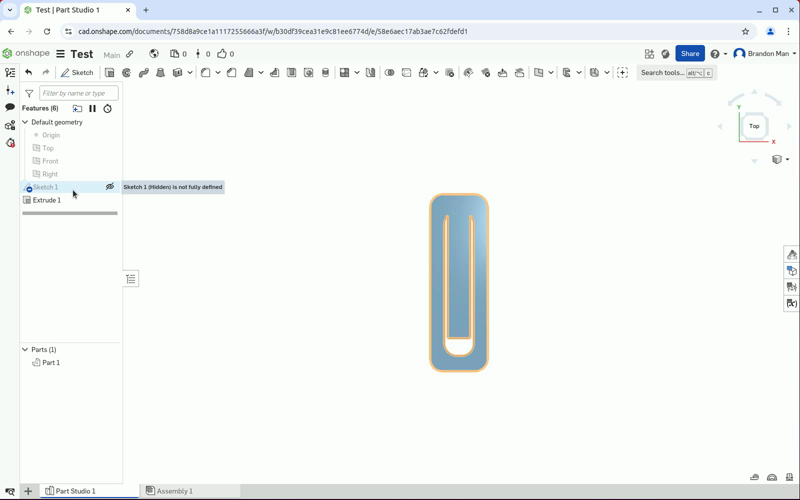
click(73, 189)
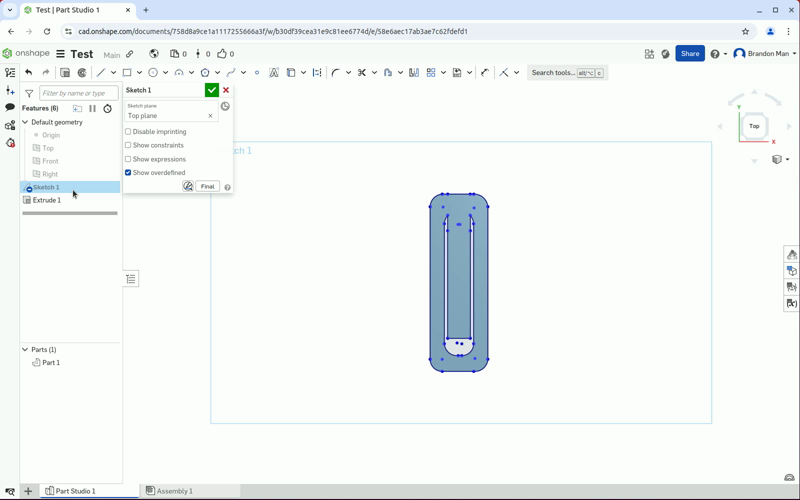
mouse_move(229, 92)
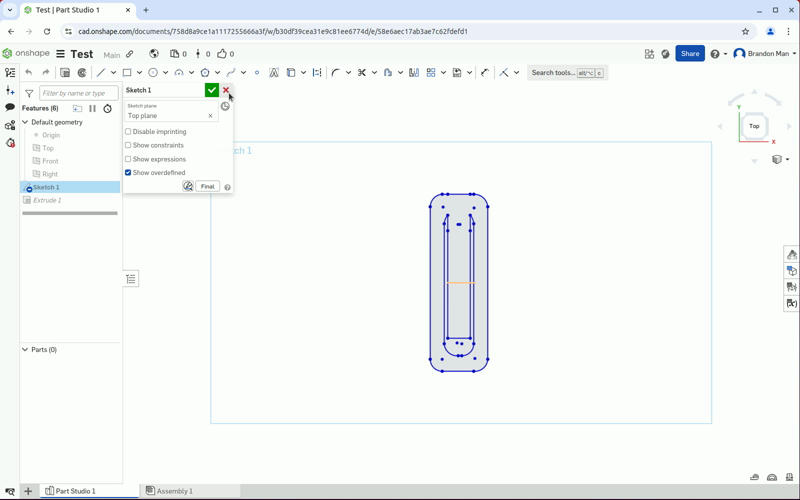
click(229, 92)
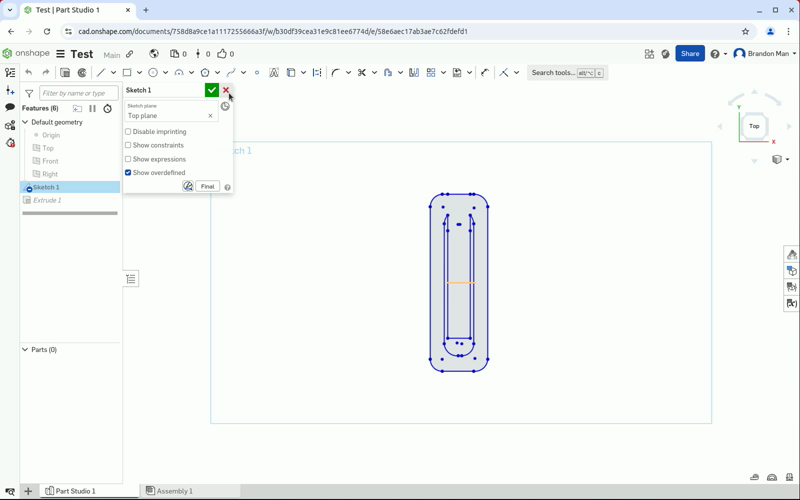
key(shift+s)
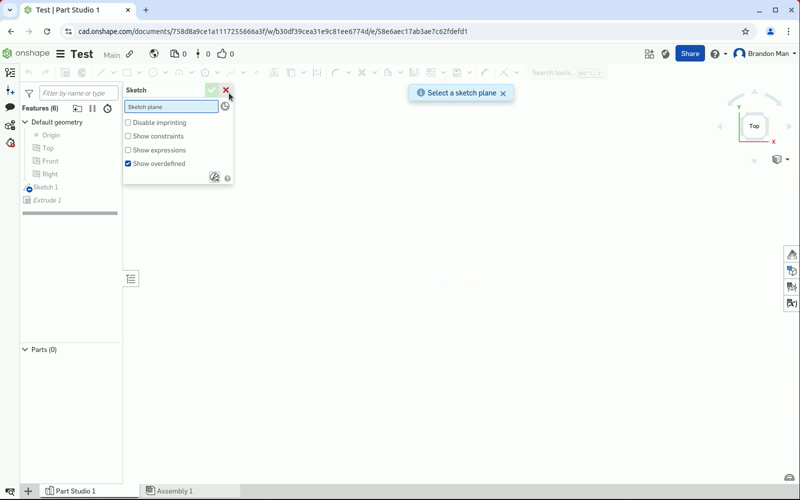
mouse_move(73, 150)
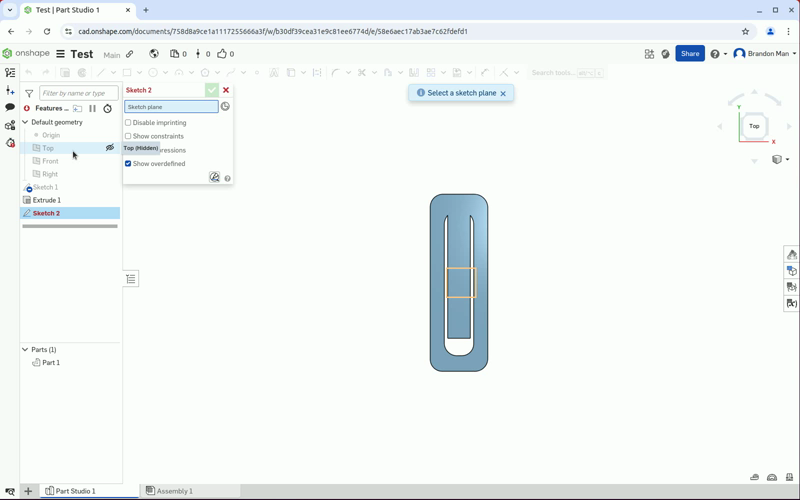
click(73, 150)
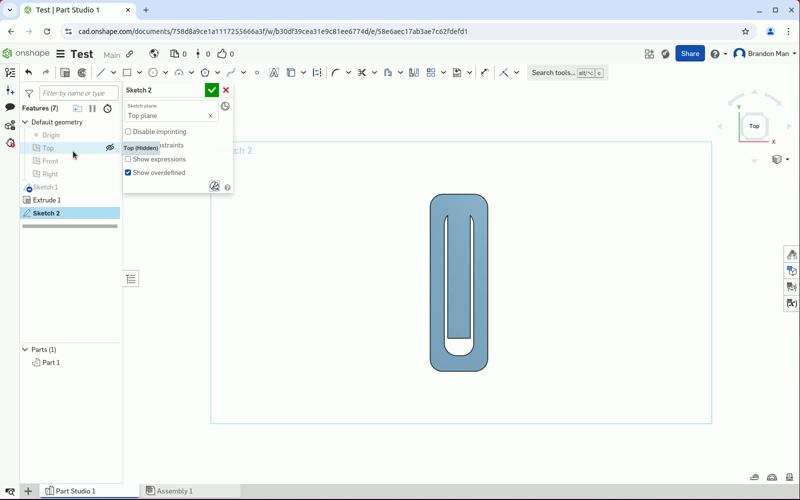
mouse_move(73, 352)
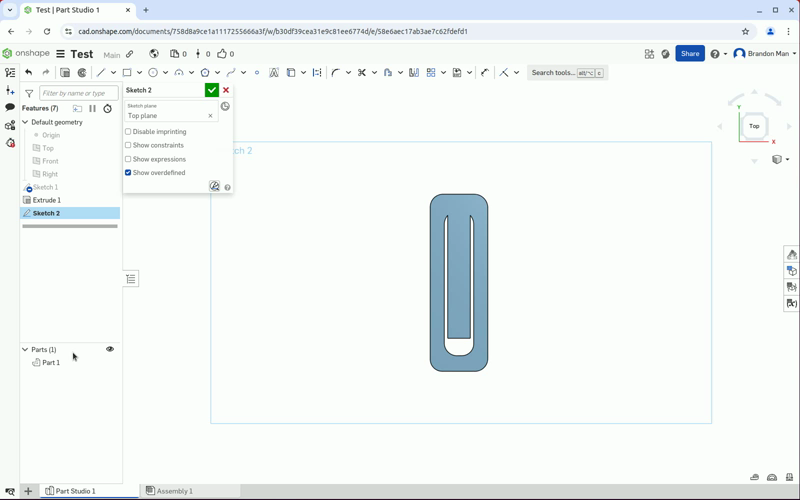
key(y)
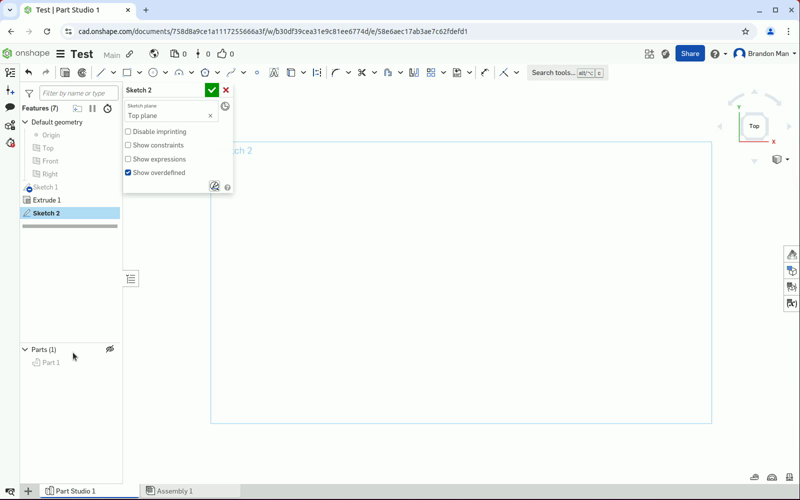
key(a)
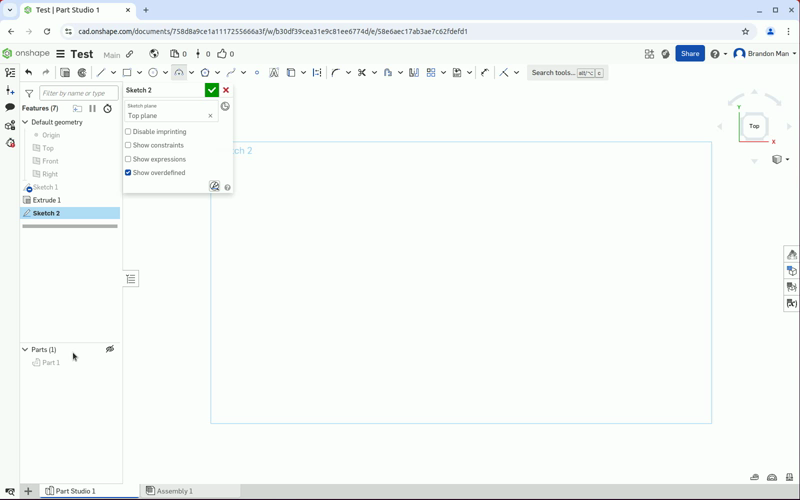
key_down(shift)
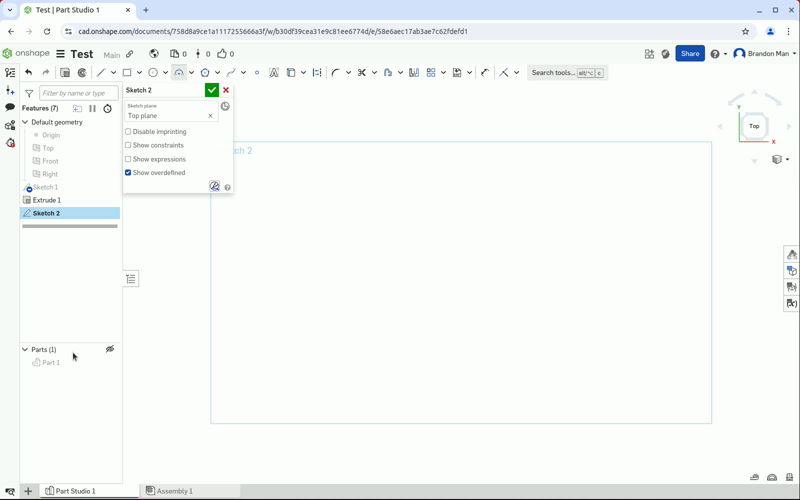
mouse_move(434, 196)
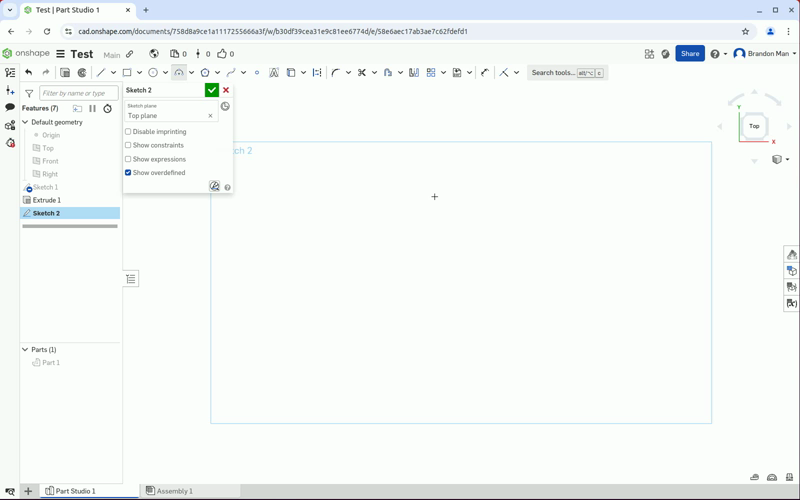
click(434, 196)
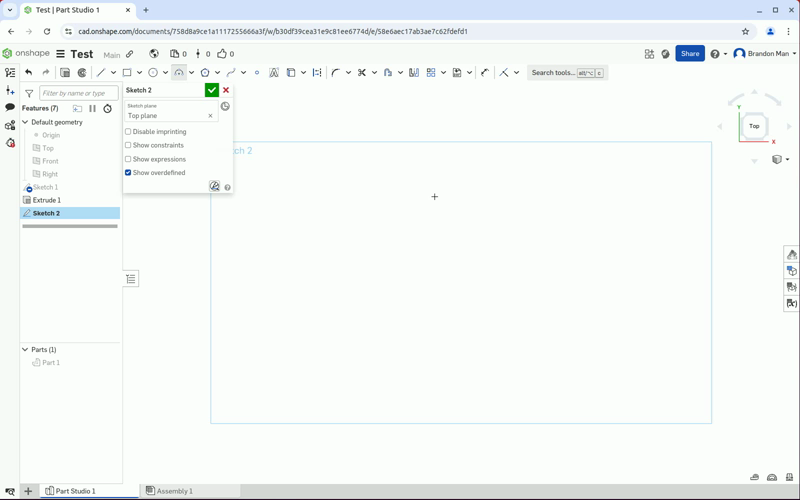
key_up(shift)
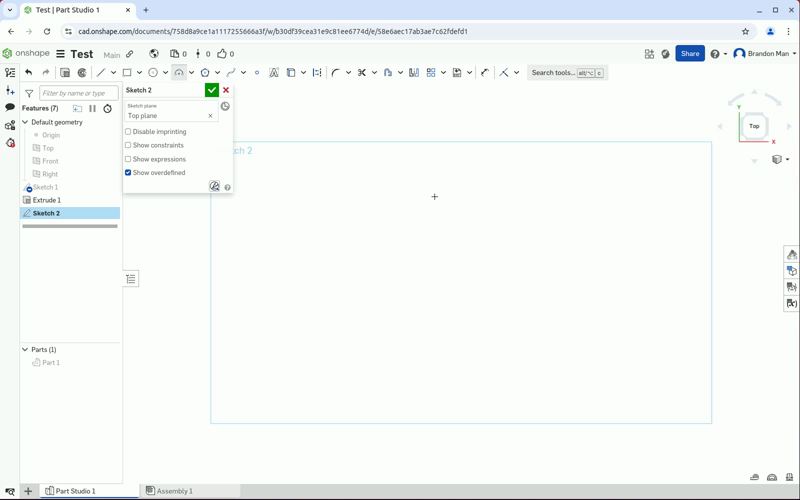
key_down(shift)
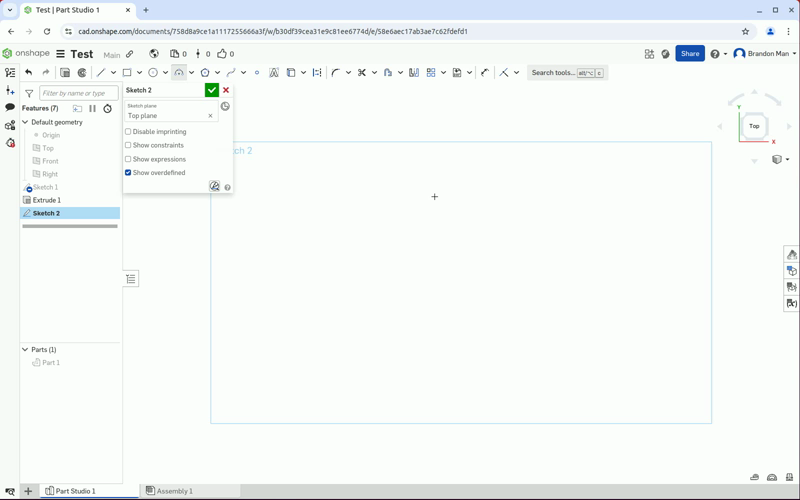
mouse_move(441, 193)
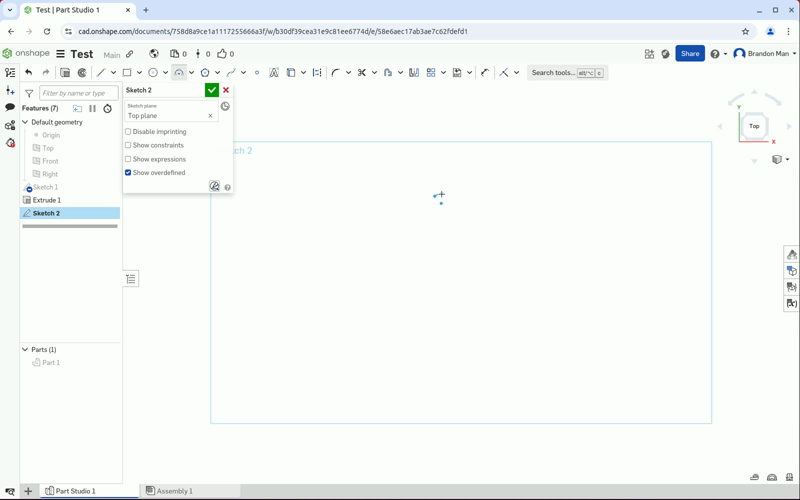
scroll(6)
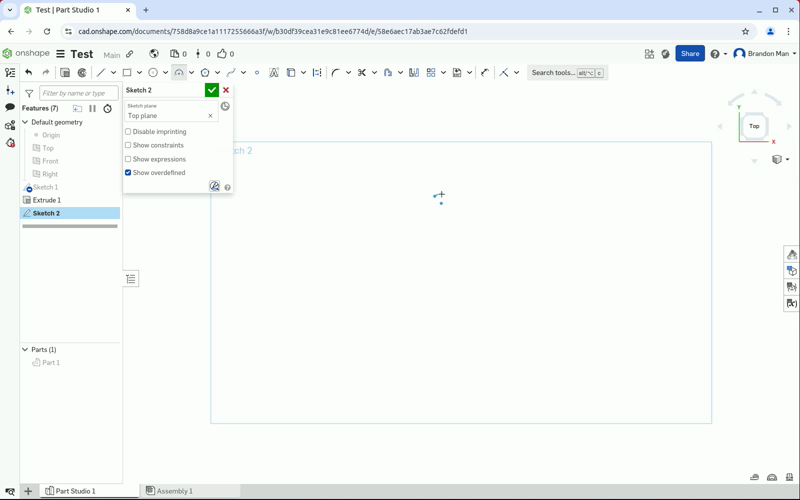
scroll(6)
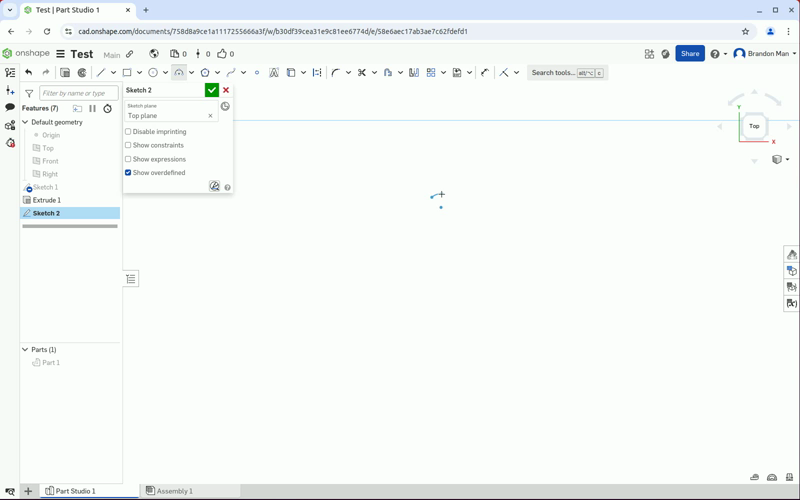
scroll(6)
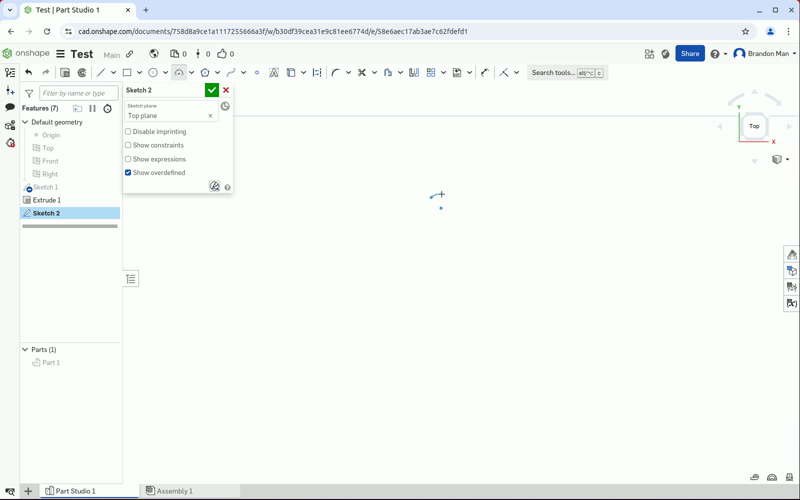
scroll(6)
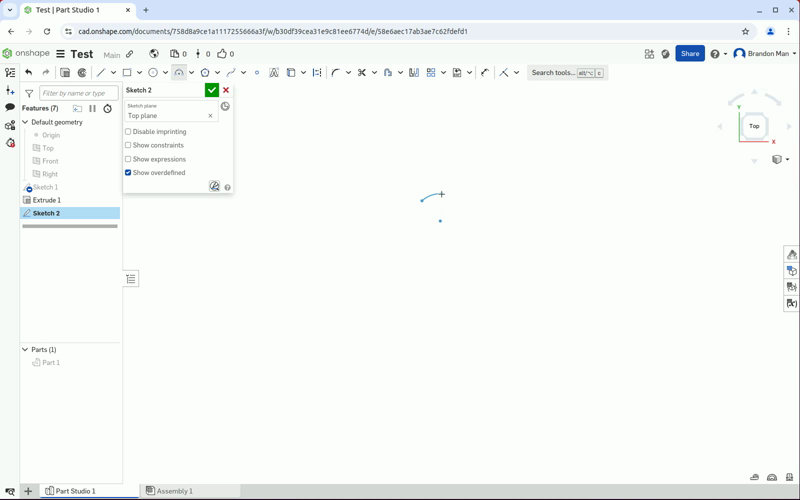
scroll(6)
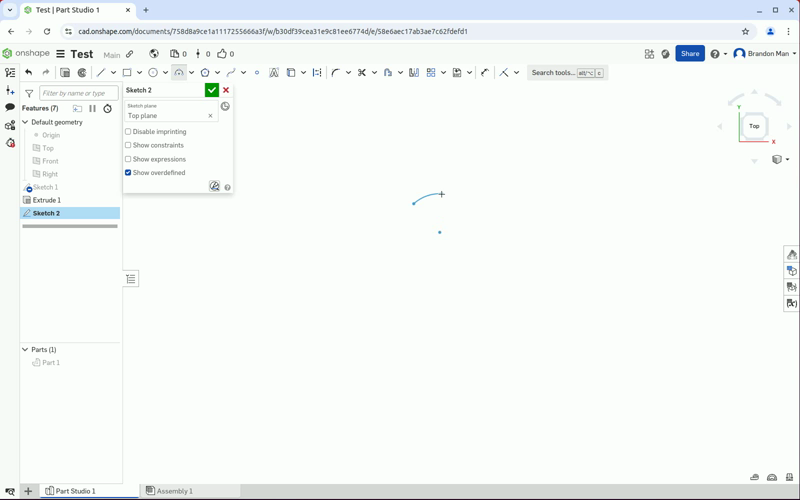
scroll(6)
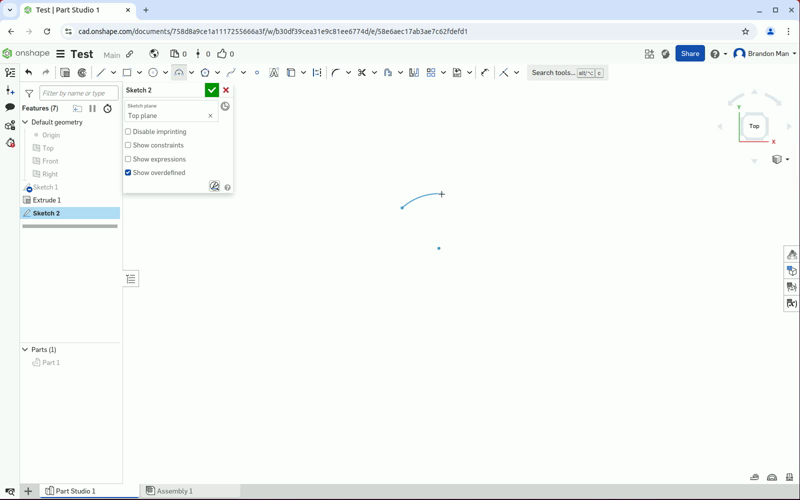
scroll(6)
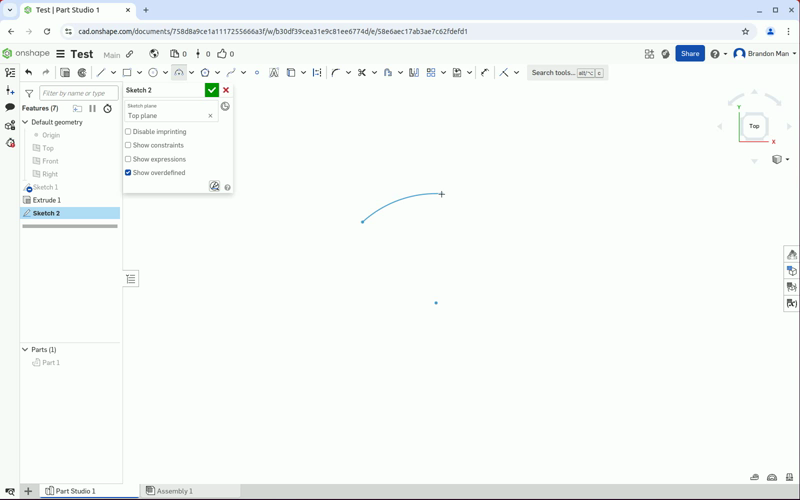
click(441, 193)
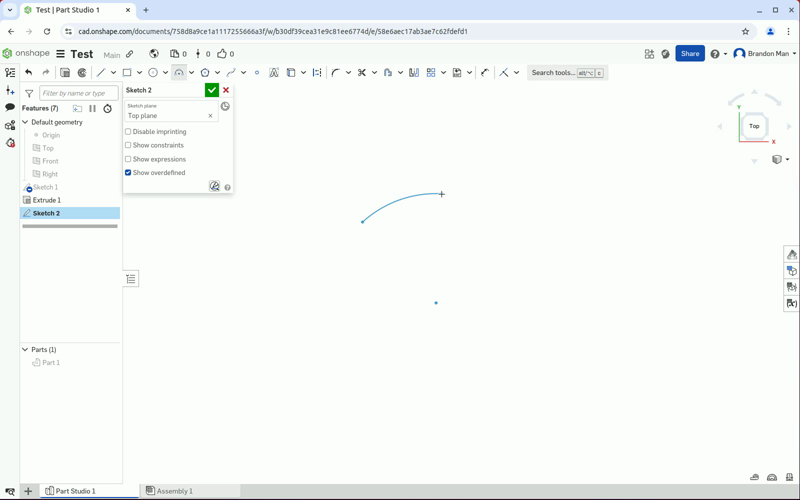
scroll(-6)
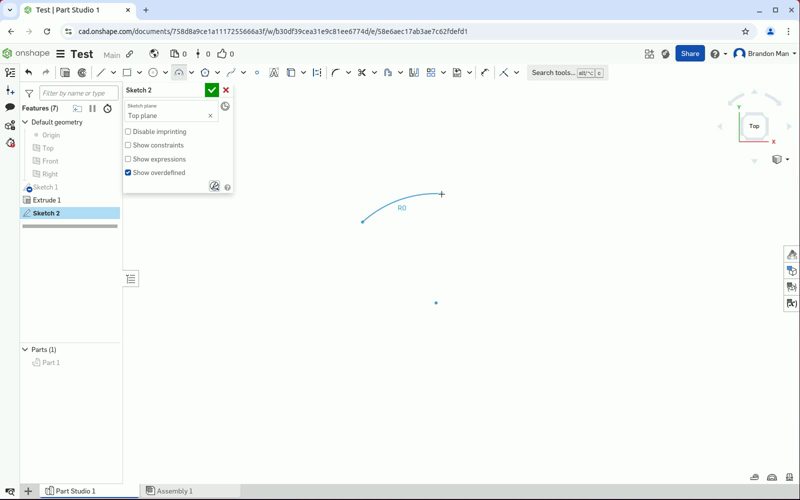
scroll(-6)
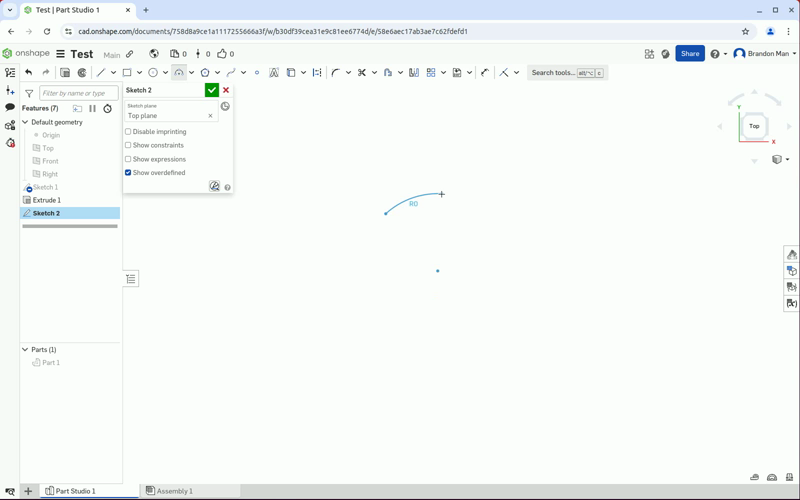
scroll(-6)
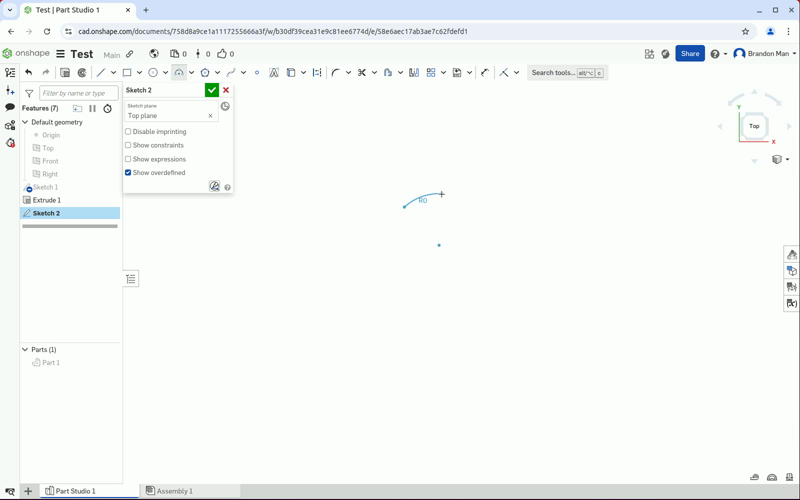
scroll(-6)
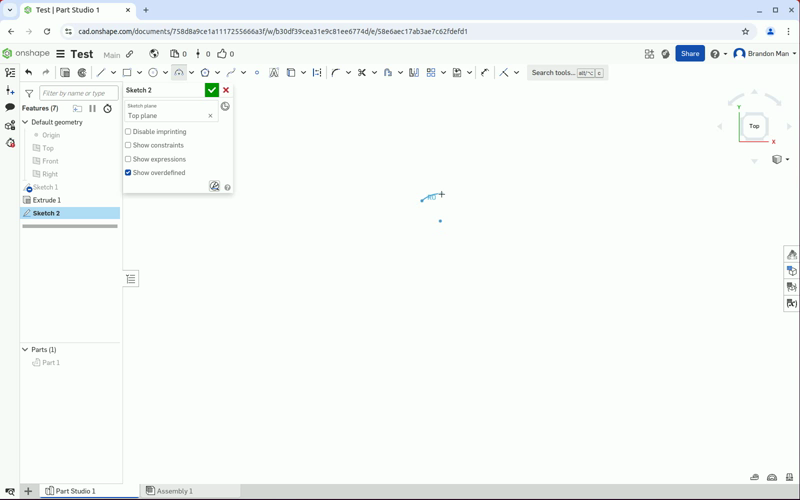
scroll(-6)
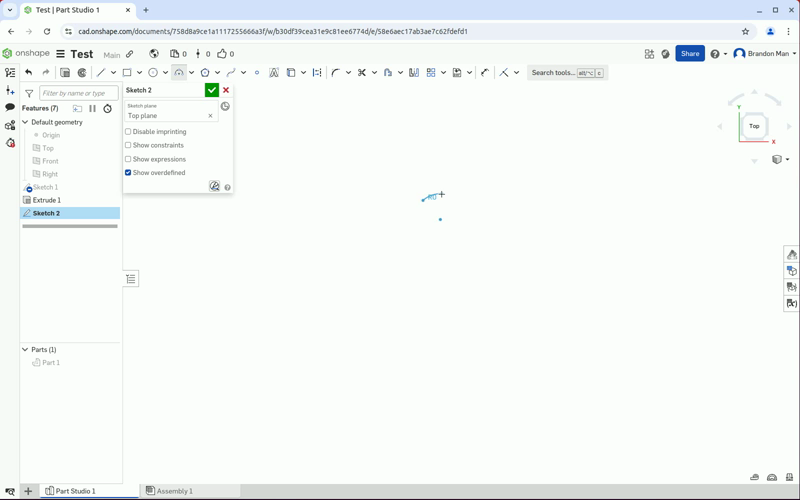
scroll(-6)
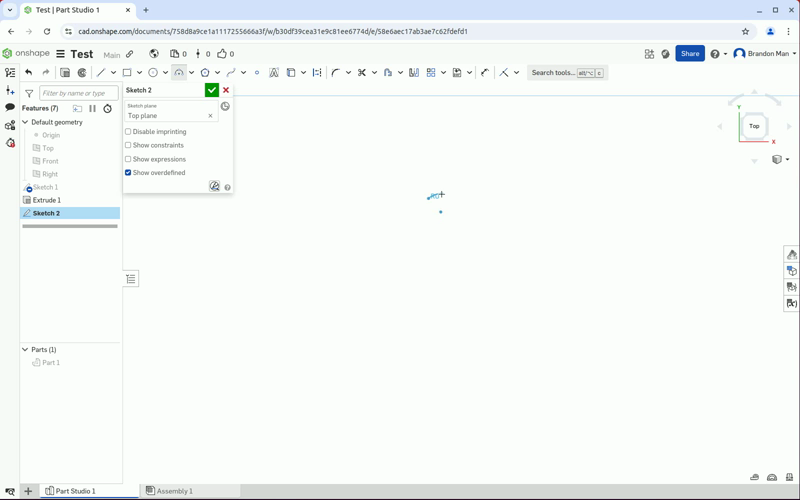
scroll(-6)
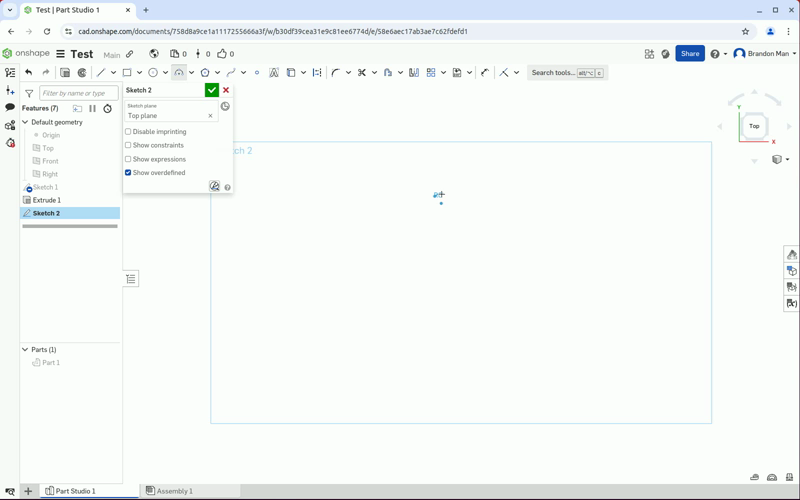
mouse_move(438, 194)
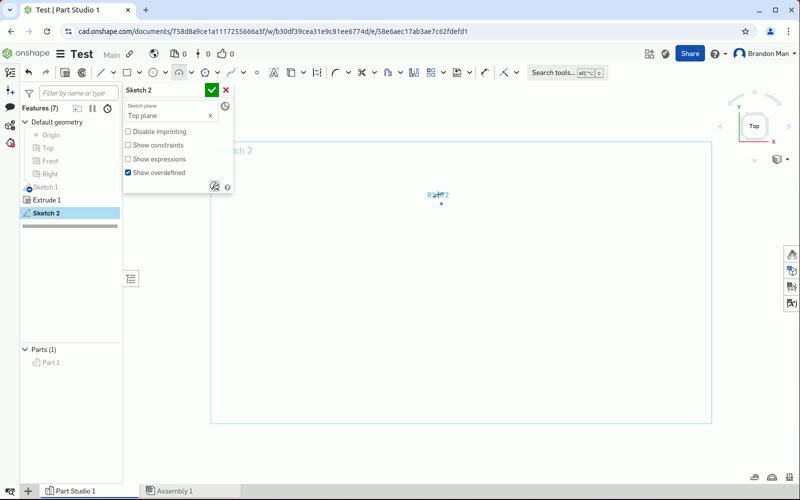
scroll(6)
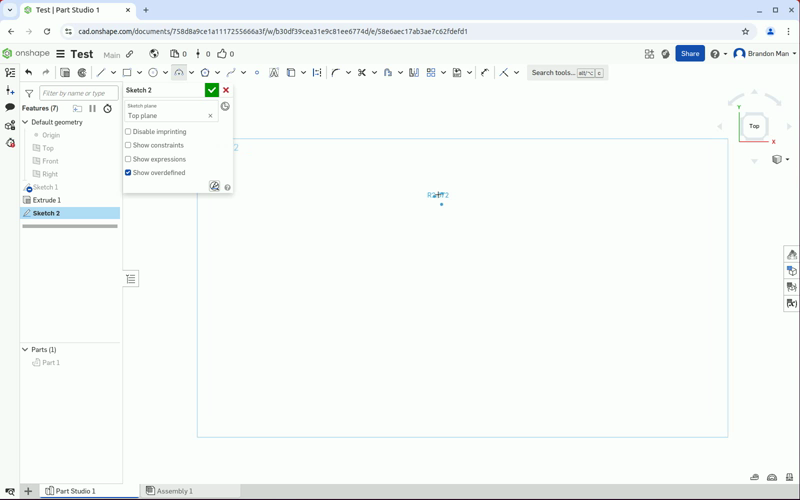
scroll(6)
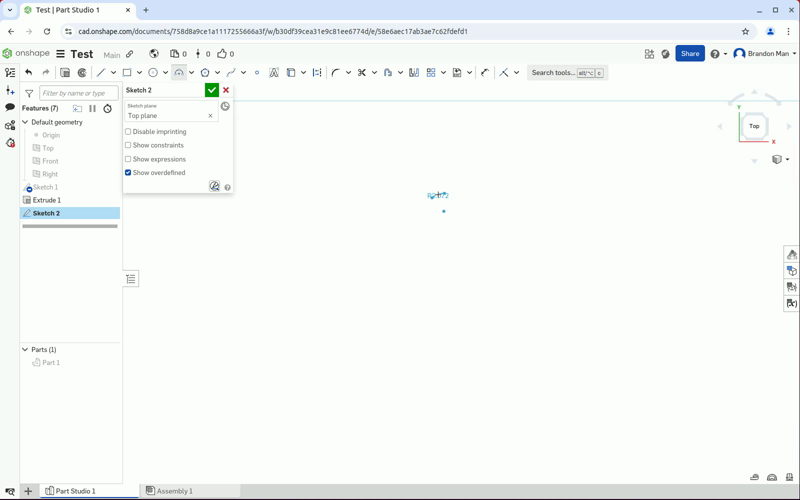
scroll(6)
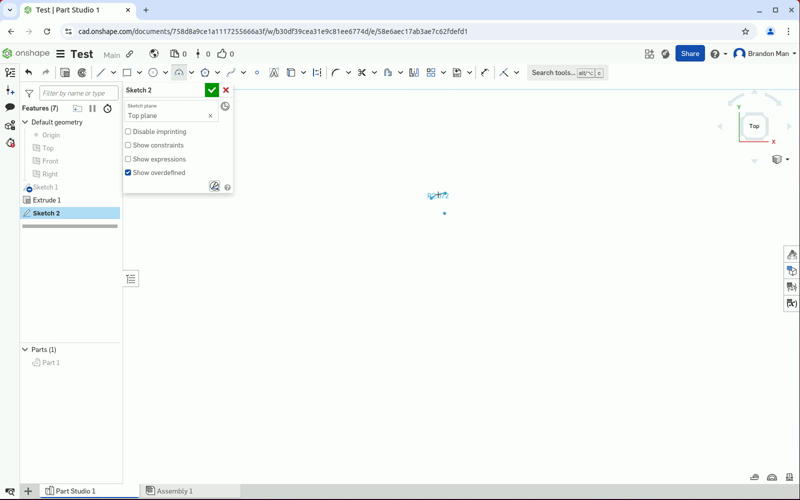
scroll(6)
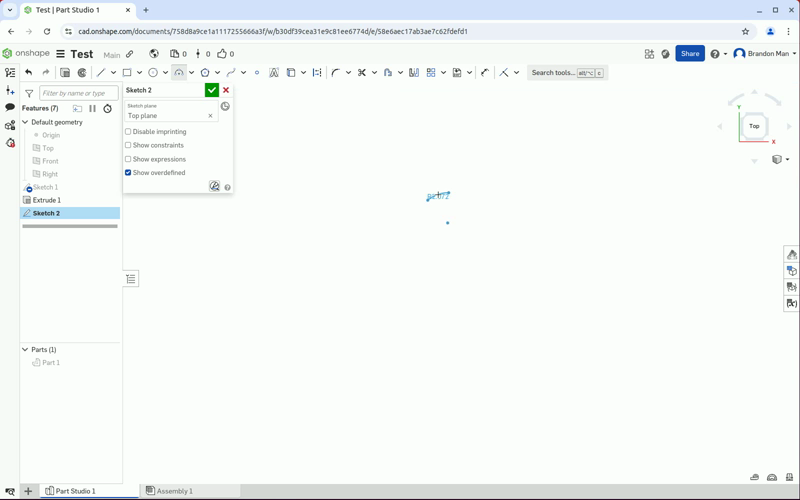
scroll(6)
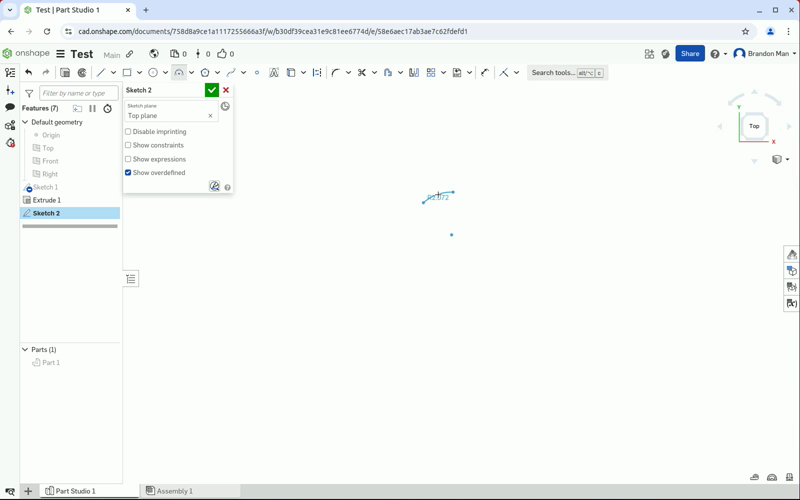
scroll(6)
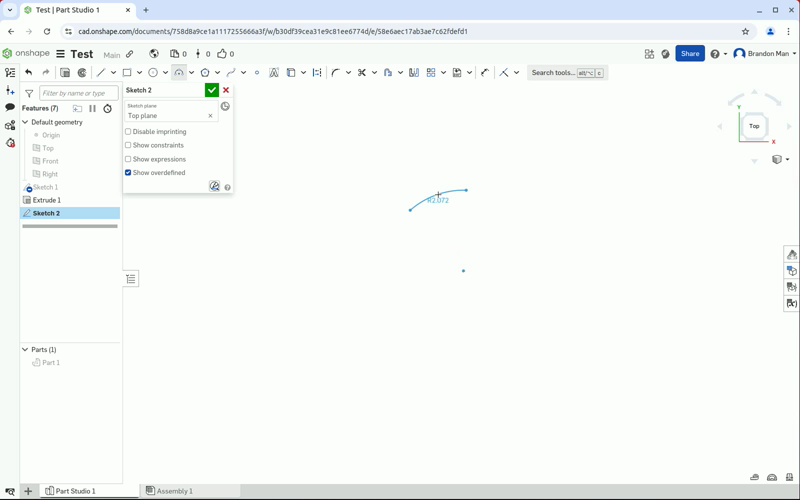
scroll(6)
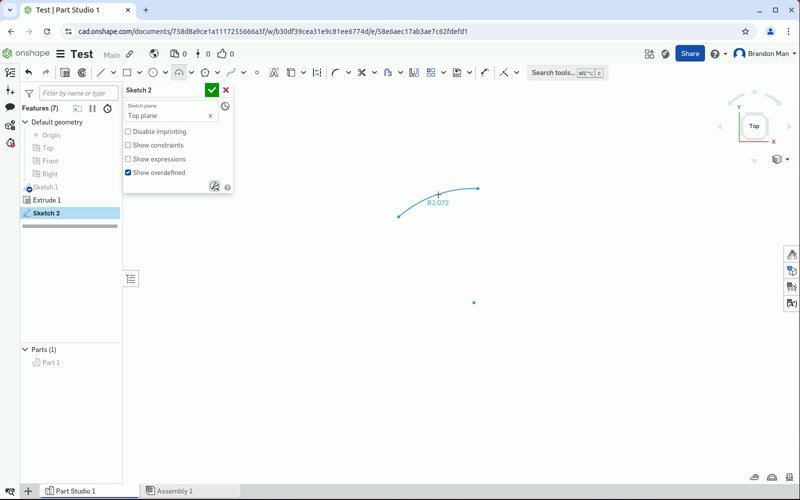
click(438, 194)
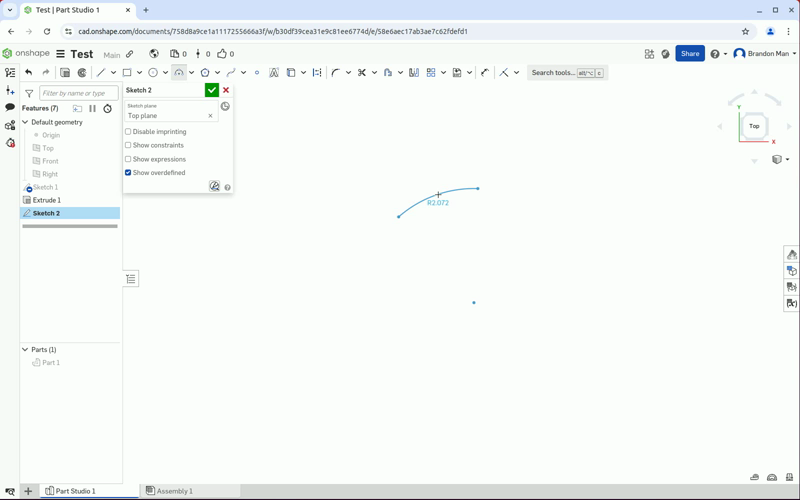
scroll(-6)
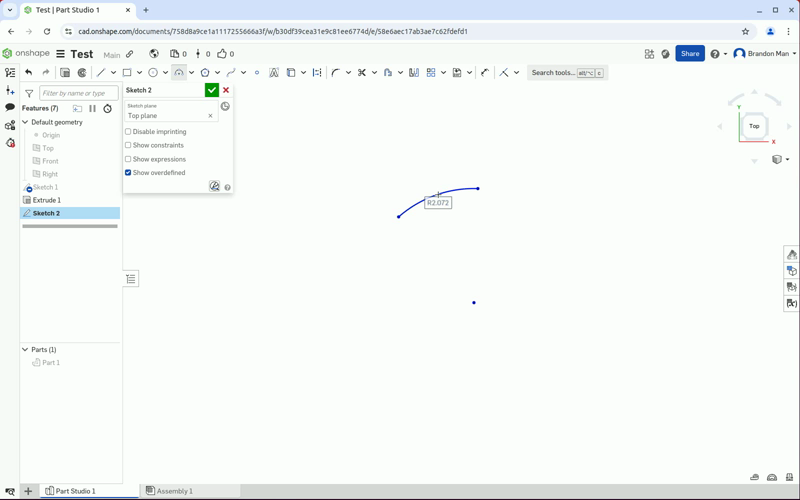
scroll(-6)
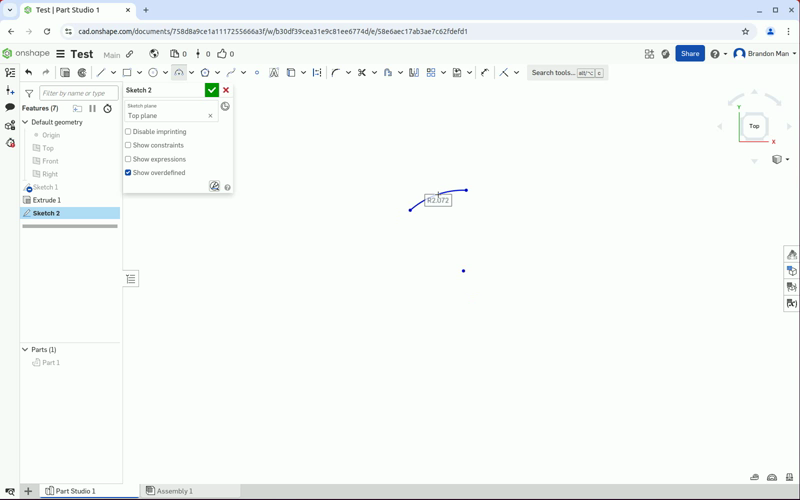
scroll(-6)
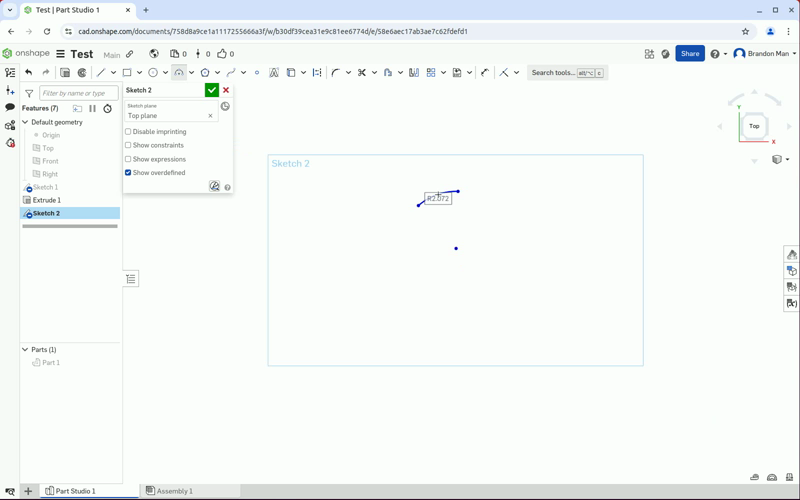
scroll(-6)
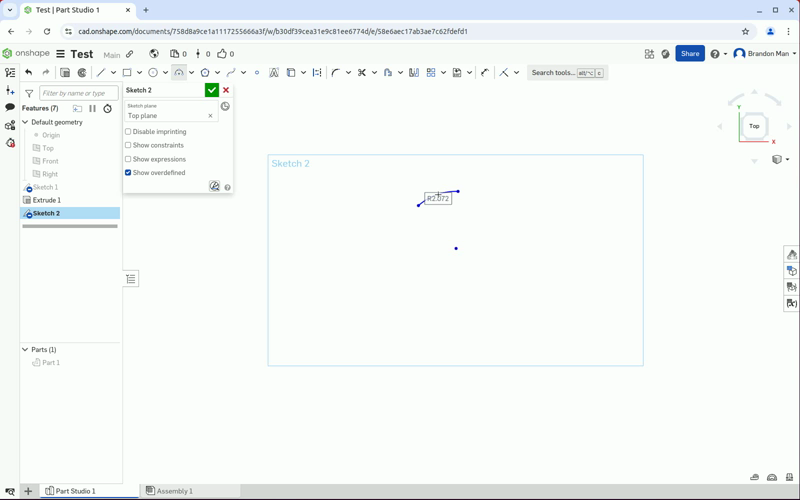
scroll(-6)
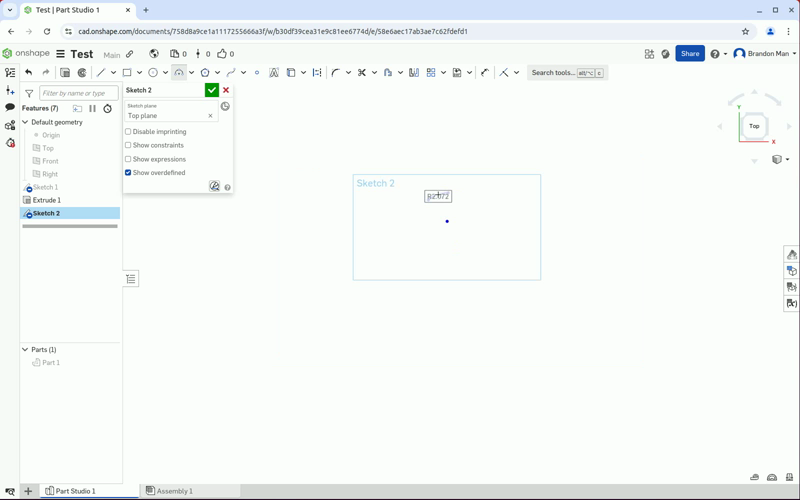
scroll(-6)
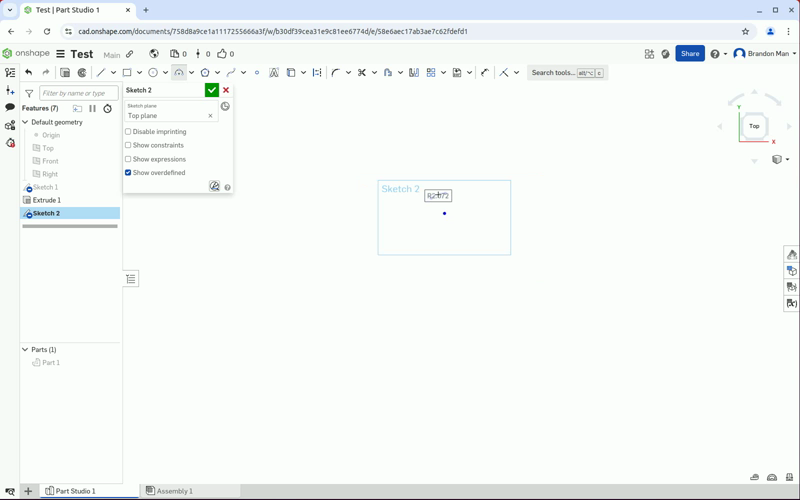
scroll(-6)
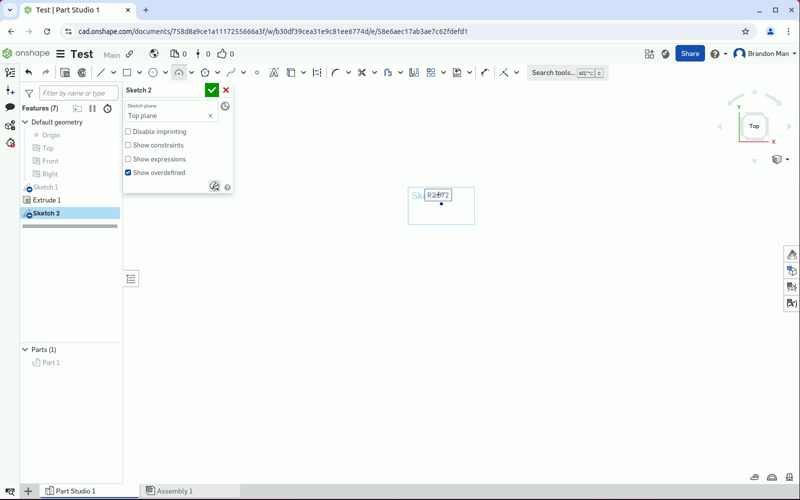
key_up(shift)
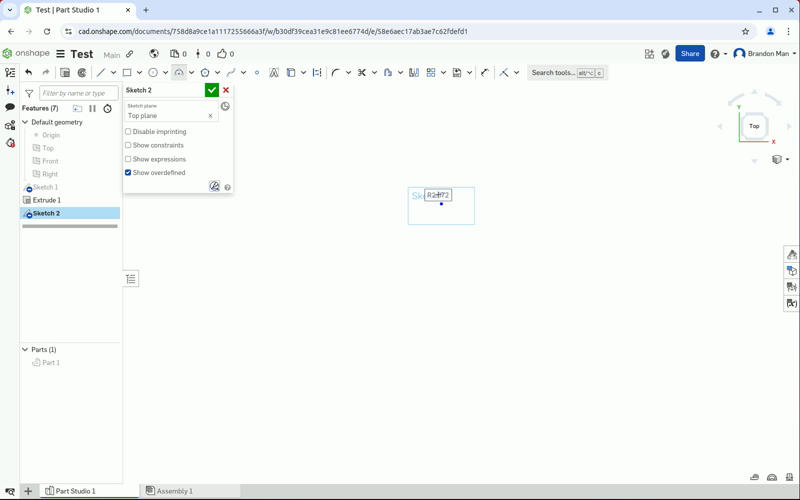
key(esc)
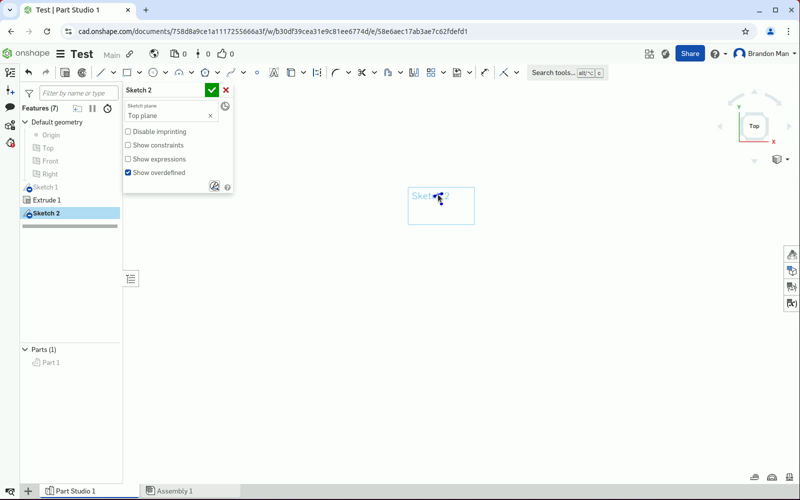
key(l)
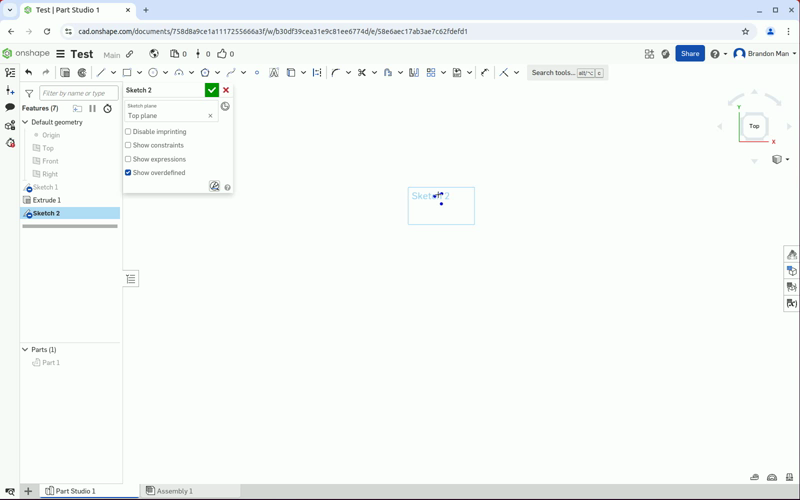
mouse_move(441, 193)
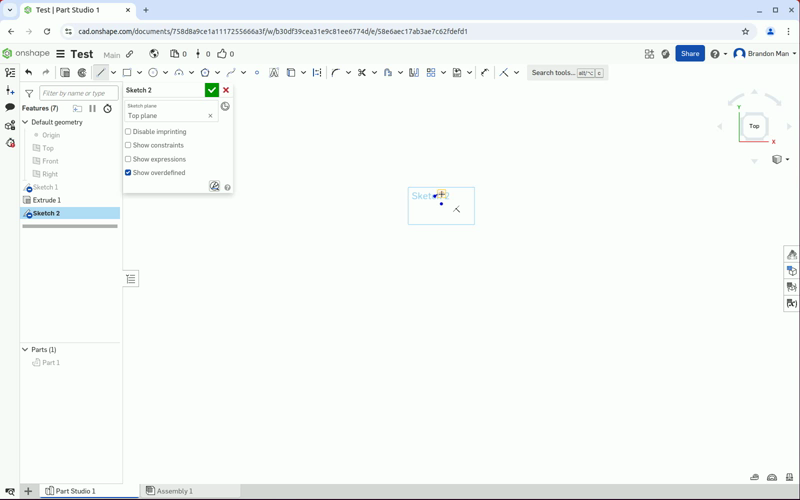
scroll(6)
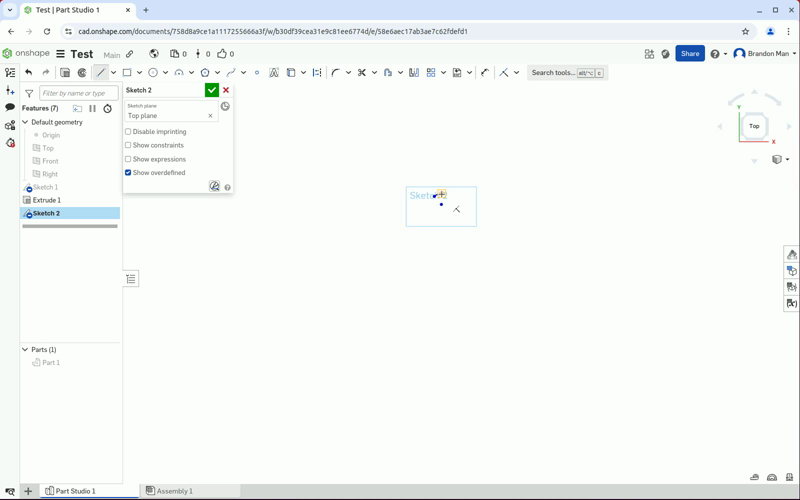
scroll(6)
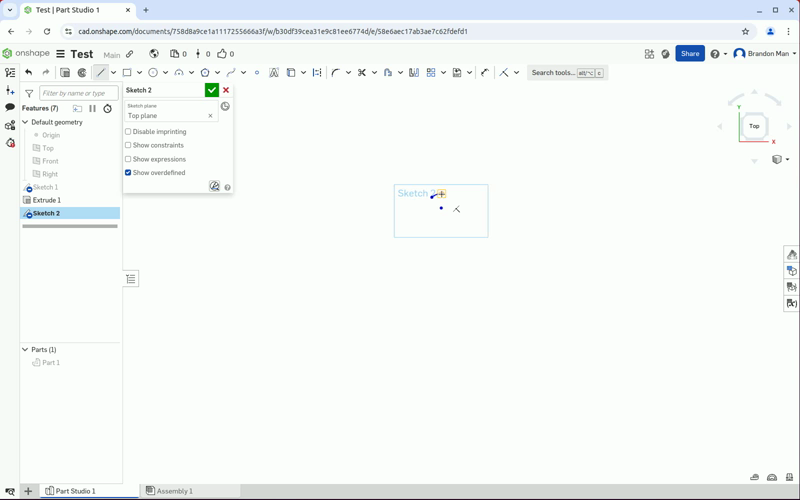
scroll(6)
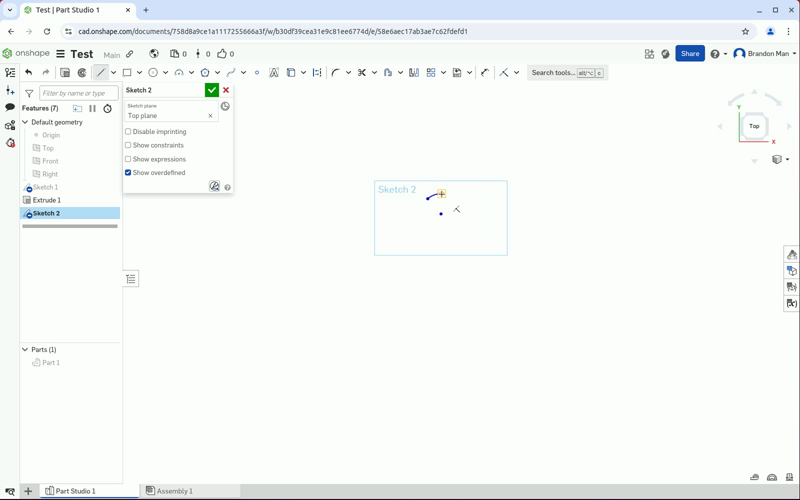
scroll(6)
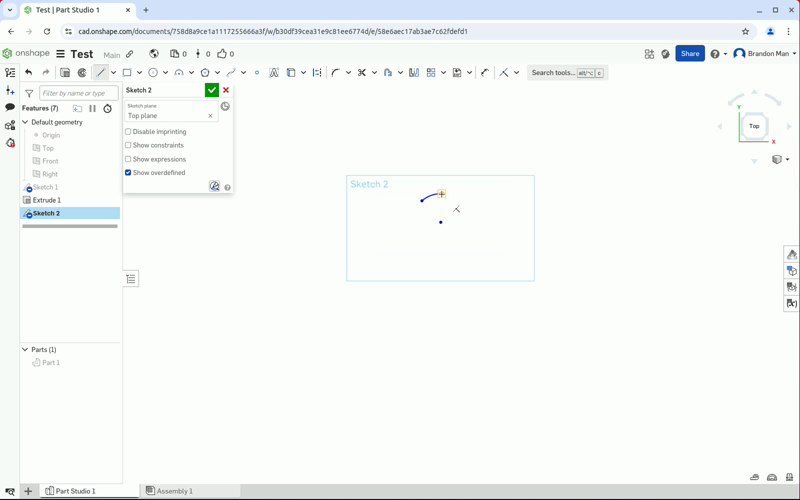
scroll(6)
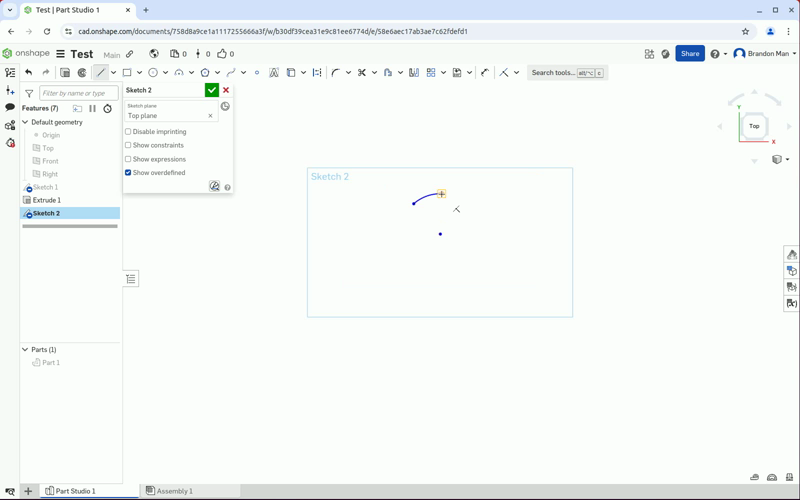
scroll(6)
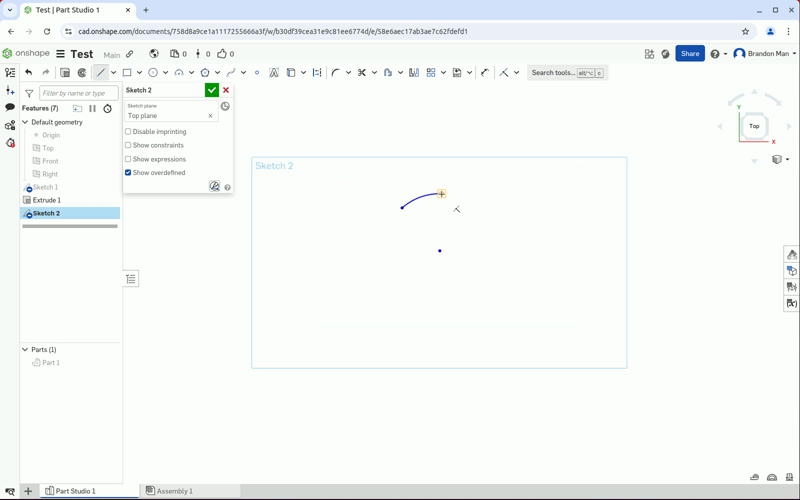
scroll(6)
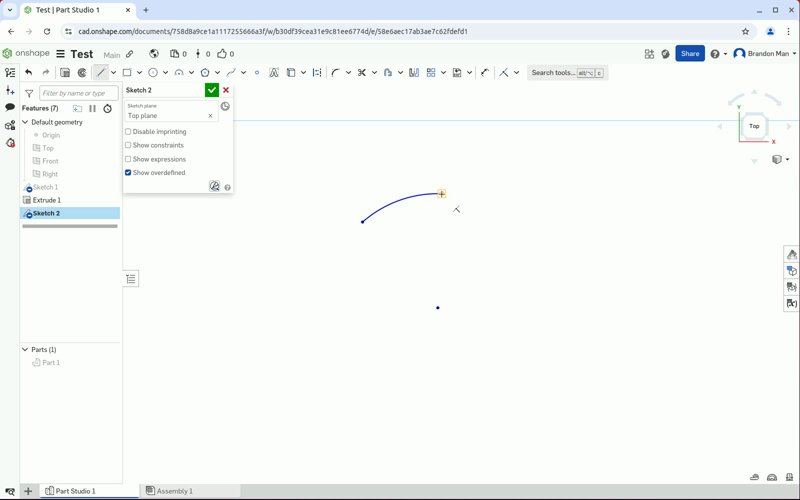
click(441, 193)
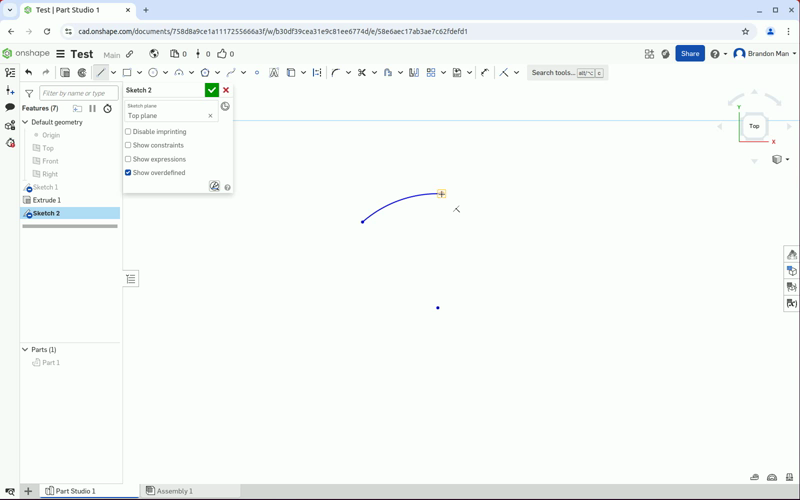
scroll(-6)
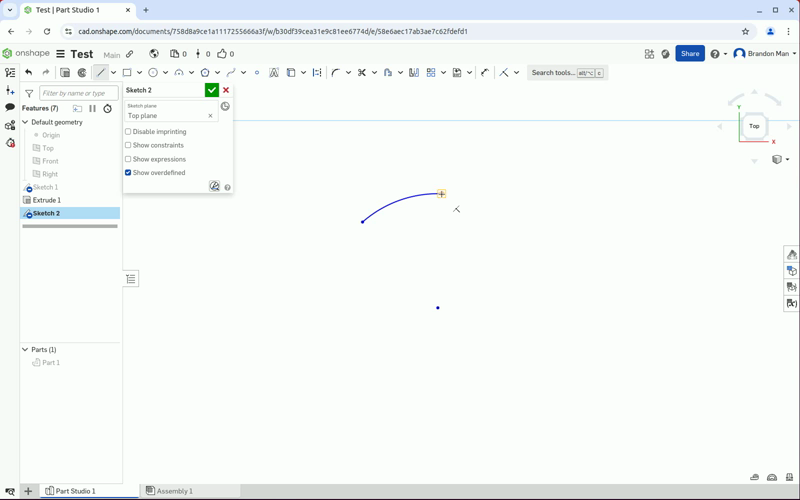
scroll(-6)
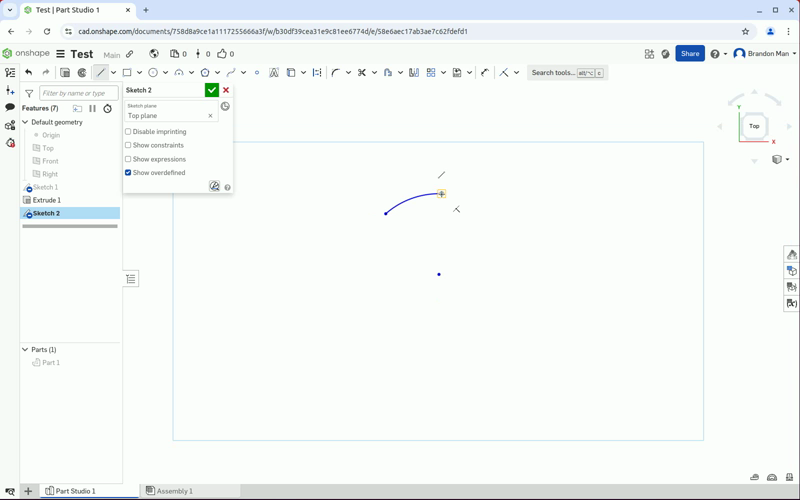
scroll(-6)
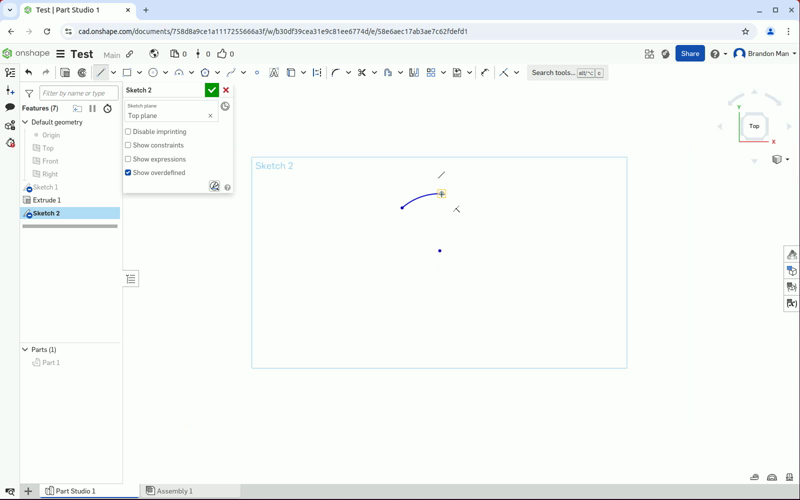
scroll(-6)
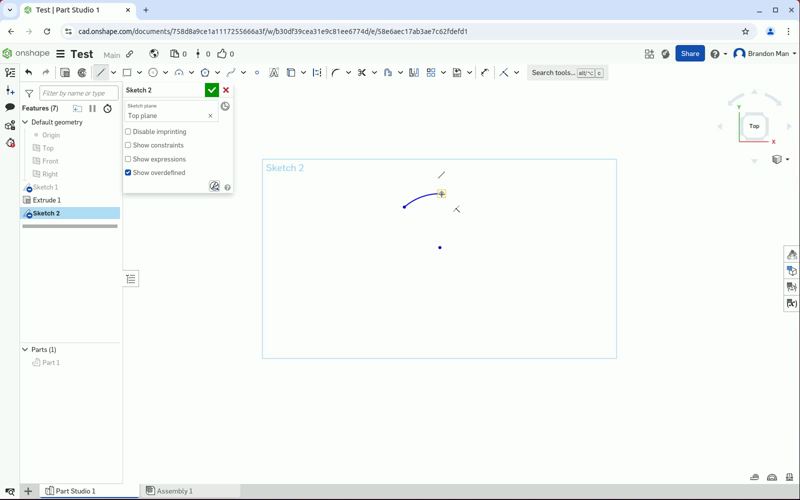
scroll(-6)
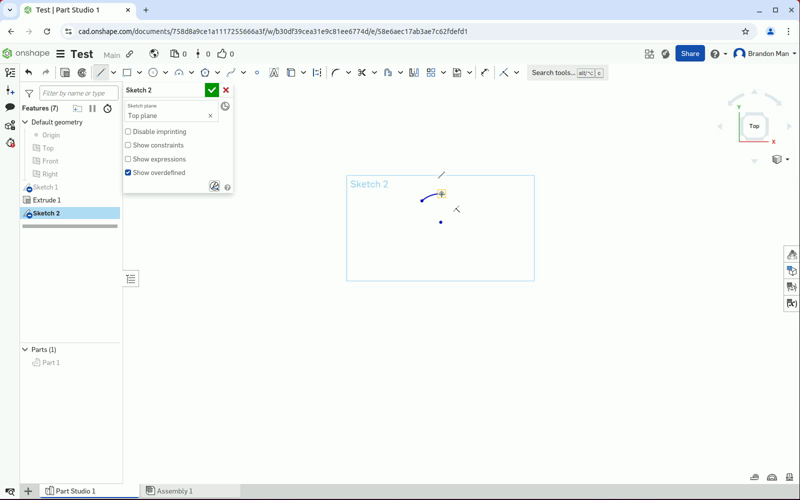
scroll(-6)
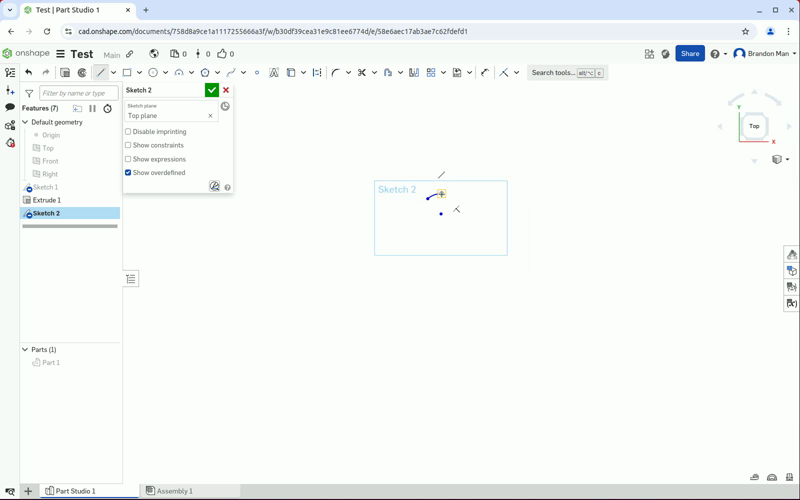
scroll(-6)
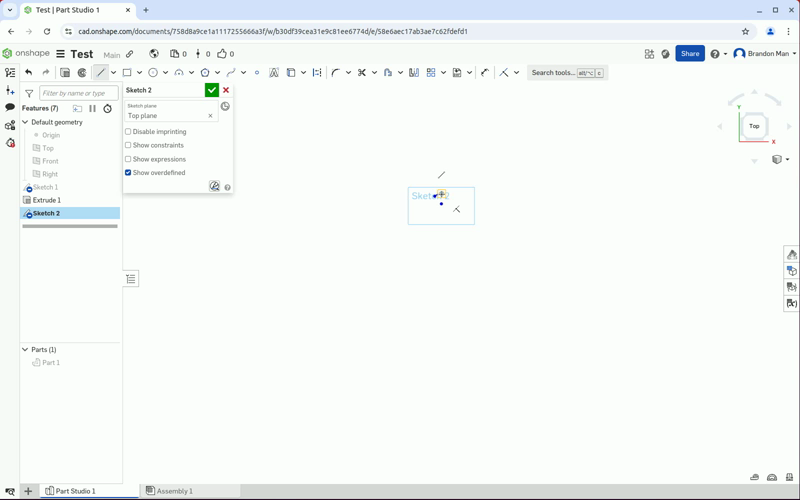
key_down(shift)
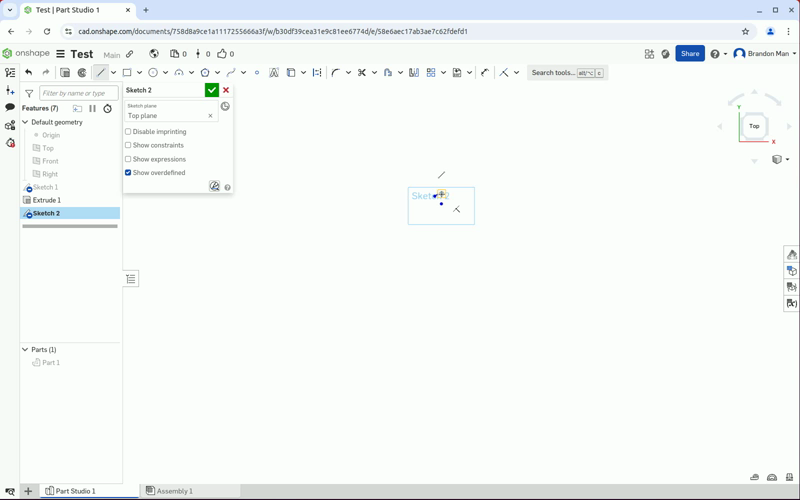
mouse_move(471, 193)
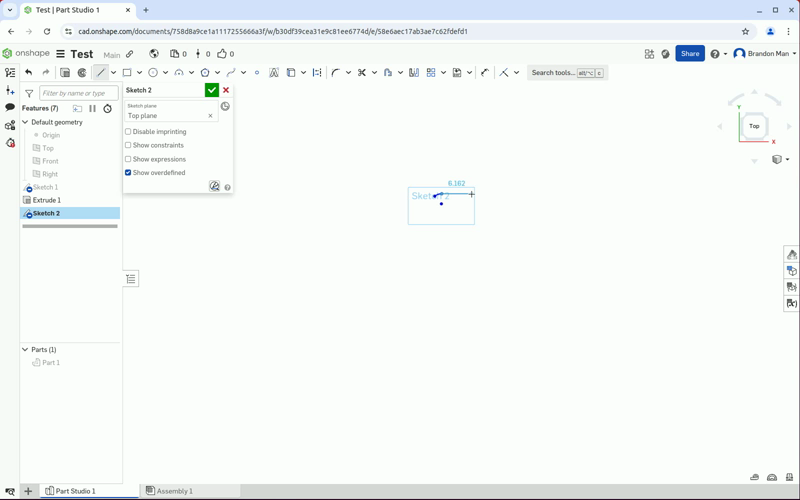
mouse_move(447, 193)
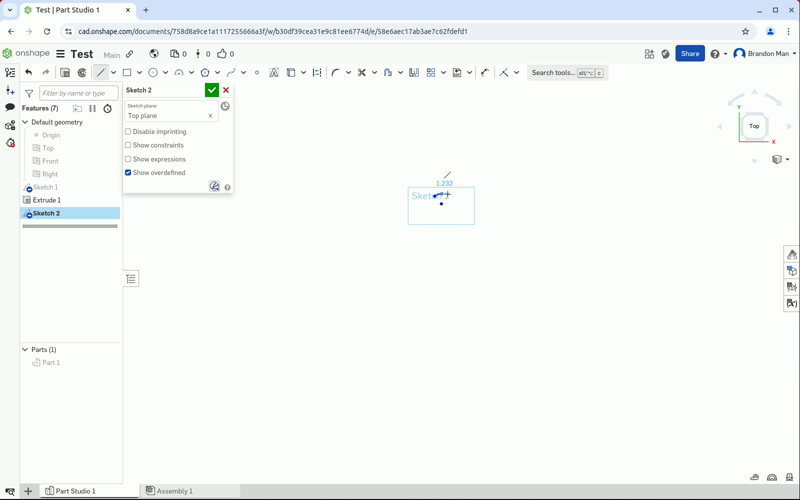
scroll(6)
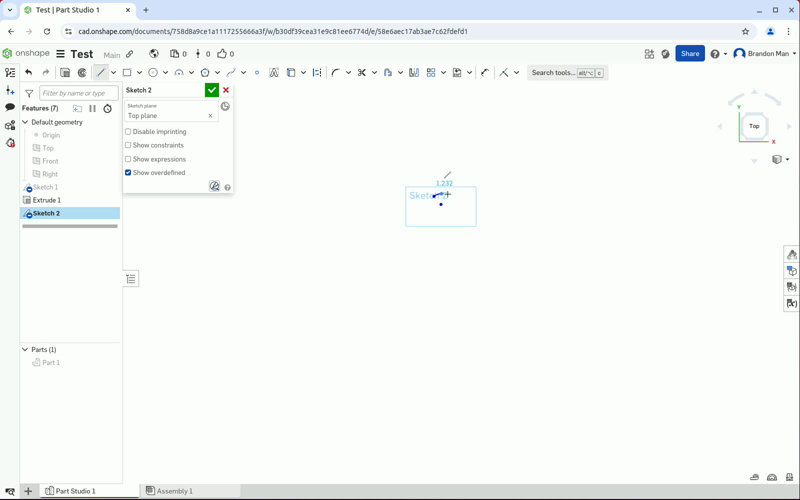
scroll(6)
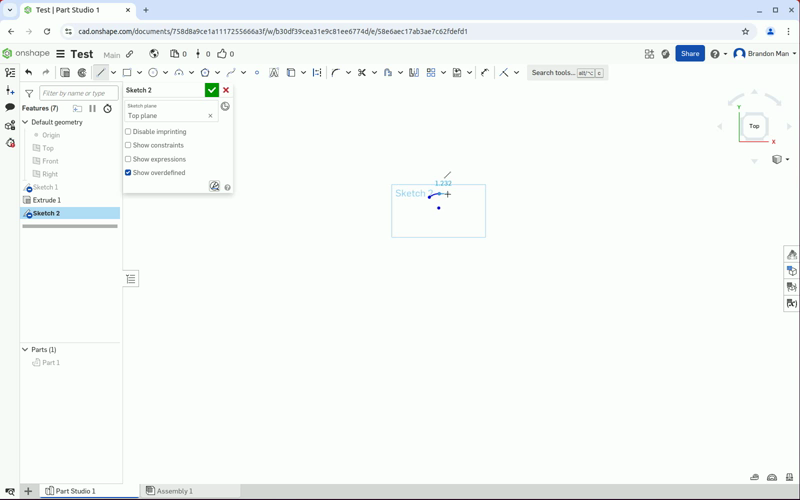
scroll(6)
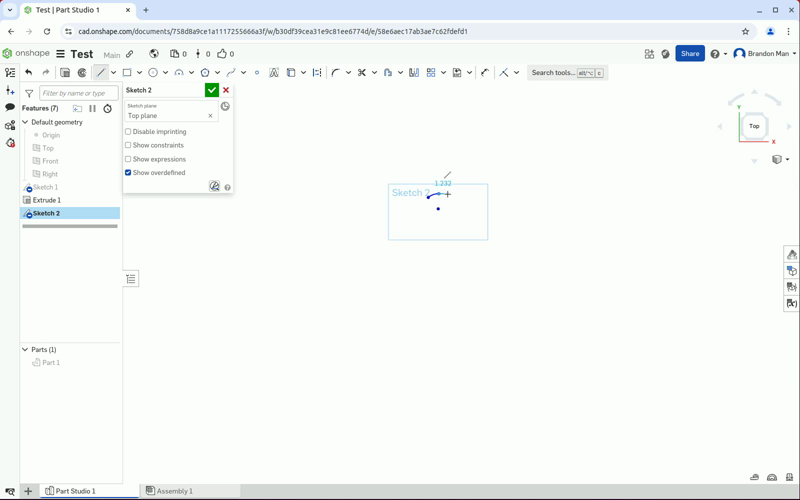
scroll(6)
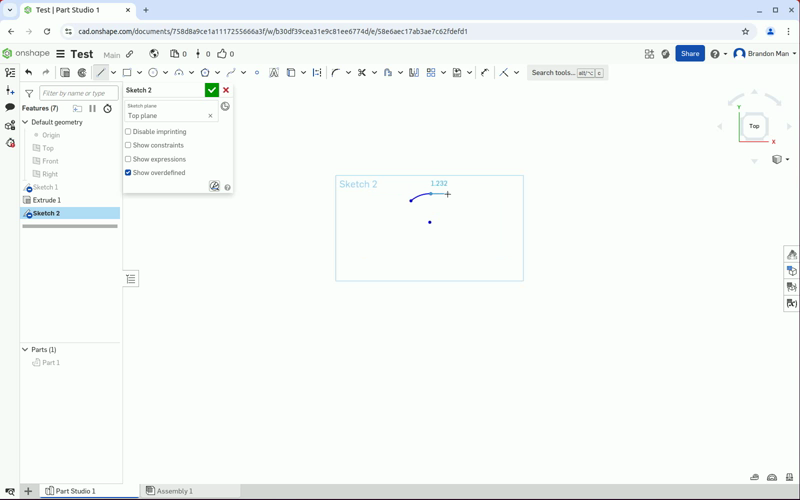
scroll(6)
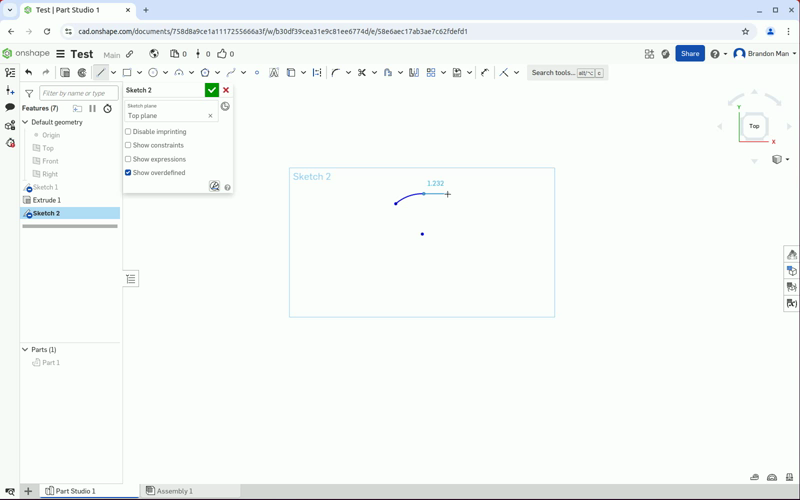
scroll(6)
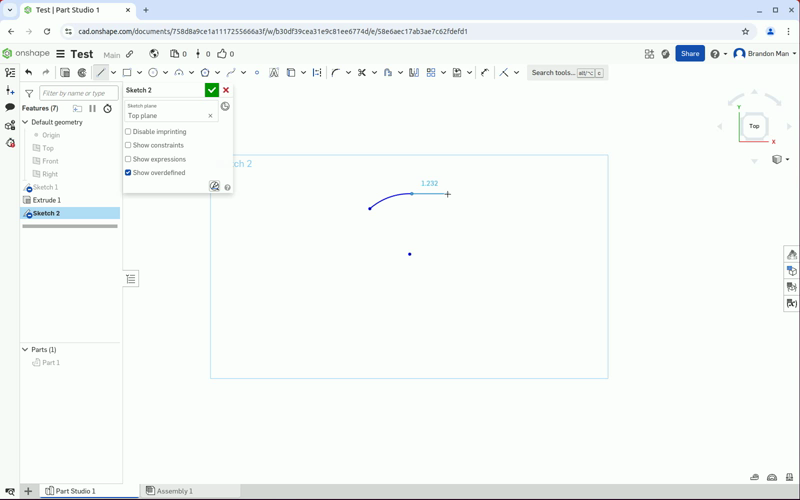
scroll(6)
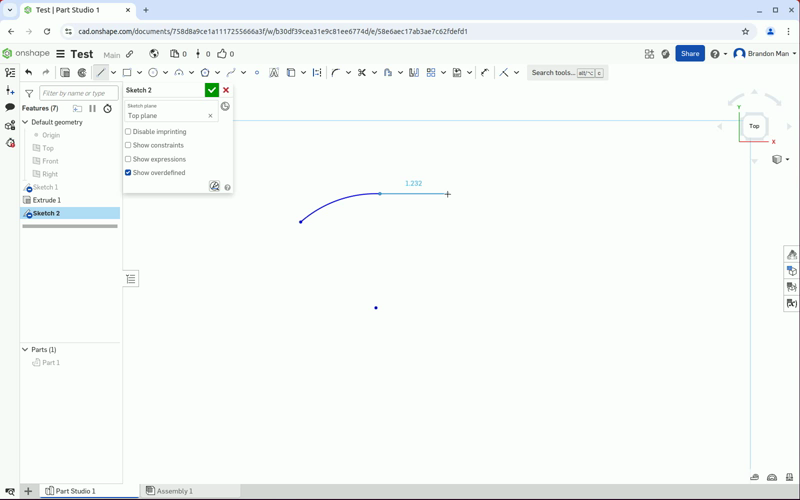
click(447, 193)
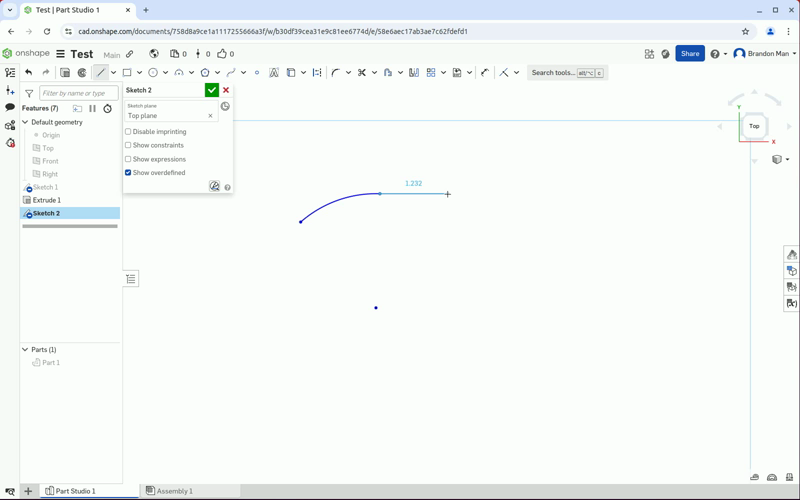
scroll(-6)
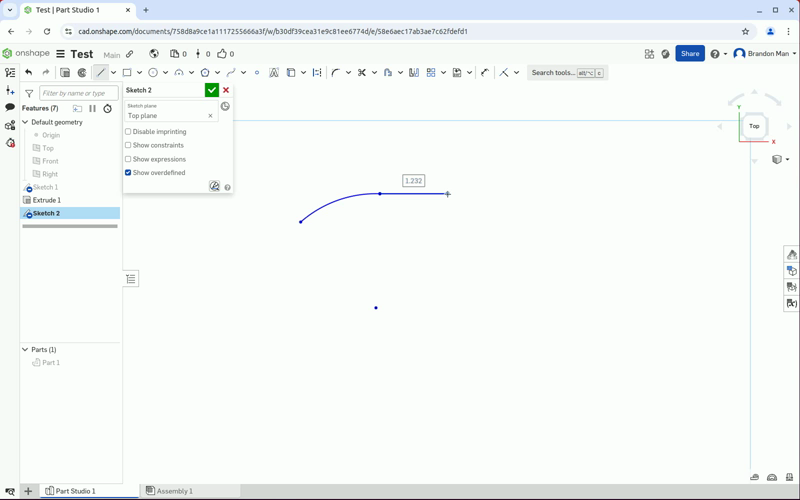
scroll(-6)
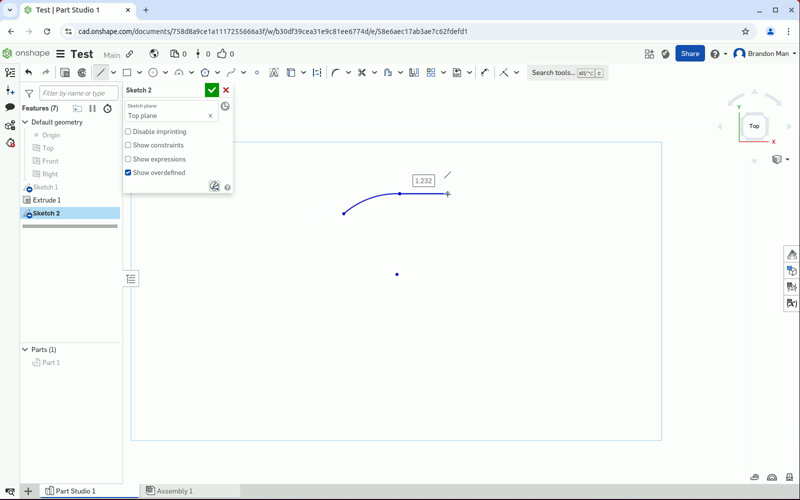
scroll(-6)
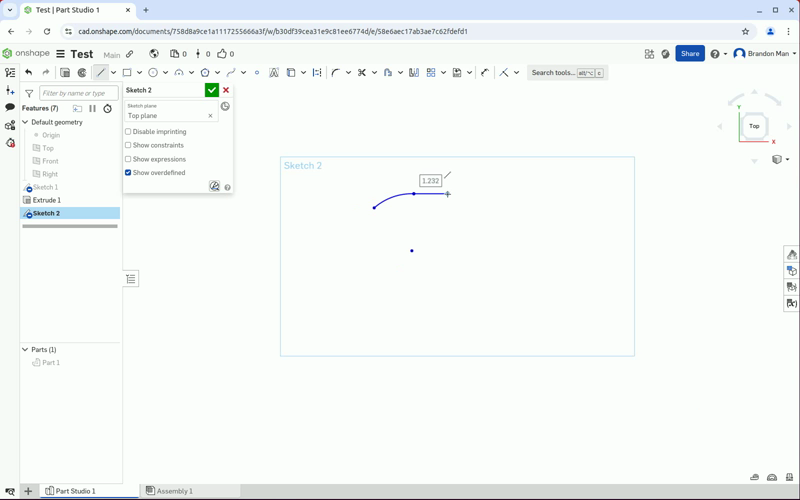
scroll(-6)
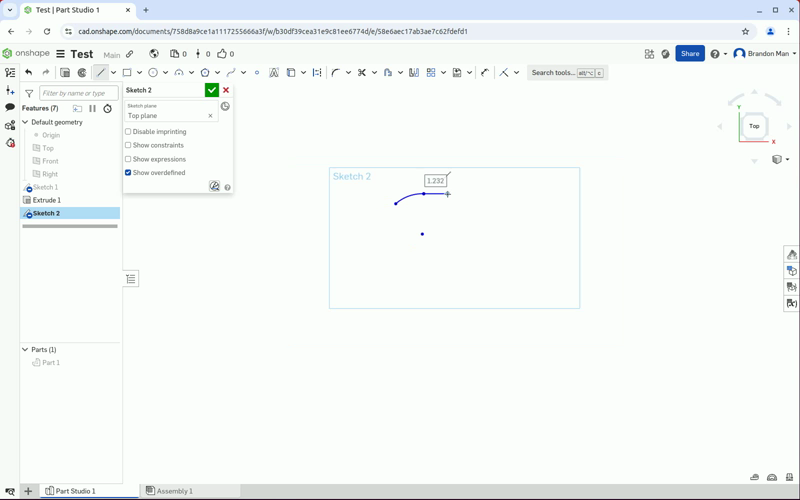
scroll(-6)
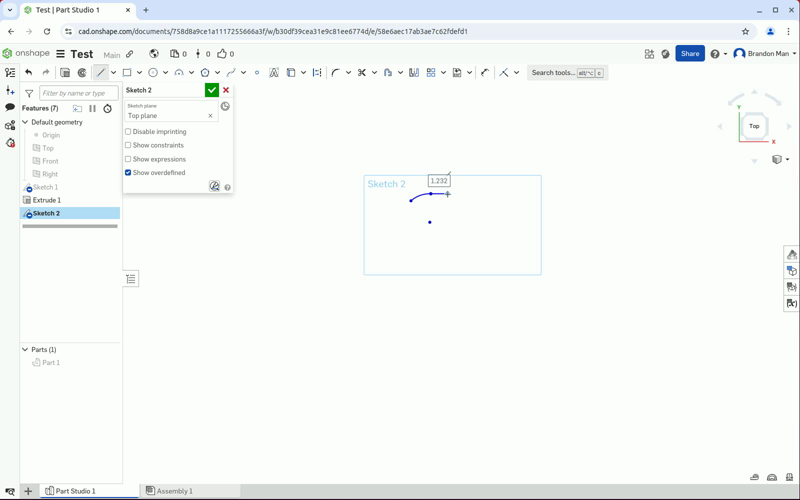
scroll(-6)
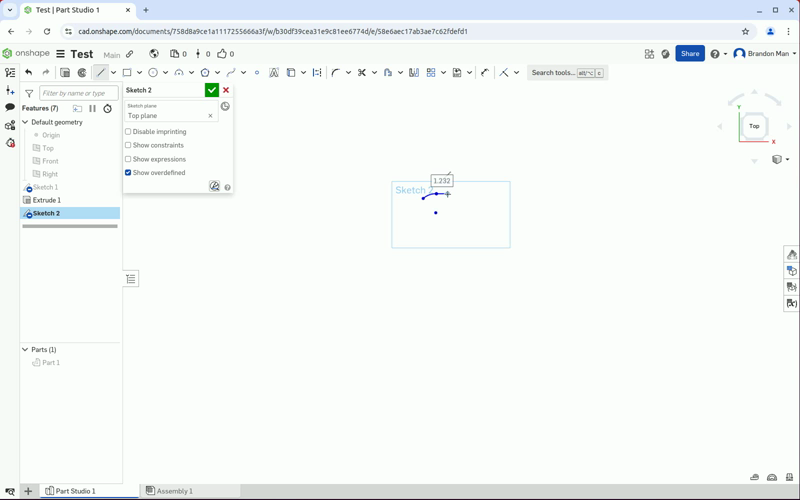
scroll(-6)
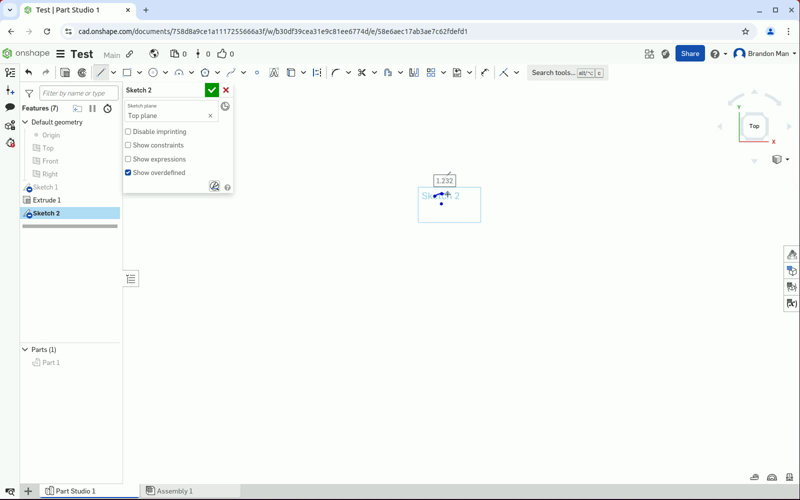
key_up(shift)
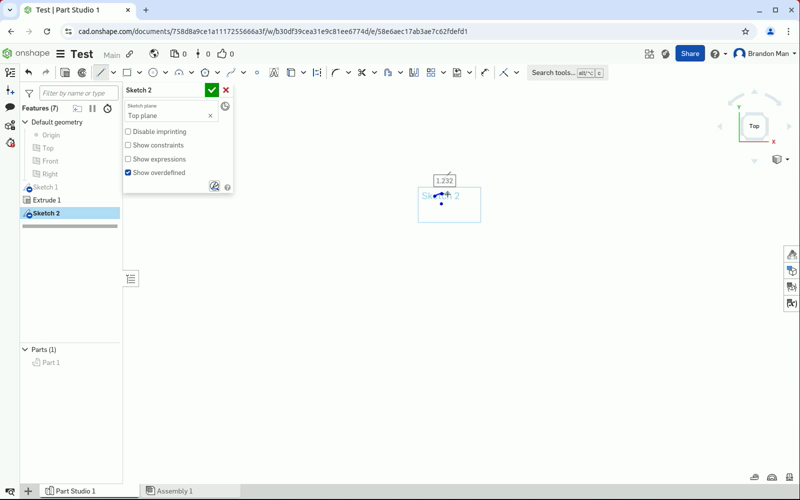
key_down(shift)
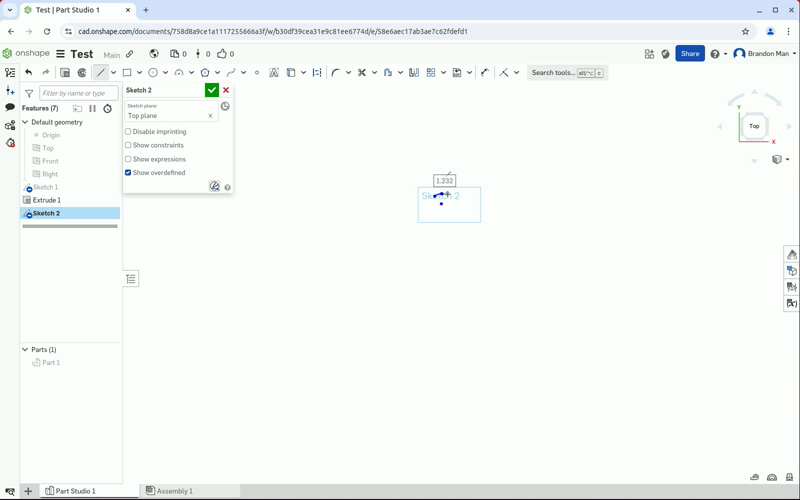
mouse_move(477, 193)
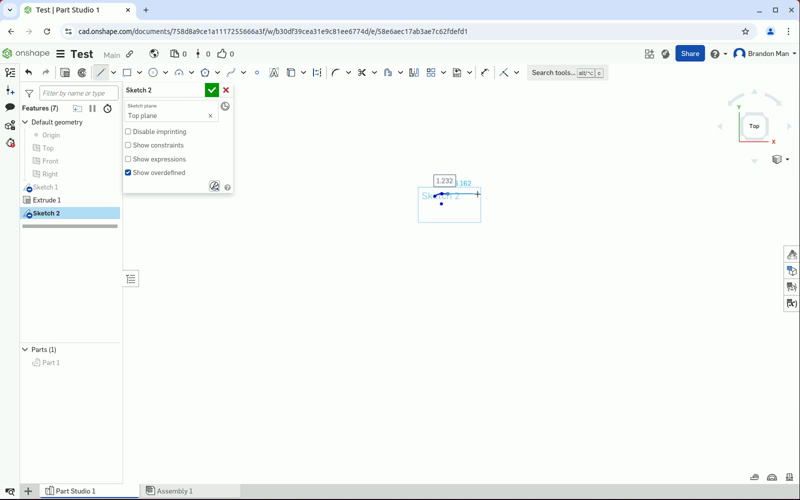
mouse_move(469, 193)
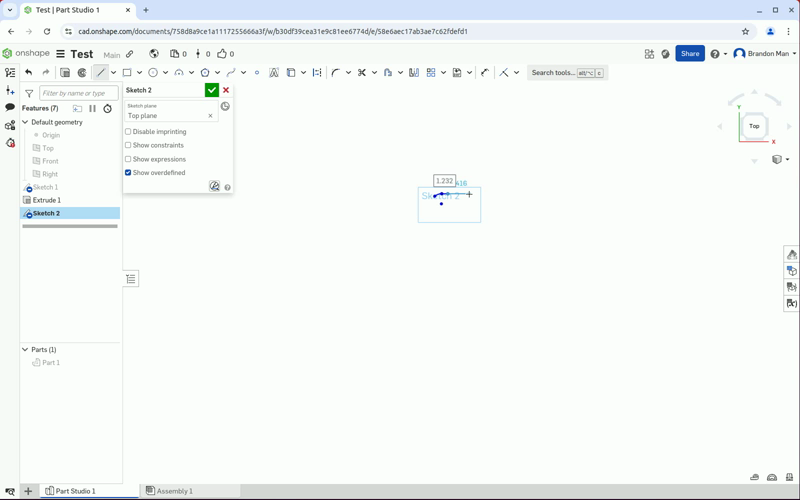
click(469, 193)
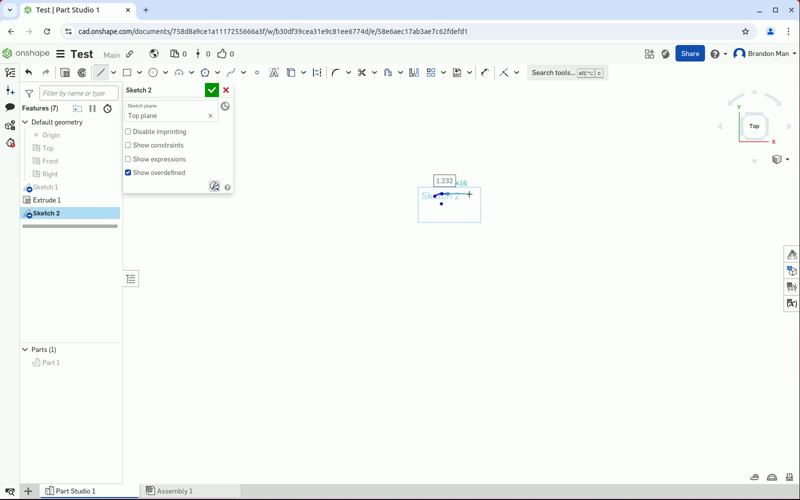
key_up(shift)
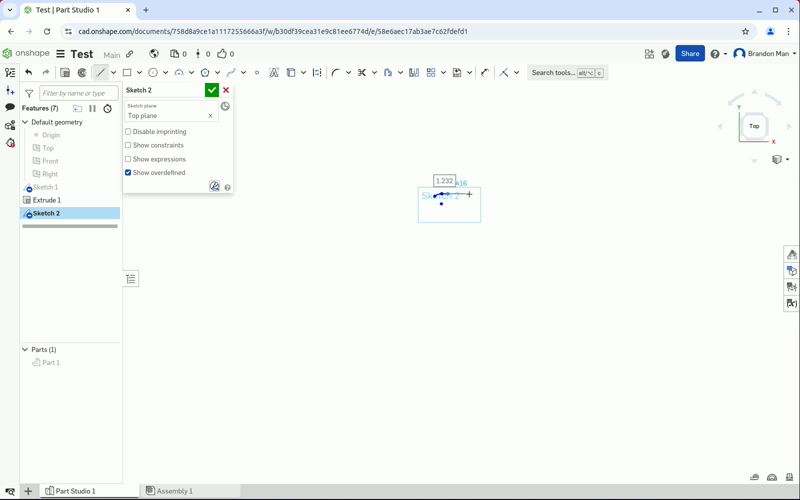
key_down(shift)
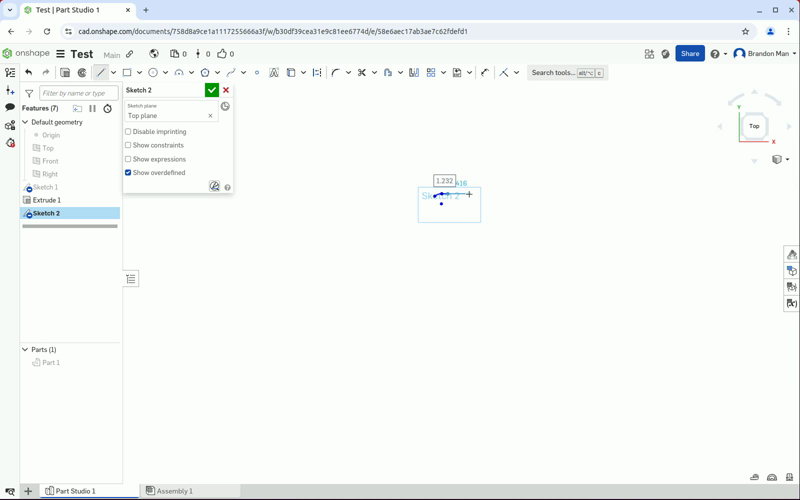
mouse_move(499, 193)
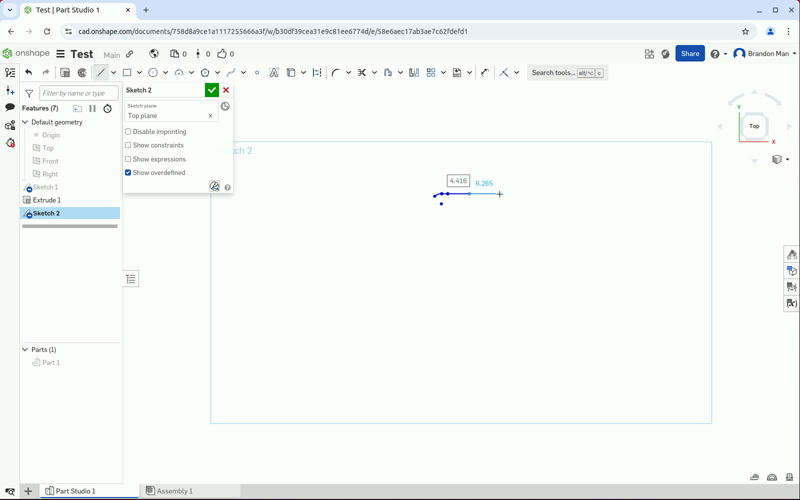
mouse_move(474, 193)
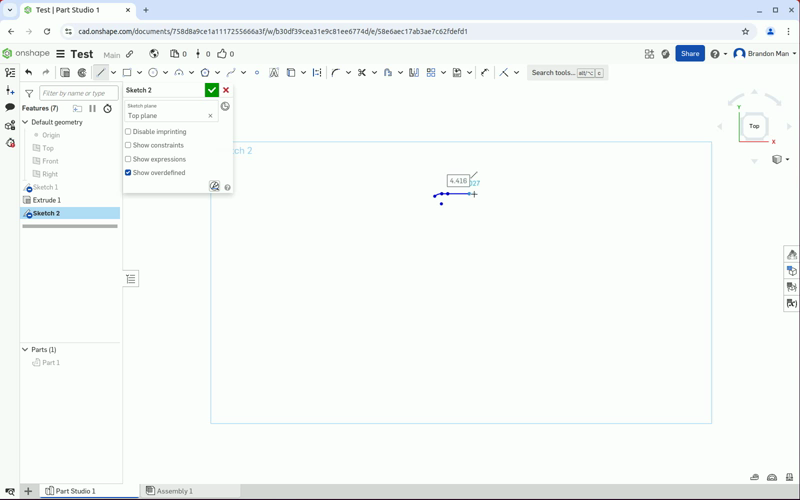
scroll(6)
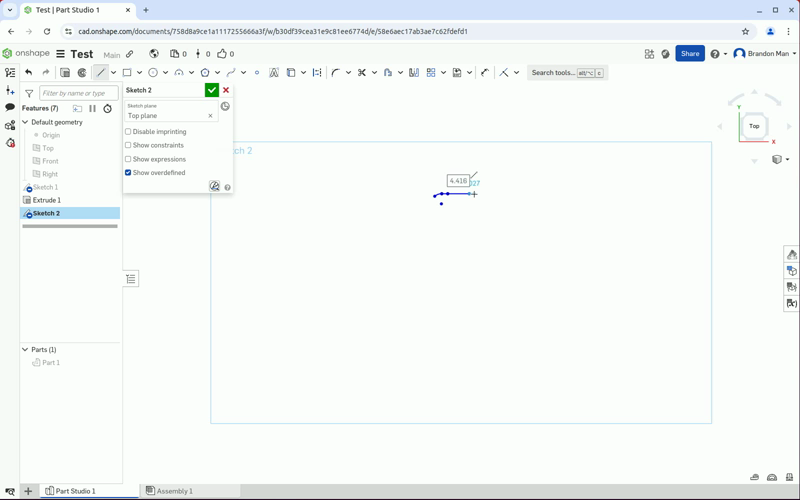
scroll(6)
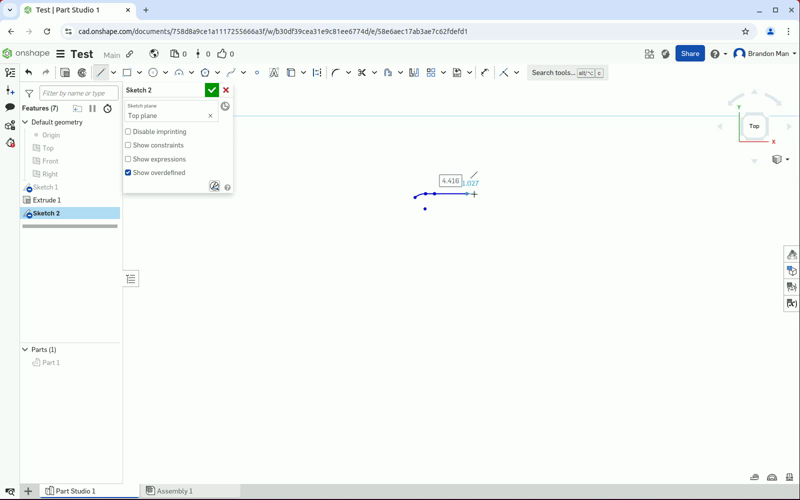
scroll(6)
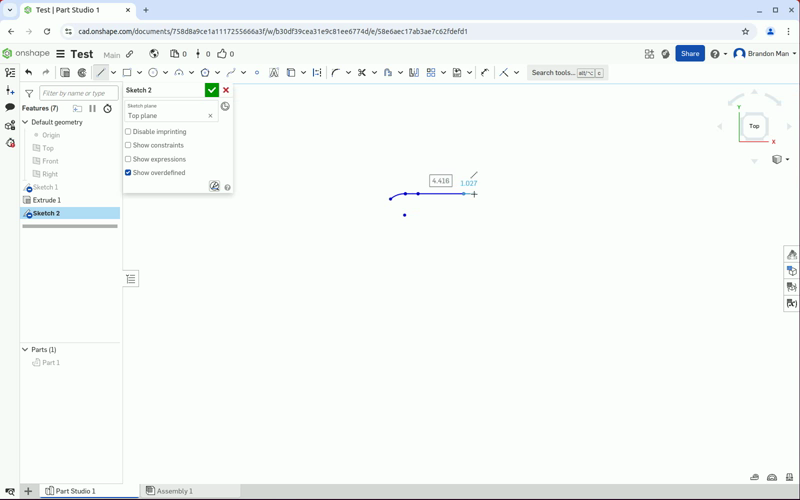
scroll(6)
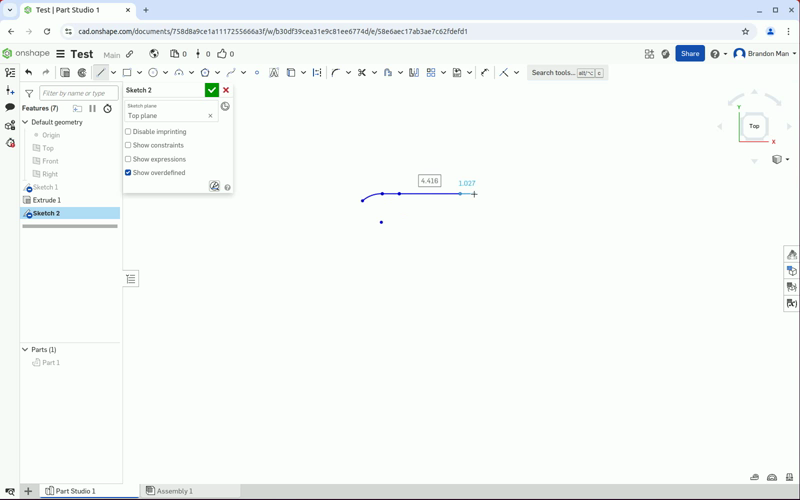
scroll(6)
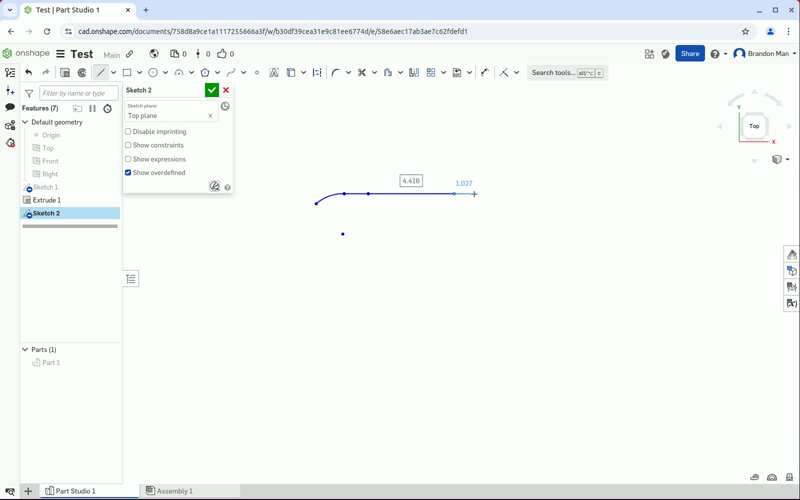
scroll(6)
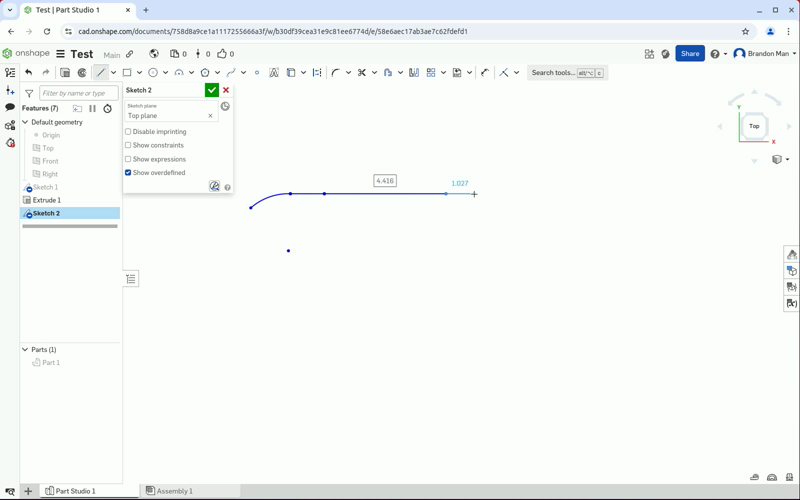
scroll(6)
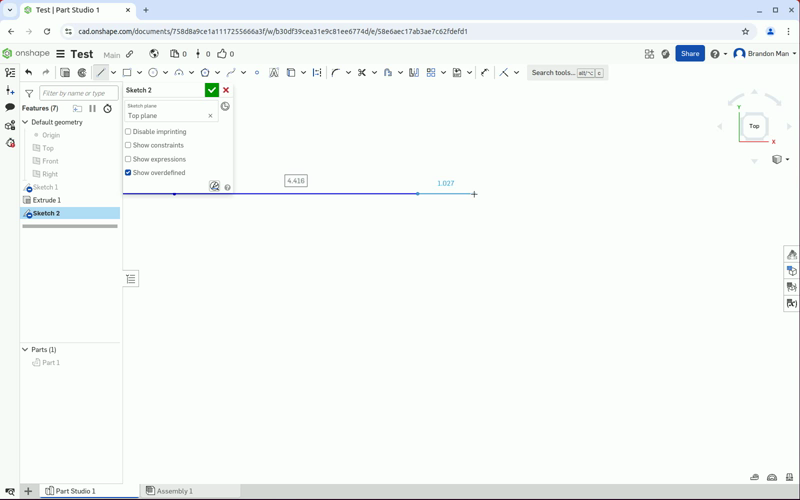
click(474, 193)
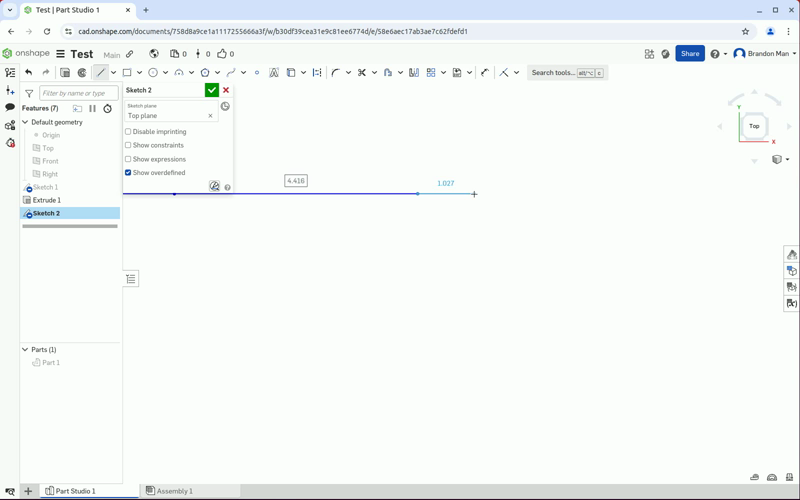
scroll(-6)
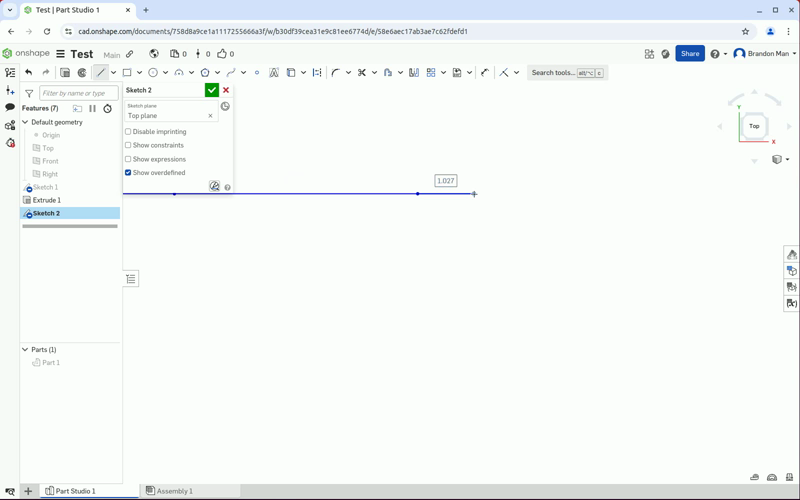
scroll(-6)
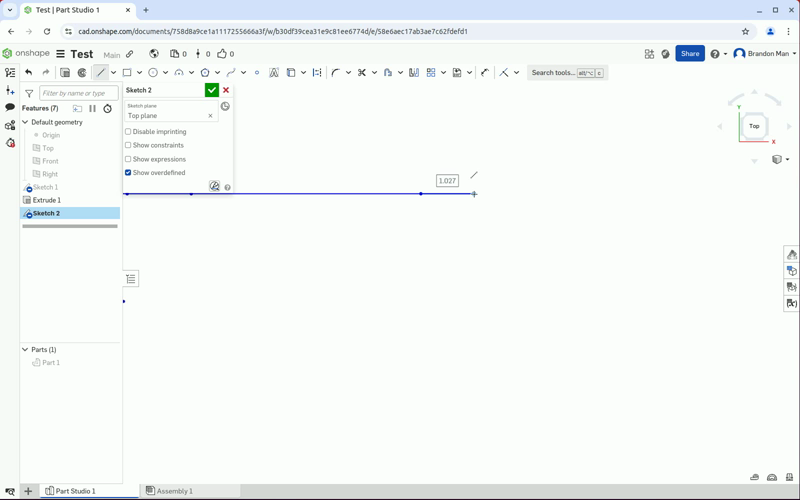
scroll(-6)
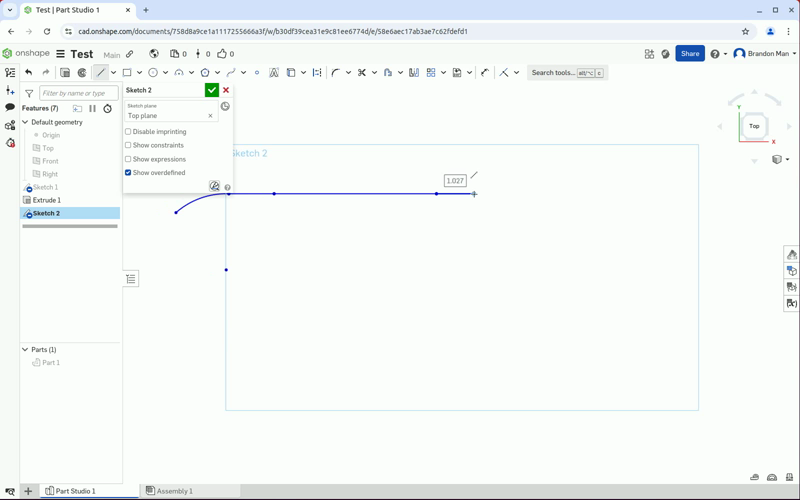
scroll(-6)
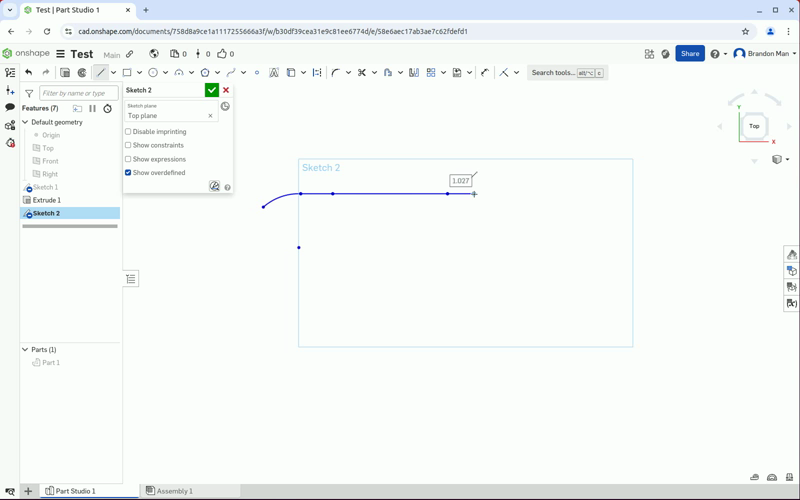
scroll(-6)
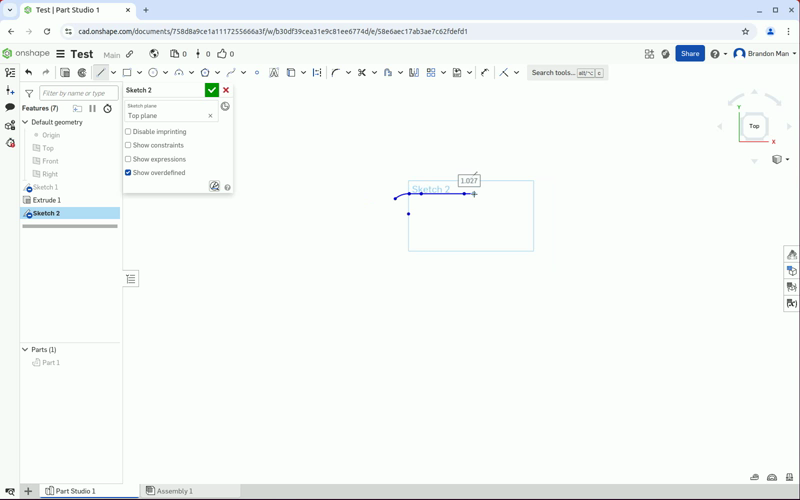
scroll(-6)
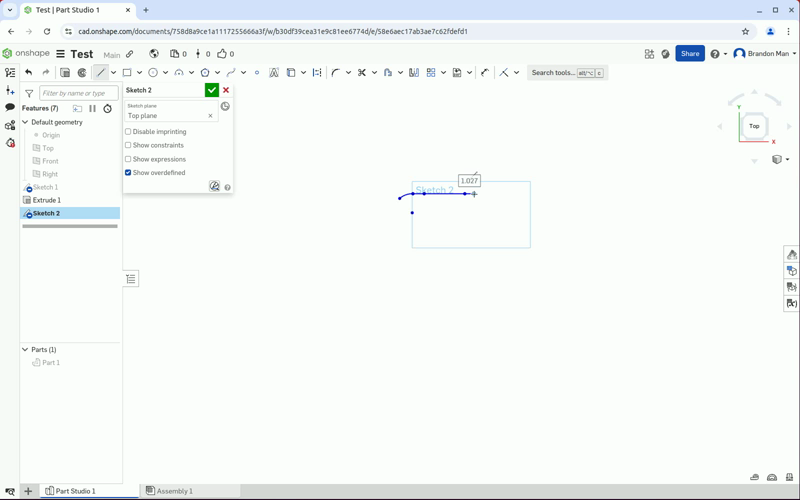
scroll(-6)
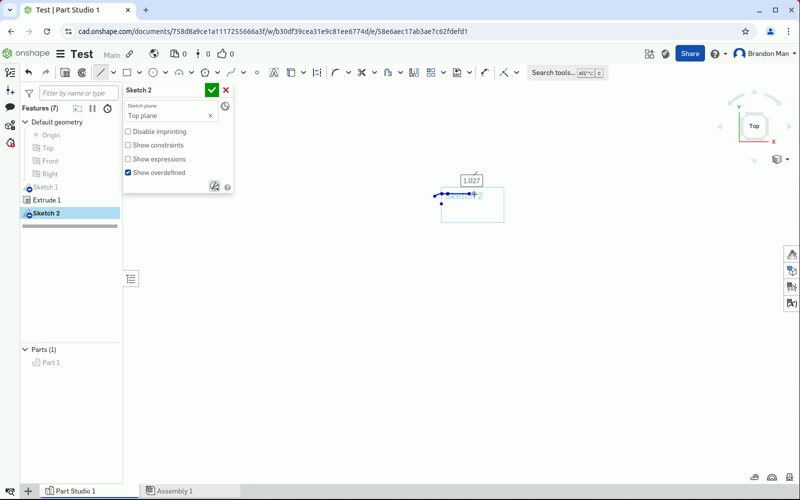
key_up(shift)
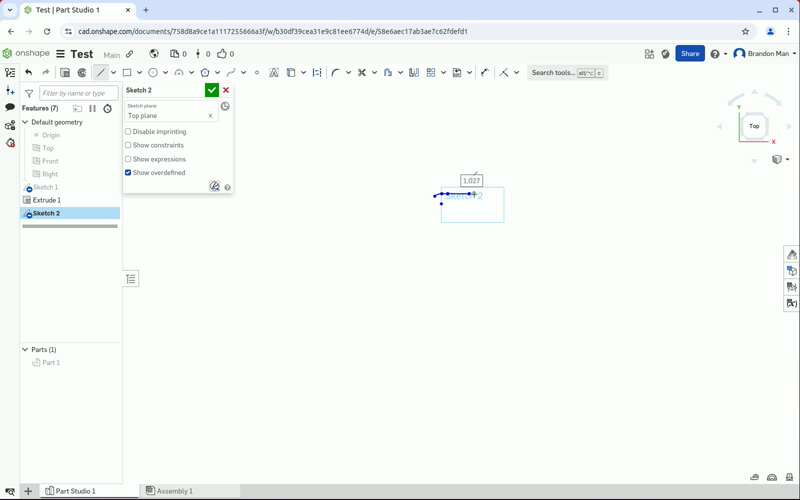
key(esc)
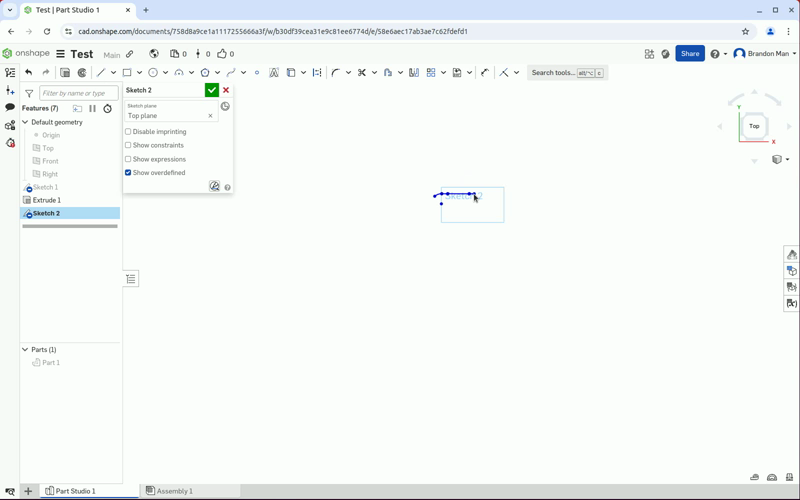
key(a)
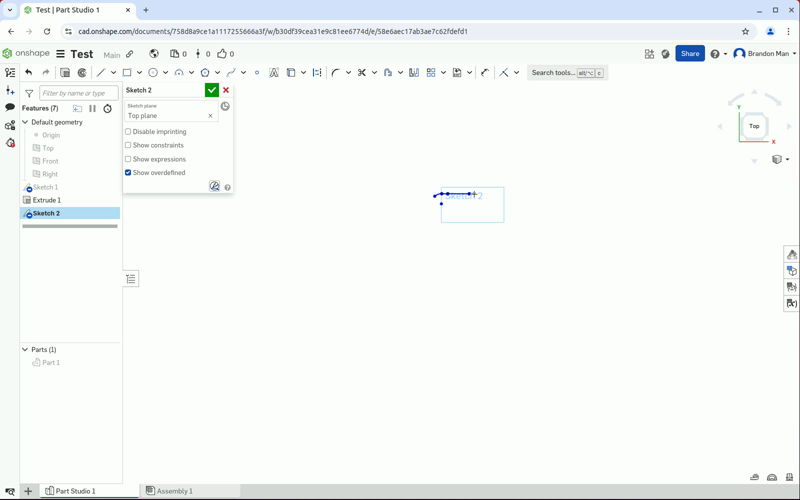
mouse_move(474, 193)
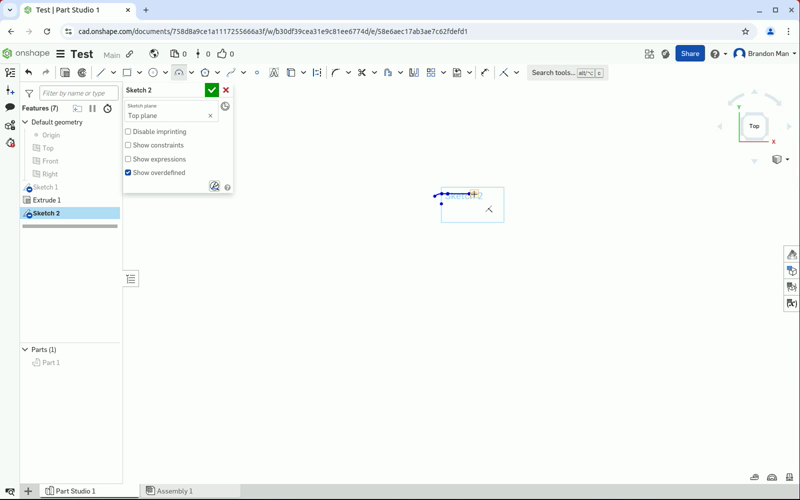
click(474, 193)
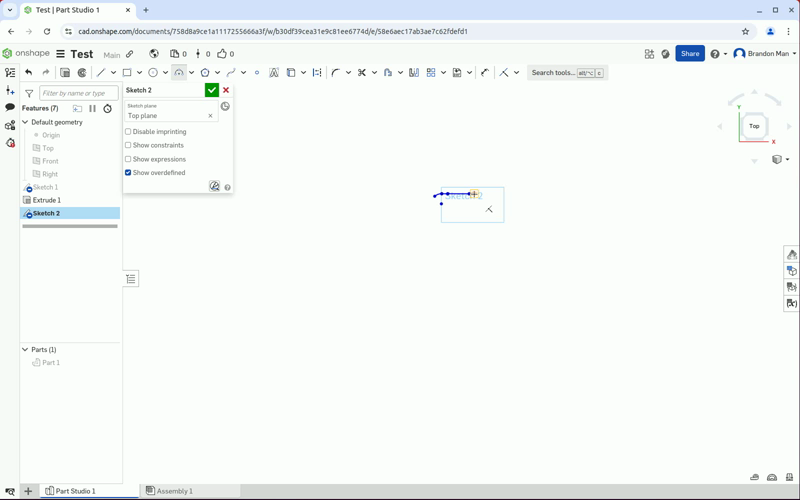
key_down(shift)
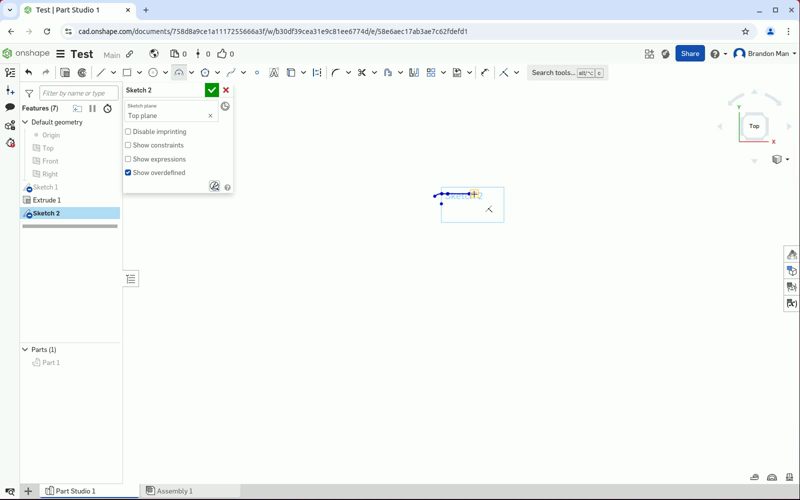
mouse_move(482, 196)
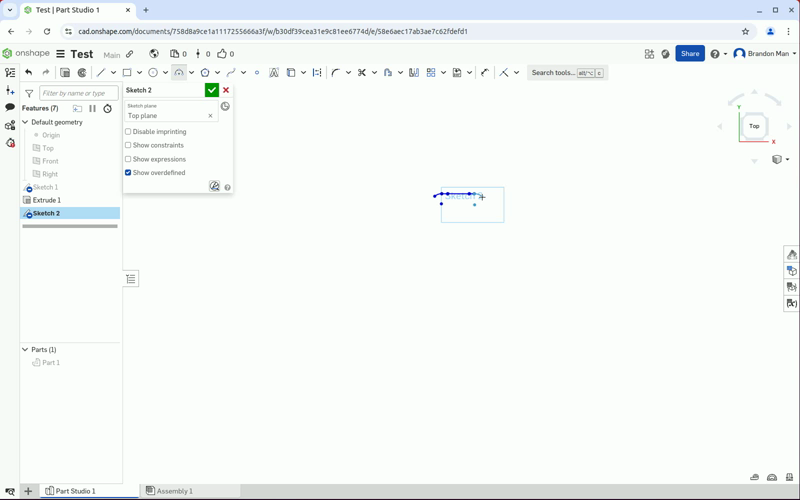
click(482, 196)
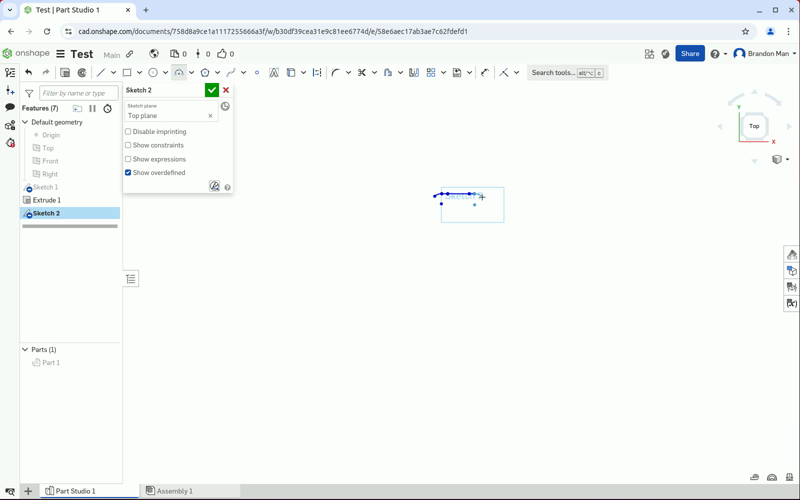
mouse_move(478, 194)
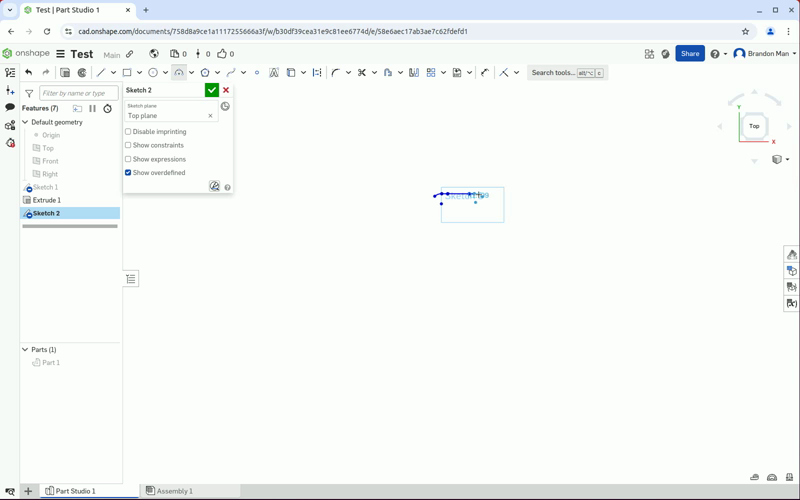
click(478, 194)
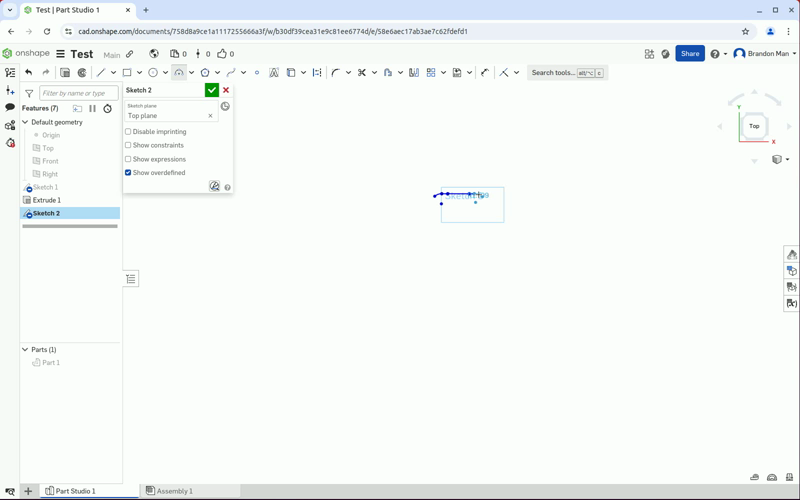
key_up(shift)
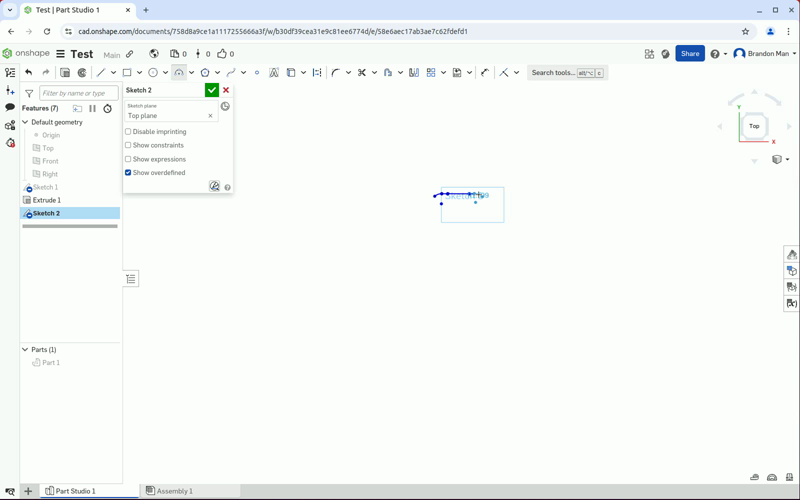
mouse_move(482, 196)
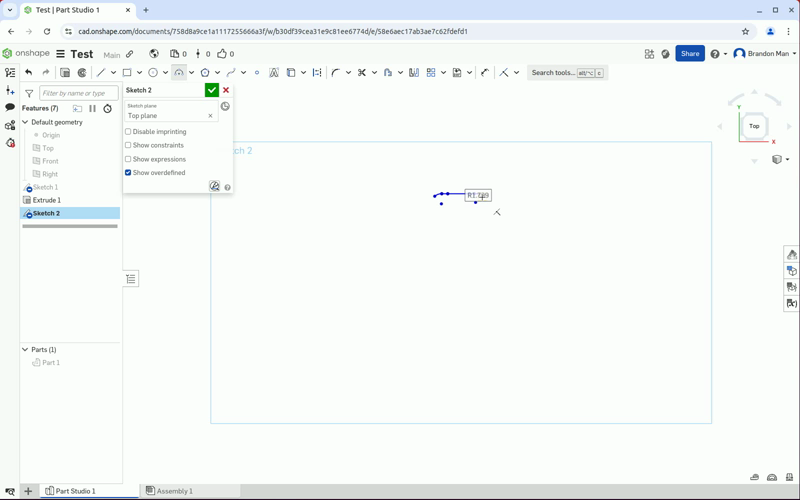
click(482, 196)
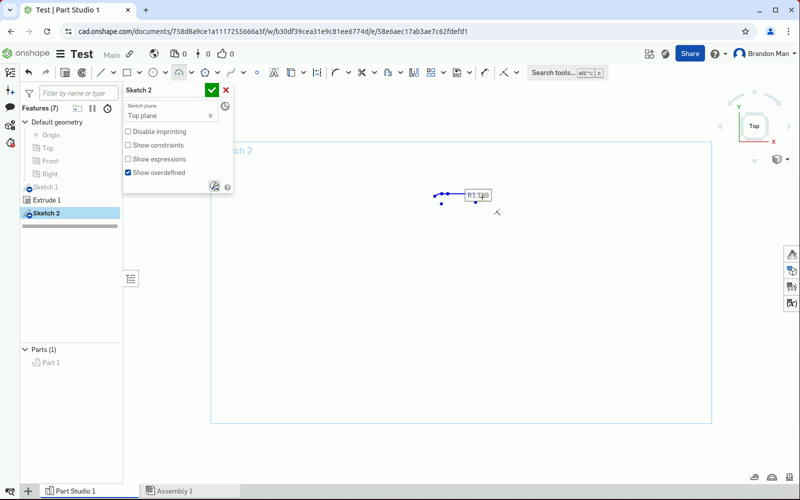
mouse_move(434, 196)
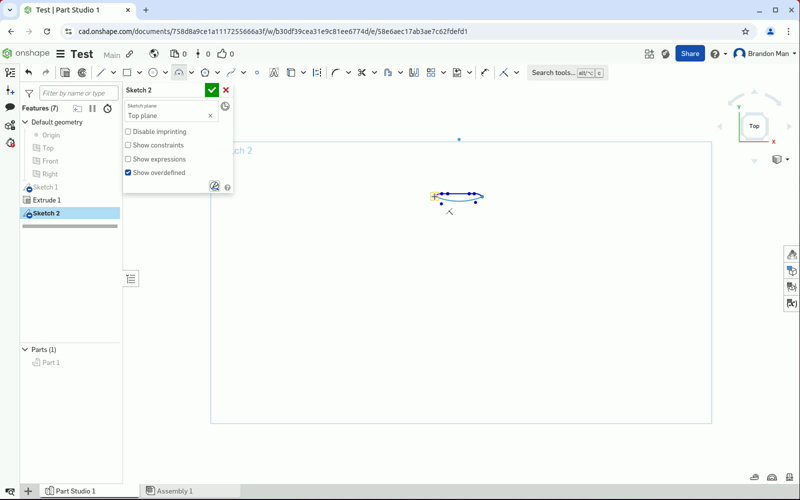
scroll(6)
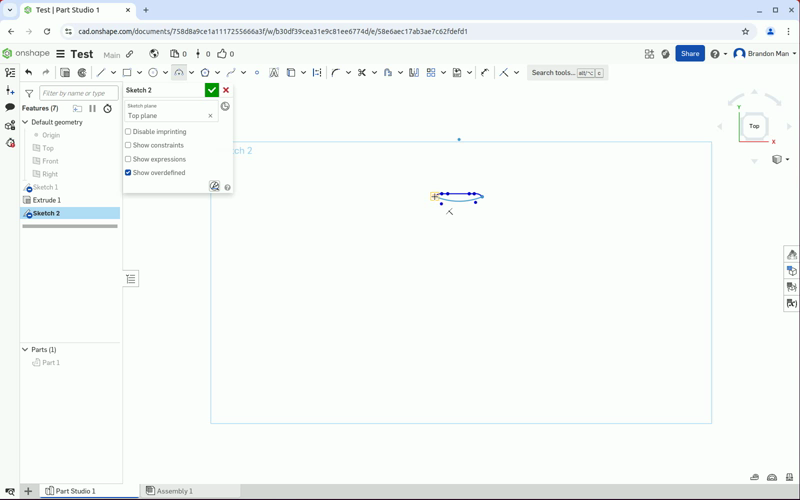
scroll(6)
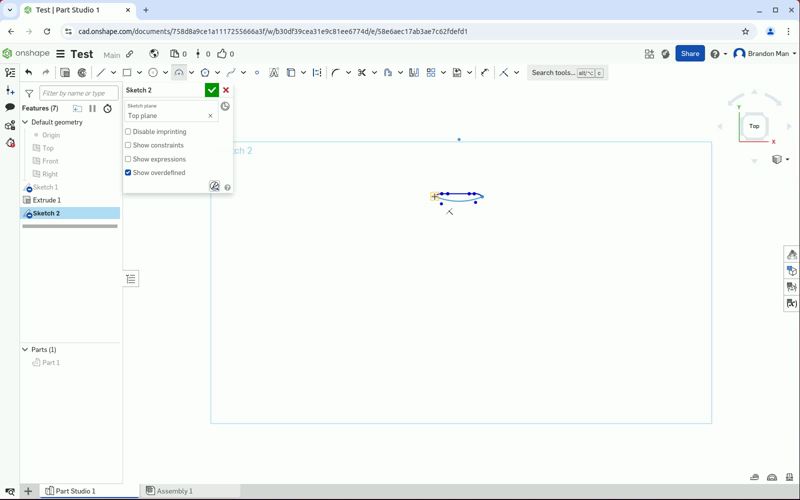
scroll(6)
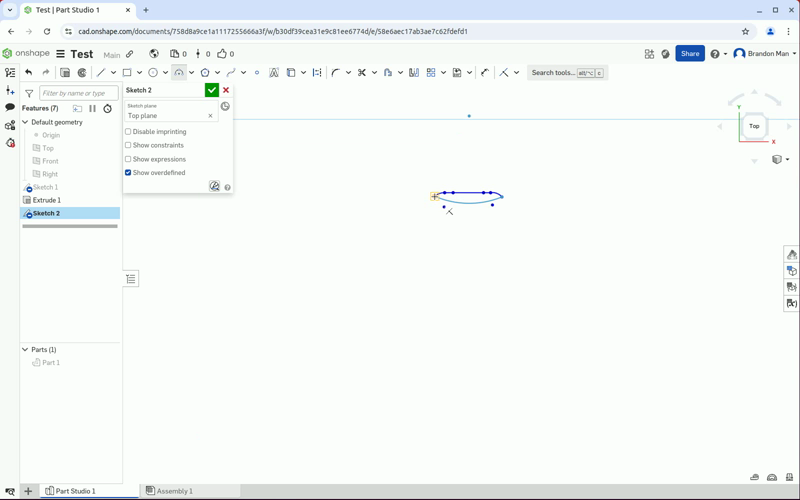
scroll(6)
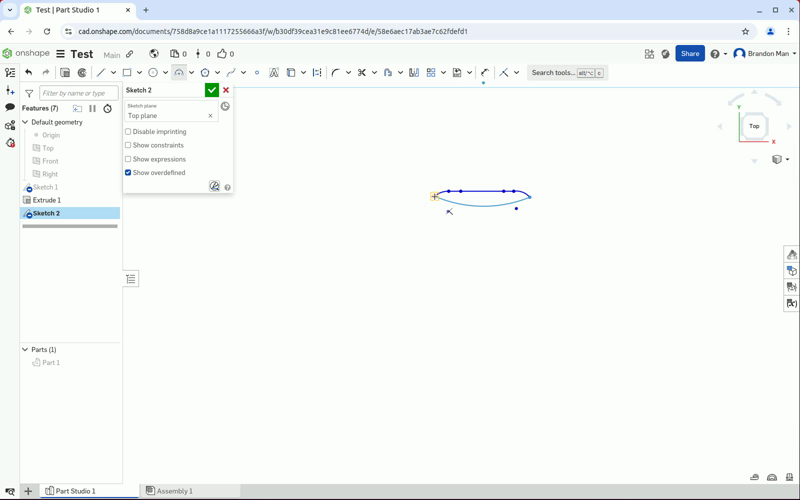
scroll(6)
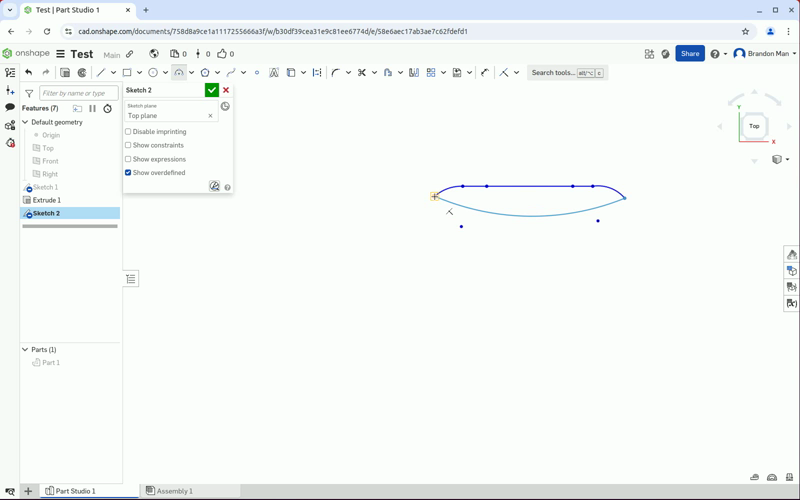
scroll(6)
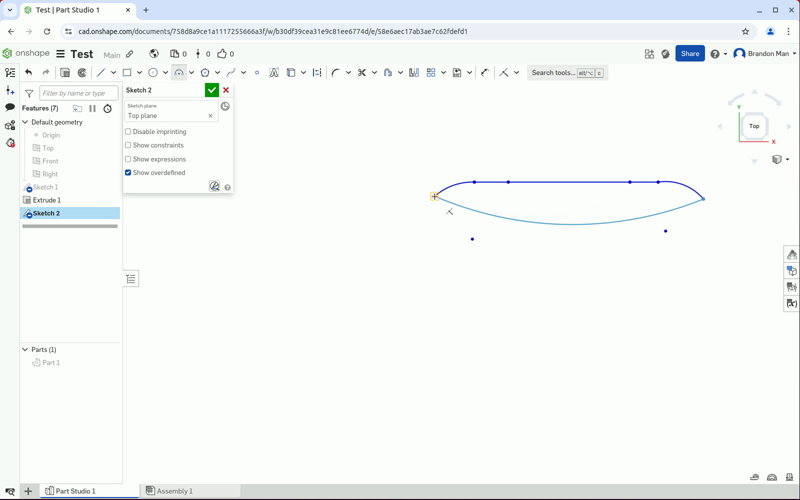
scroll(6)
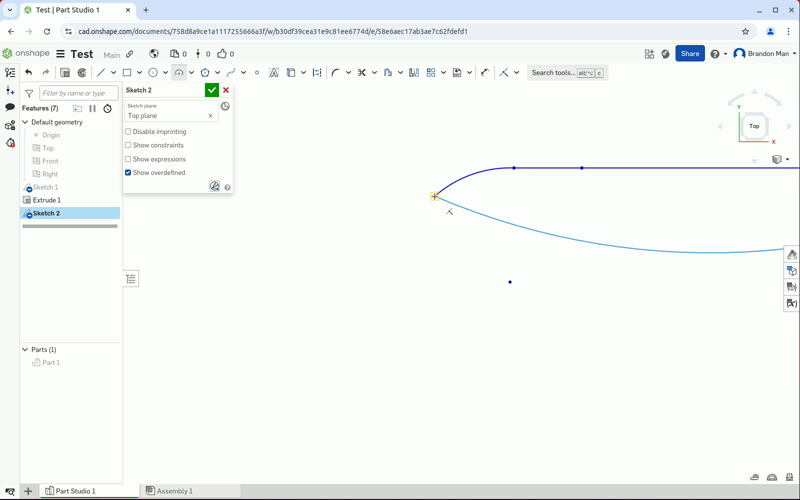
click(434, 196)
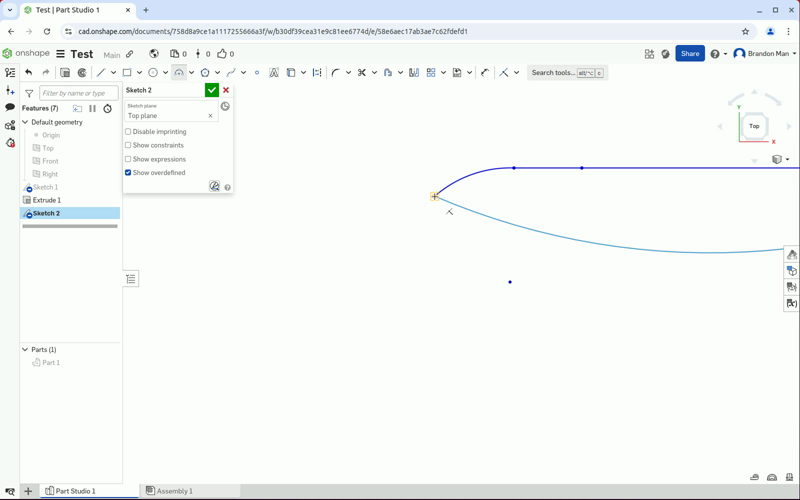
scroll(-6)
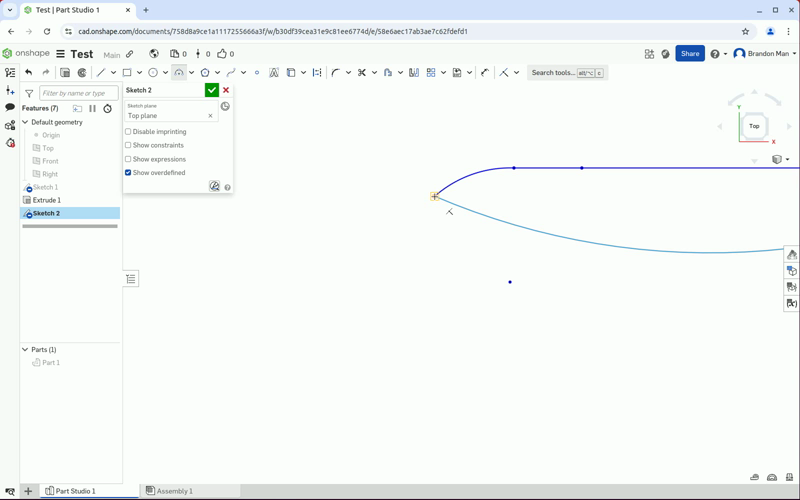
scroll(-6)
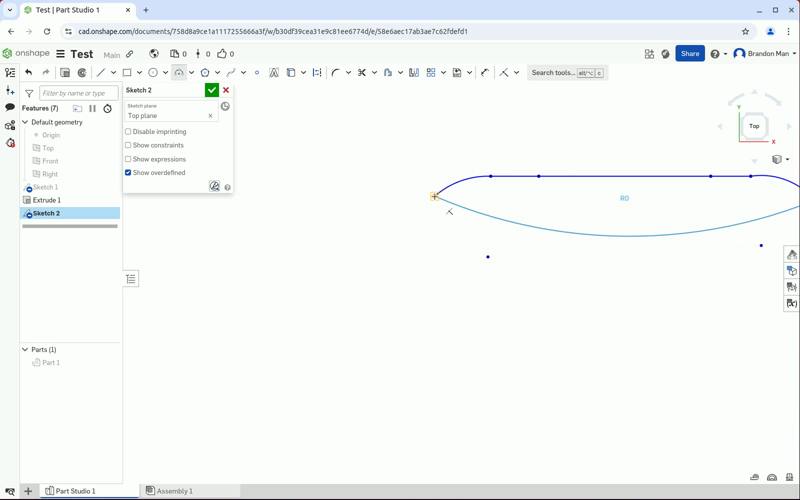
scroll(-6)
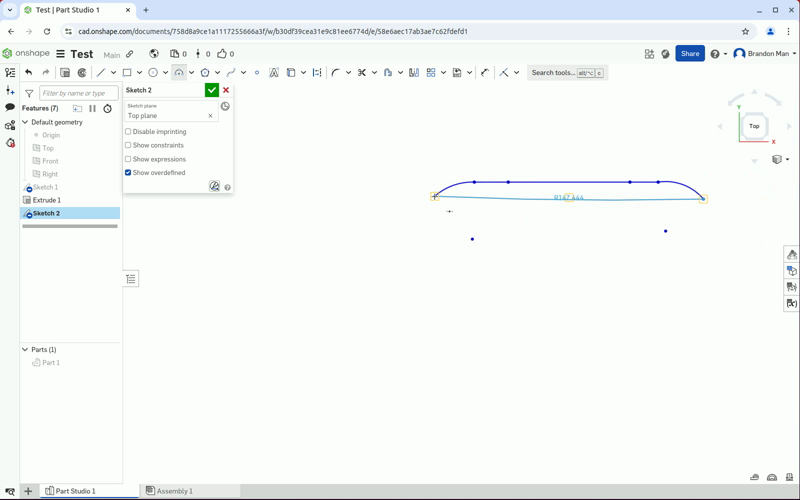
scroll(-6)
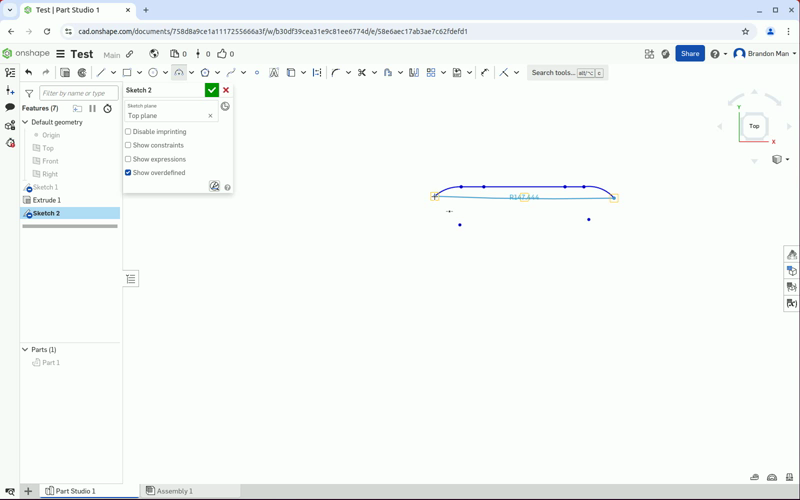
scroll(-6)
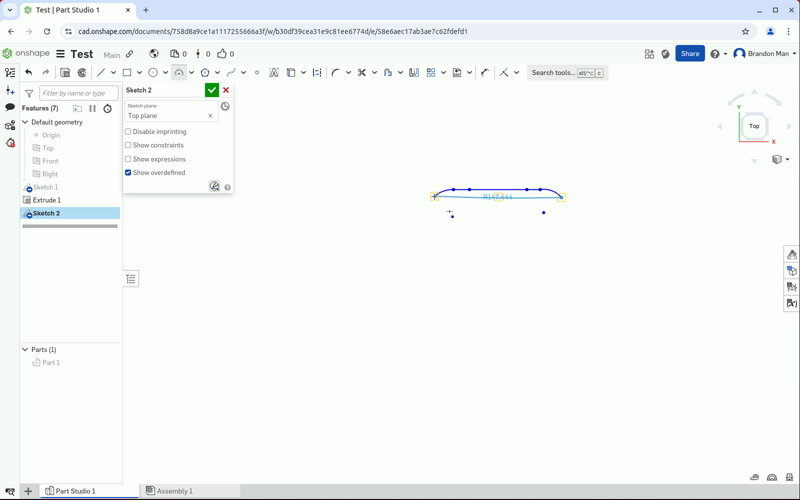
scroll(-6)
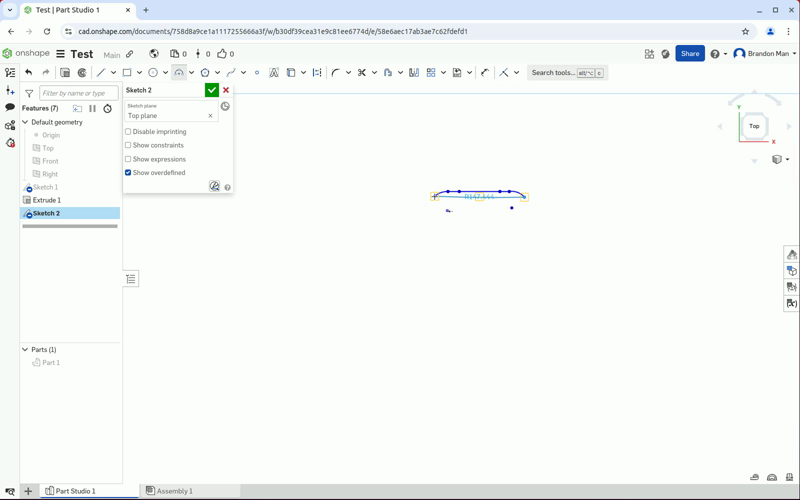
scroll(-6)
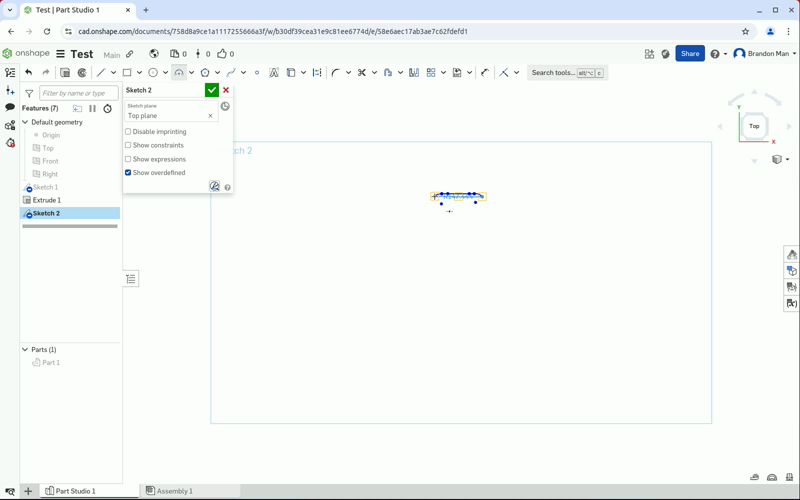
key_down(shift)
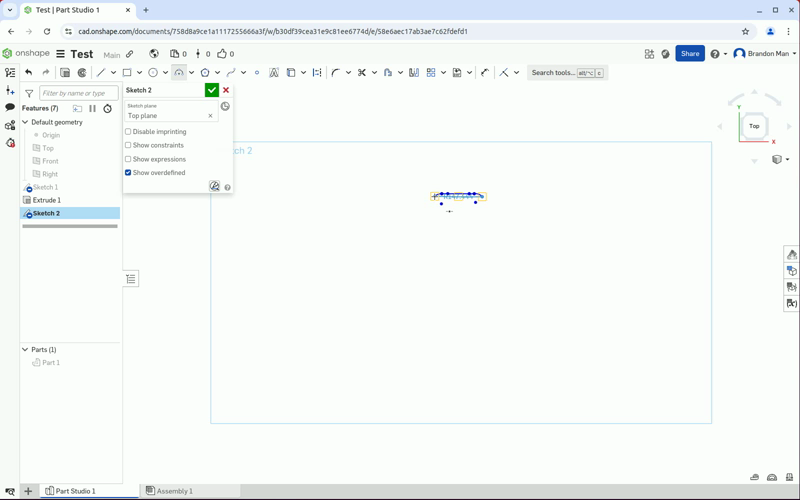
mouse_move(458, 169)
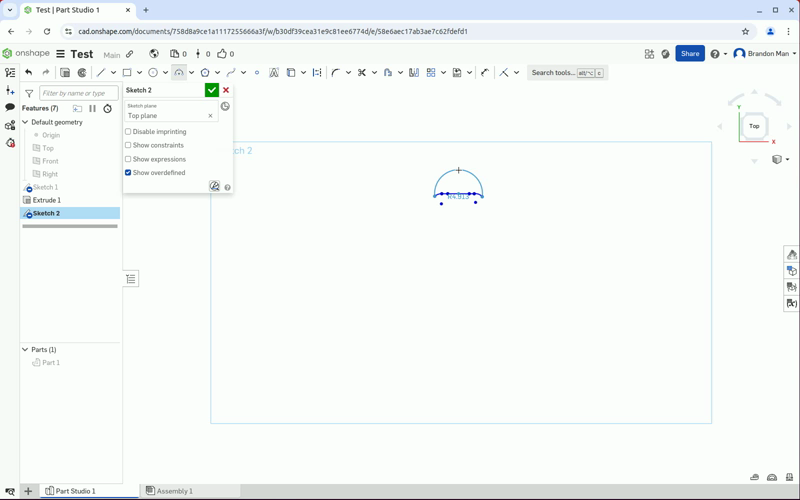
click(458, 169)
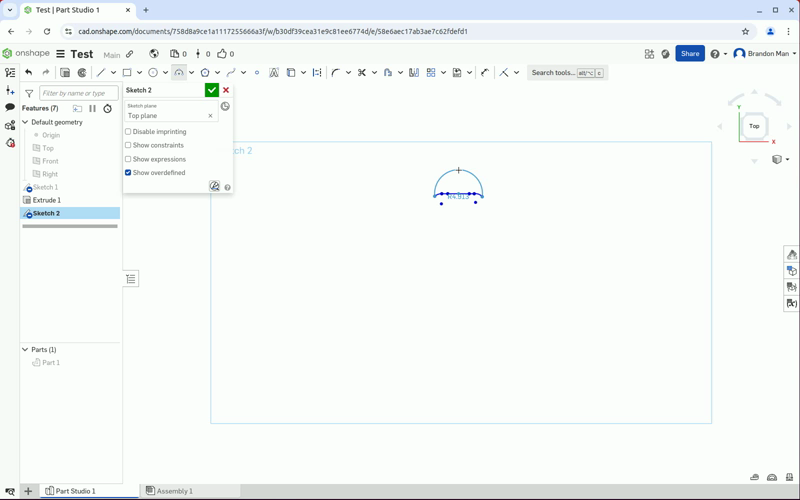
key_up(shift)
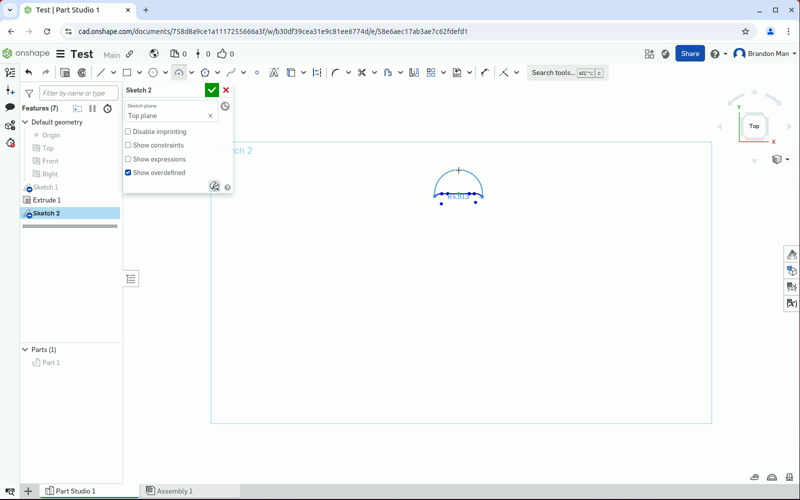
key(esc)
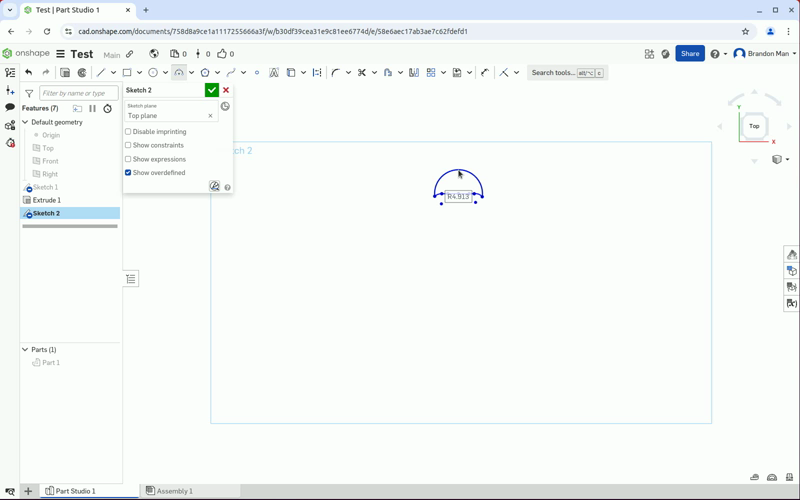
key(c)
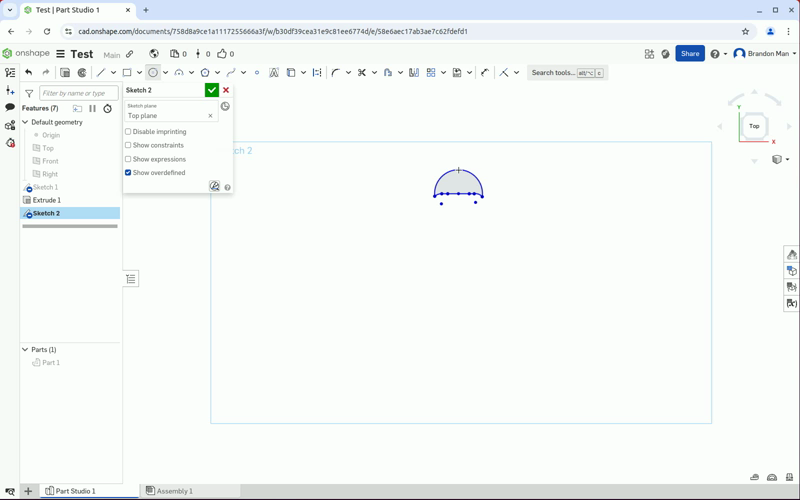
key_down(shift)
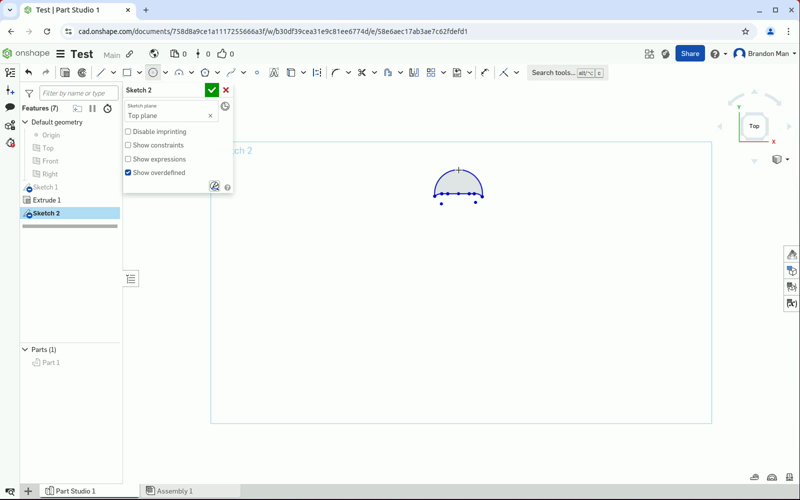
mouse_move(450, 179)
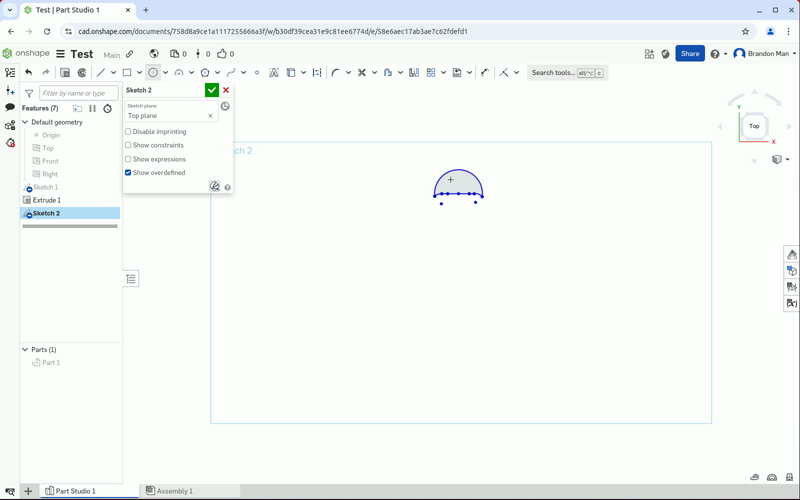
click(450, 179)
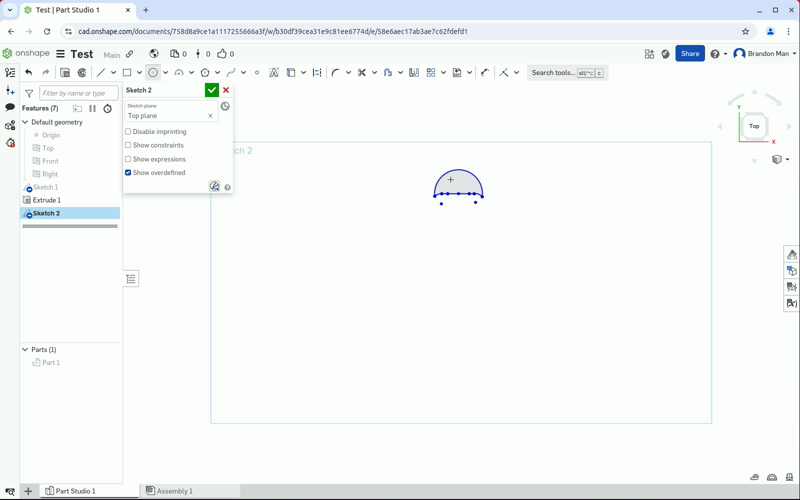
key_up(shift)
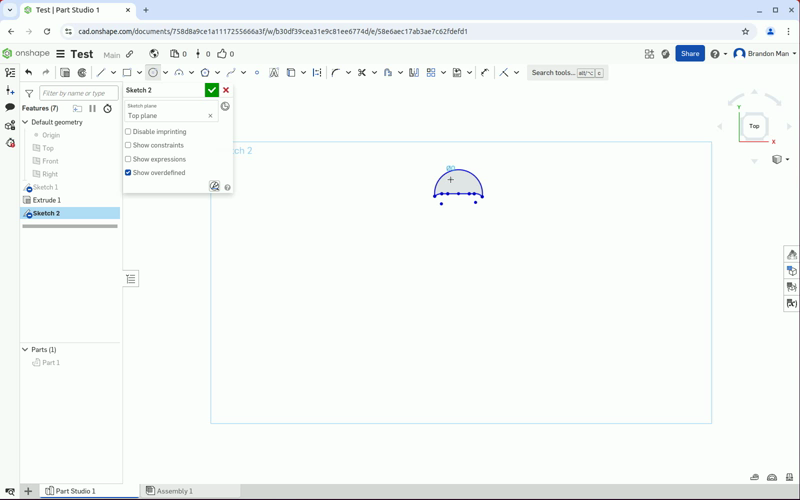
mouse_move(453, 179)
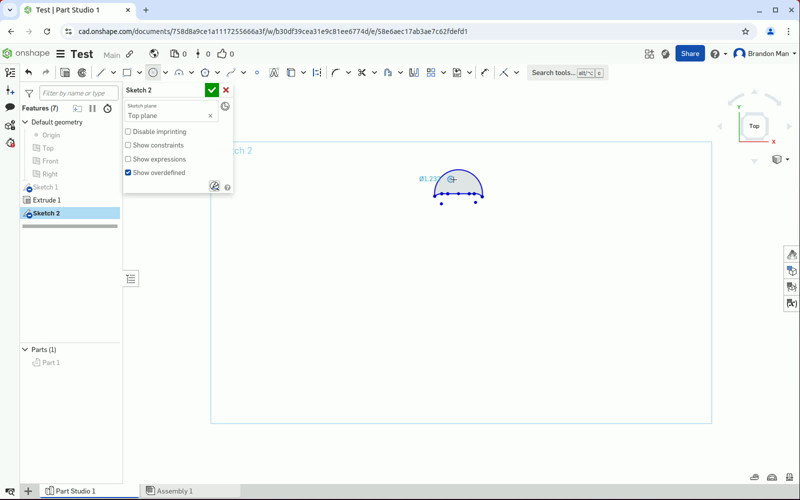
click(453, 179)
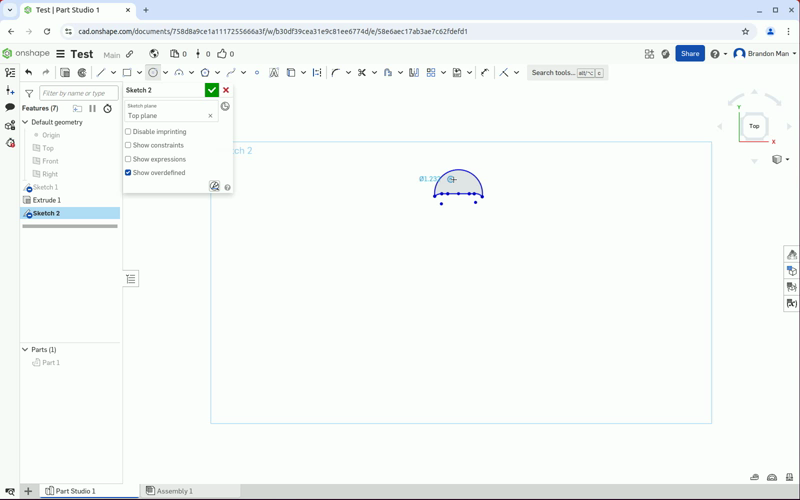
key(esc)
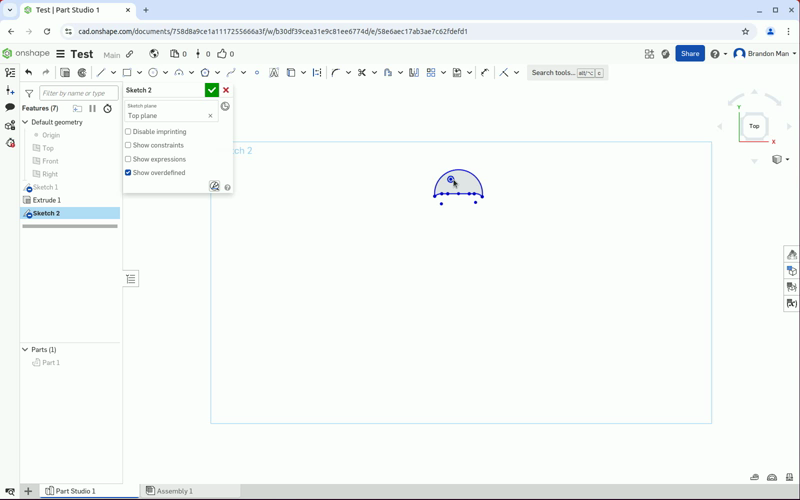
key(a)
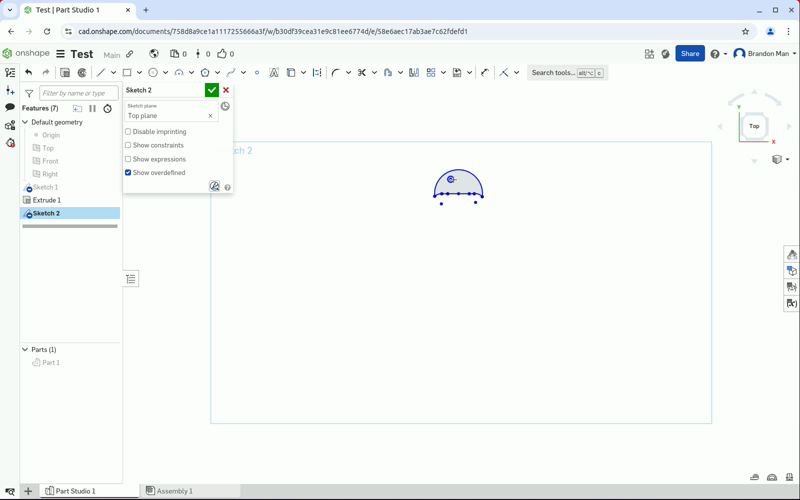
key_down(shift)
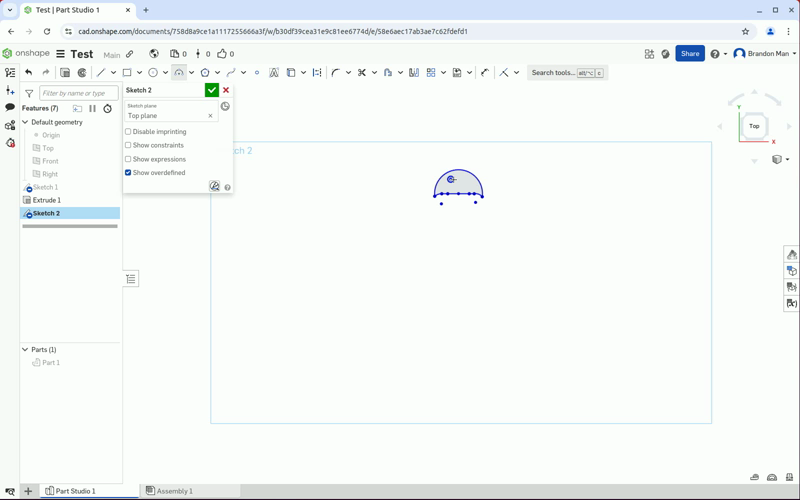
mouse_move(452, 186)
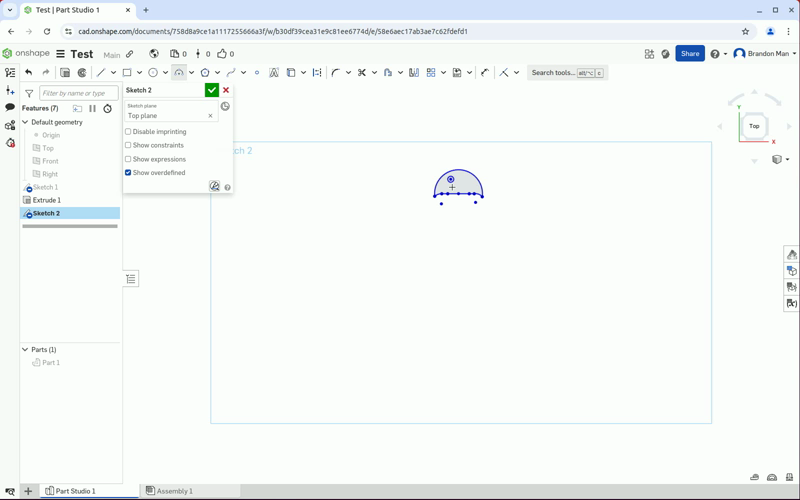
click(452, 186)
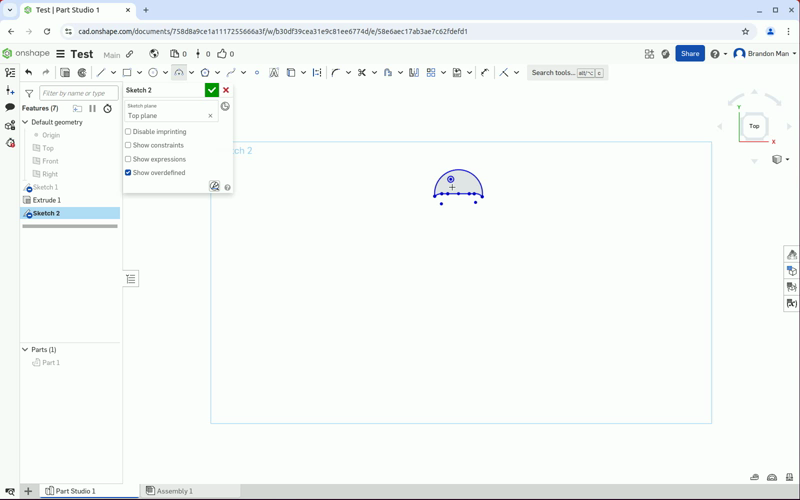
key_up(shift)
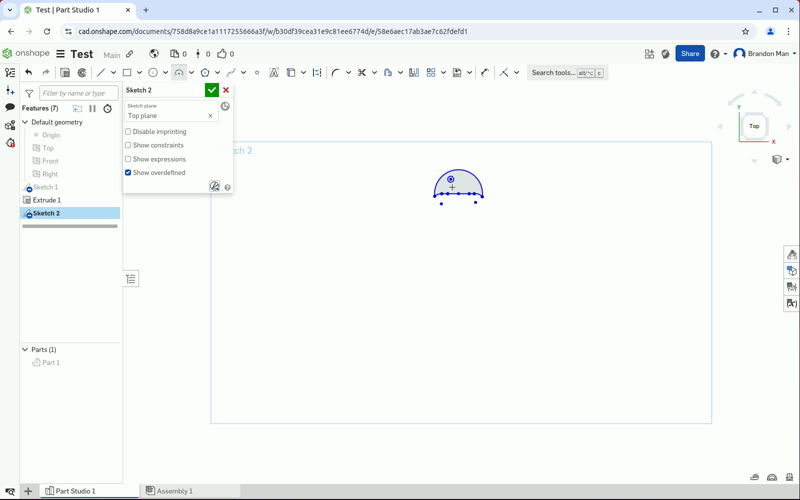
key_down(shift)
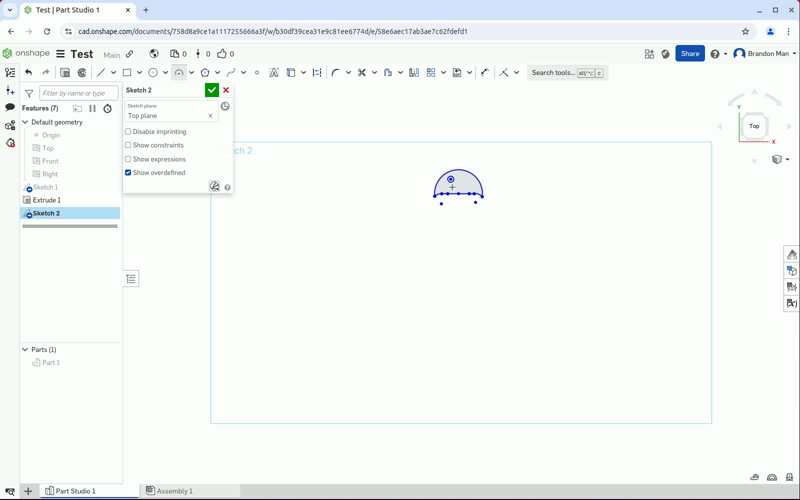
mouse_move(464, 186)
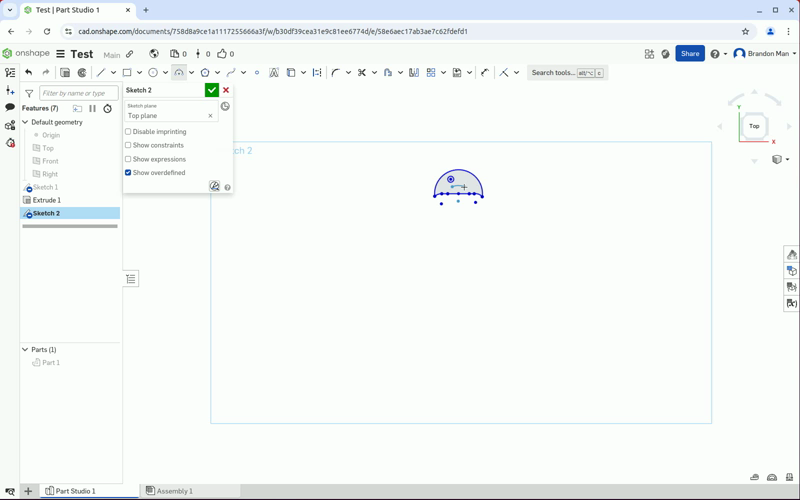
click(464, 186)
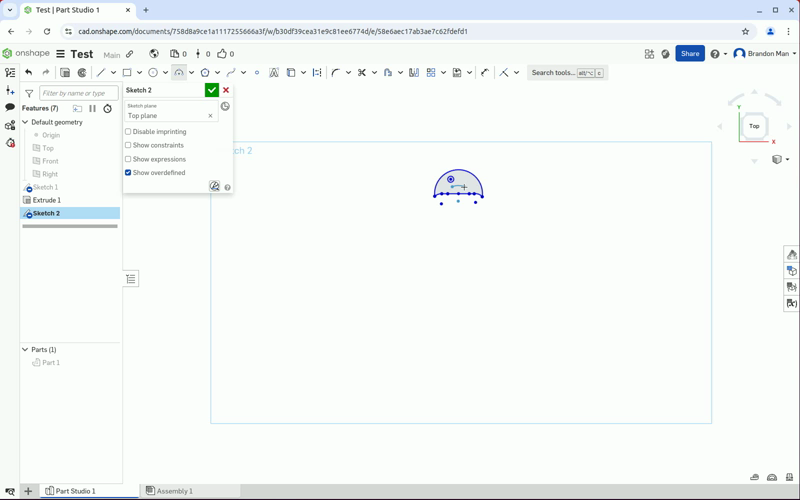
mouse_move(458, 193)
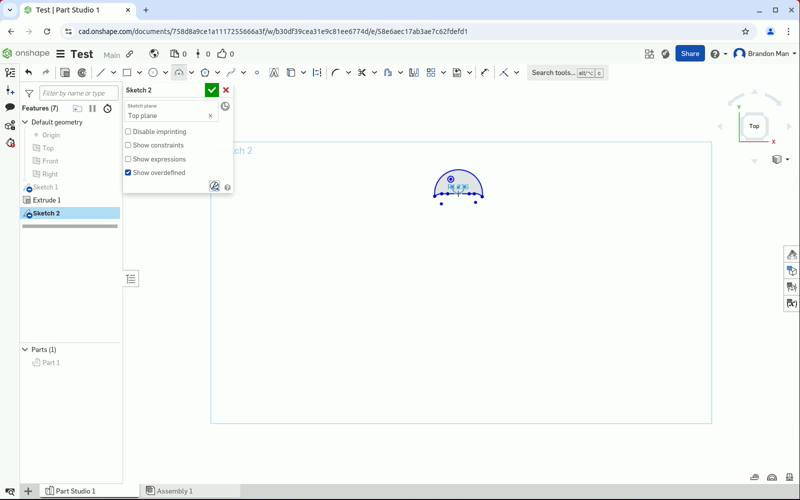
scroll(6)
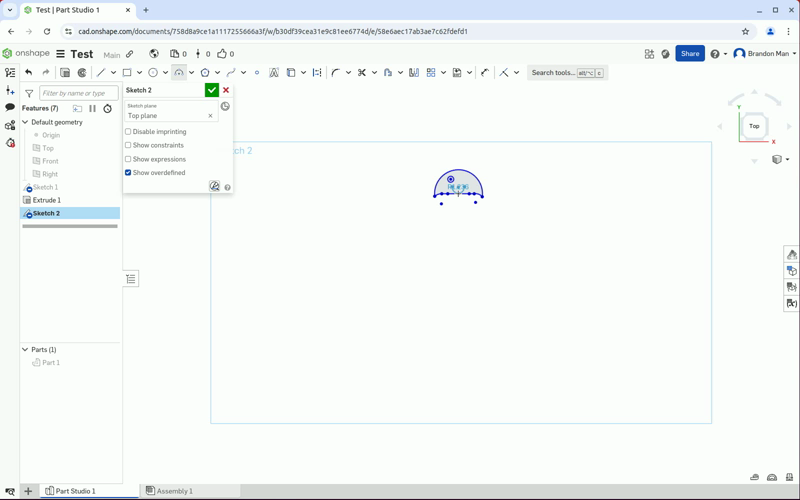
scroll(6)
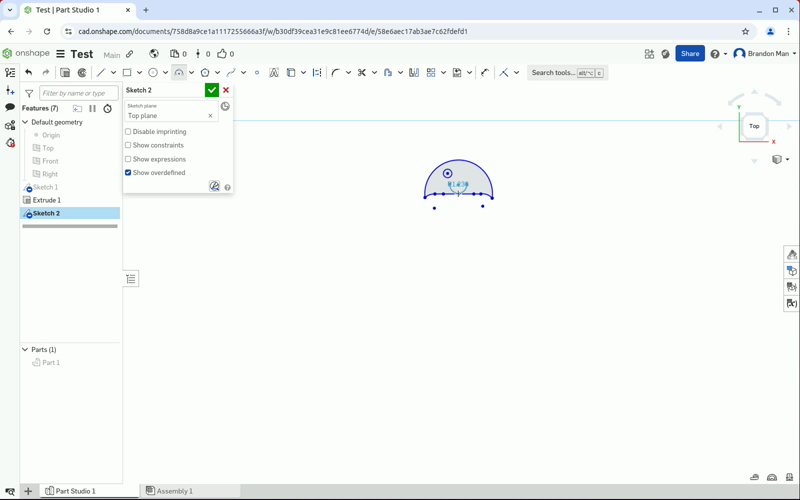
scroll(6)
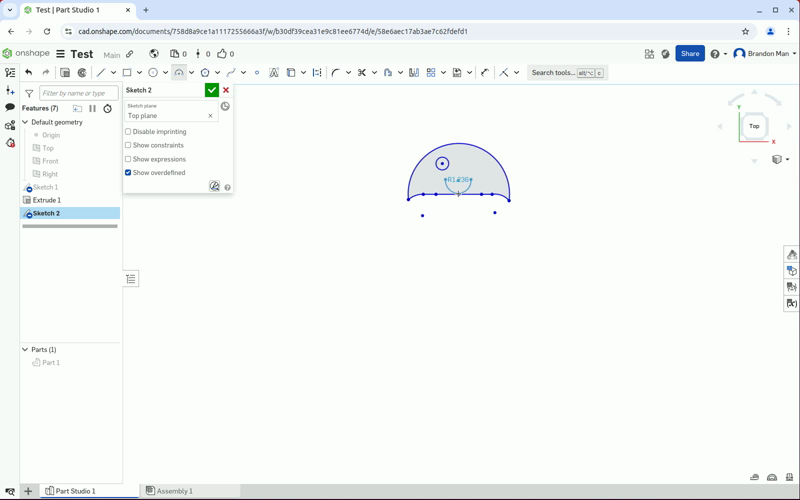
scroll(6)
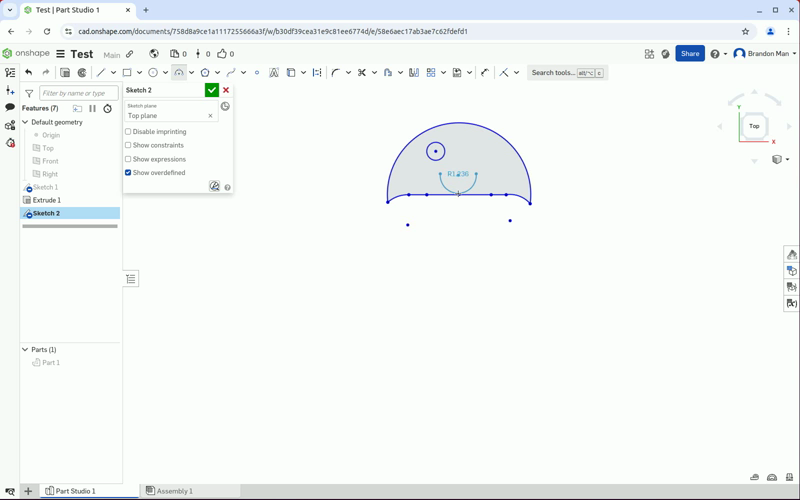
scroll(6)
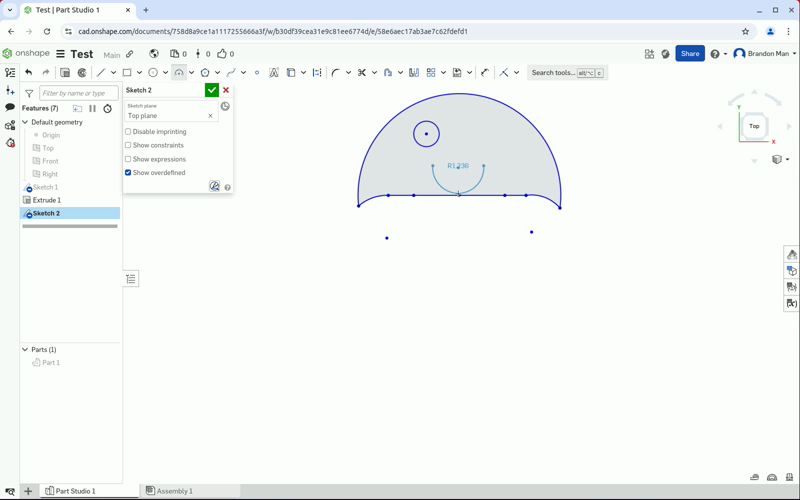
scroll(6)
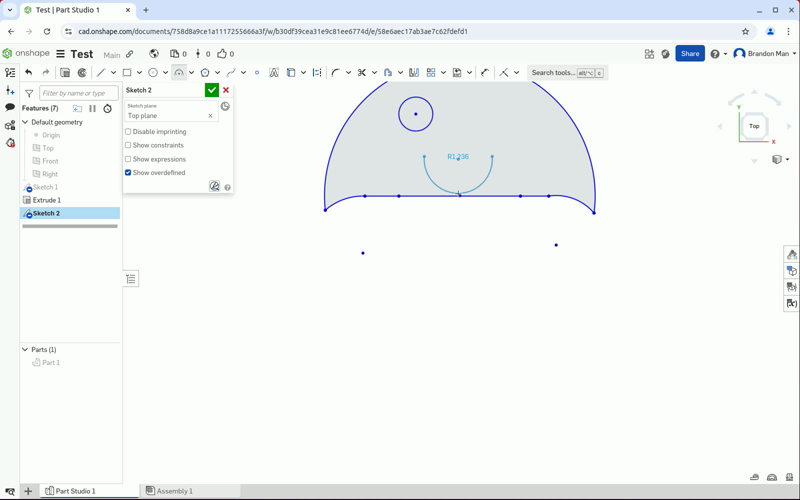
scroll(6)
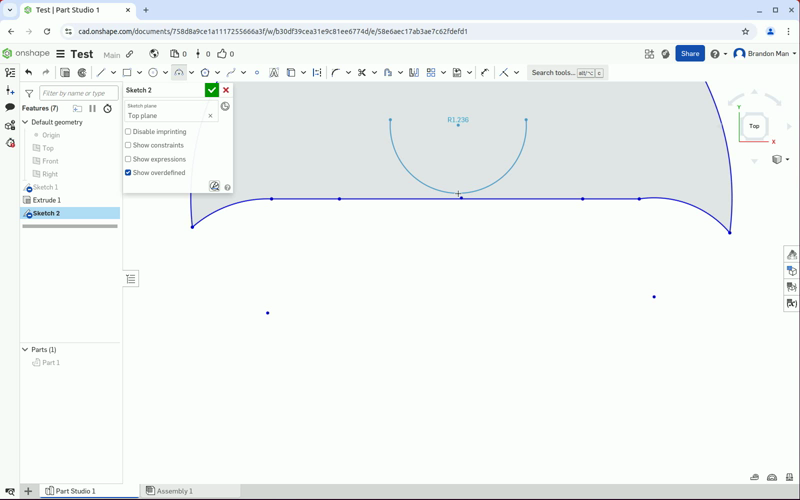
click(458, 193)
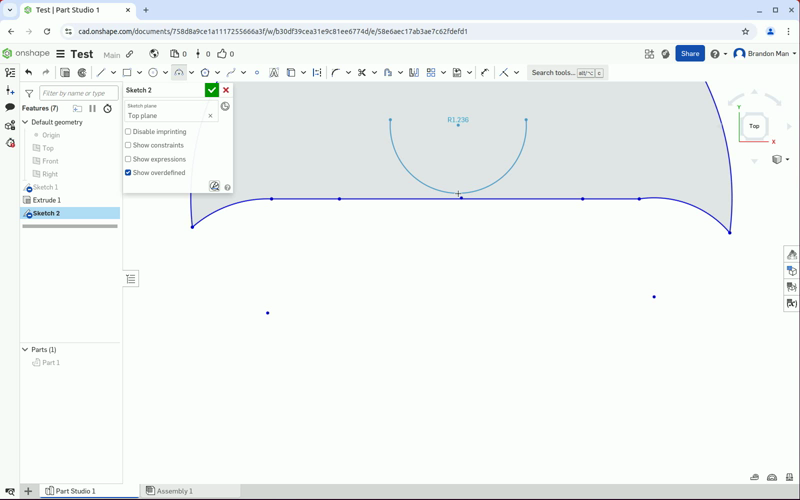
scroll(-6)
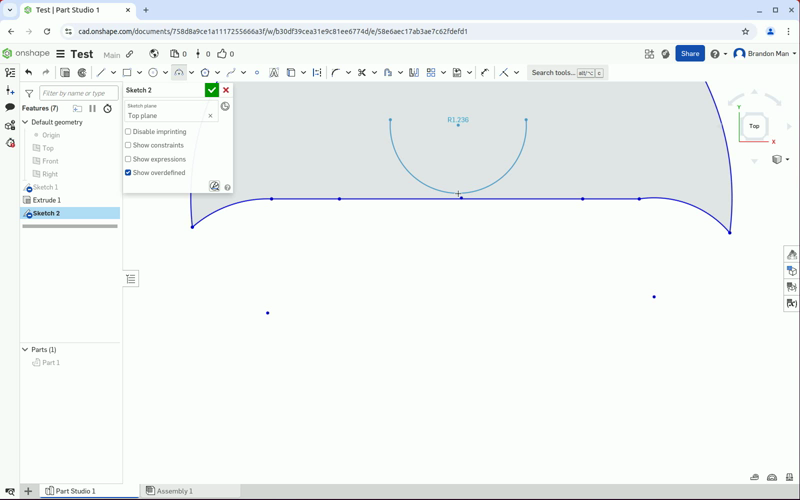
scroll(-6)
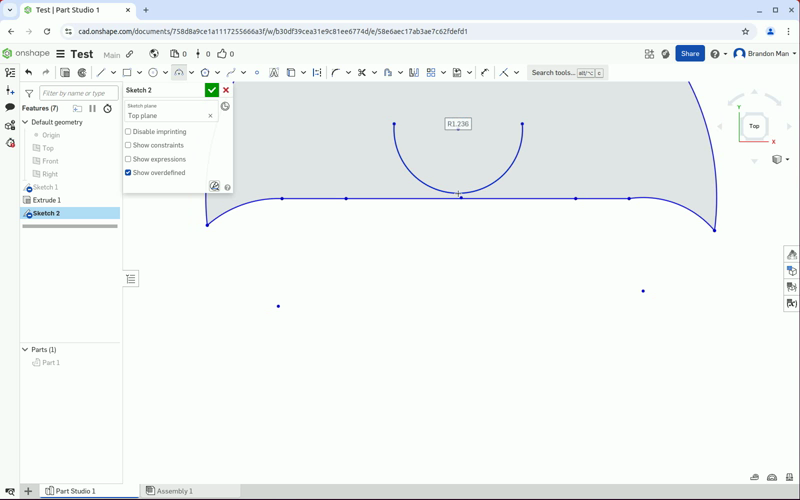
scroll(-6)
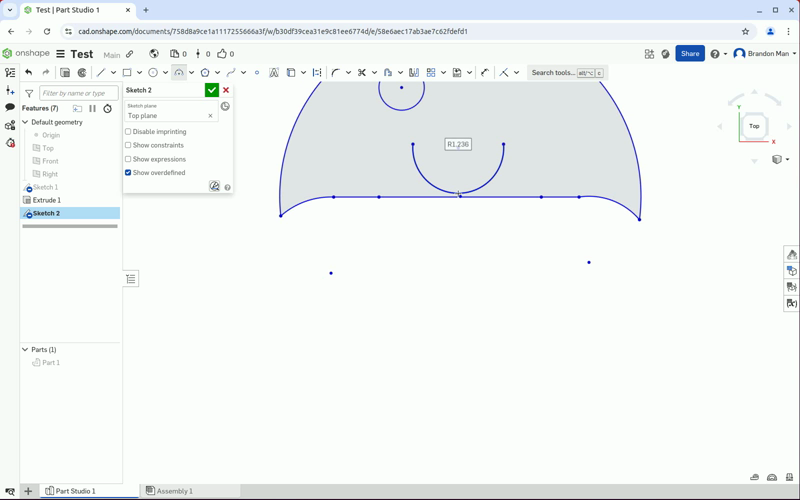
scroll(-6)
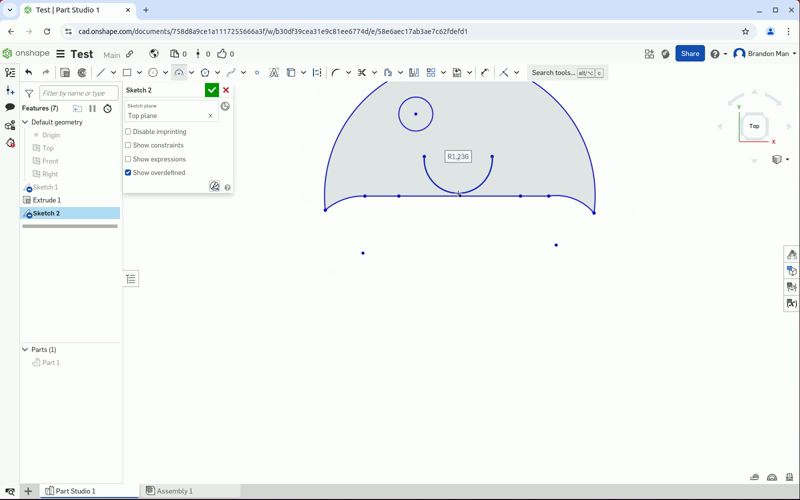
scroll(-6)
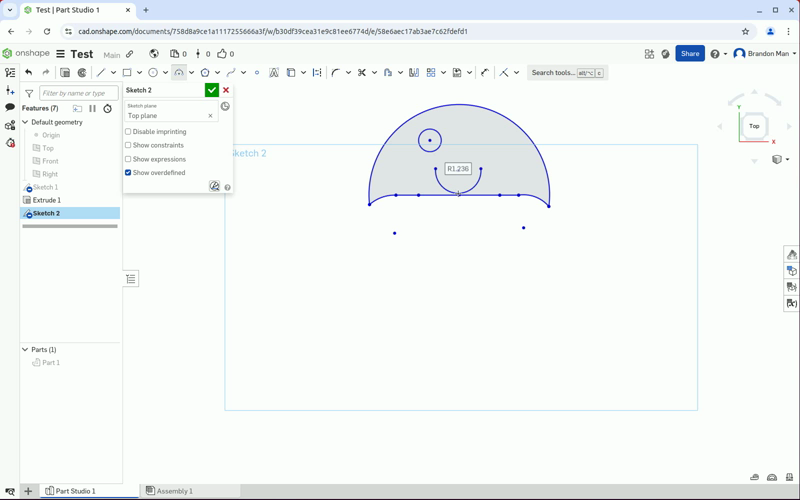
scroll(-6)
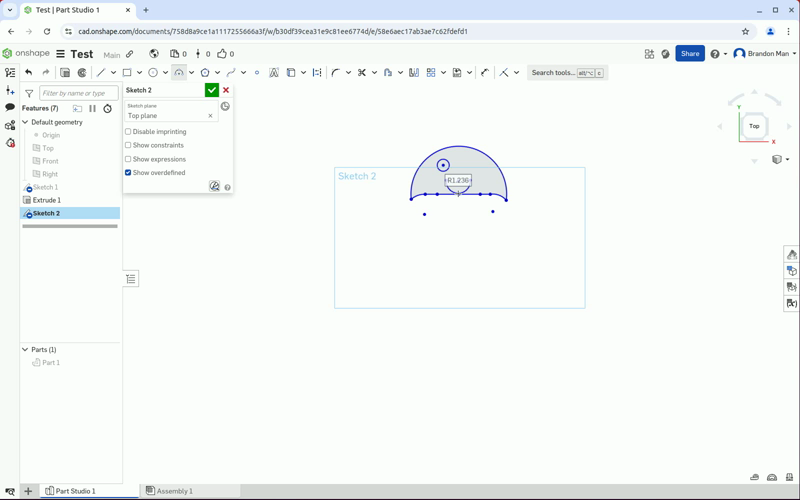
scroll(-6)
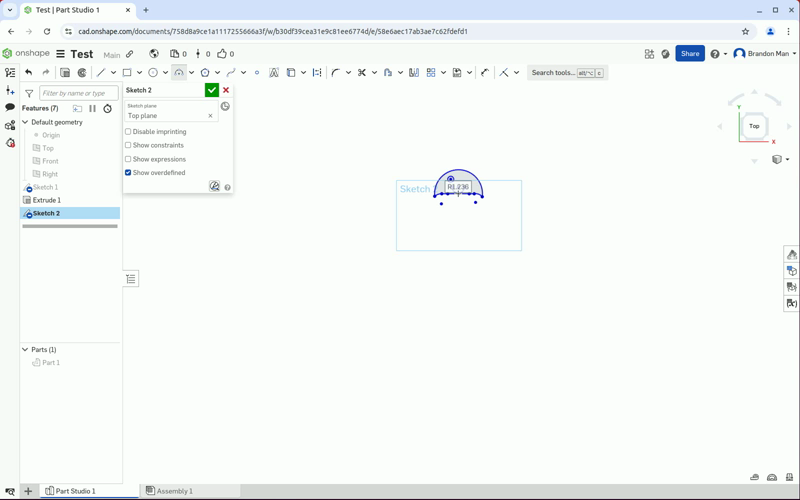
key_up(shift)
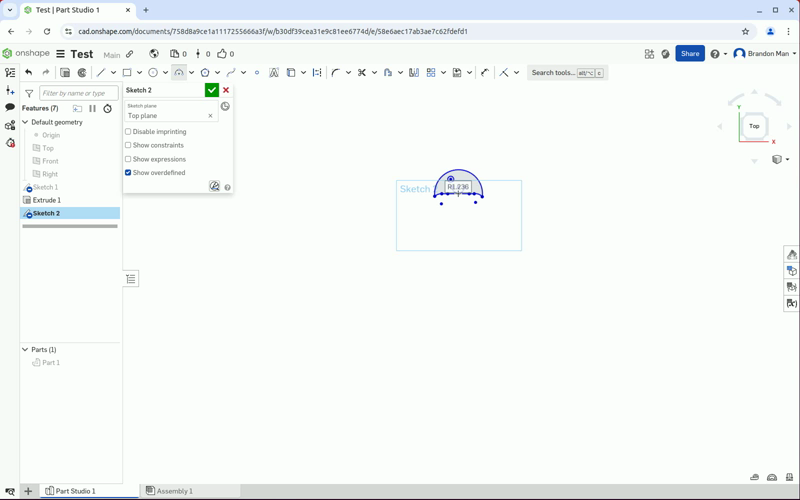
key(esc)
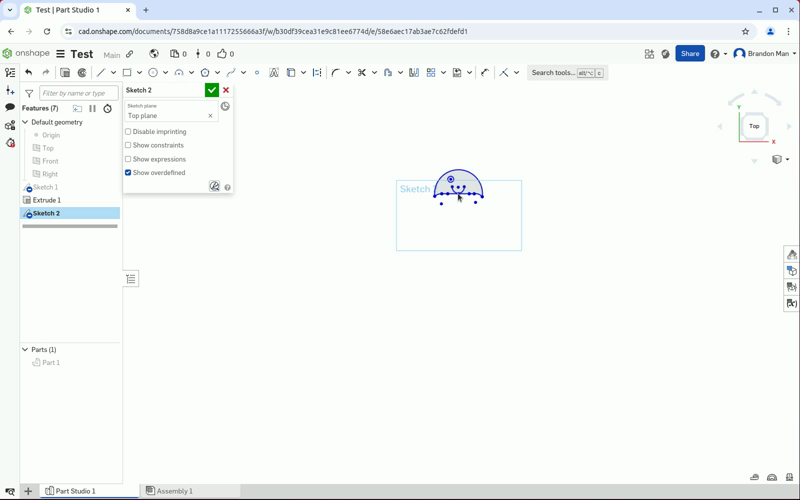
key(l)
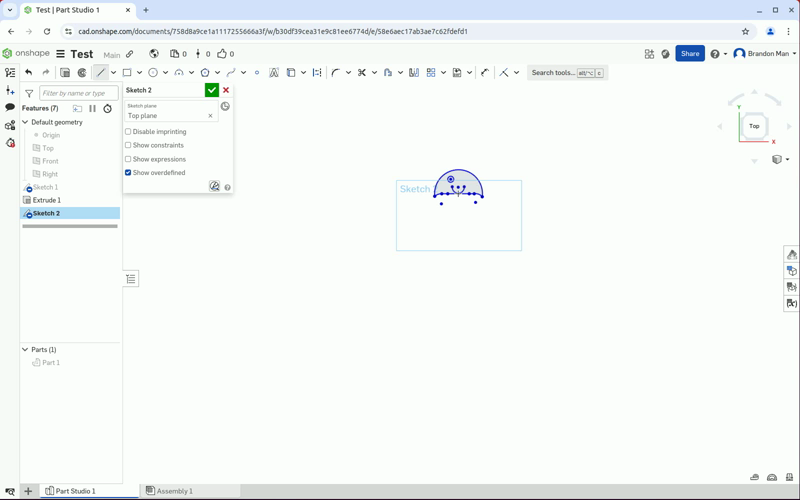
mouse_move(464, 186)
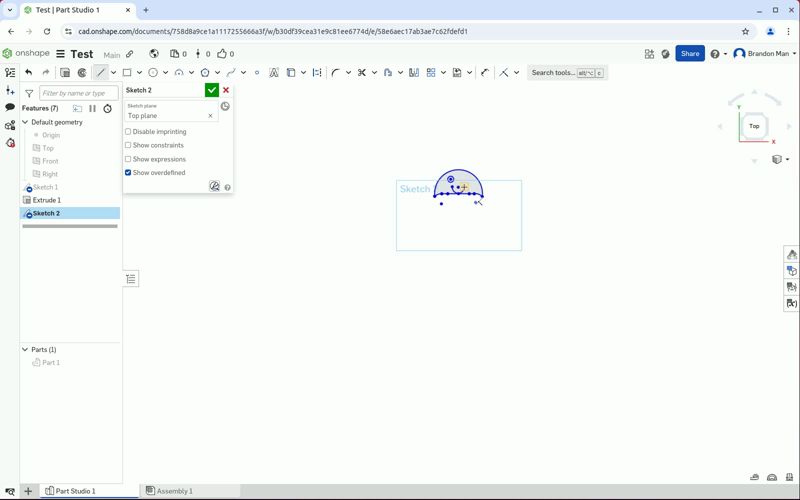
click(464, 186)
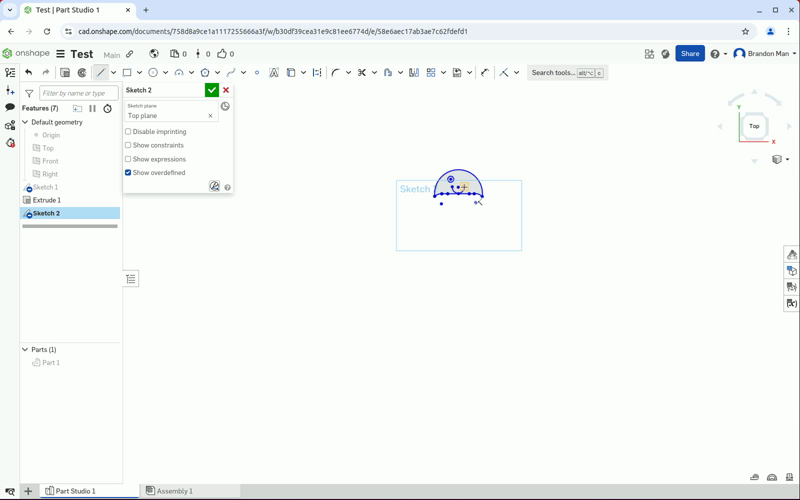
mouse_move(494, 186)
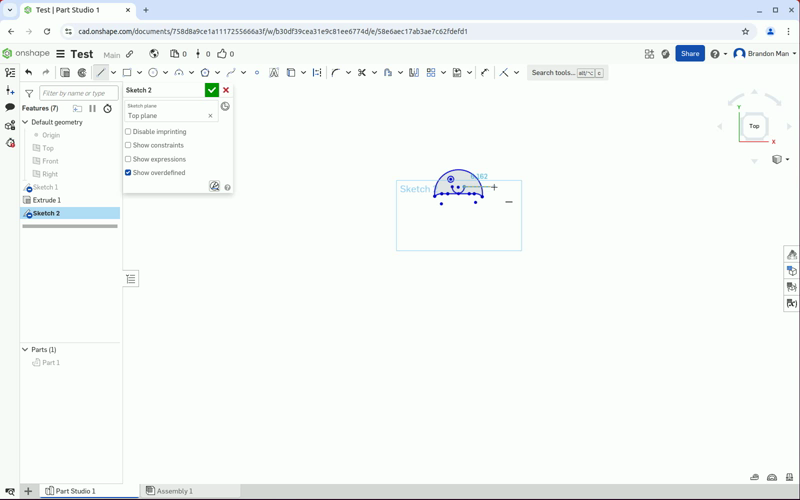
key_down(shift)
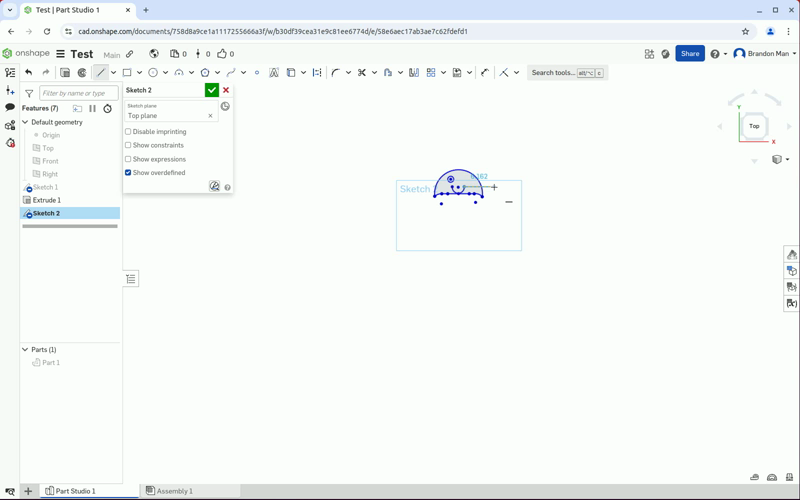
mouse_move(452, 186)
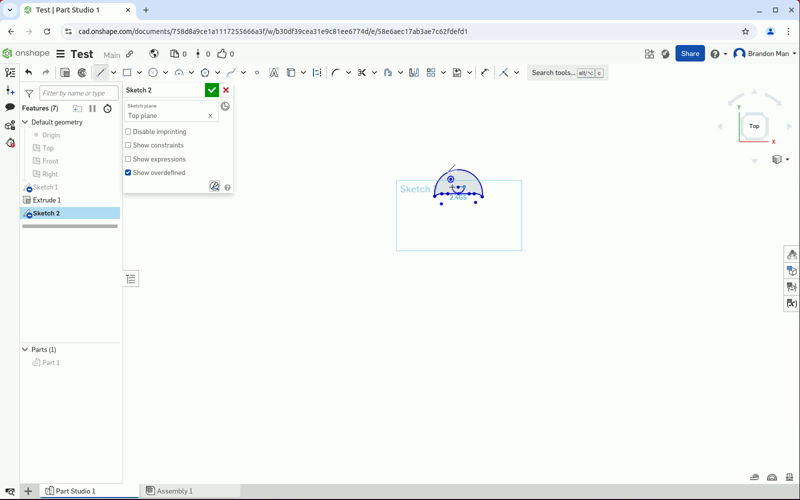
key_up(shift)
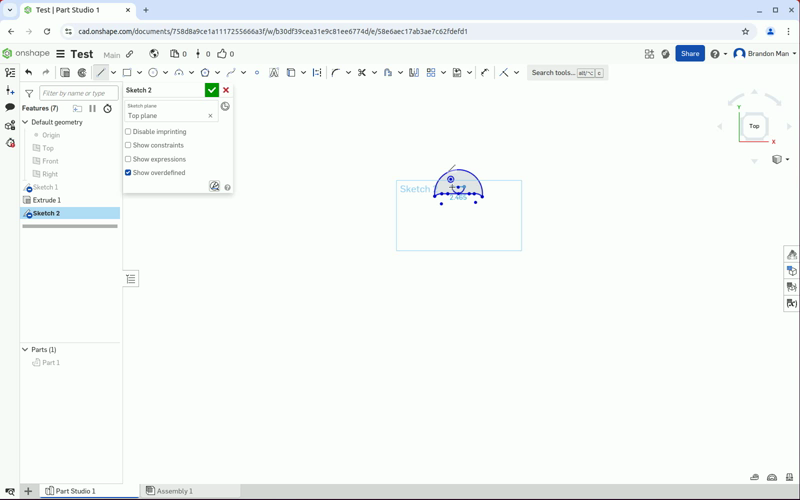
click(452, 186)
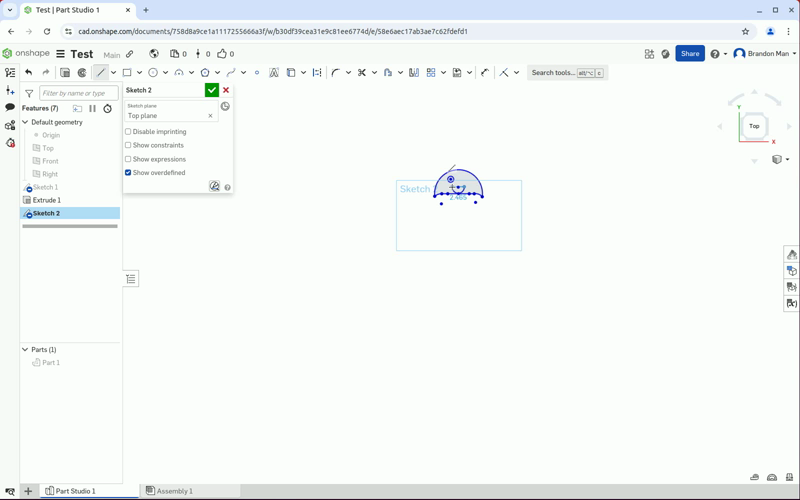
key(esc)
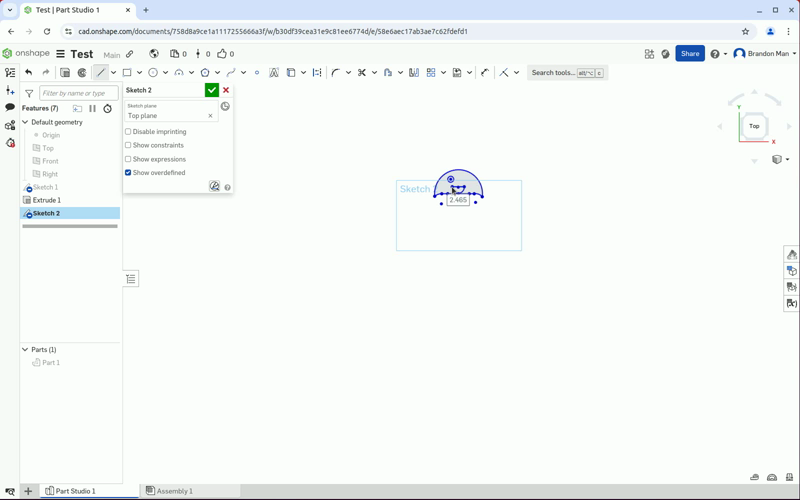
key(c)
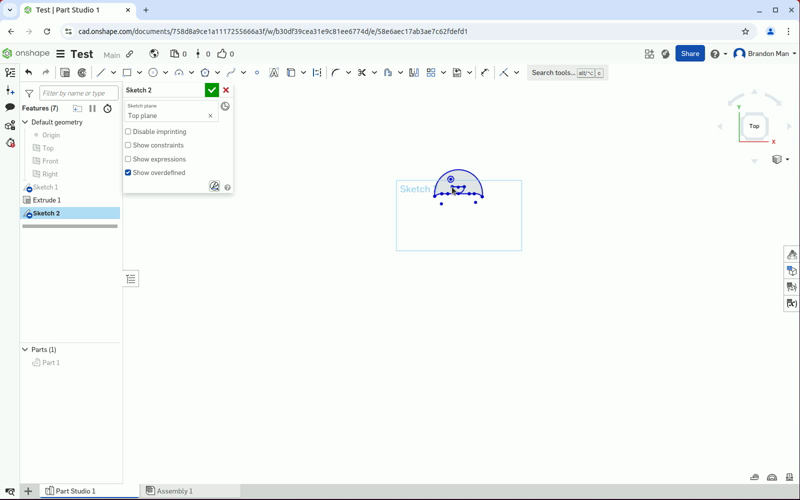
key_down(shift)
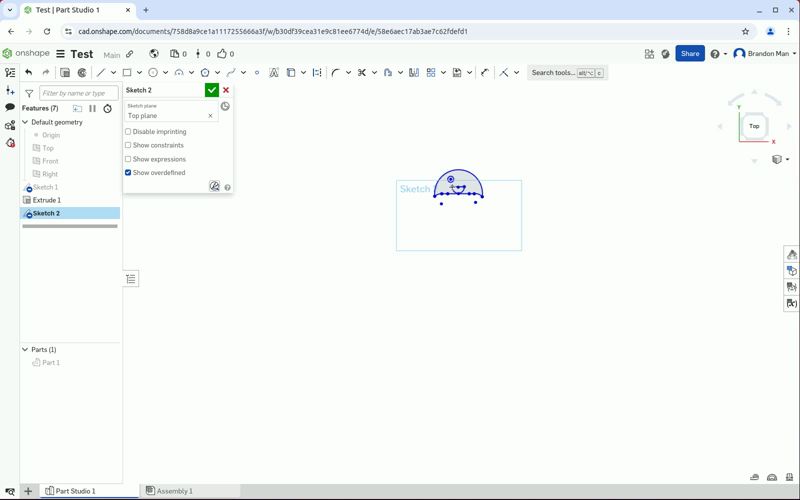
mouse_move(467, 178)
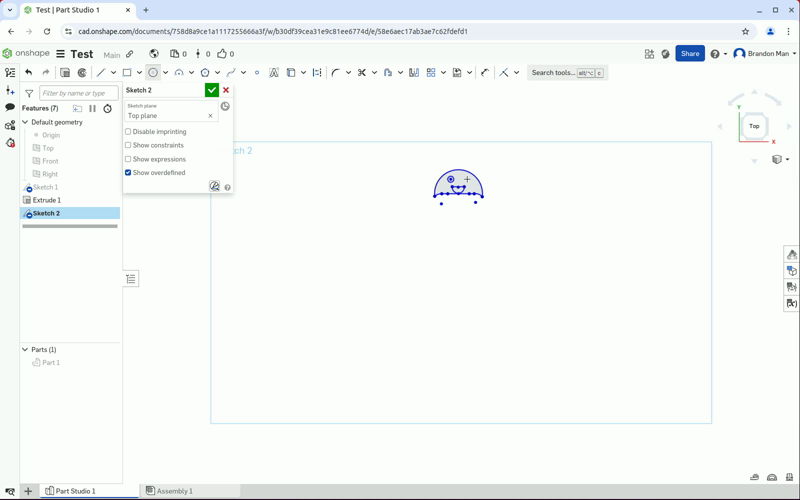
click(467, 178)
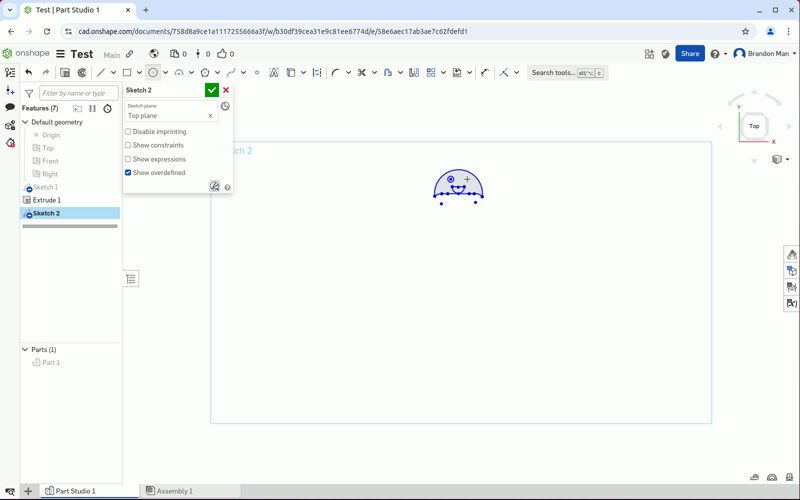
key_up(shift)
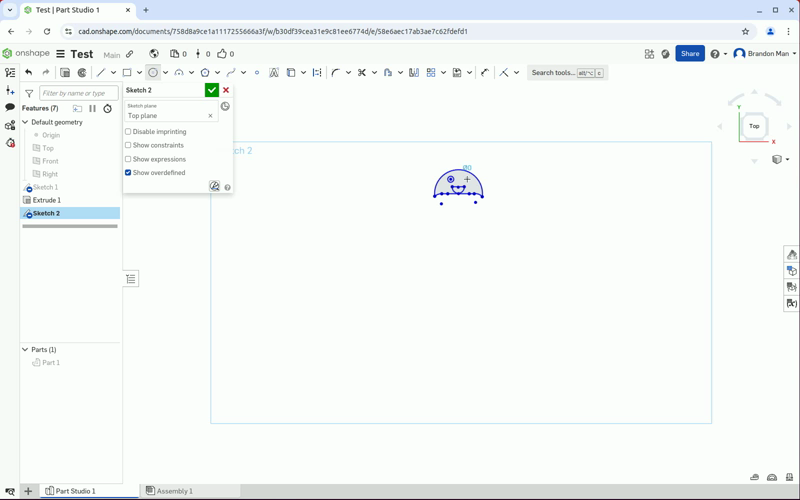
mouse_move(470, 178)
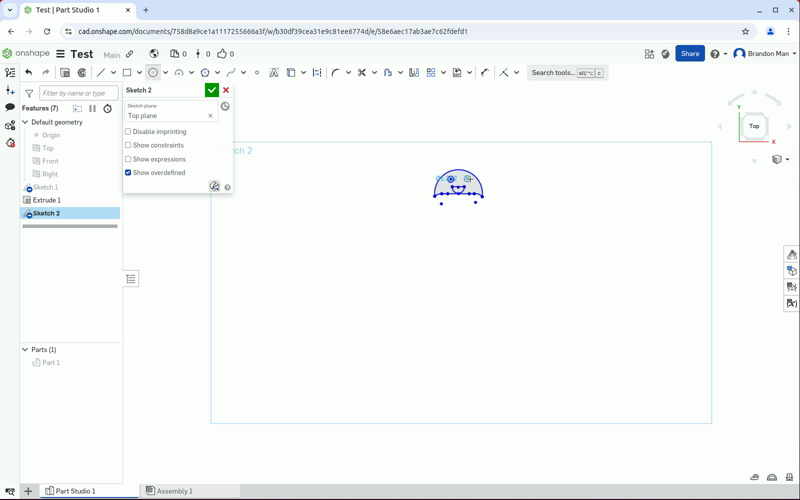
click(470, 178)
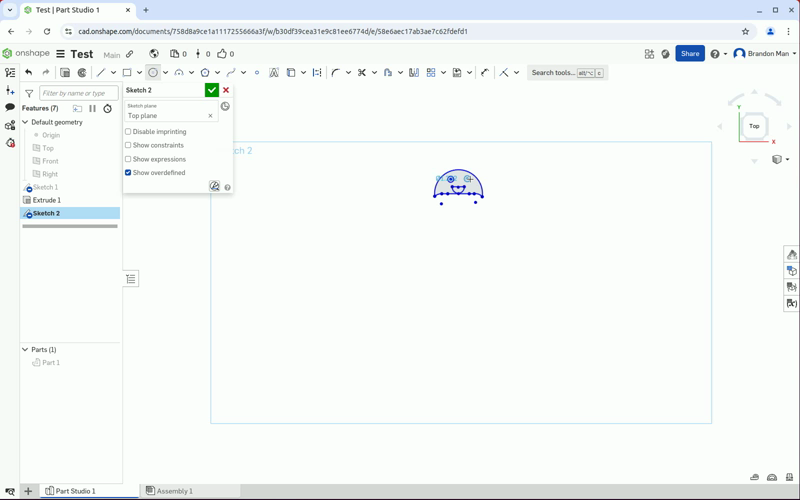
key(esc)
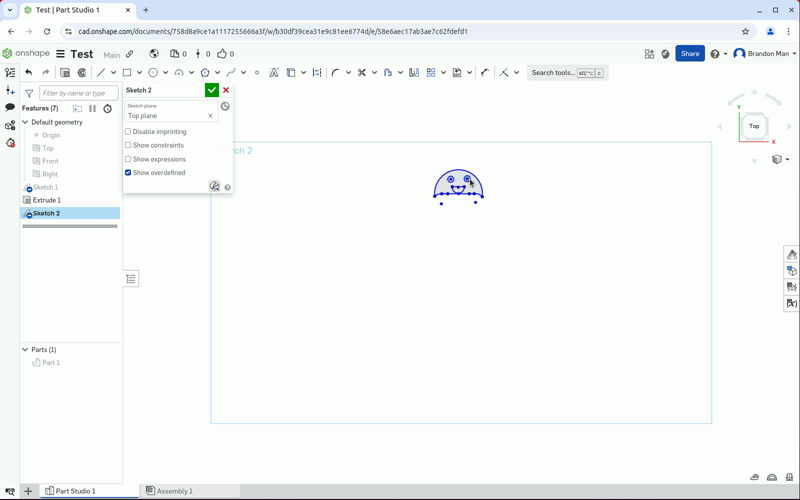
mouse_move(451, 190)
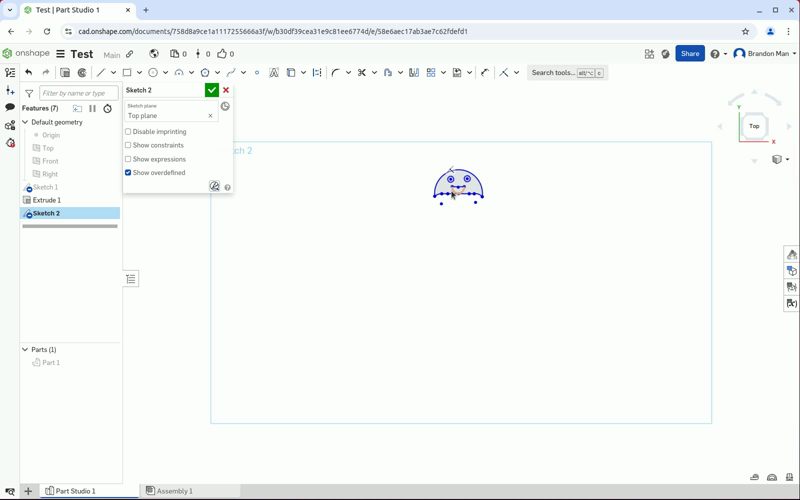
scroll(6)
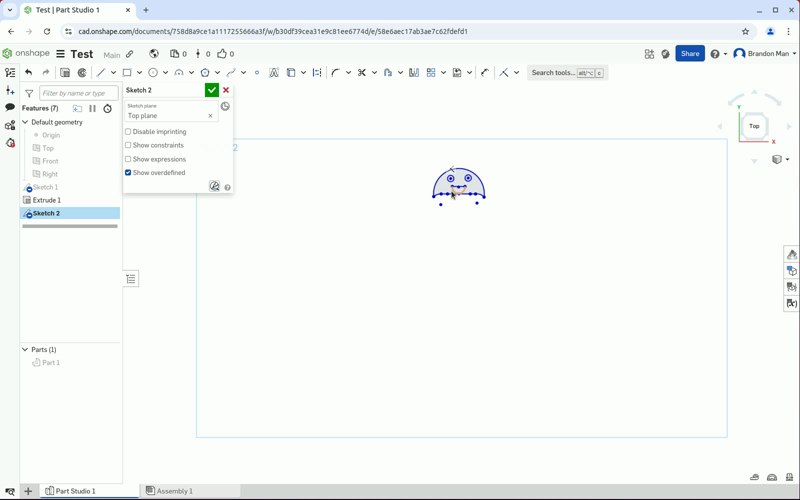
scroll(6)
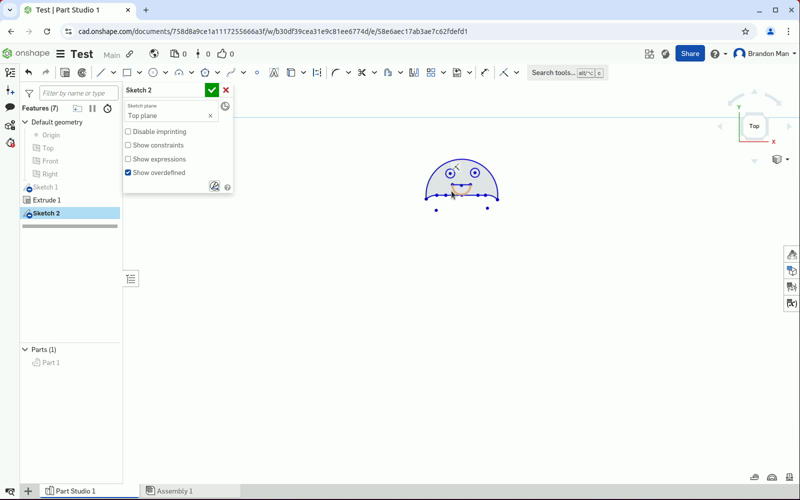
scroll(6)
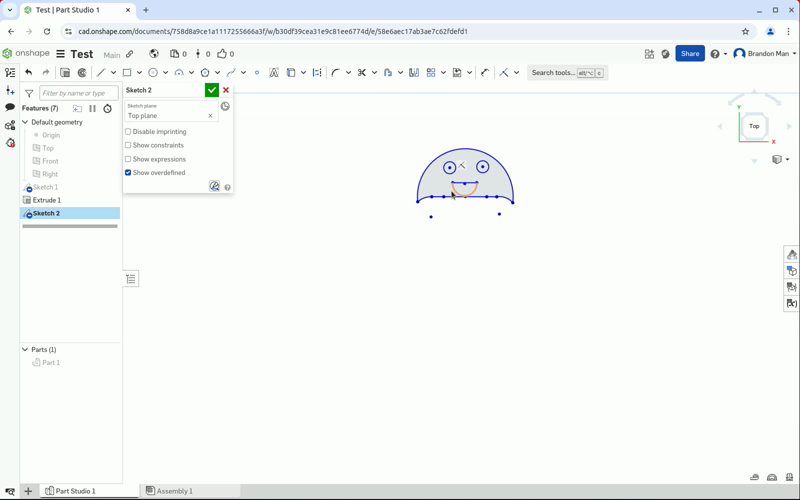
scroll(6)
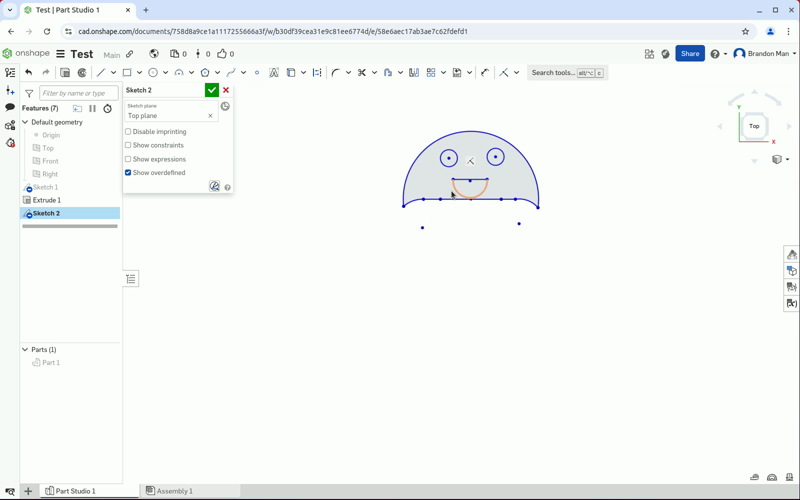
scroll(6)
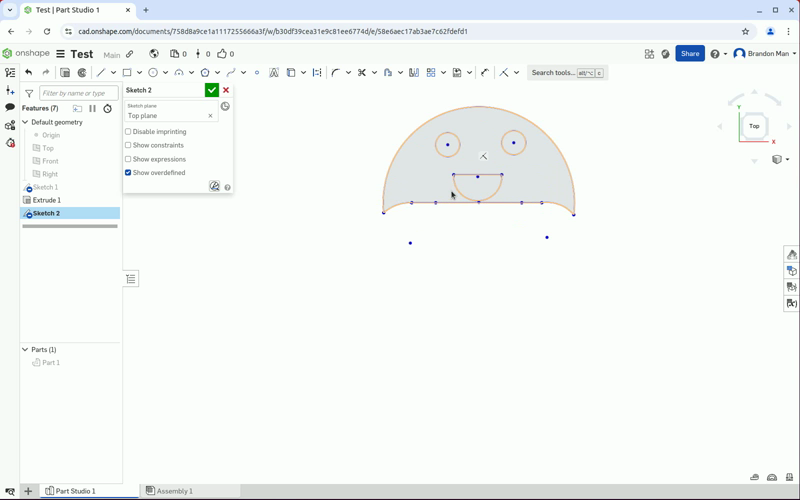
scroll(6)
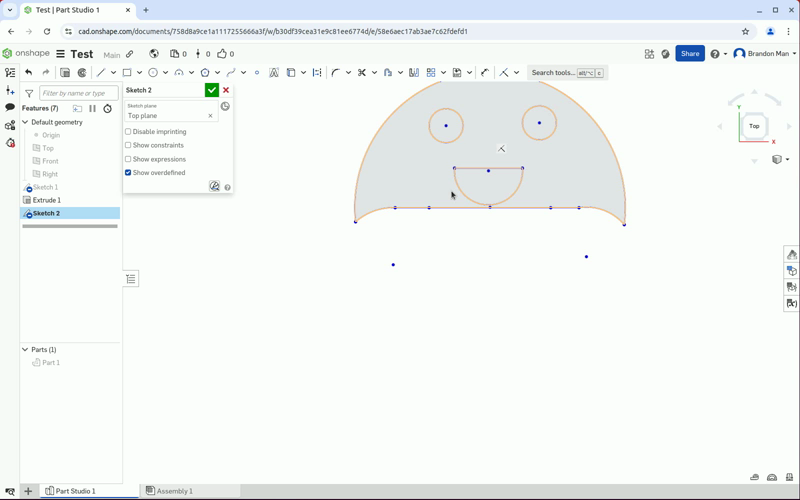
scroll(6)
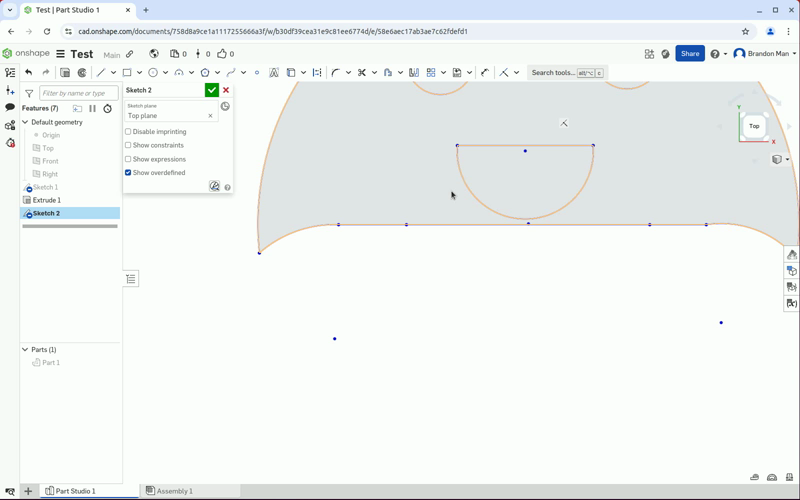
click(451, 190)
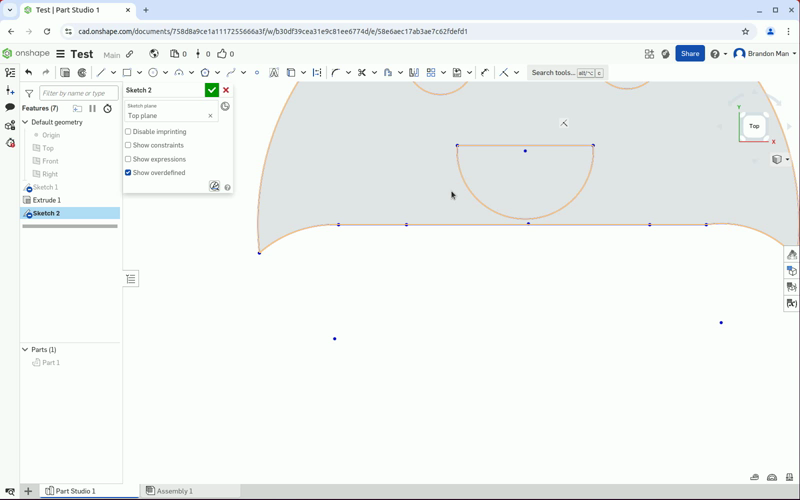
scroll(-6)
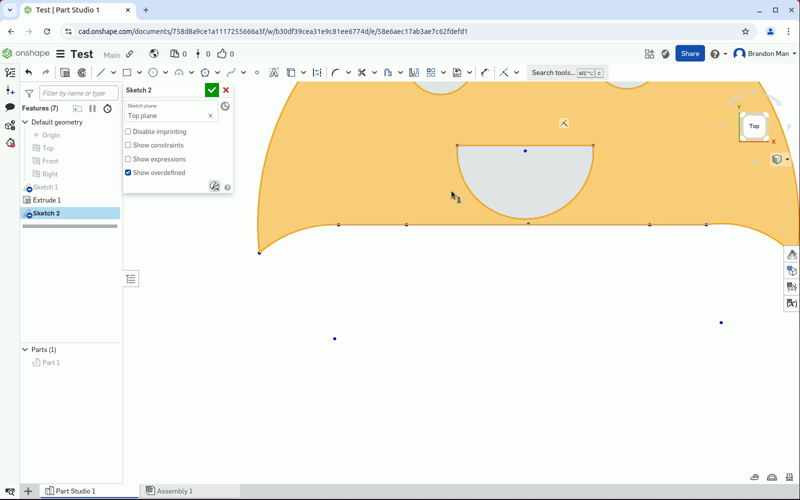
scroll(-6)
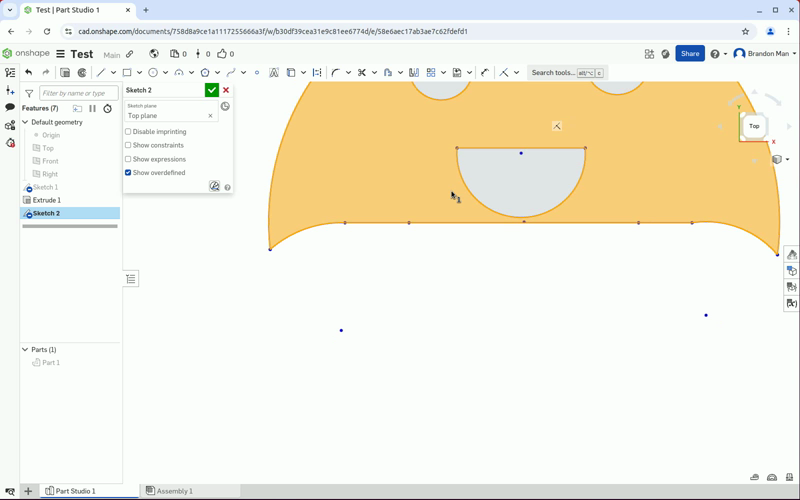
scroll(-6)
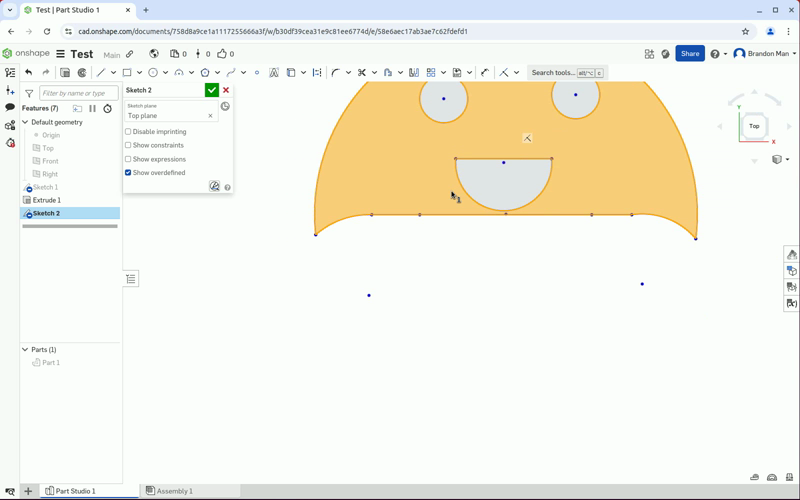
scroll(-6)
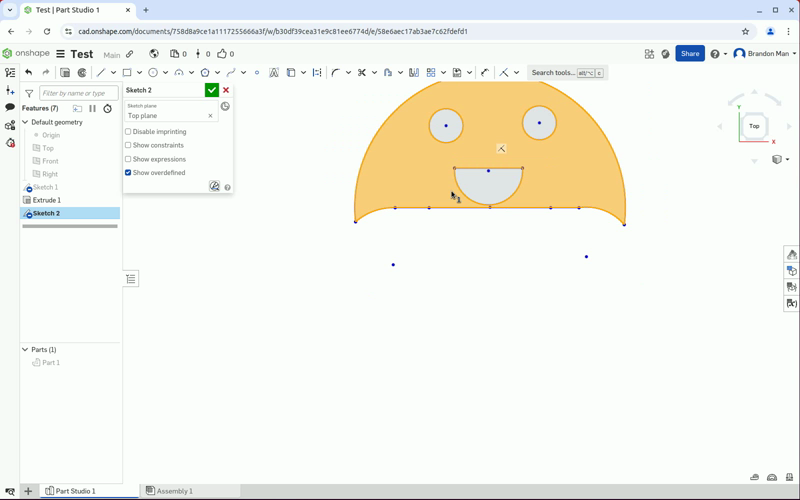
scroll(-6)
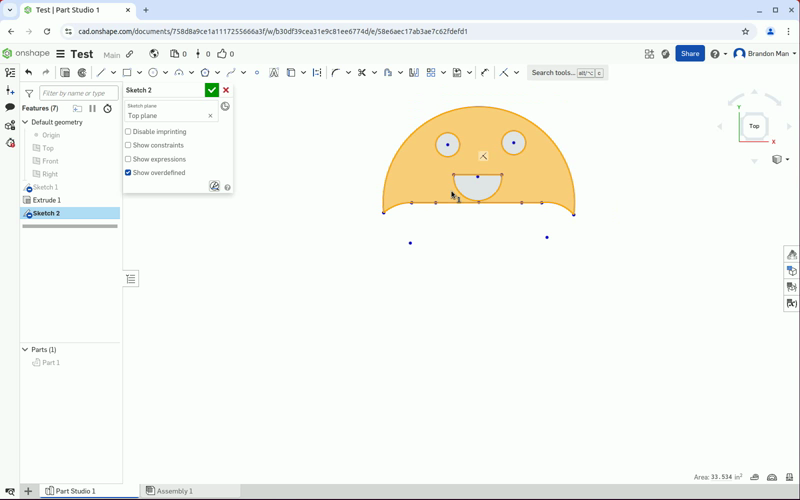
scroll(-6)
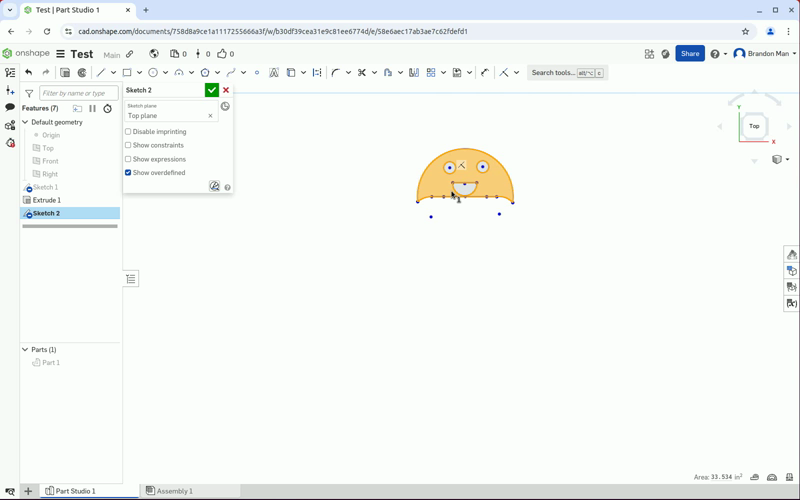
scroll(-6)
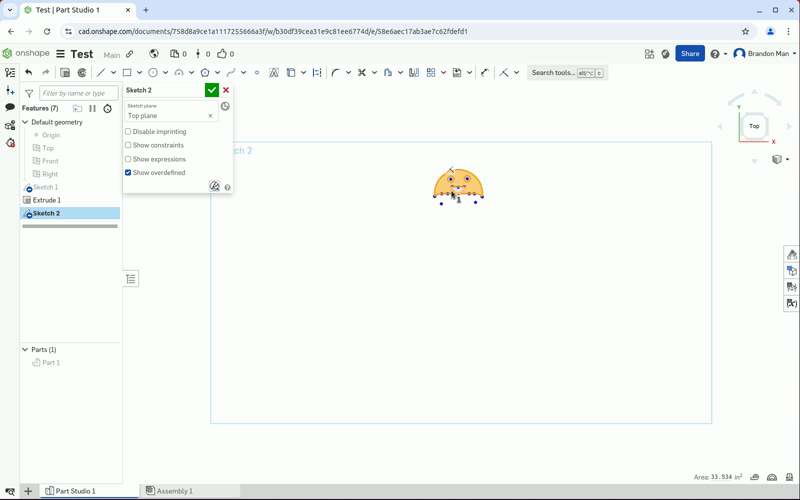
mouse_move(73, 352)
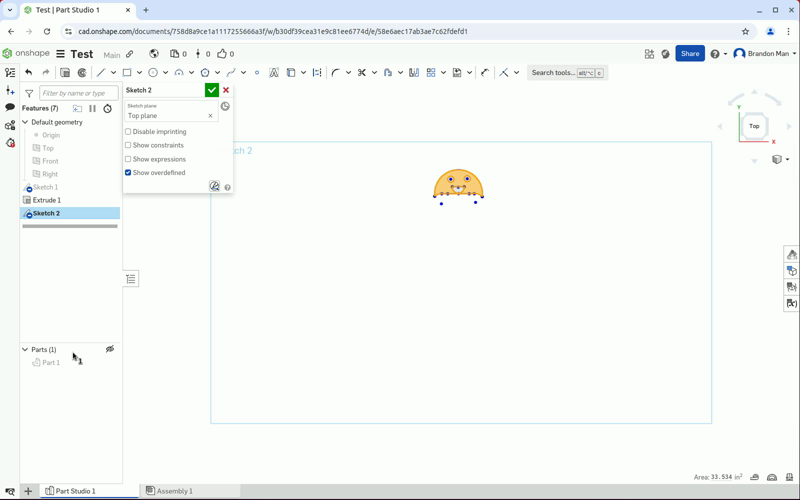
key(shift+y)
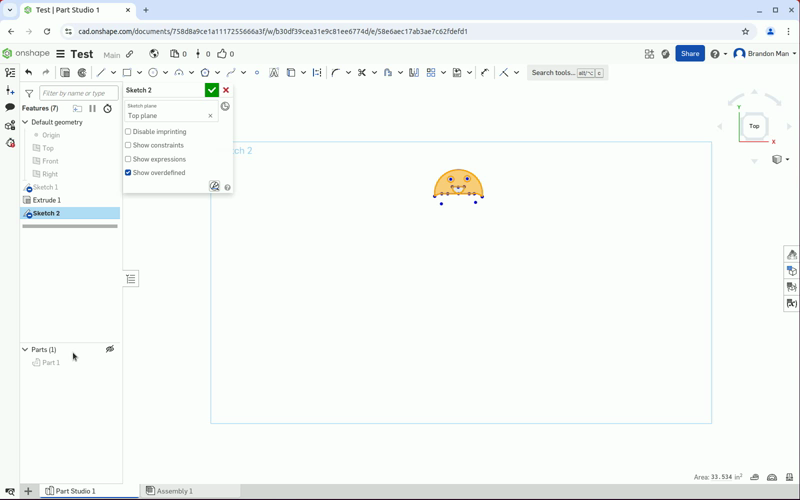
key(shift+e)
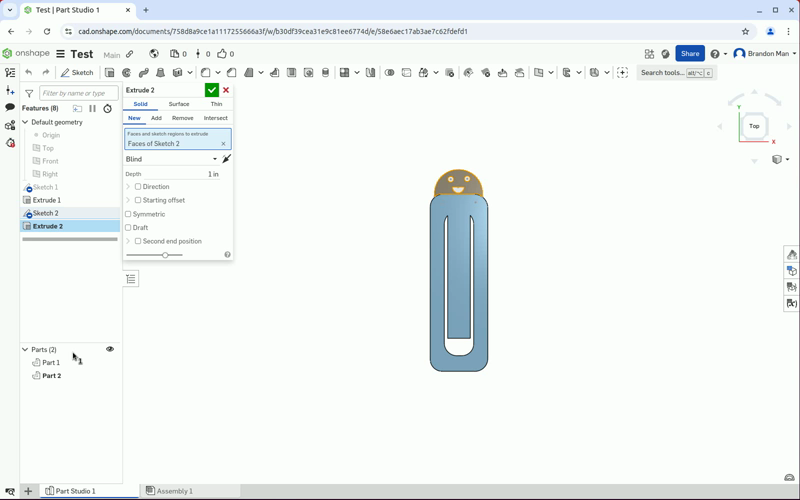
mouse_move(143, 106)
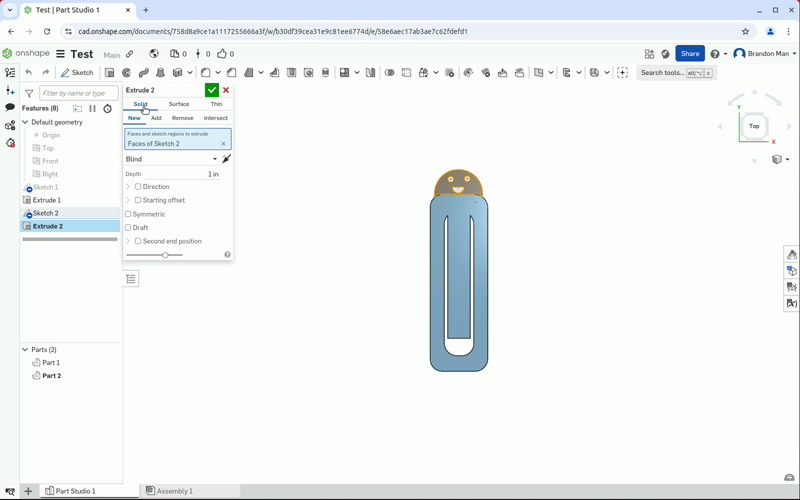
click(143, 106)
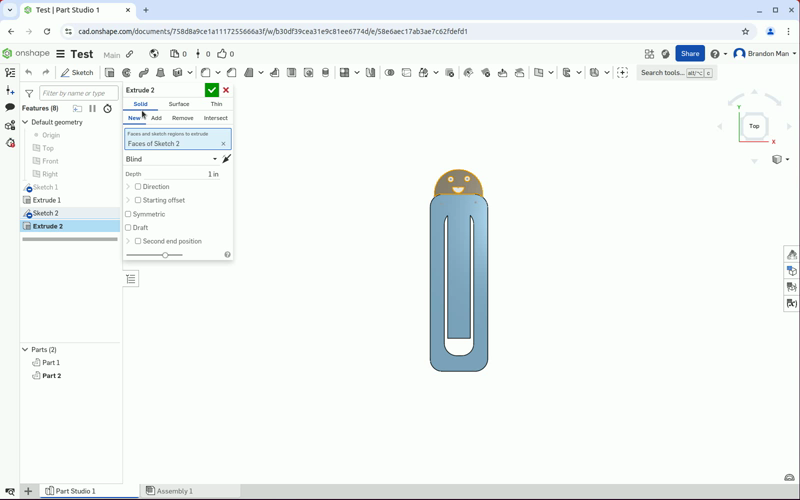
mouse_move(137, 120)
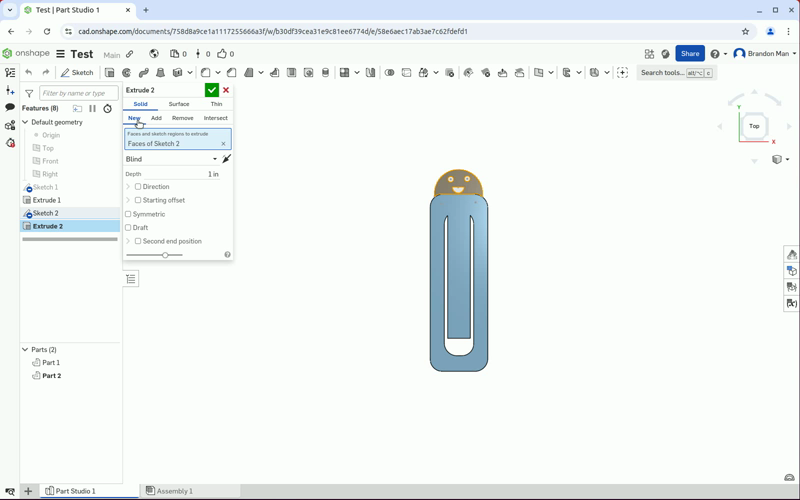
click(137, 120)
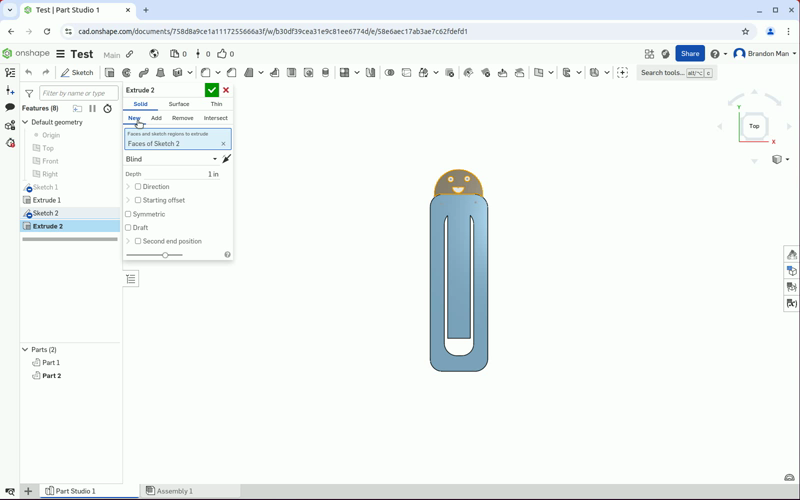
key(tab, 4)
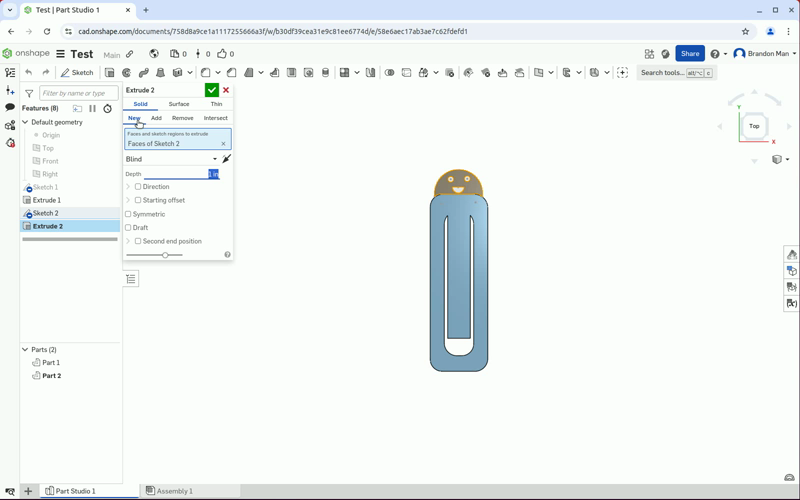
text(0.241)
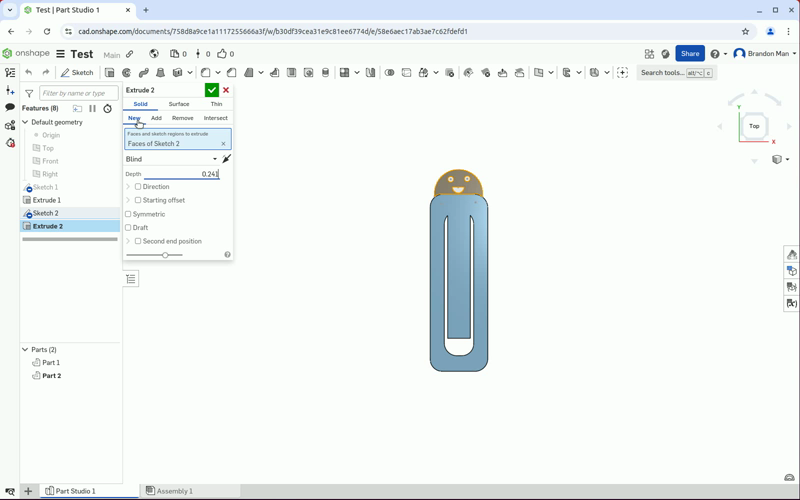
key(enter)
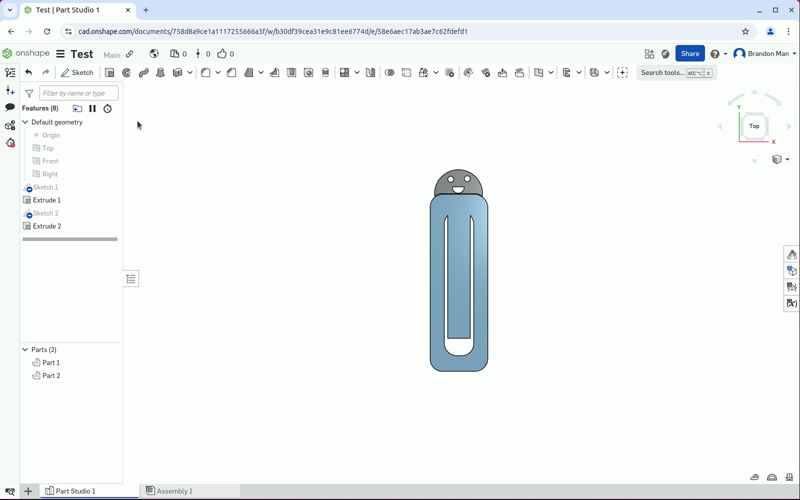
key(shift+h)
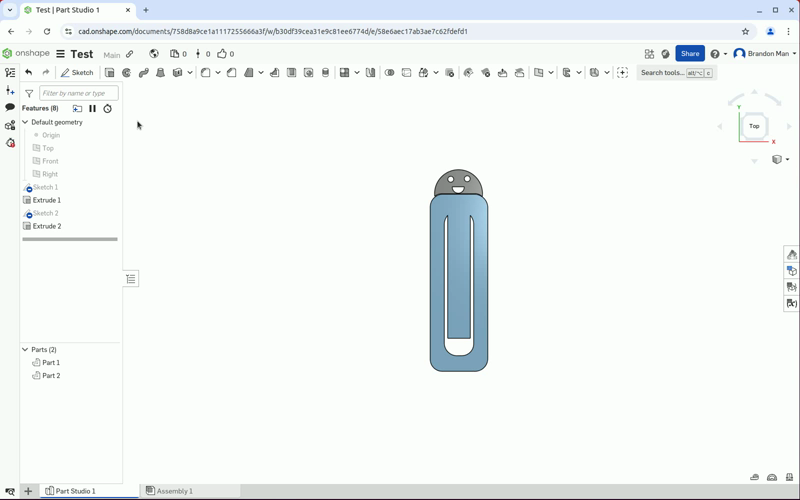
key(shift+h)
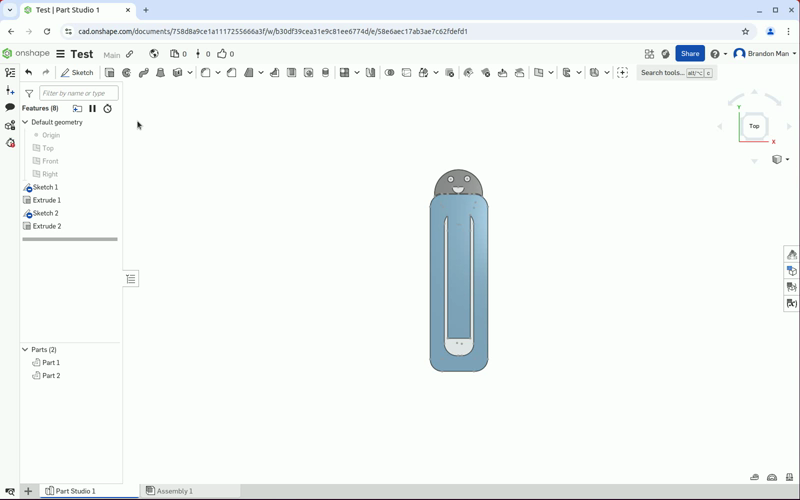
key(shift+7)
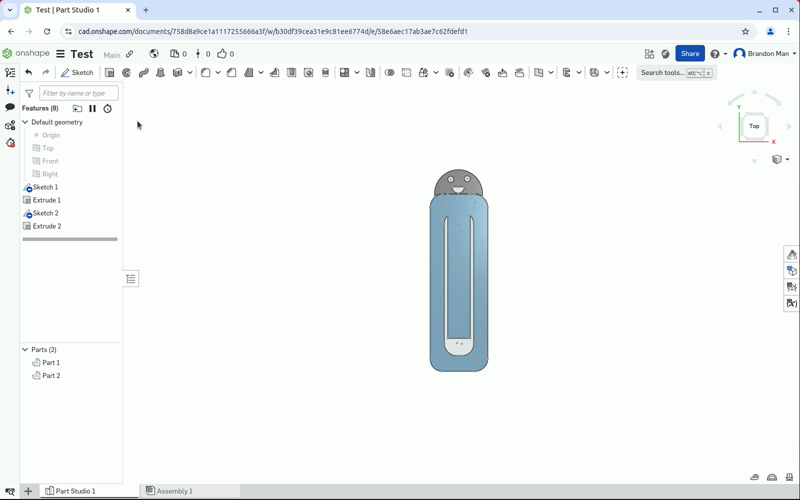
key(up, 3)
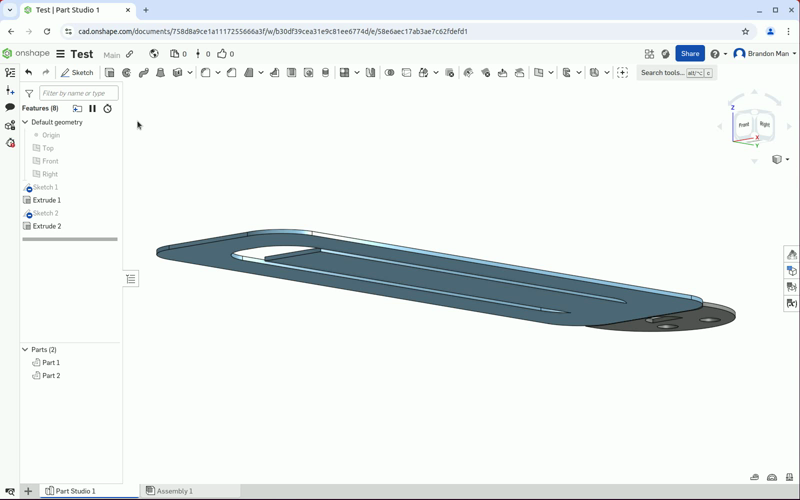
key(left, 3)
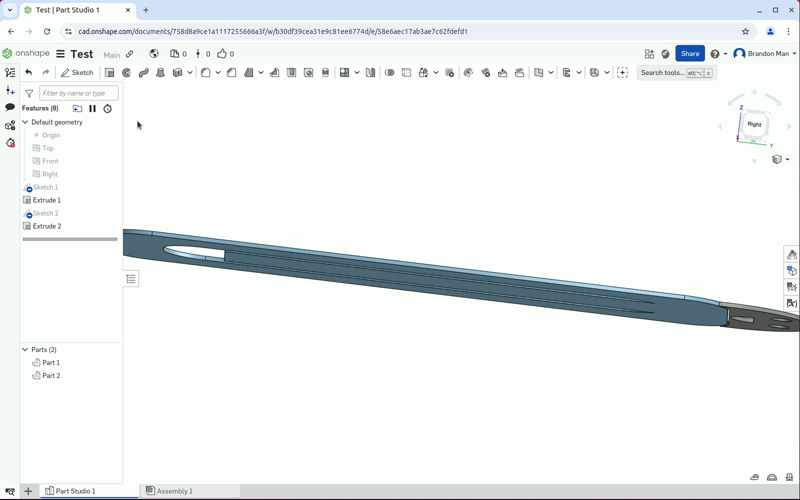
key(right, 3)
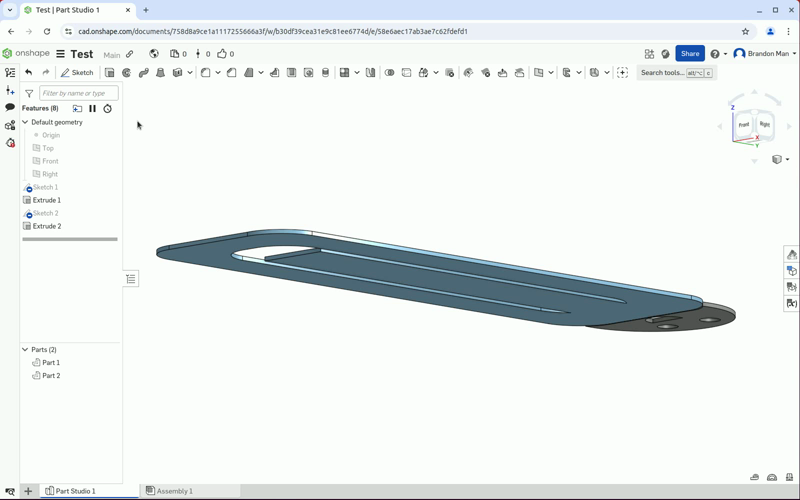
key(down, 3)
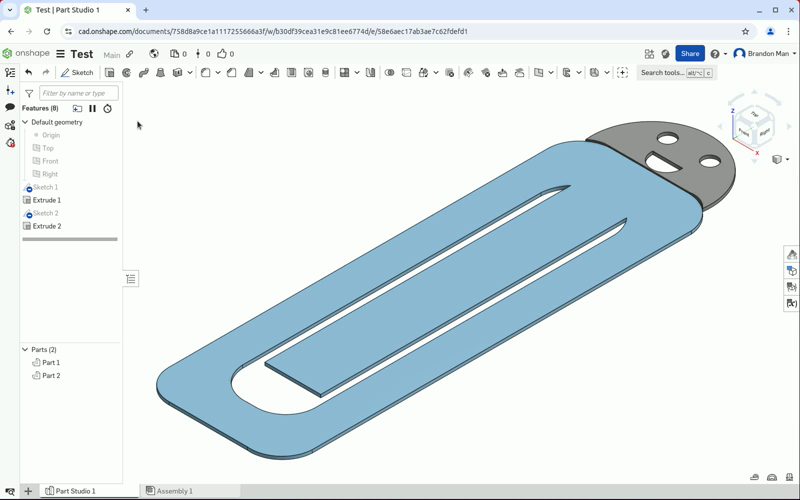
mouse_move(73, 189)
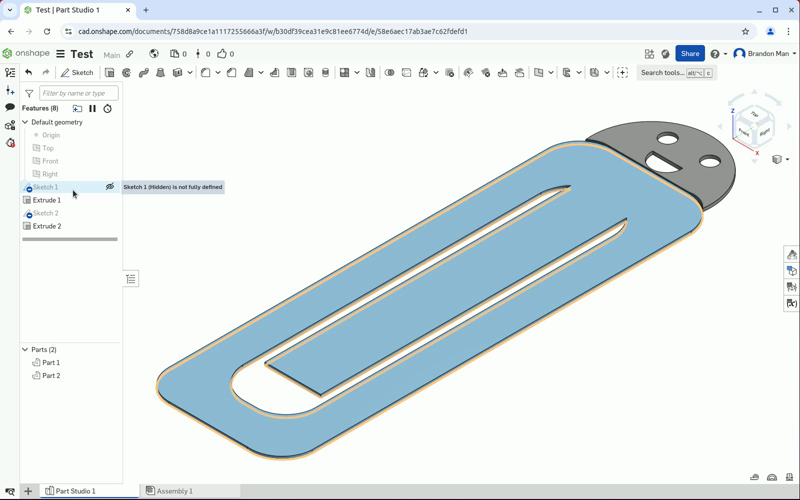
click(73, 189)